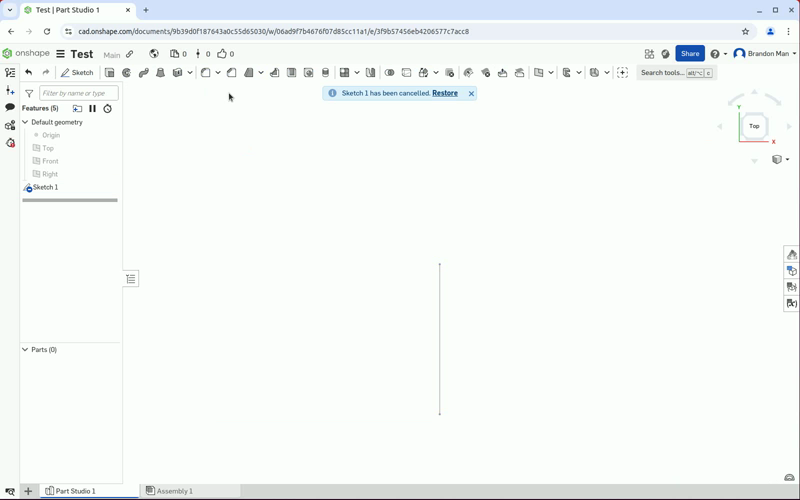
key(shift+h)
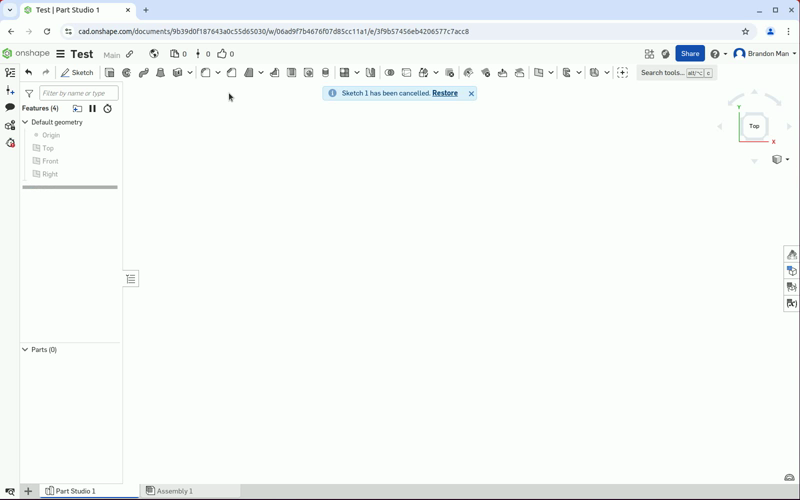
key(shift+s)
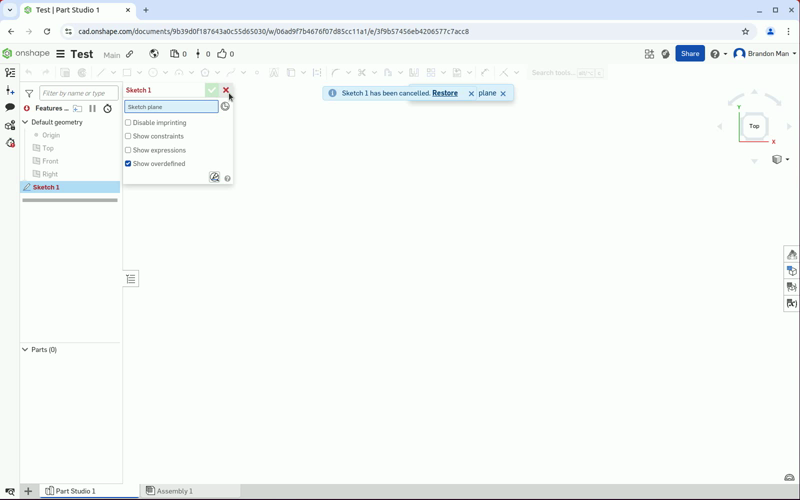
mouse_move(73, 150)
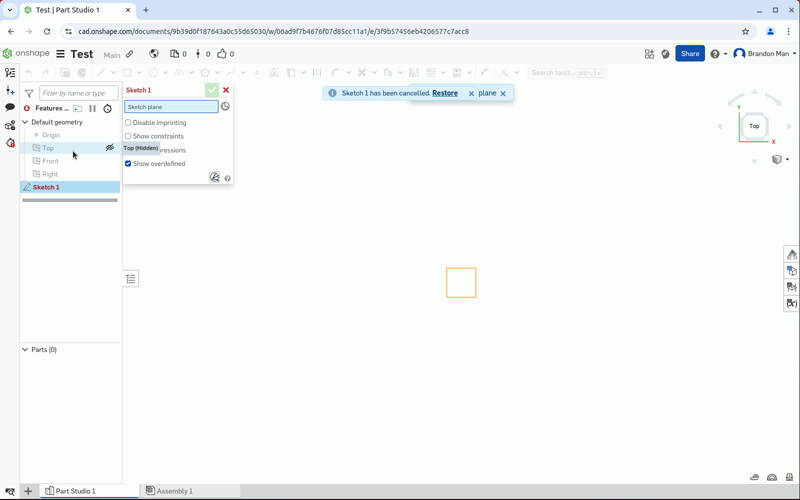
click(73, 150)
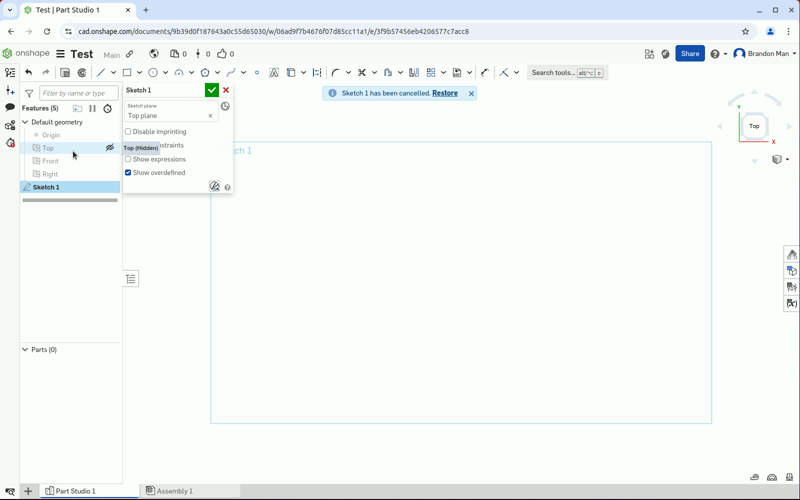
mouse_move(73, 352)
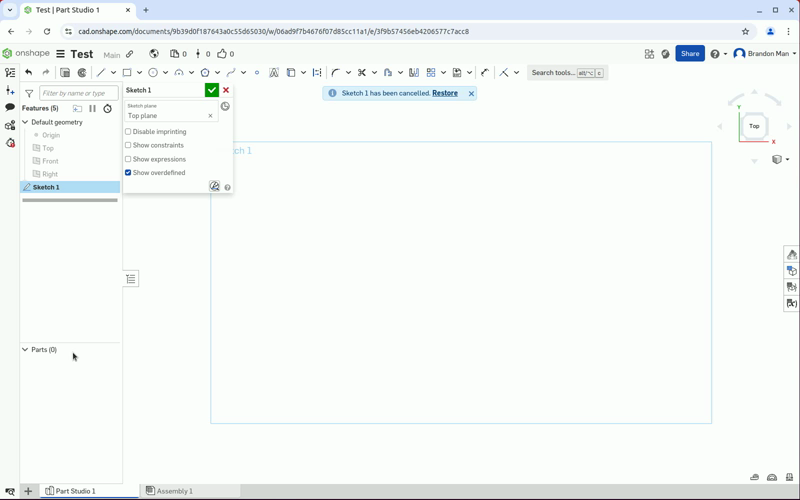
key(y)
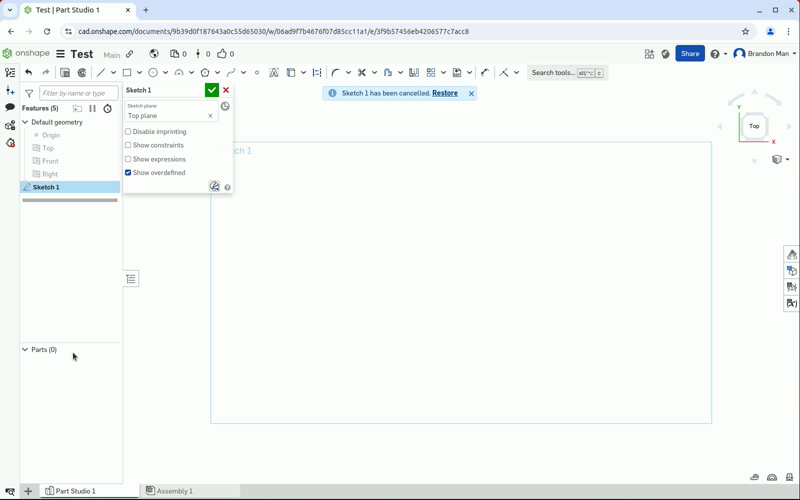
key(l)
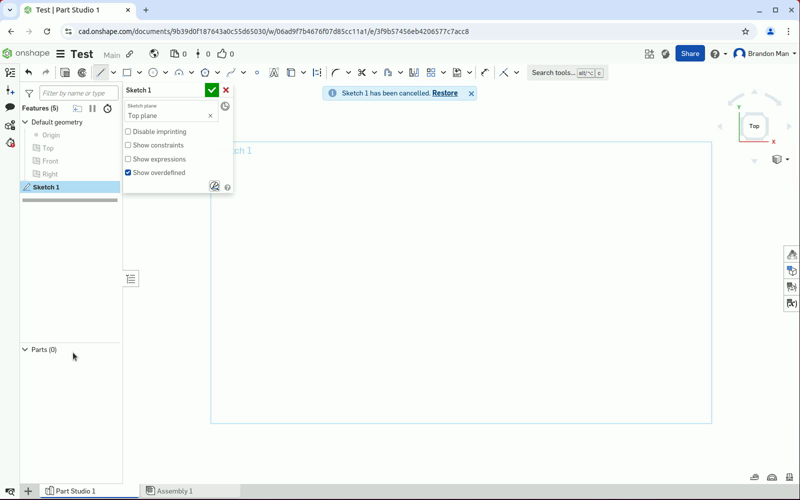
key_down(shift)
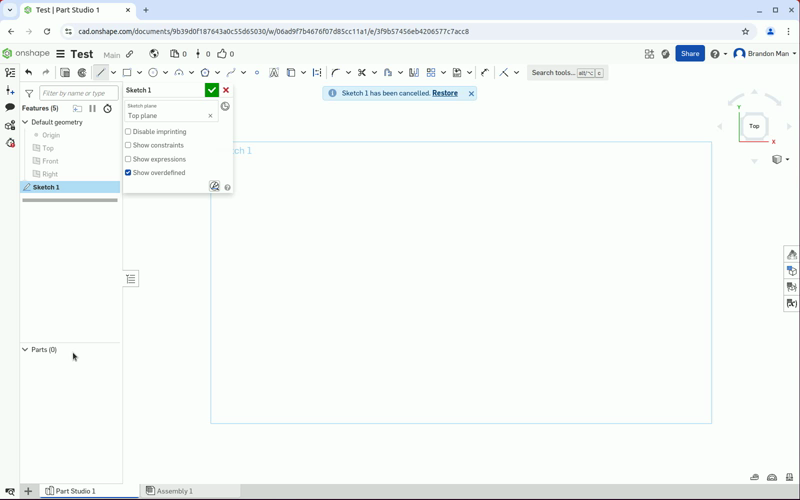
mouse_move(460, 334)
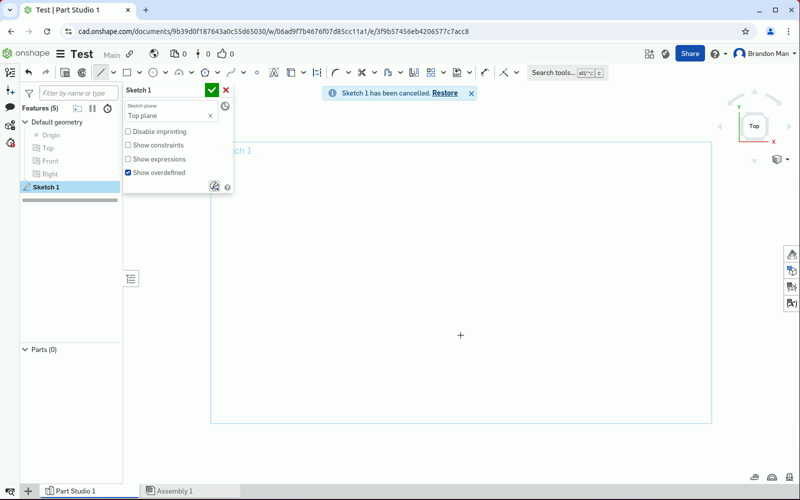
click(460, 334)
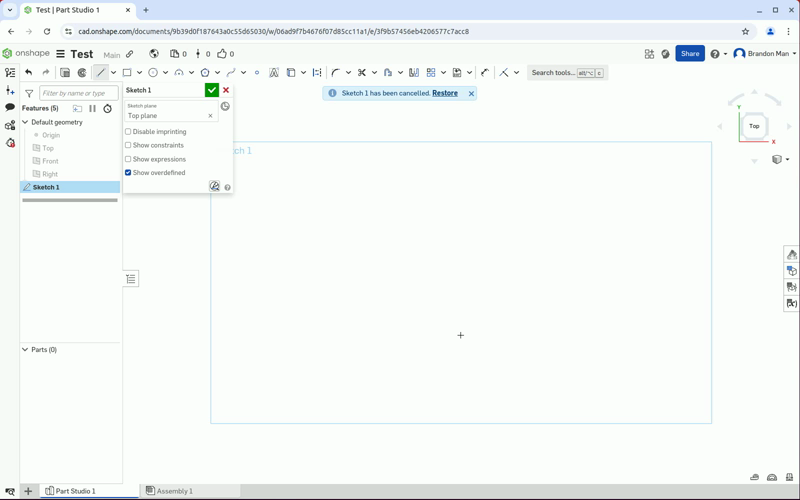
key_up(shift)
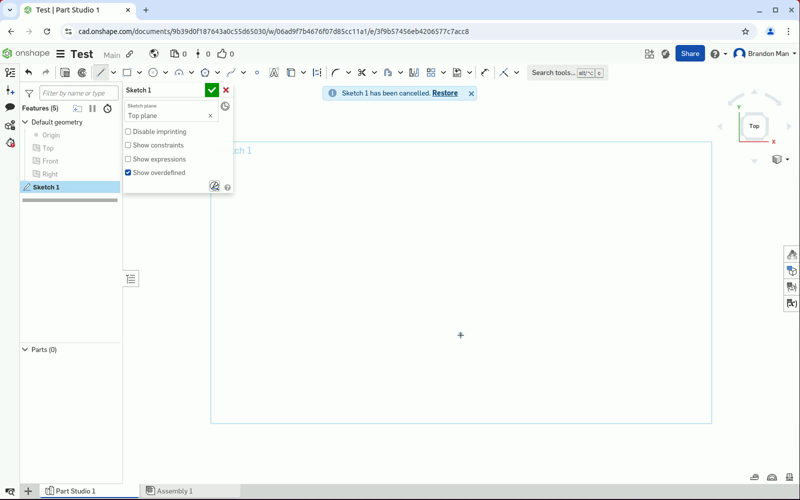
key_down(shift)
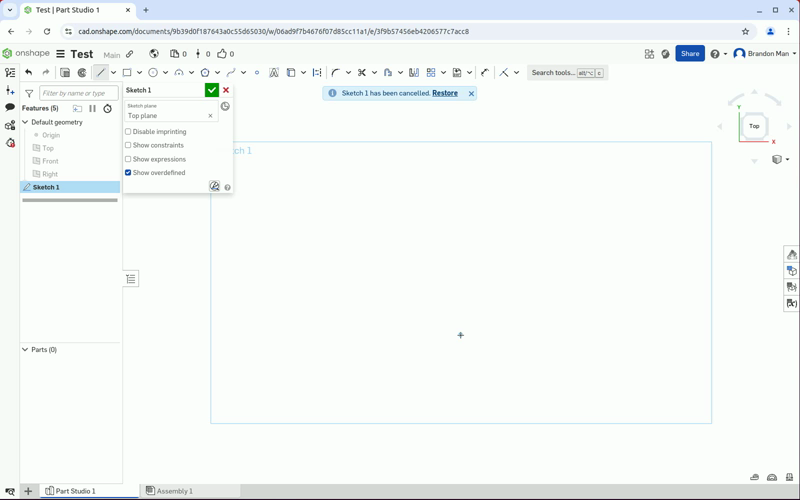
mouse_move(534, 334)
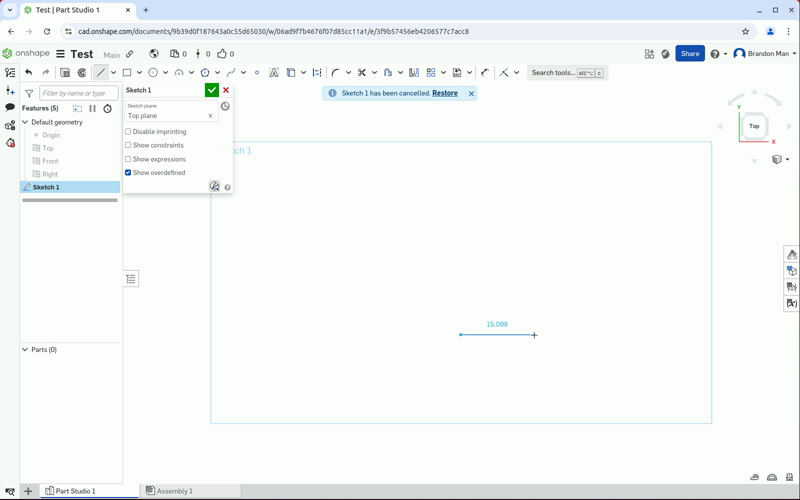
click(534, 334)
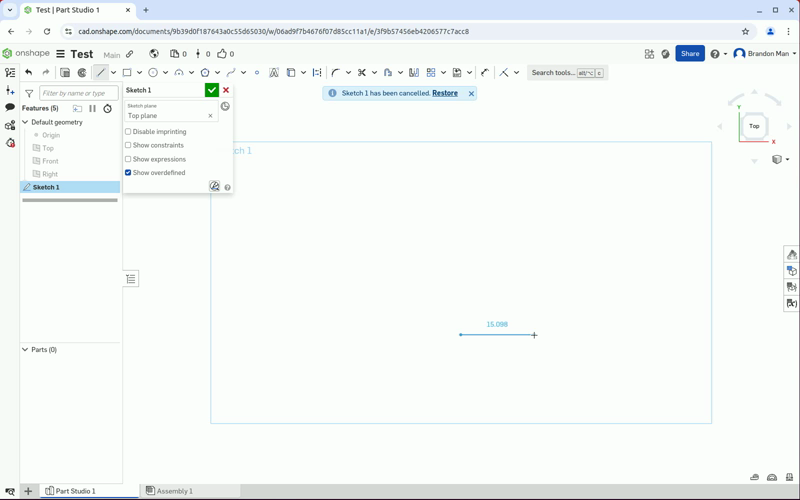
key_up(shift)
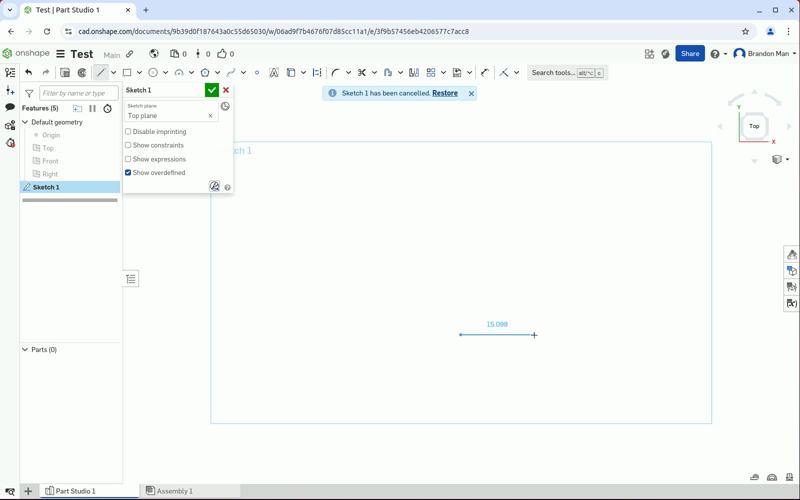
key_down(shift)
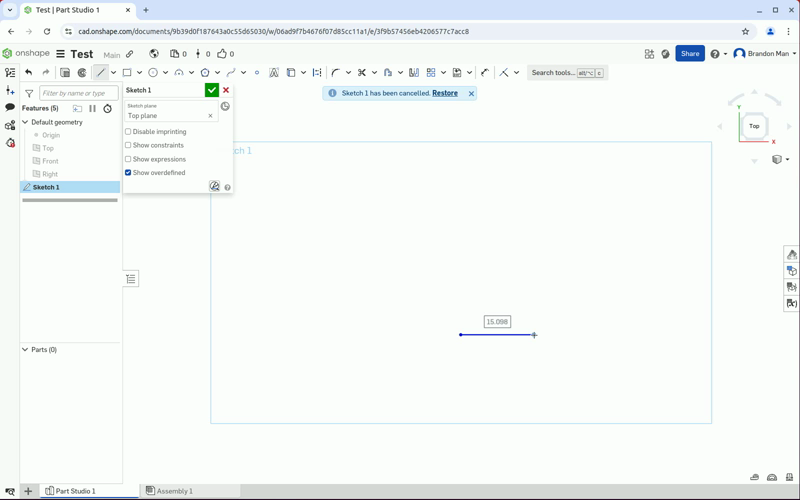
mouse_move(564, 334)
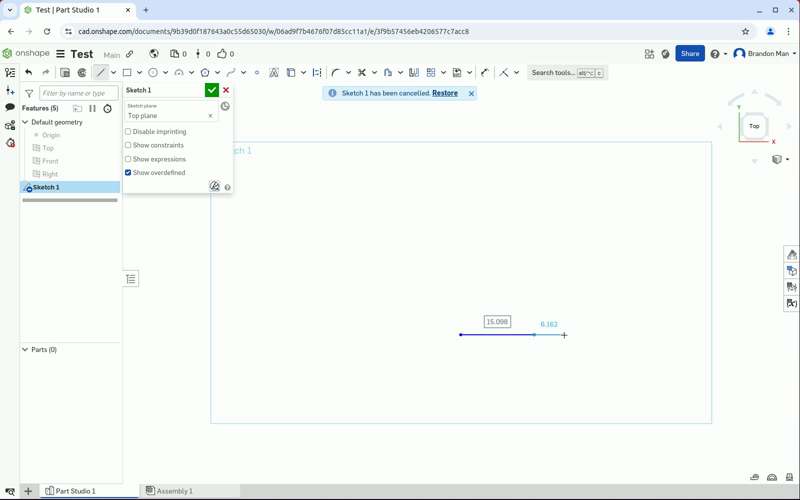
mouse_move(534, 282)
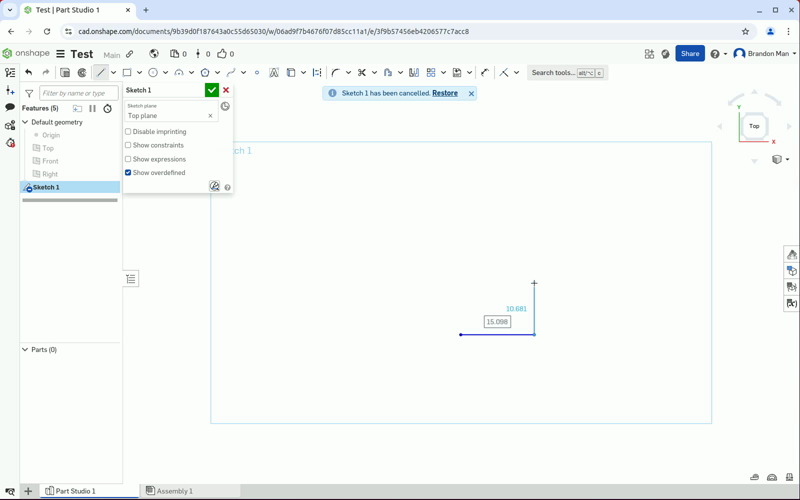
click(534, 282)
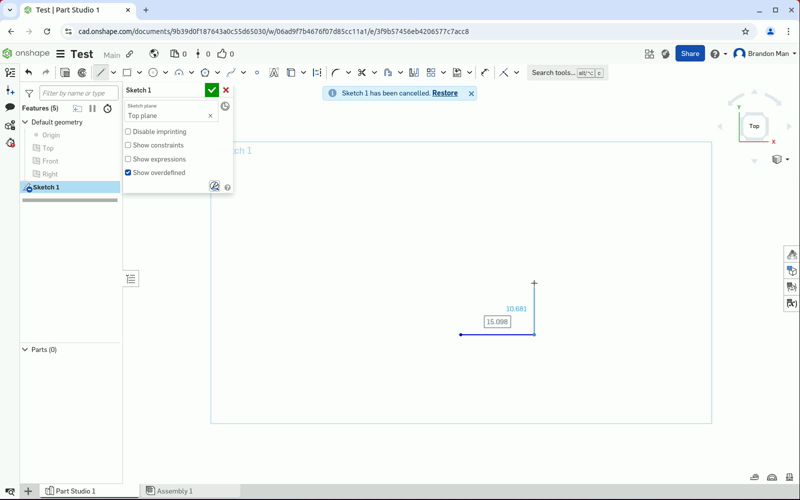
key_up(shift)
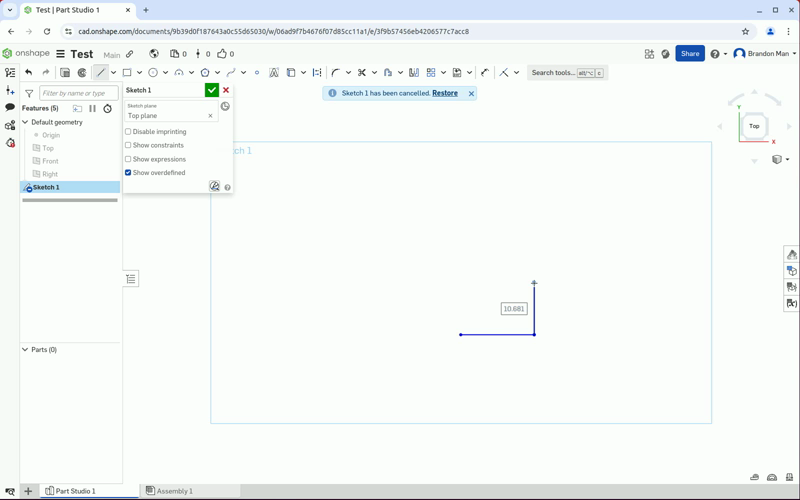
key_down(shift)
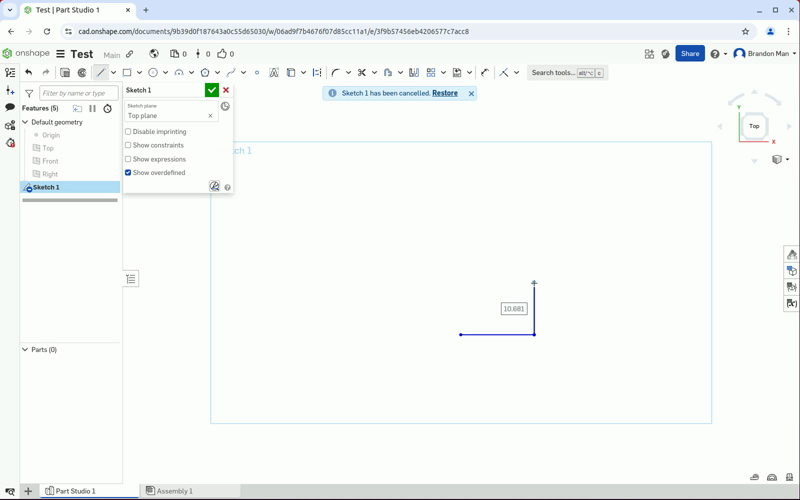
mouse_move(460, 282)
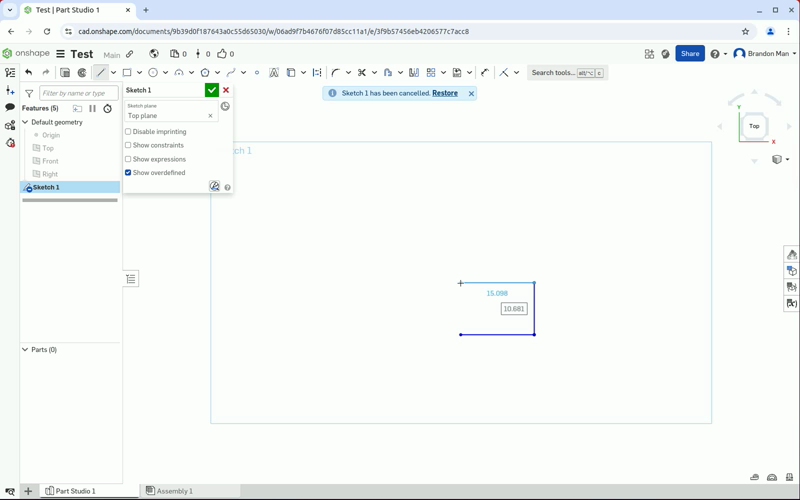
click(460, 282)
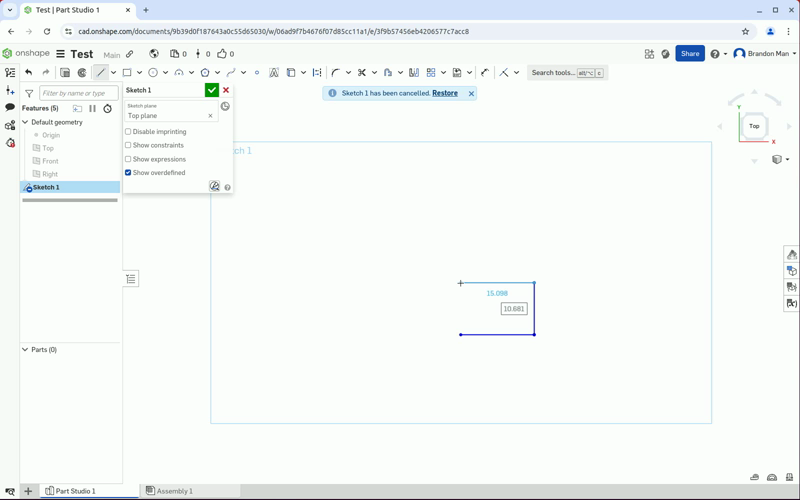
key_up(shift)
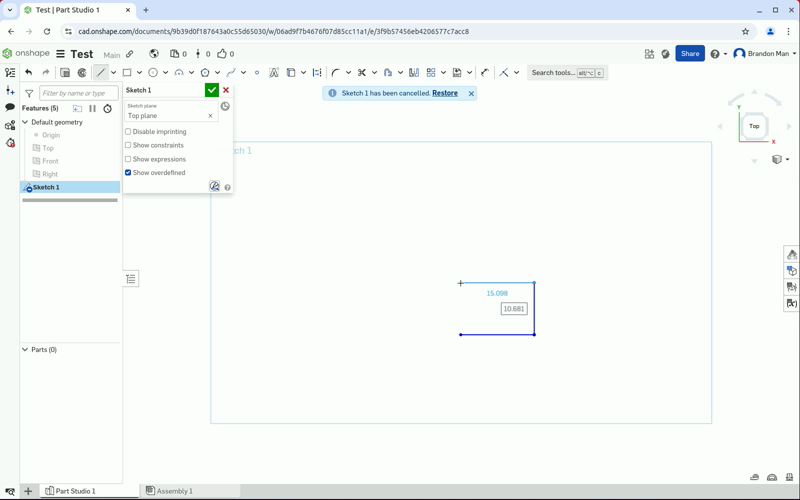
mouse_move(490, 282)
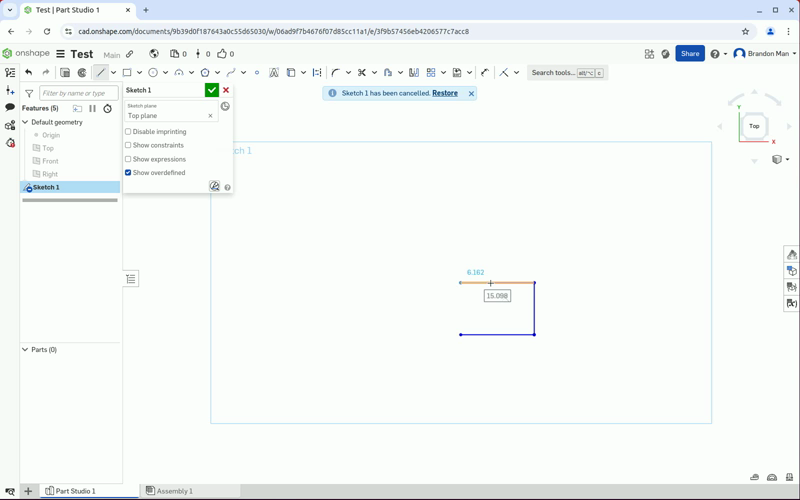
key_down(shift)
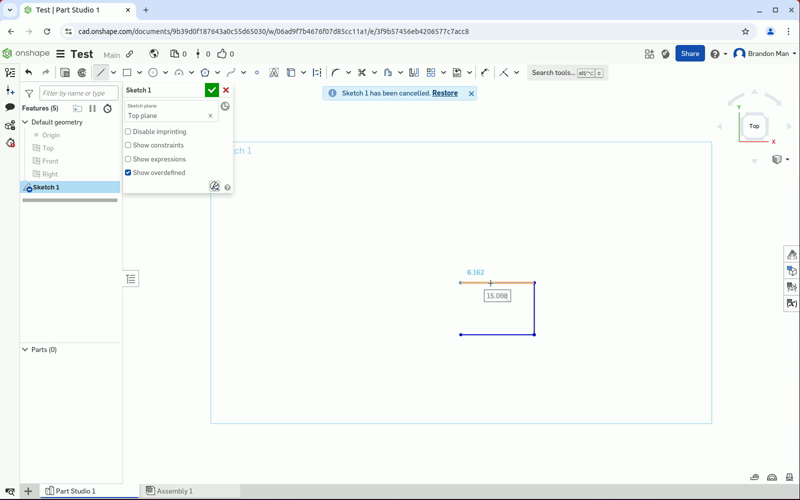
mouse_move(460, 334)
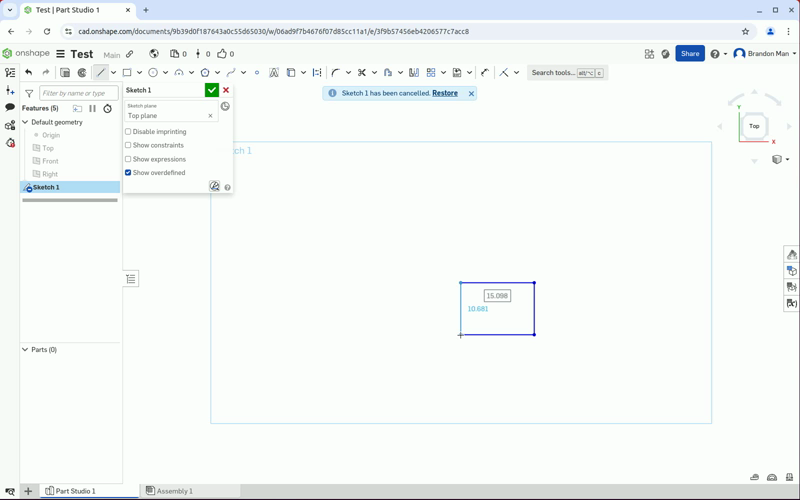
key_up(shift)
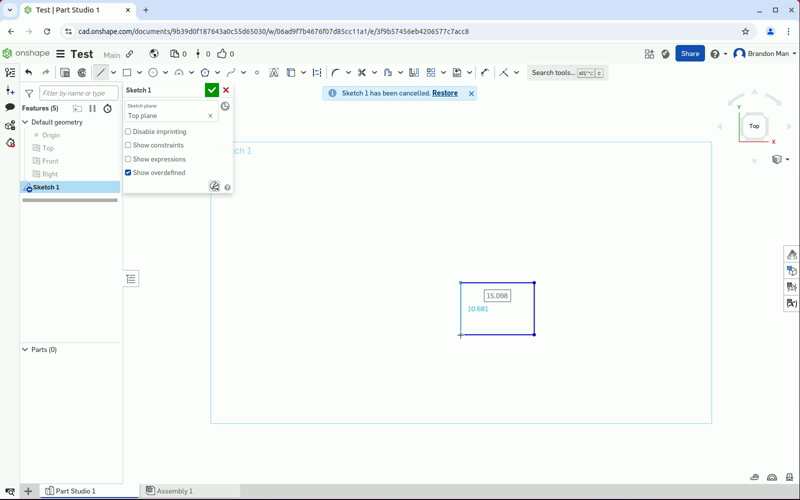
click(460, 334)
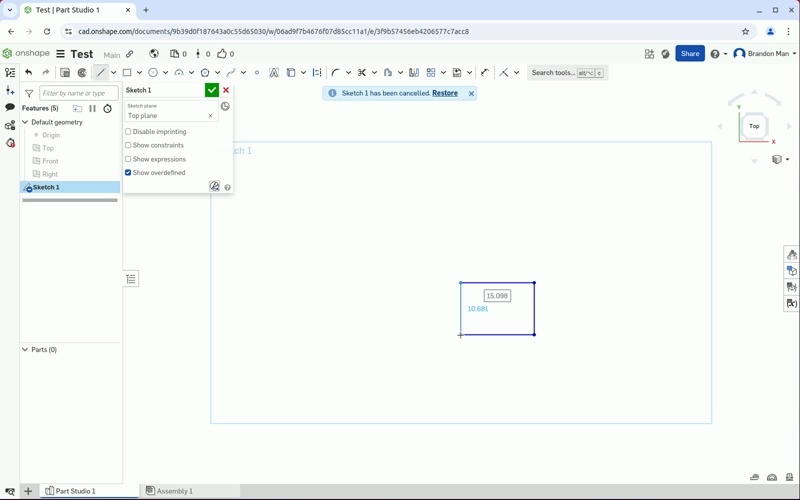
key(esc)
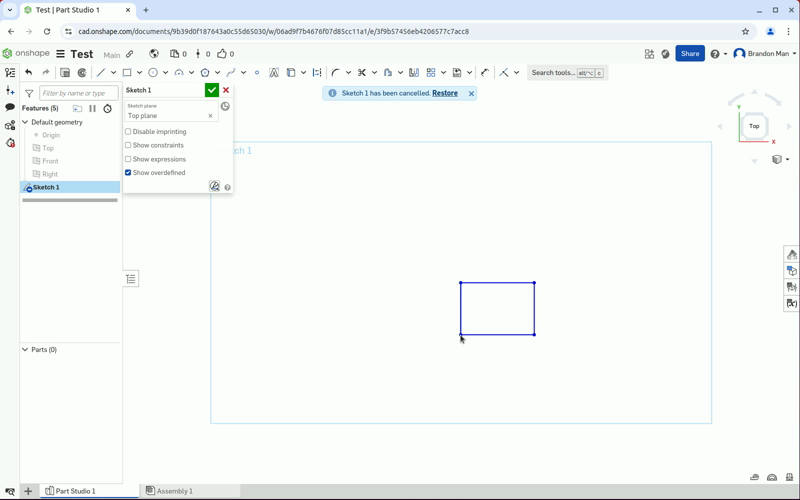
mouse_move(480, 293)
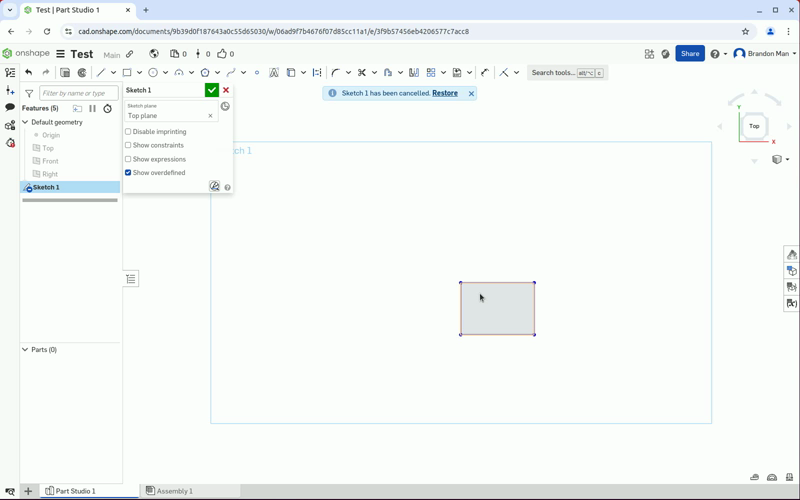
click(480, 293)
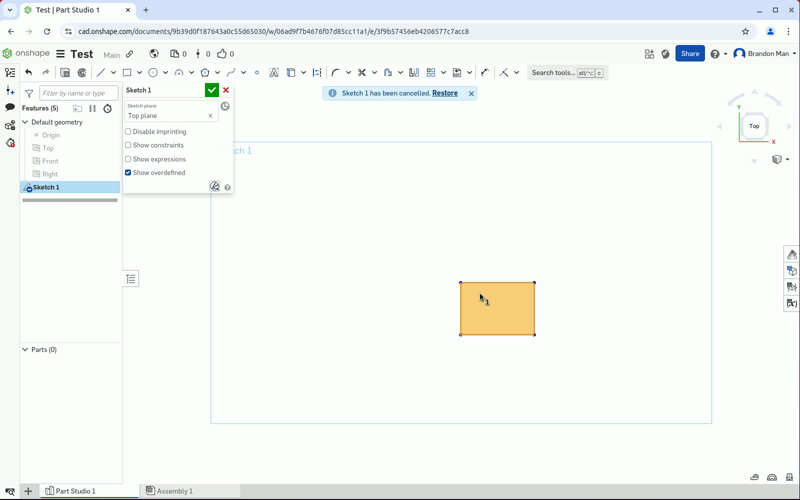
mouse_move(73, 352)
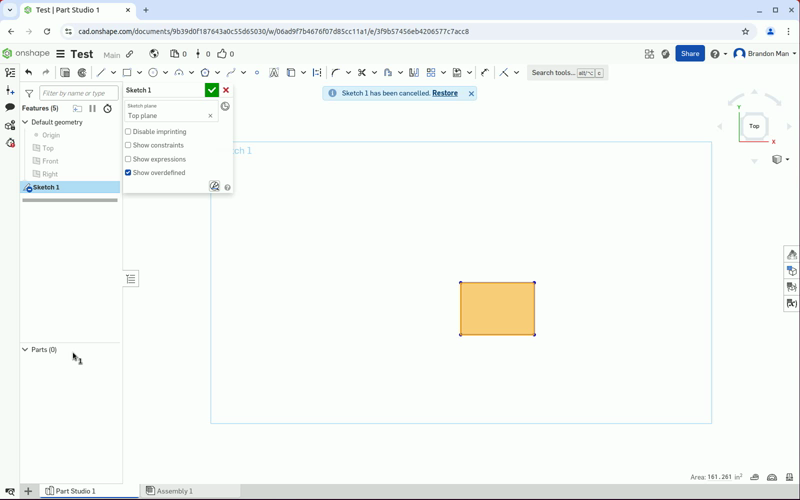
key(shift+y)
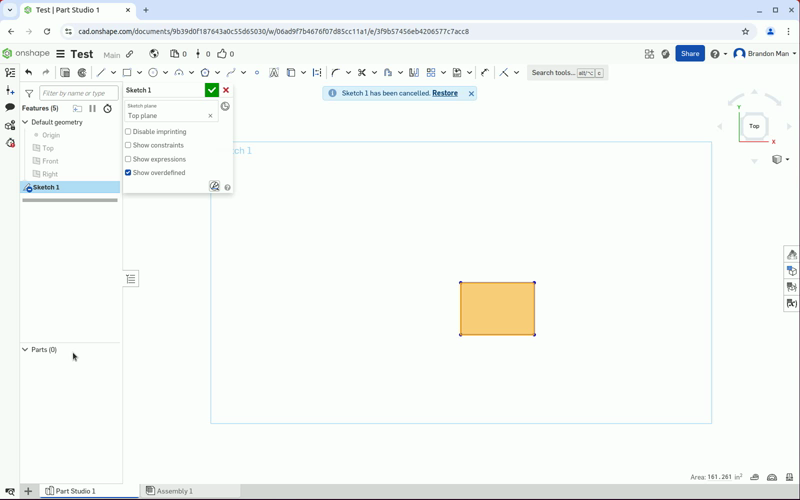
key(shift+e)
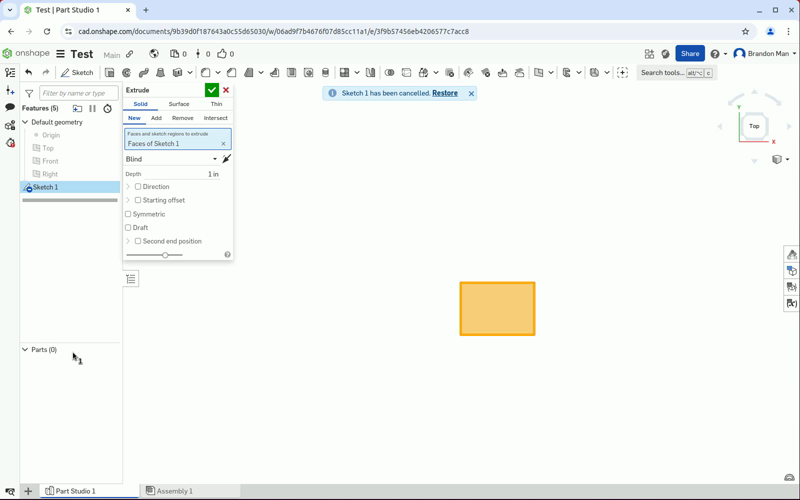
mouse_move(143, 106)
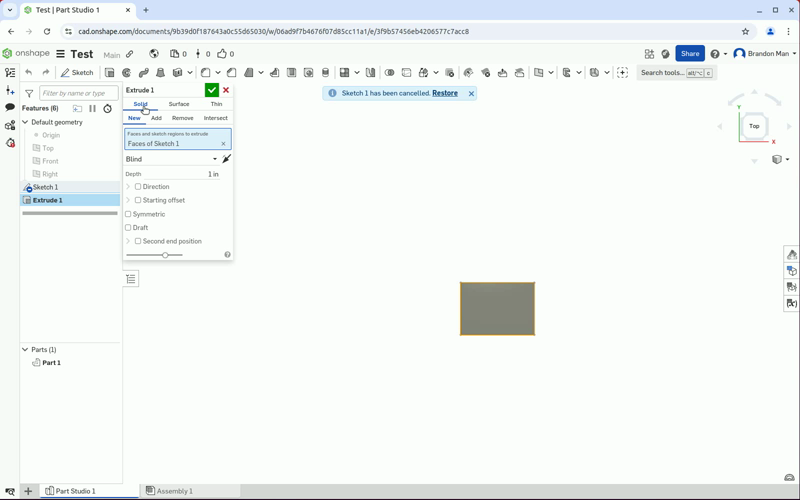
click(143, 106)
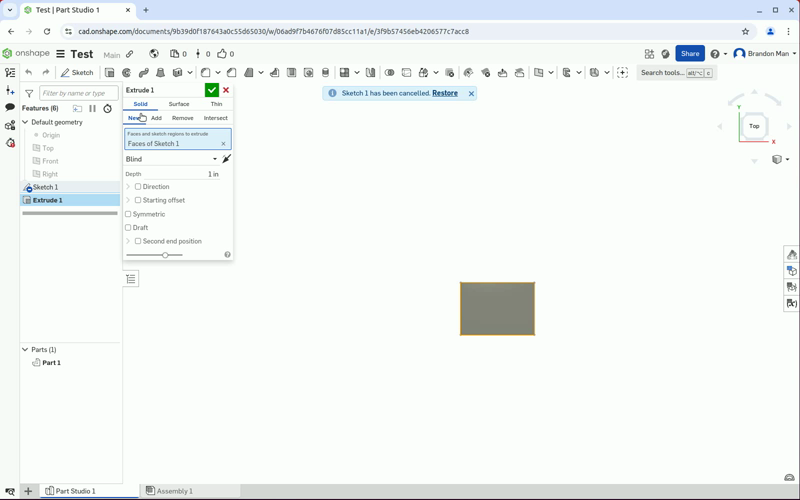
mouse_move(137, 120)
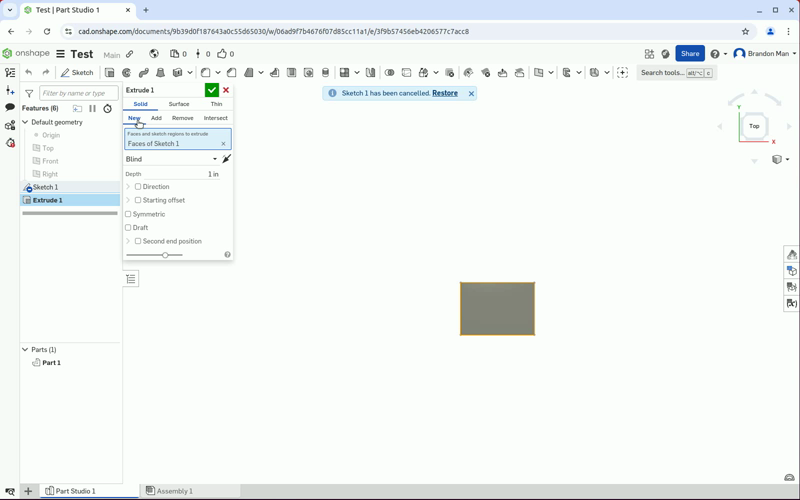
click(137, 120)
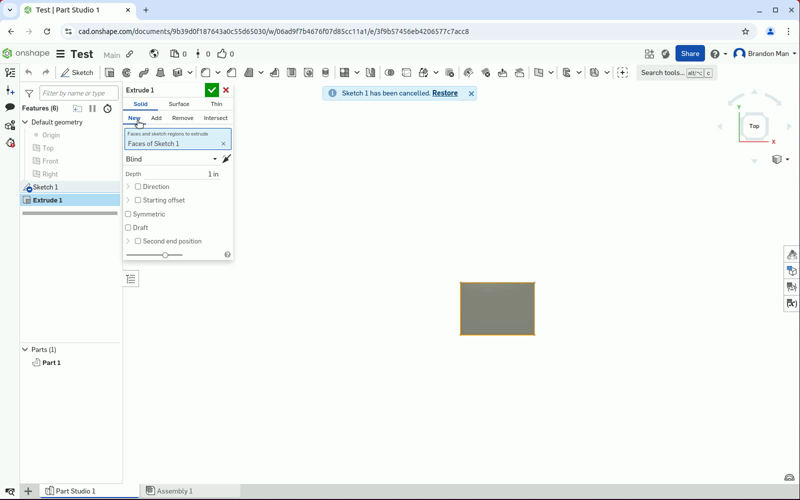
key(tab, 4)
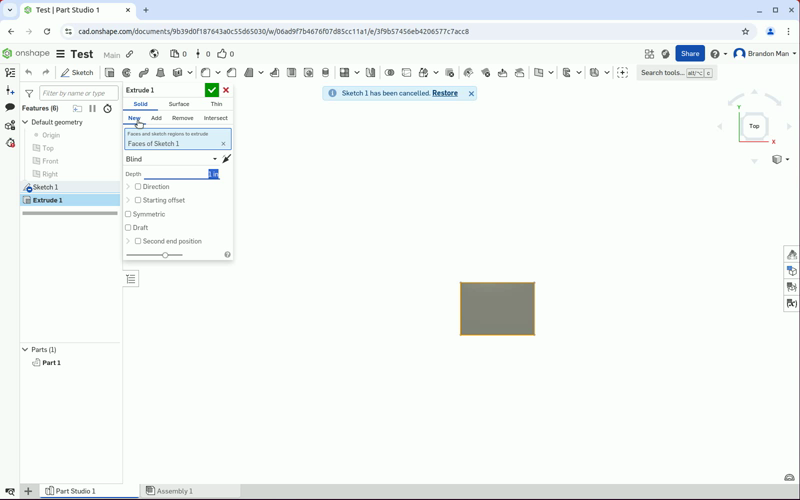
text(2.166)
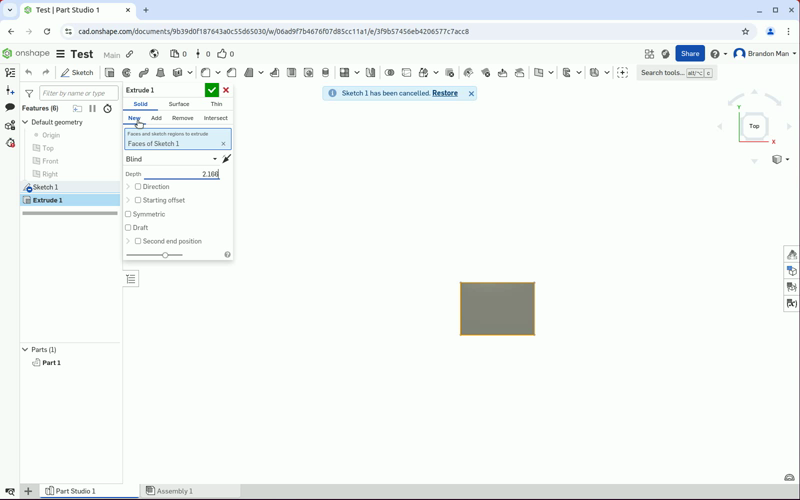
key(enter)
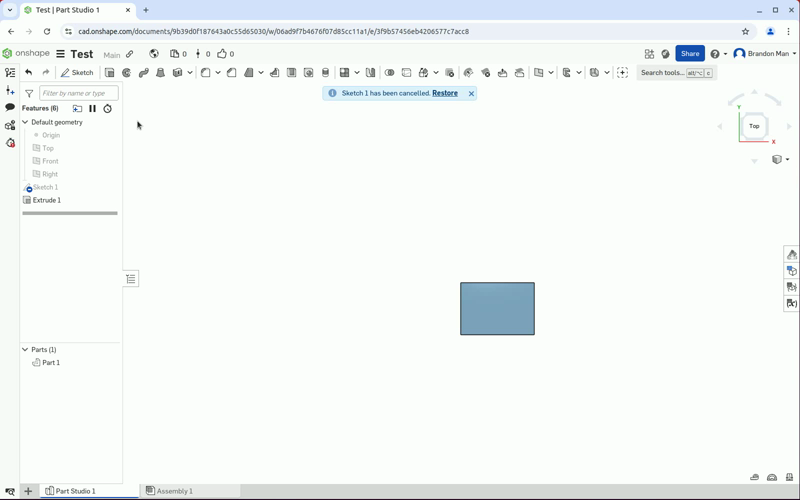
key(shift+h)
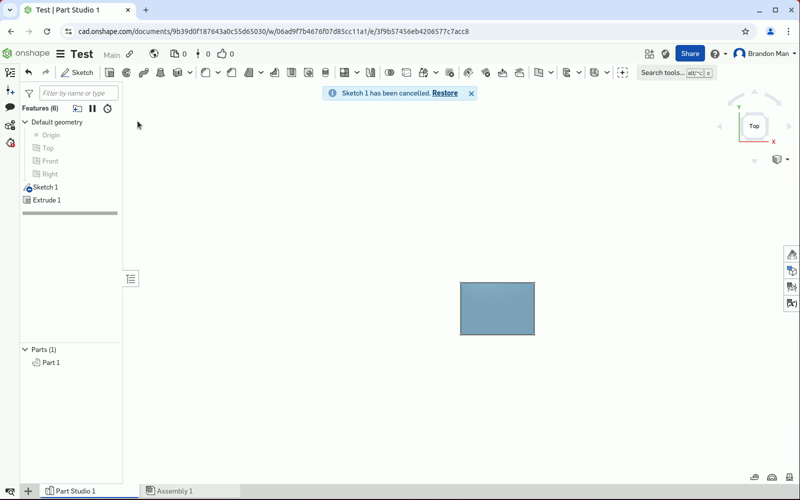
key(shift+h)
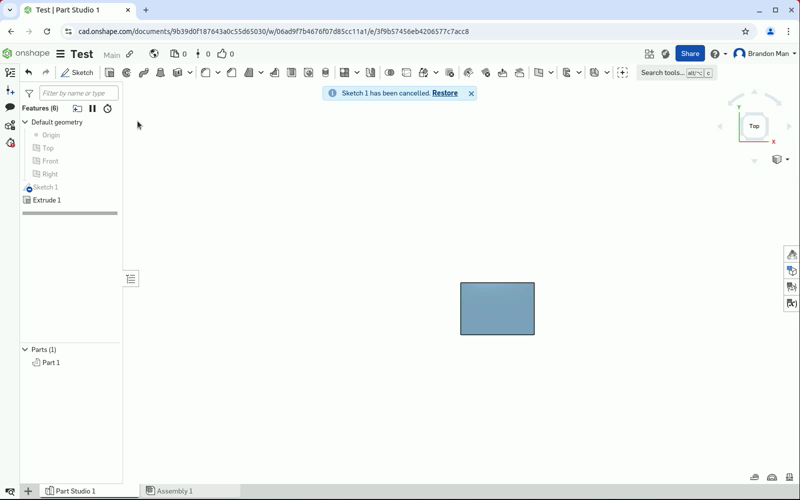
mouse_move(73, 189)
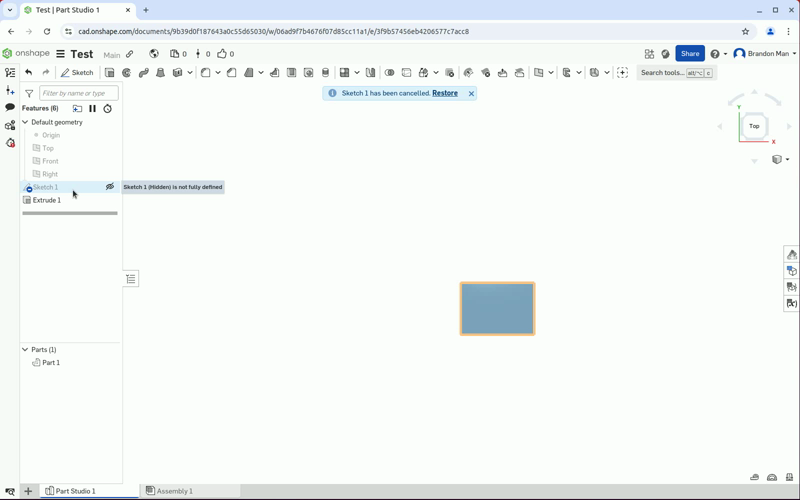
click(73, 189)
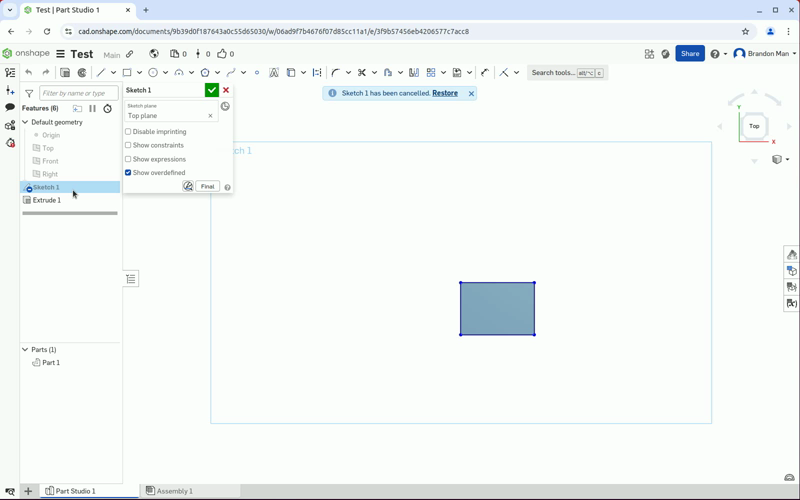
mouse_move(229, 92)
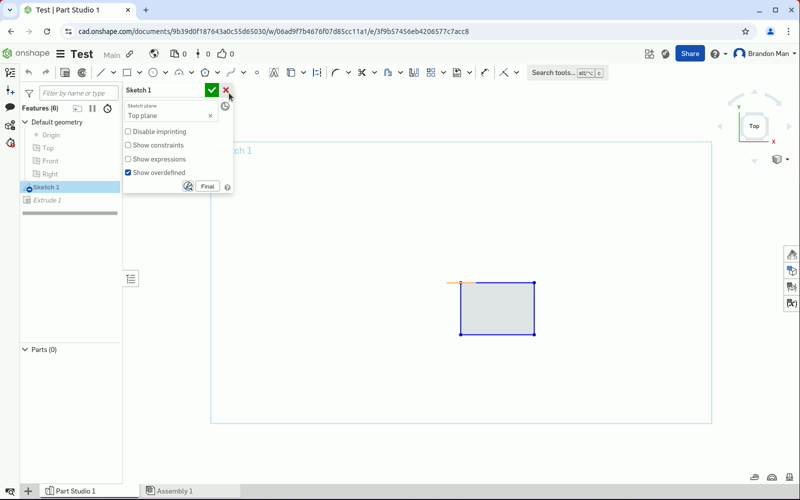
click(229, 92)
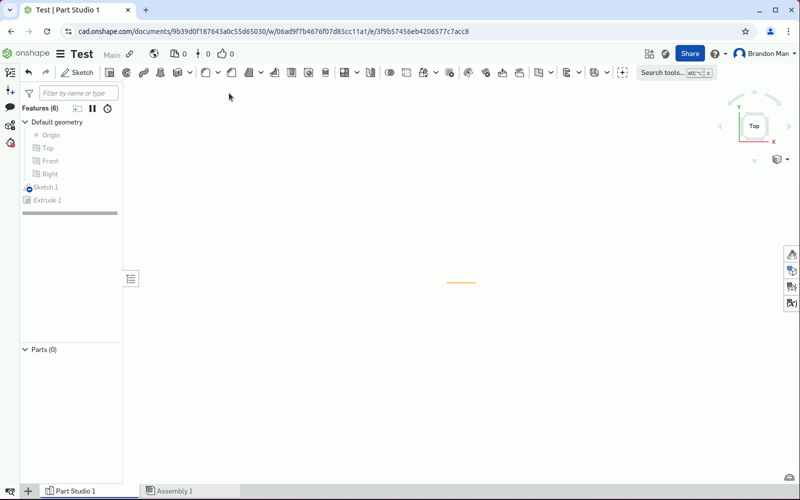
mouse_move(73, 352)
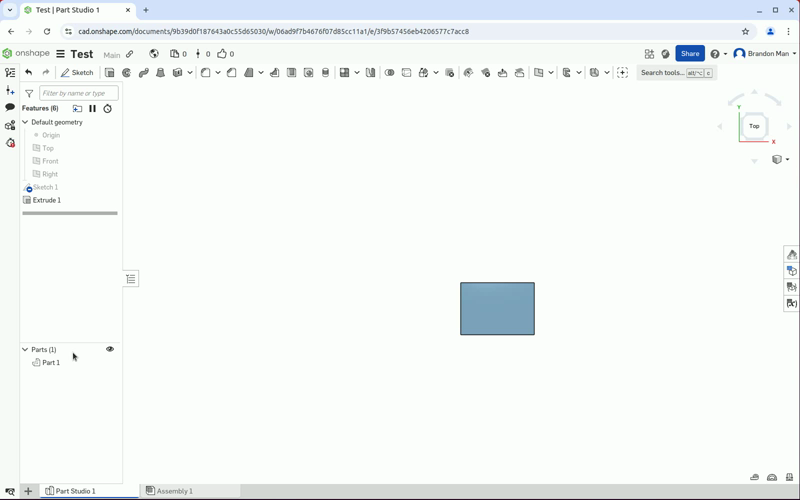
key(y)
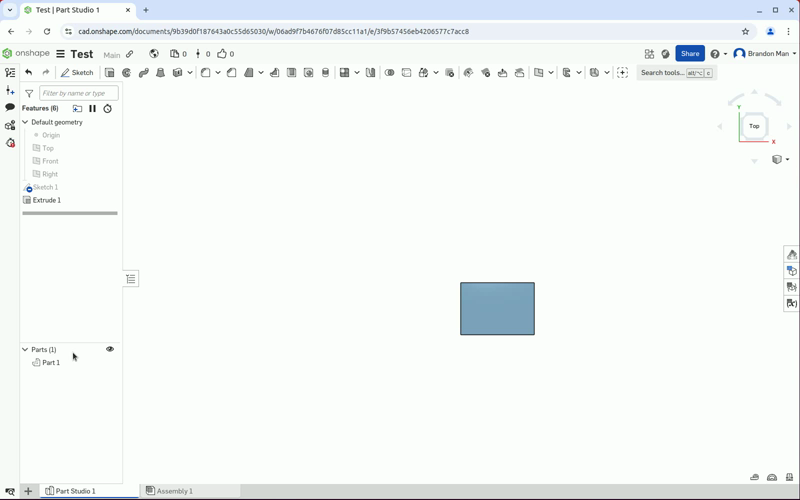
key(shift+p)
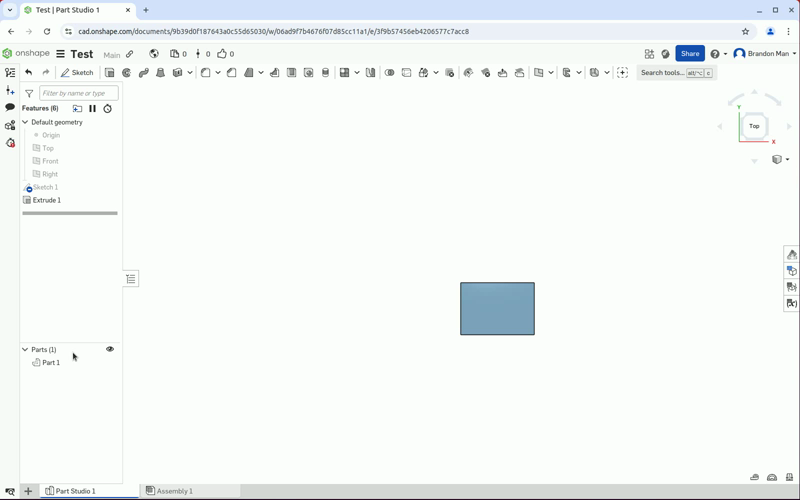
key(space)
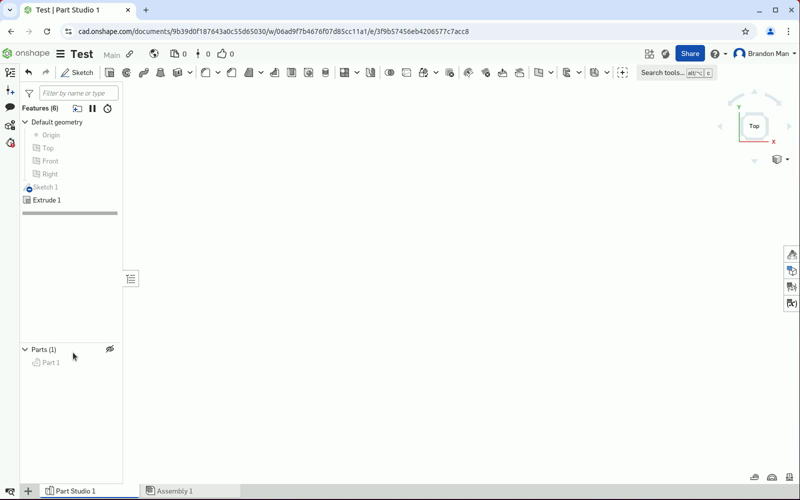
key_down(shift)
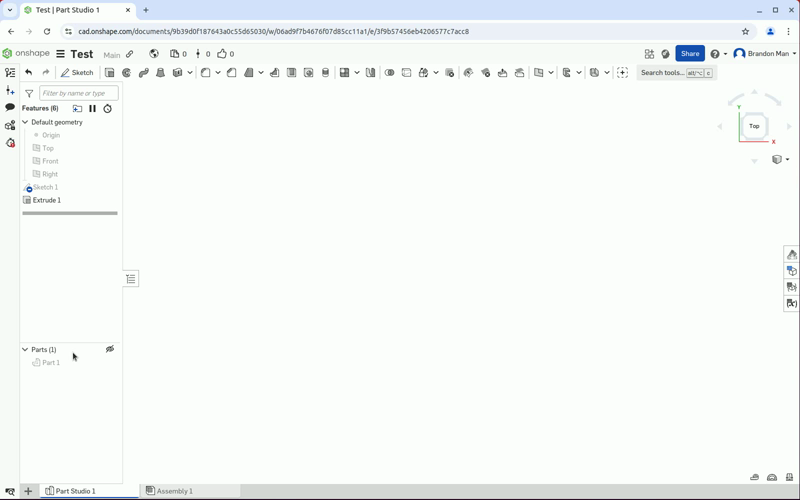
key(up)
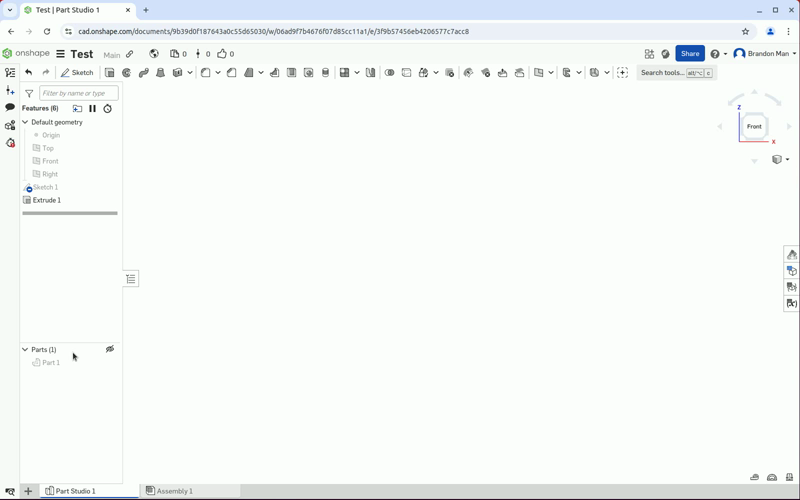
key_up(shift)
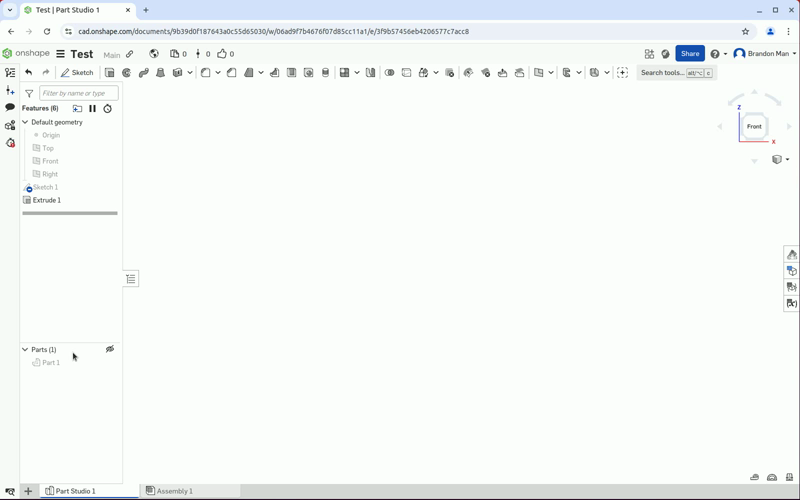
key(space)
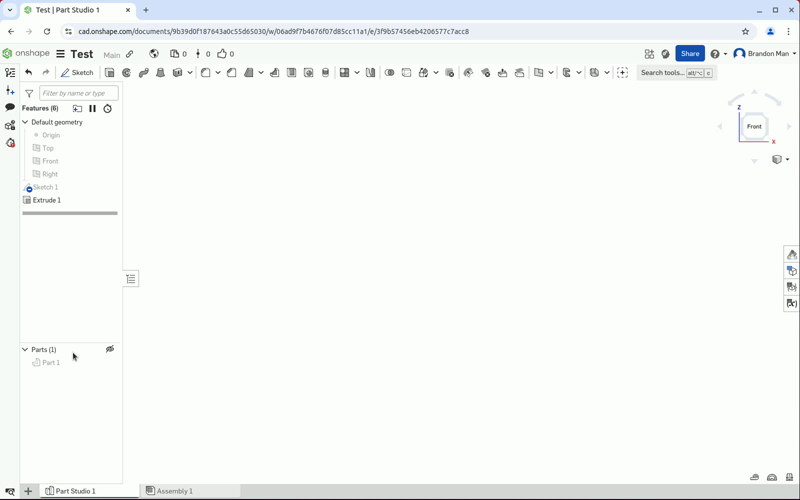
key_down(shift)
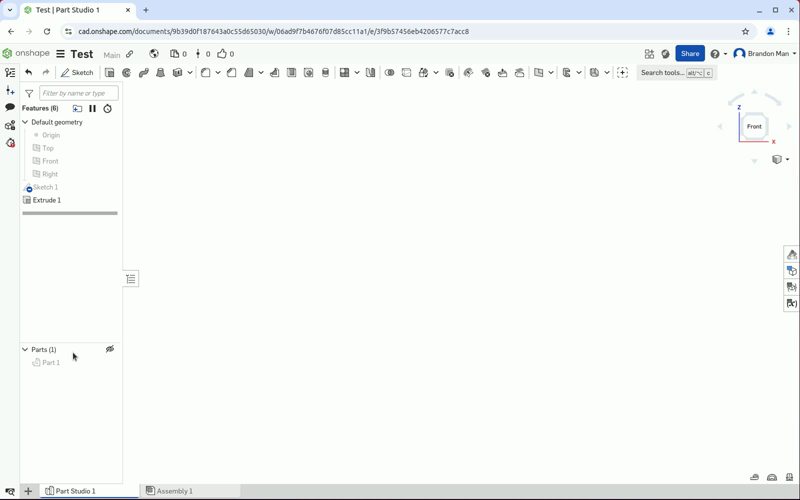
key(left)
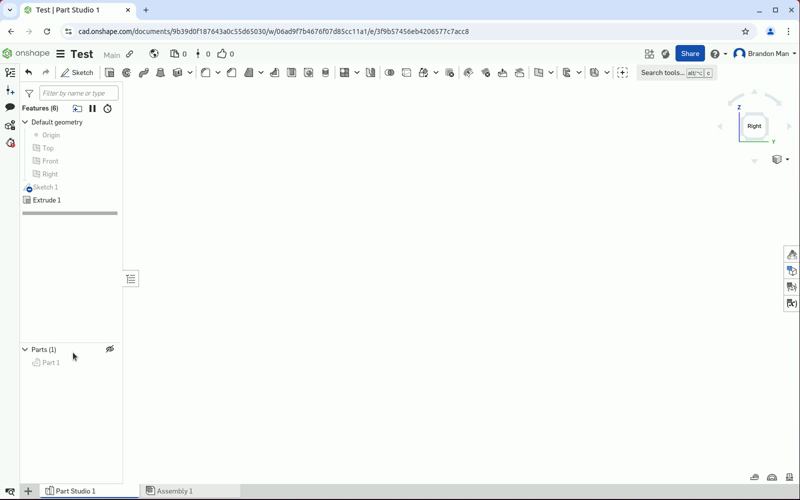
key_up(shift)
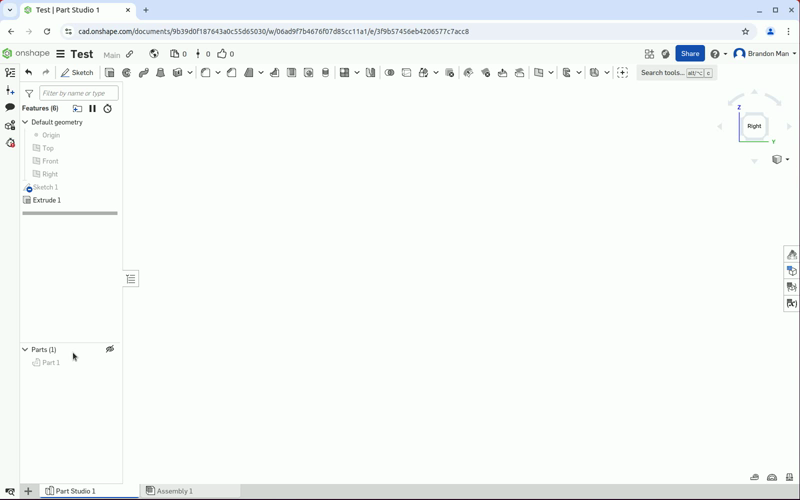
mouse_move(73, 352)
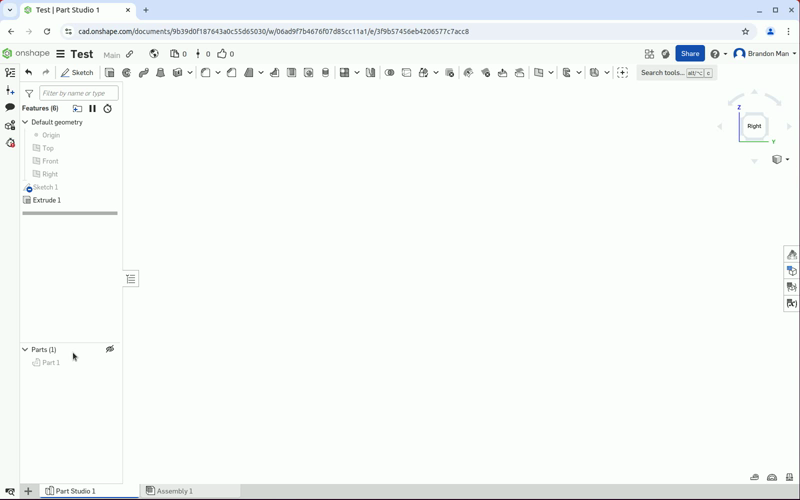
key(shift+y)
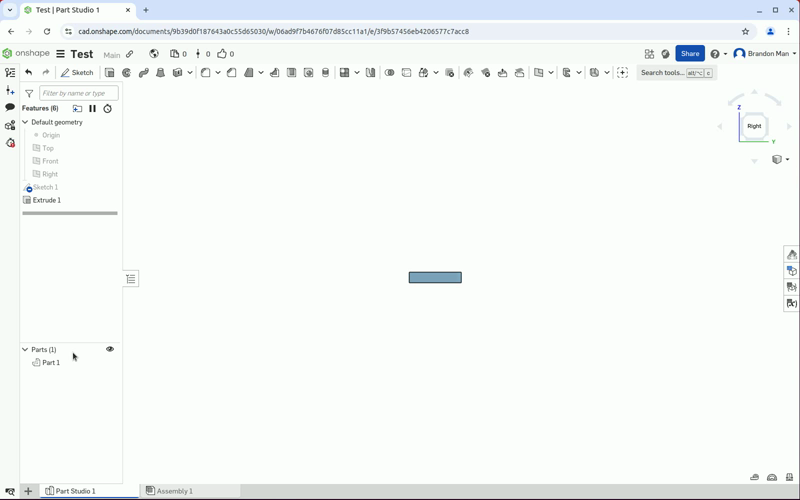
mouse_move(541, 75)
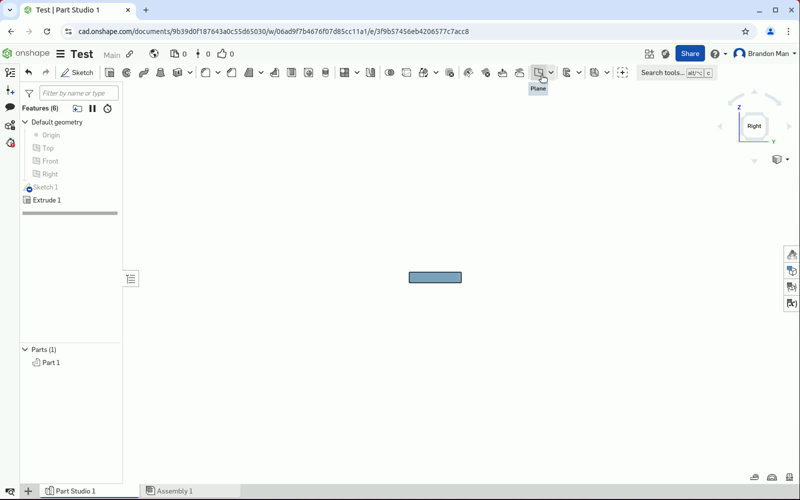
click(541, 75)
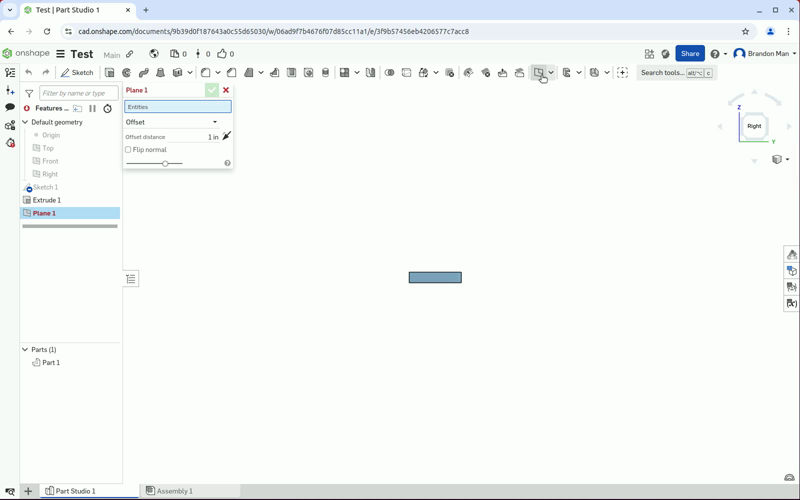
mouse_move(73, 176)
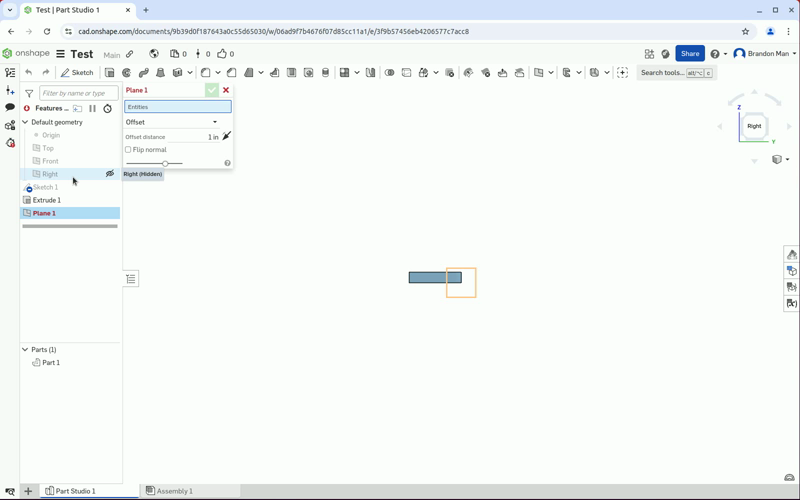
click(73, 176)
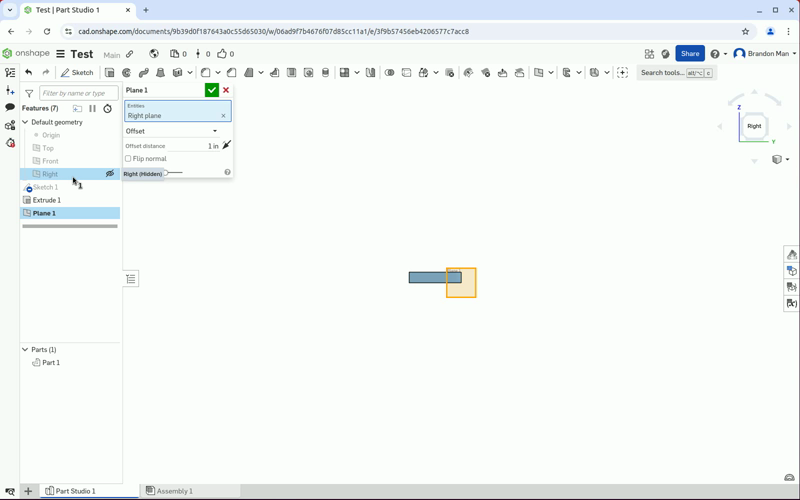
key(tab, 2)
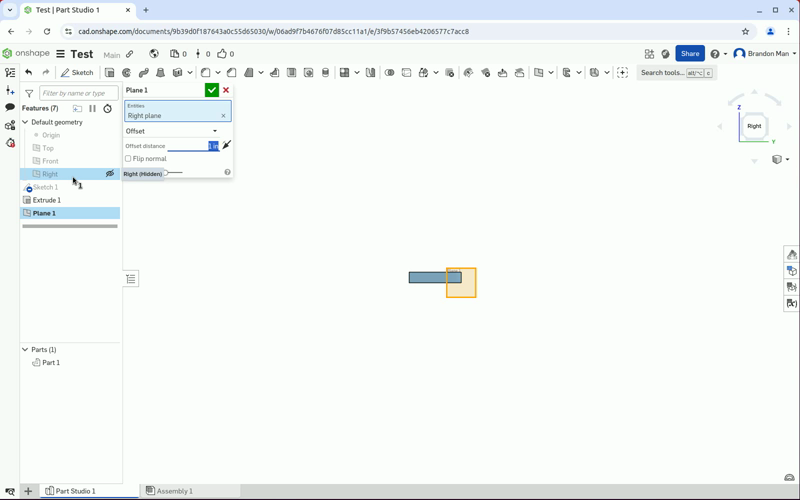
text(14.913)
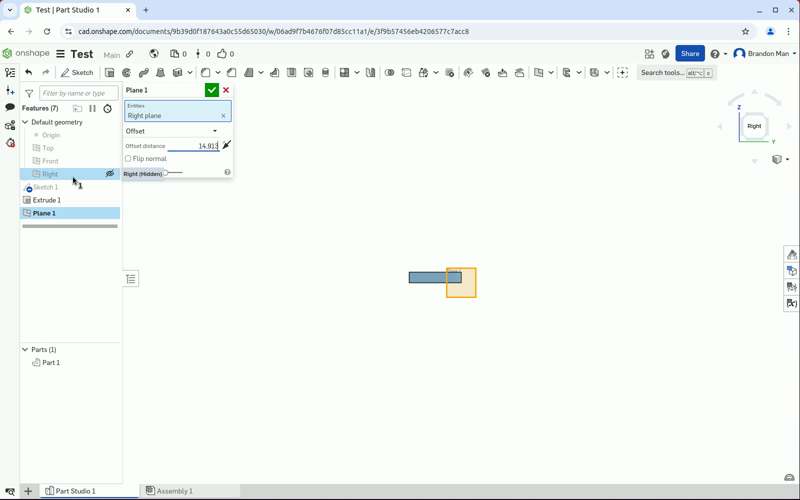
key(enter, 2)
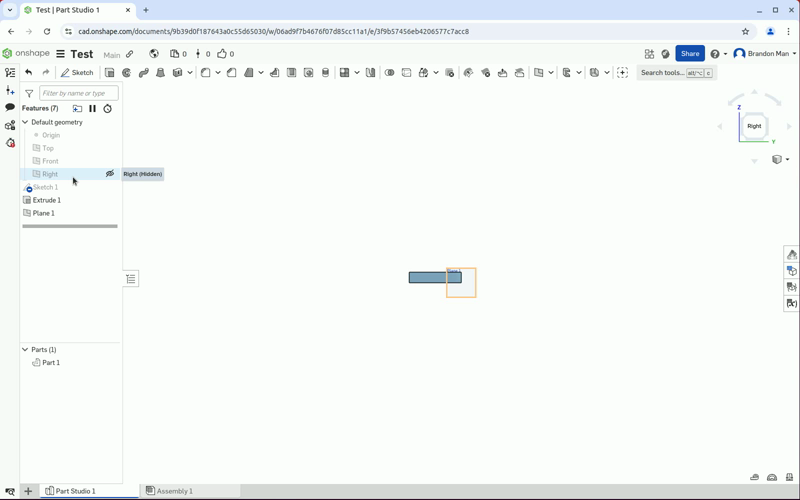
key(shift+s)
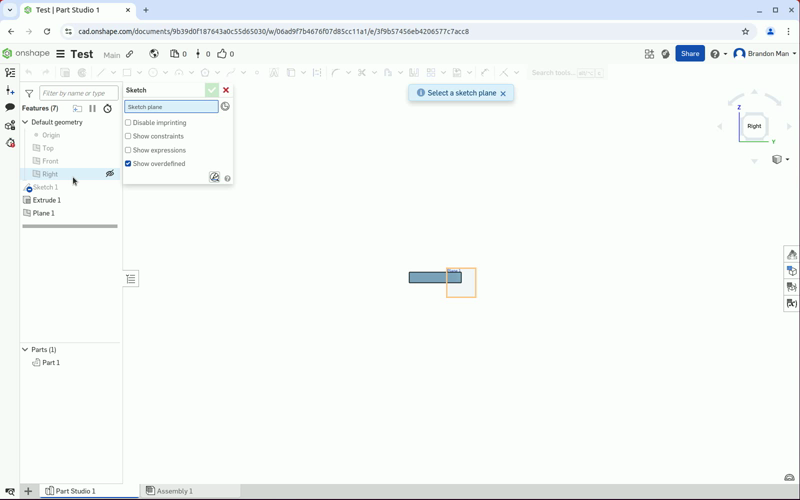
mouse_move(73, 215)
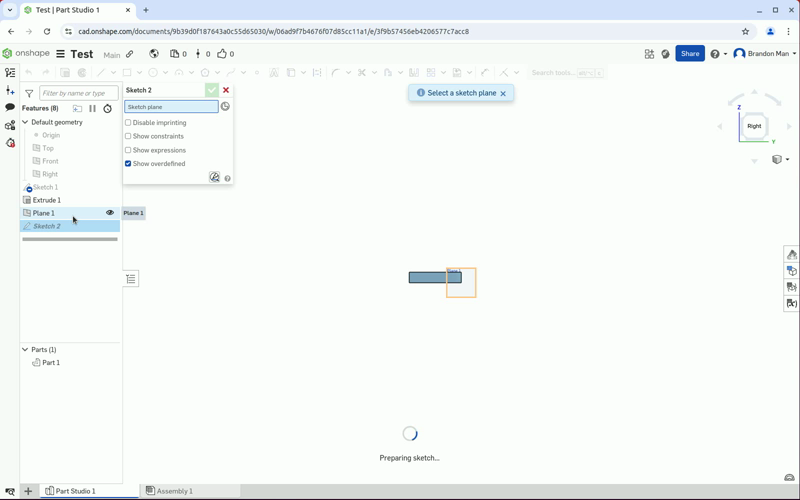
click(73, 215)
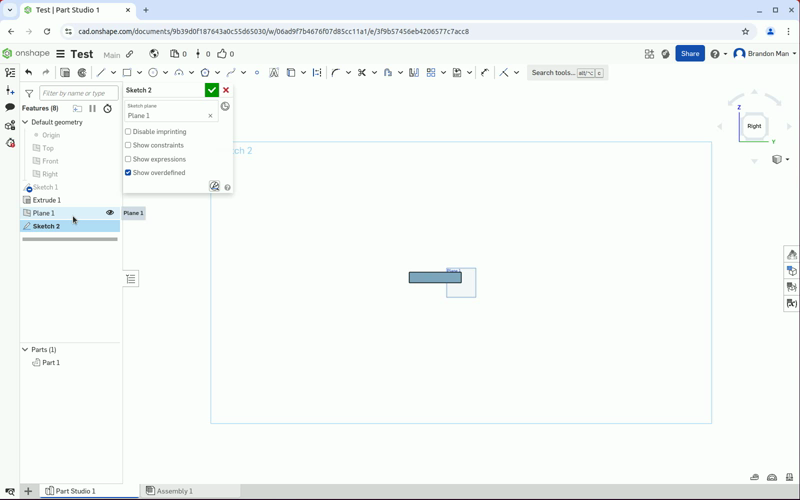
mouse_move(73, 352)
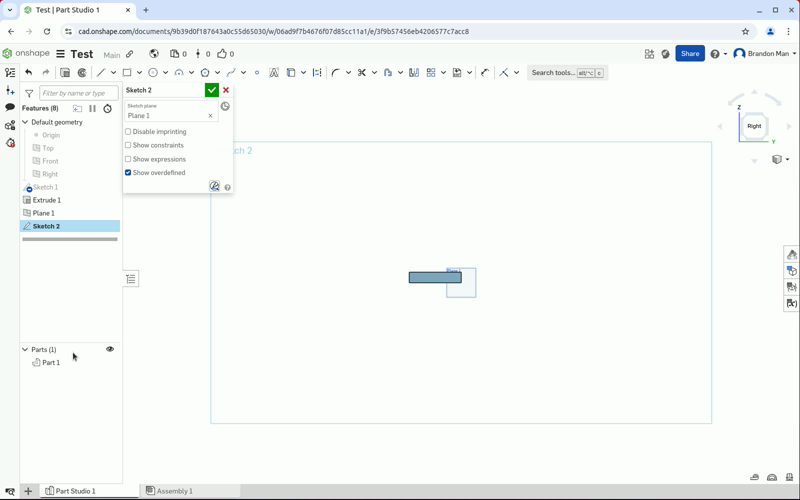
key(y)
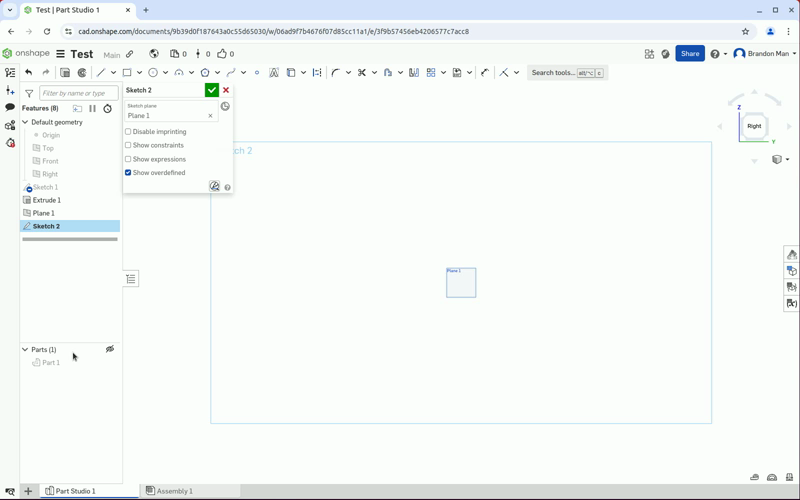
key(l)
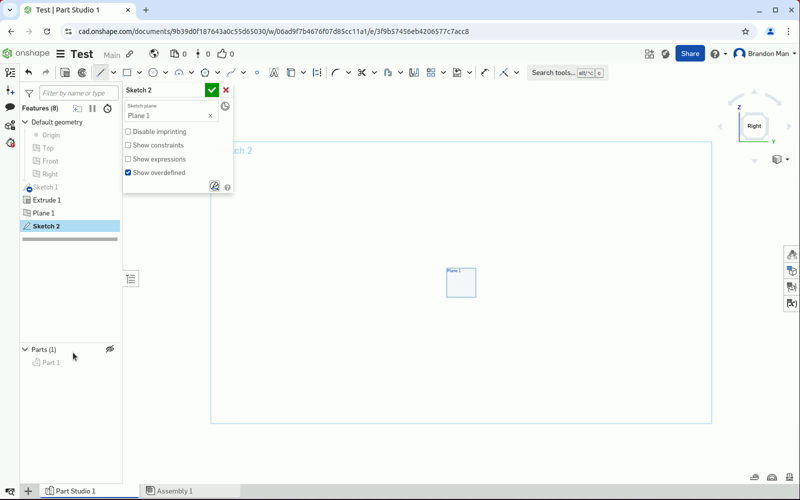
key_down(shift)
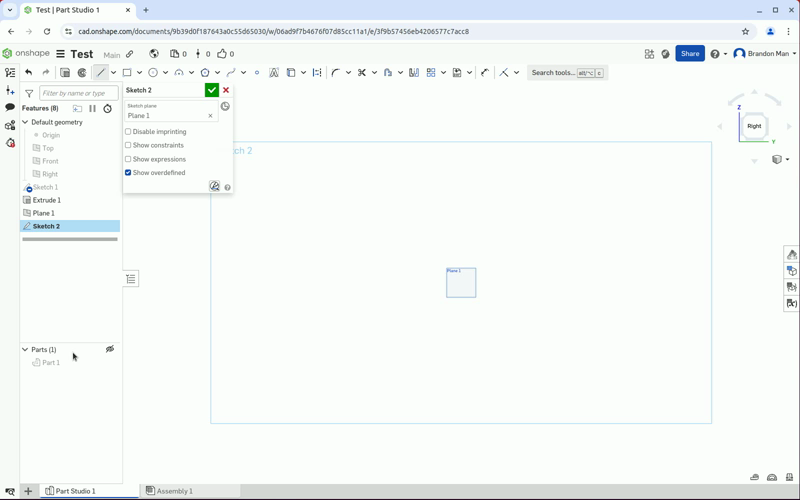
mouse_move(425, 272)
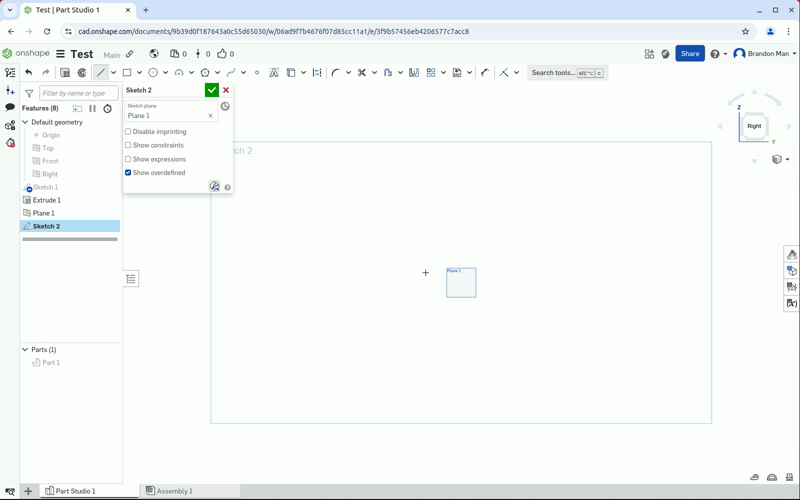
click(425, 272)
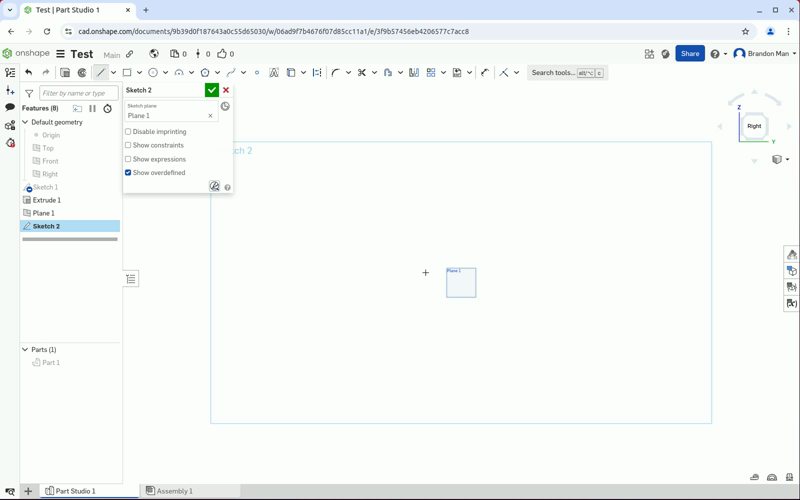
key_up(shift)
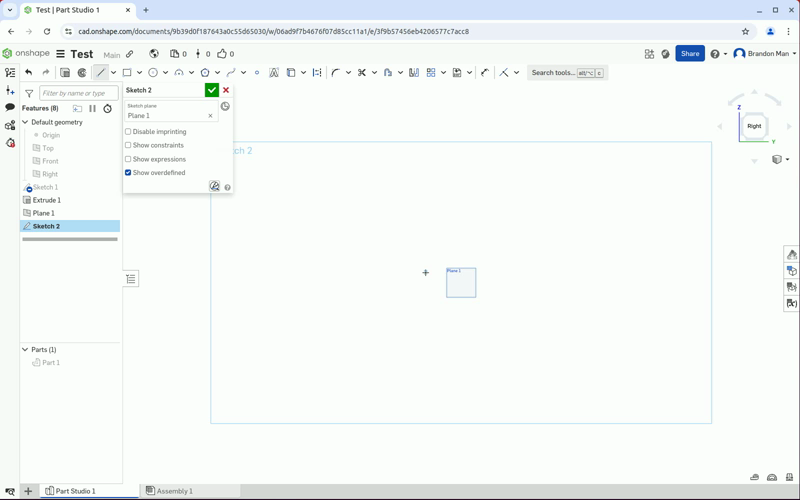
key_down(shift)
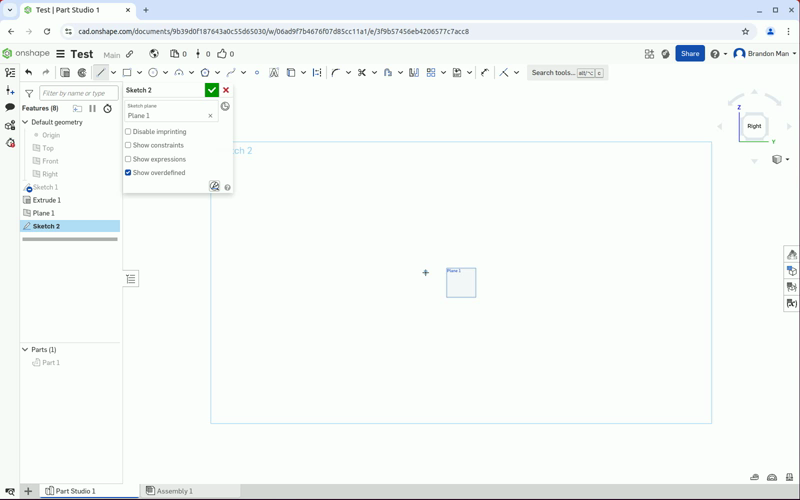
mouse_move(455, 272)
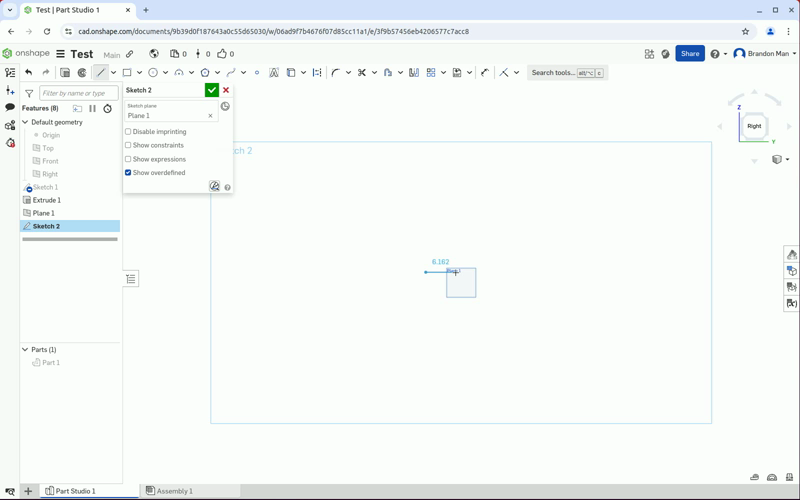
mouse_move(445, 272)
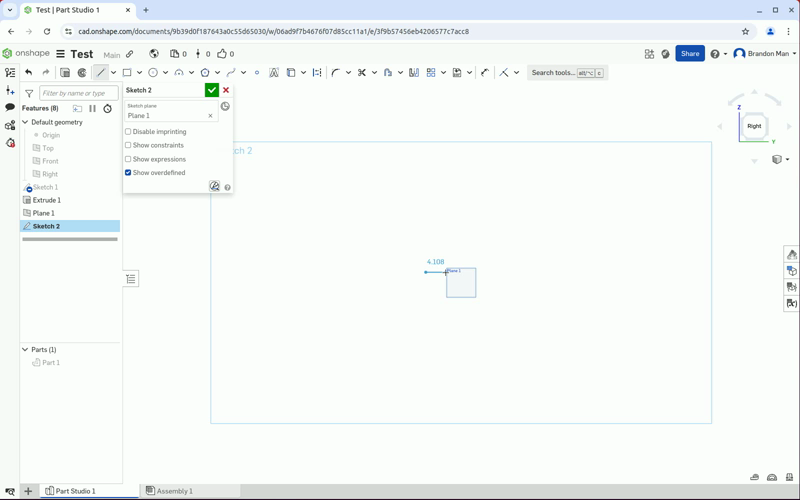
click(445, 272)
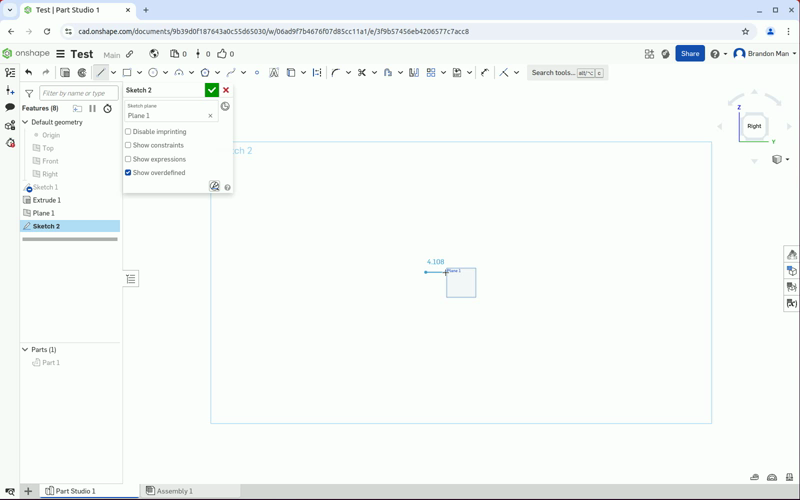
key_up(shift)
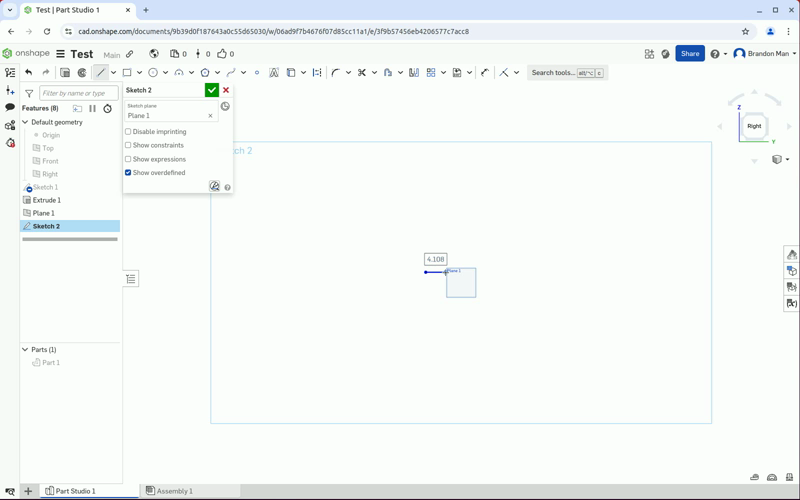
key(esc)
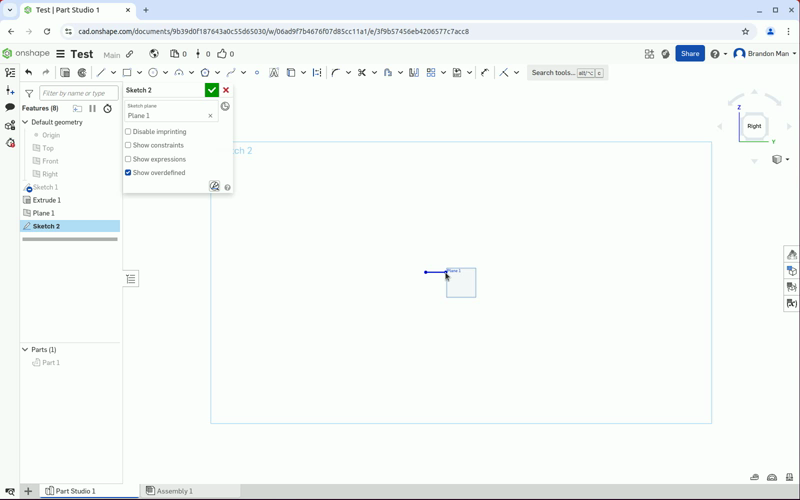
key(a)
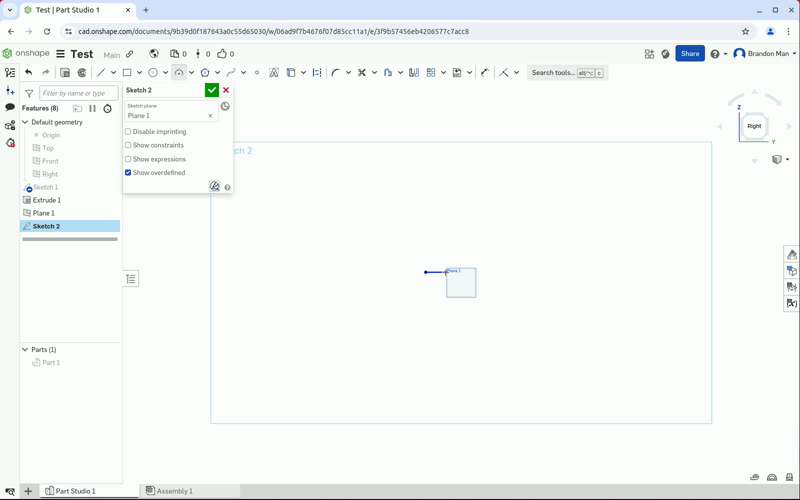
mouse_move(445, 272)
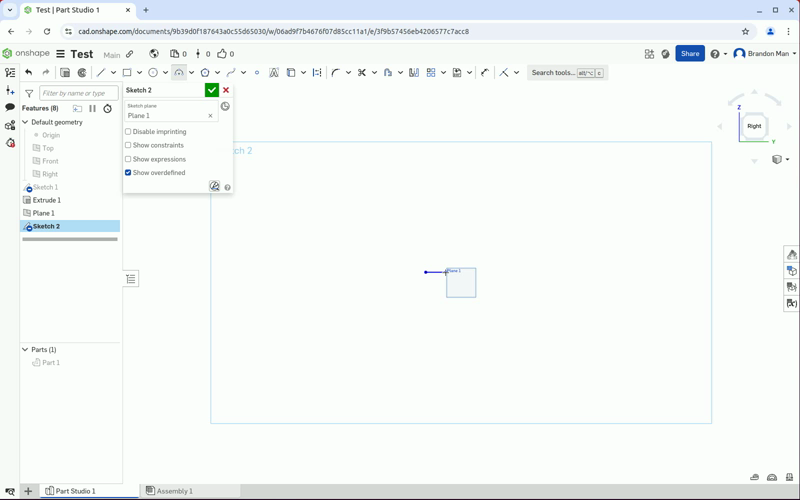
click(445, 272)
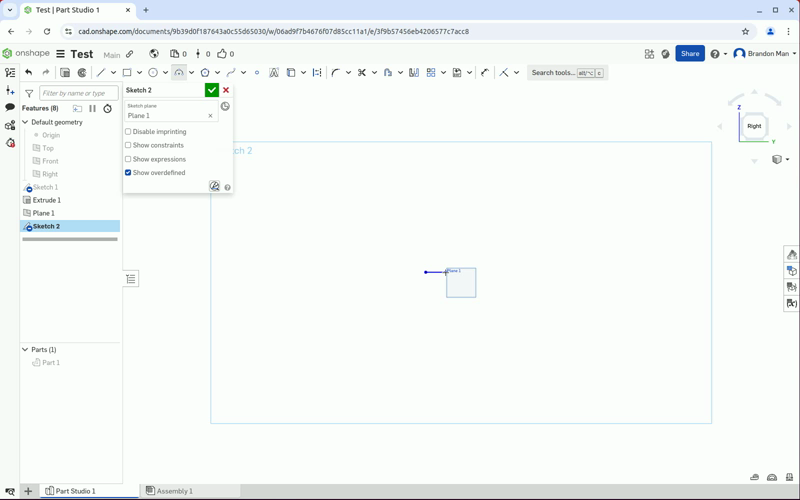
mouse_move(425, 272)
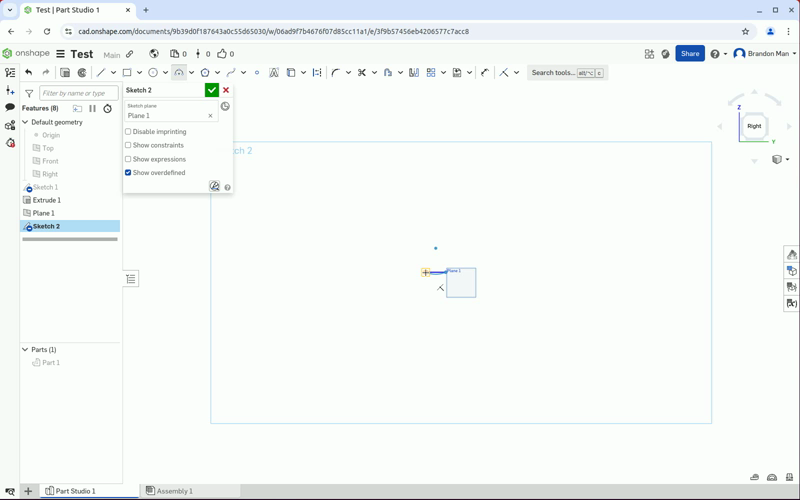
click(425, 272)
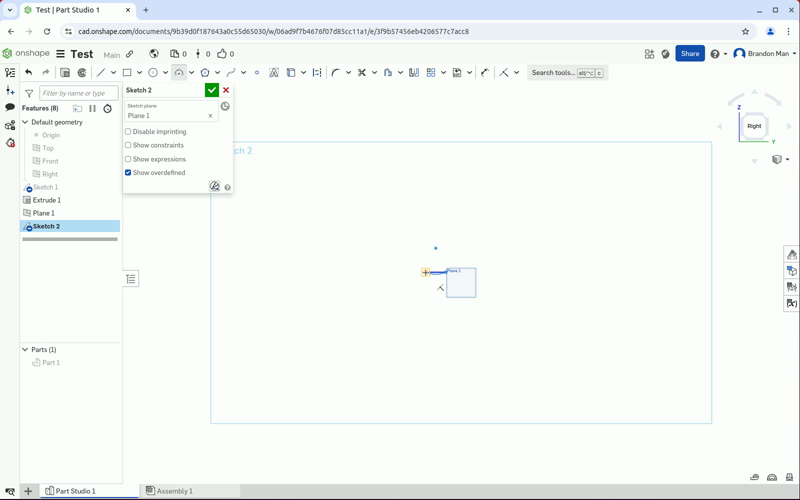
key_down(shift)
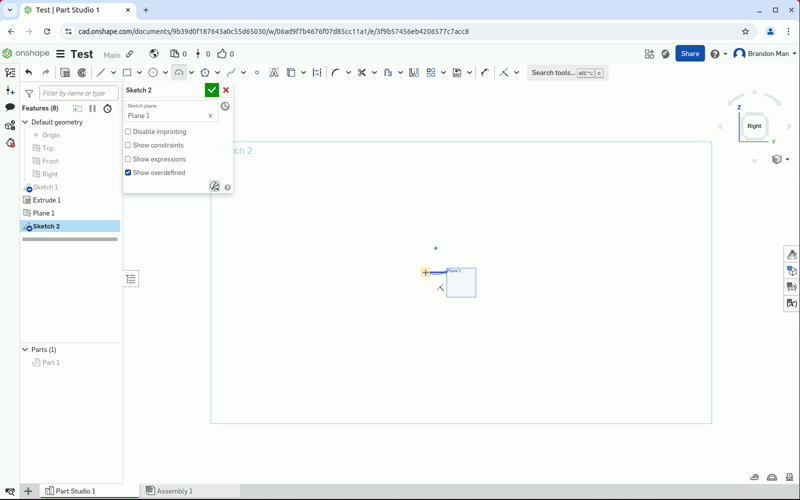
mouse_move(435, 266)
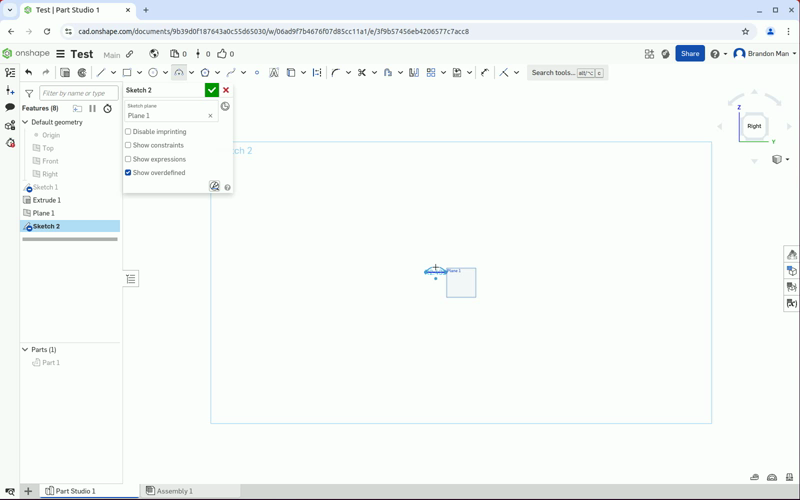
click(435, 266)
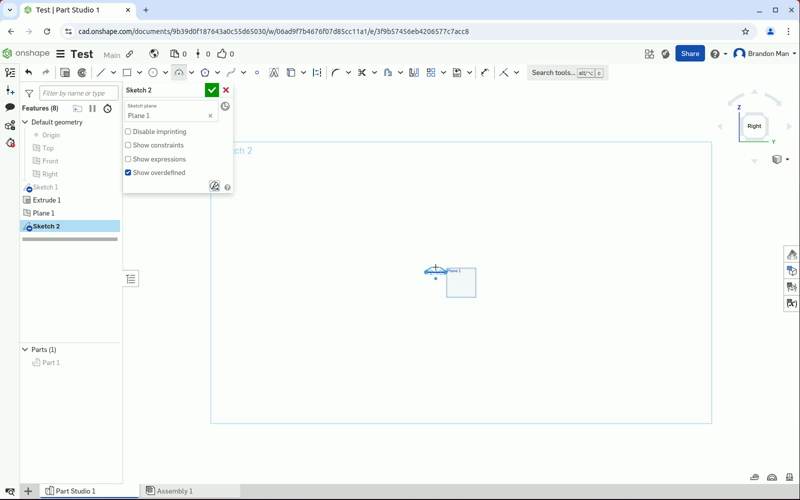
key_up(shift)
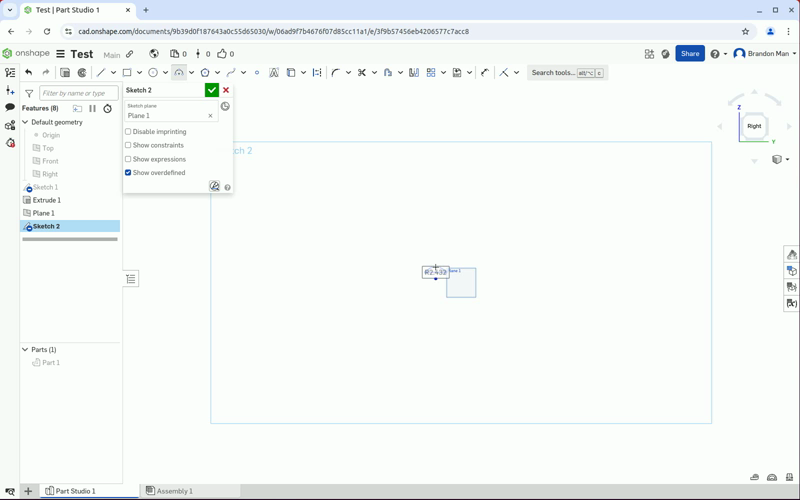
key(esc)
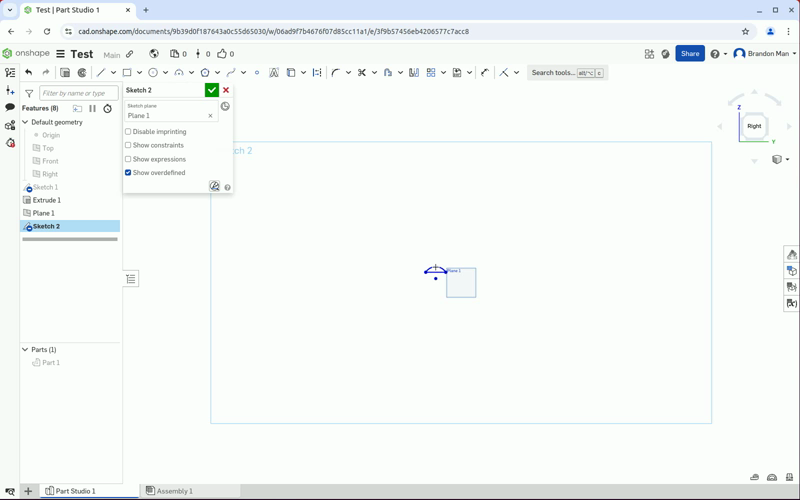
mouse_move(434, 267)
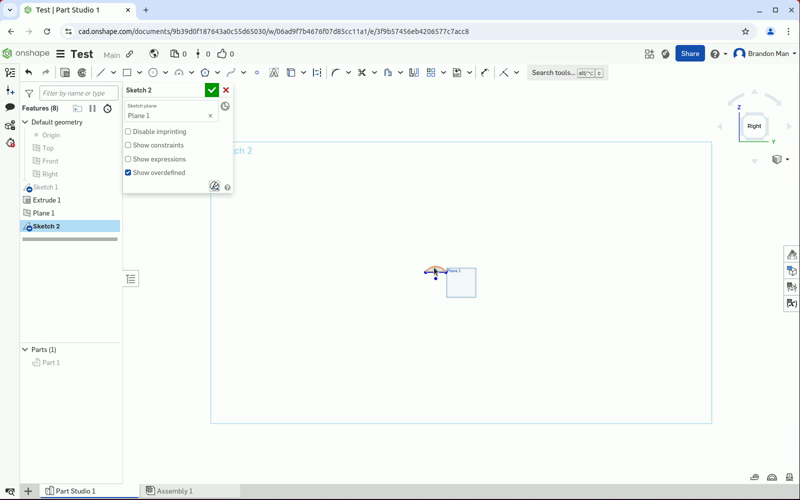
scroll(6)
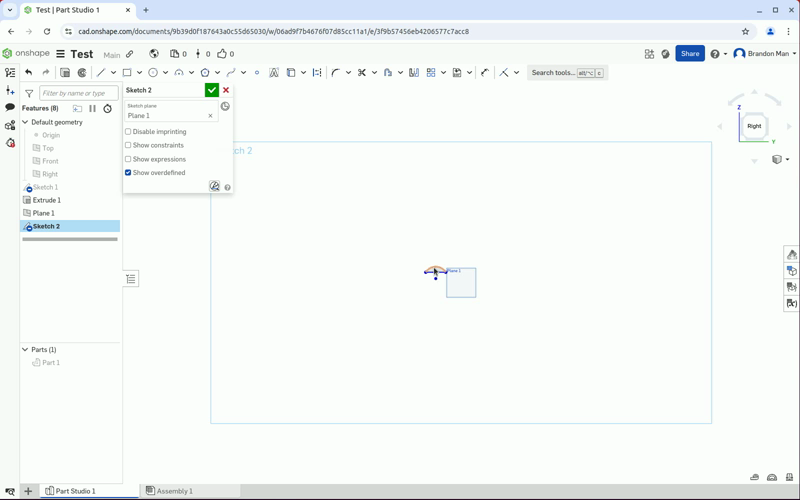
scroll(6)
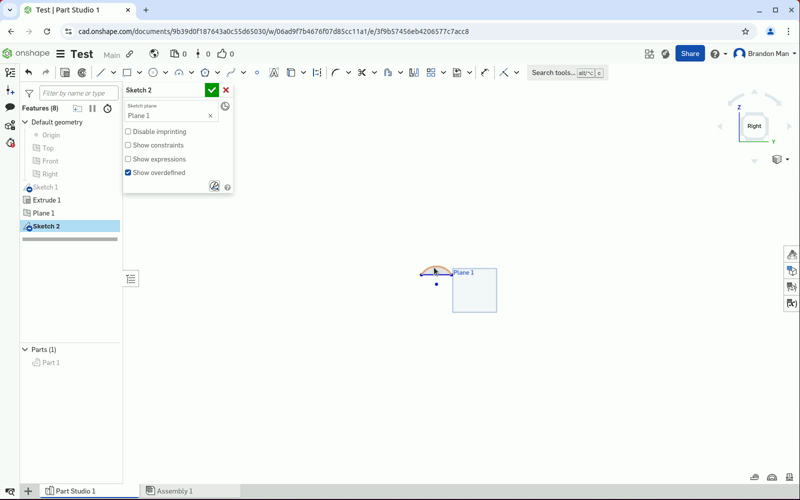
scroll(6)
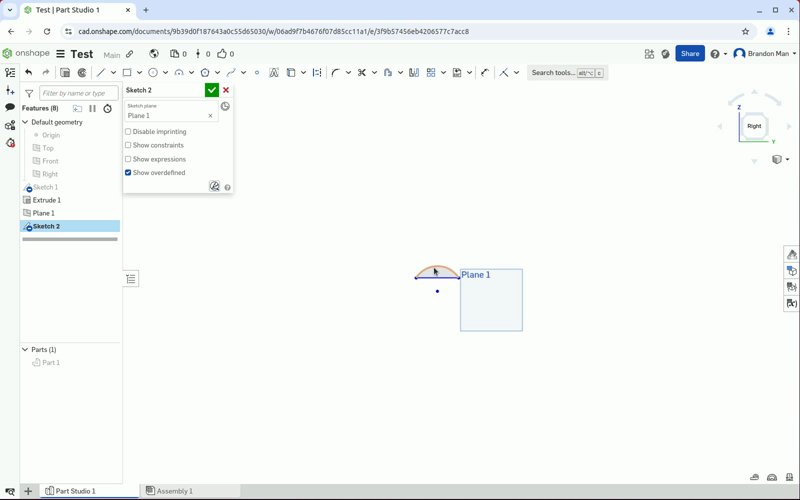
scroll(6)
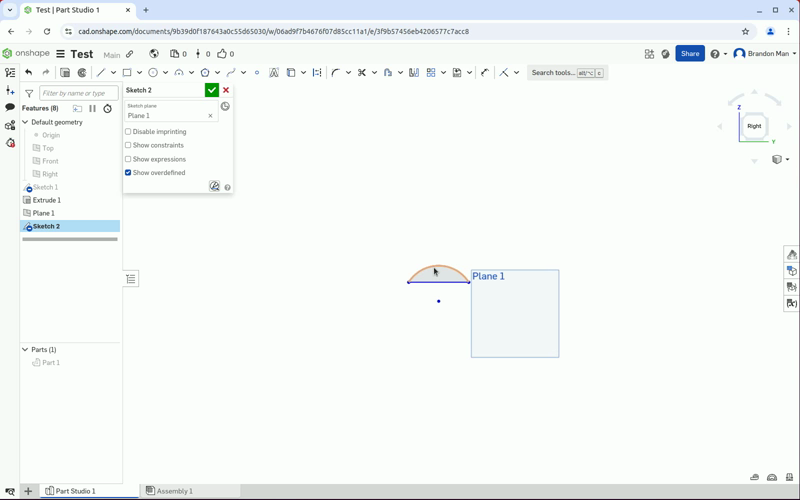
scroll(6)
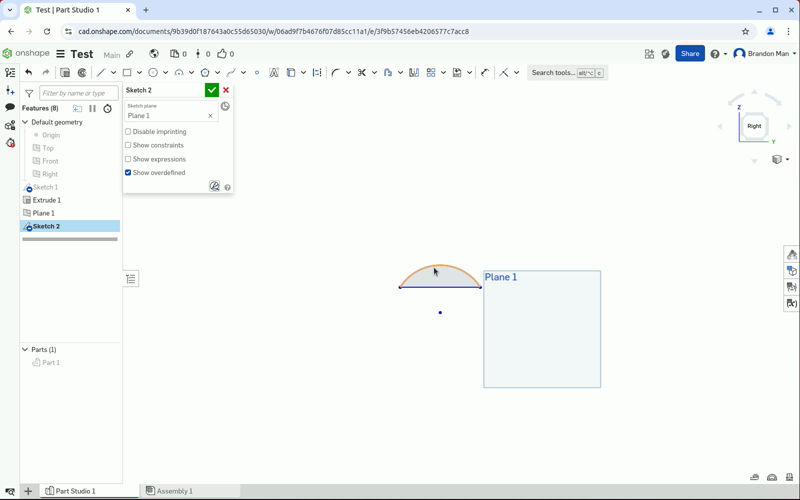
scroll(6)
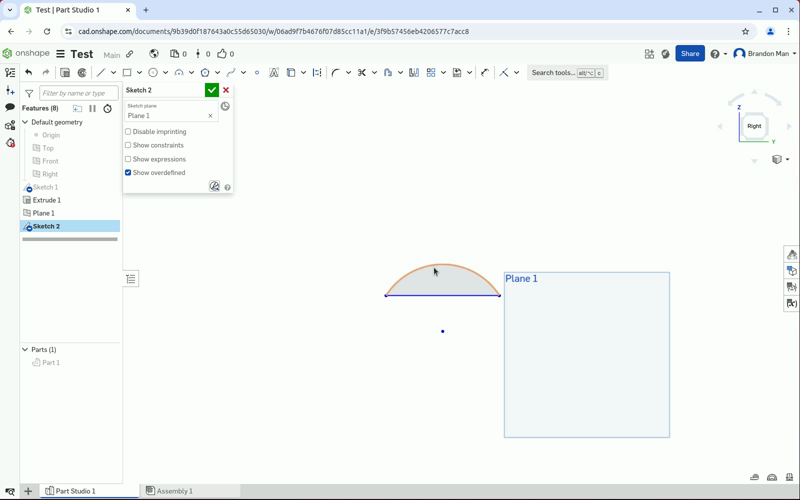
scroll(6)
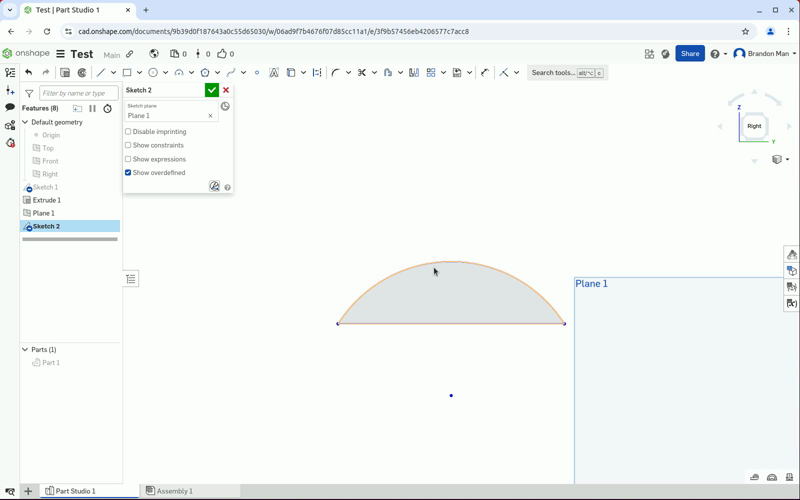
click(434, 267)
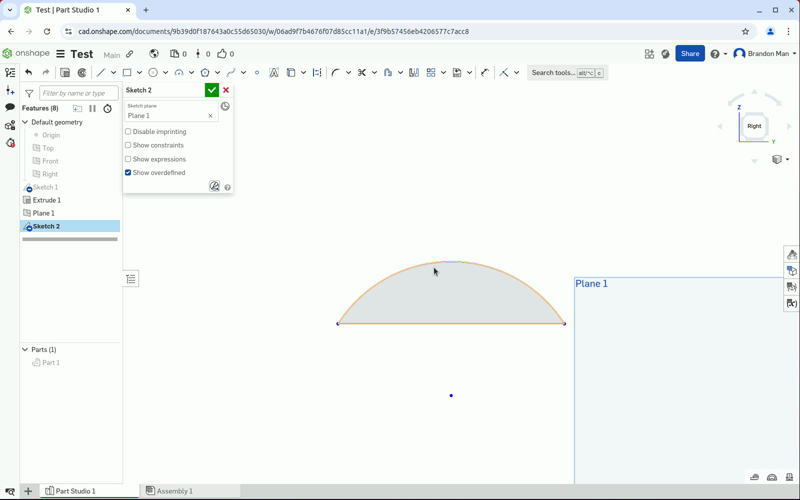
scroll(-6)
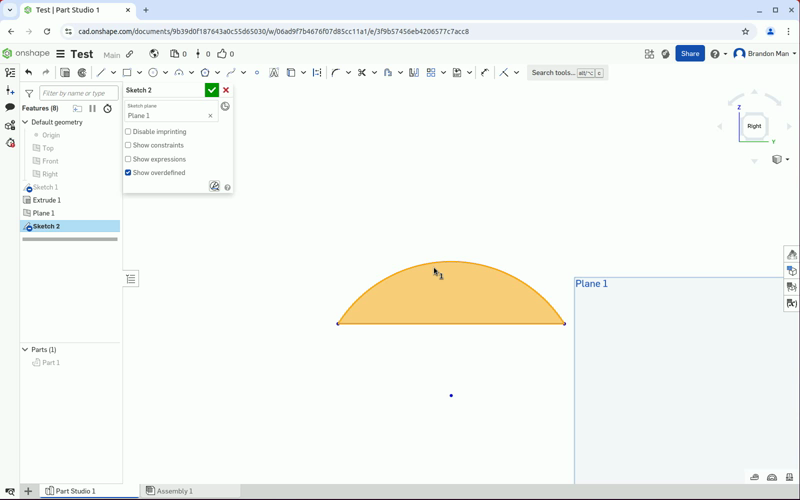
scroll(-6)
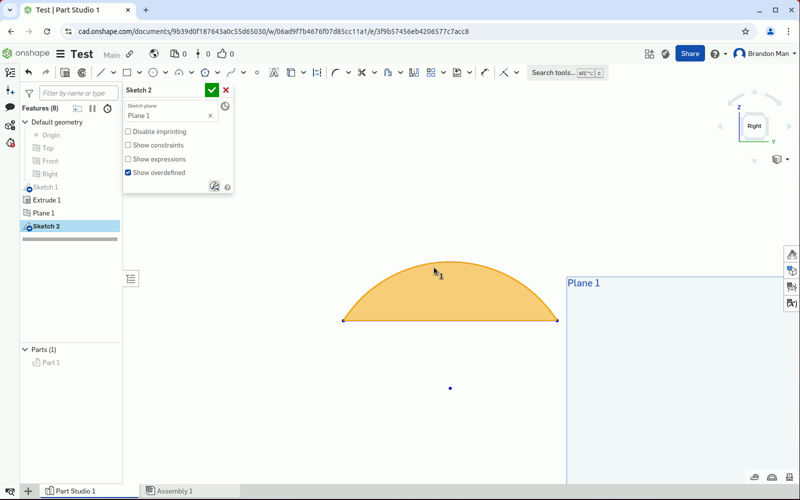
scroll(-6)
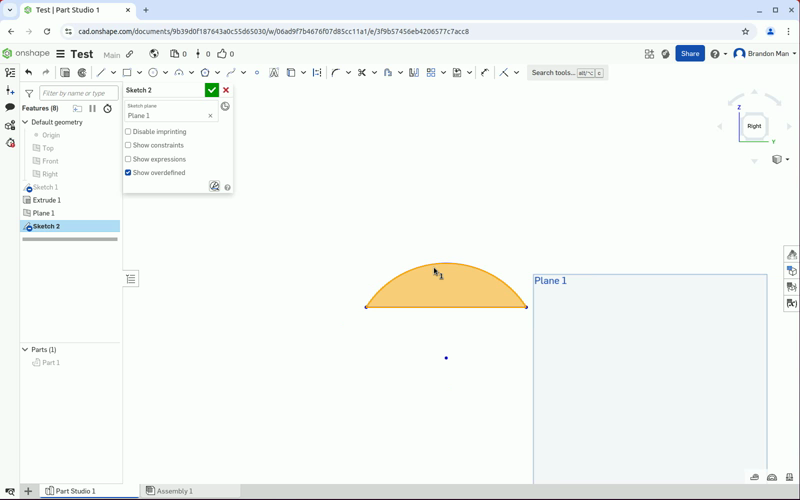
scroll(-6)
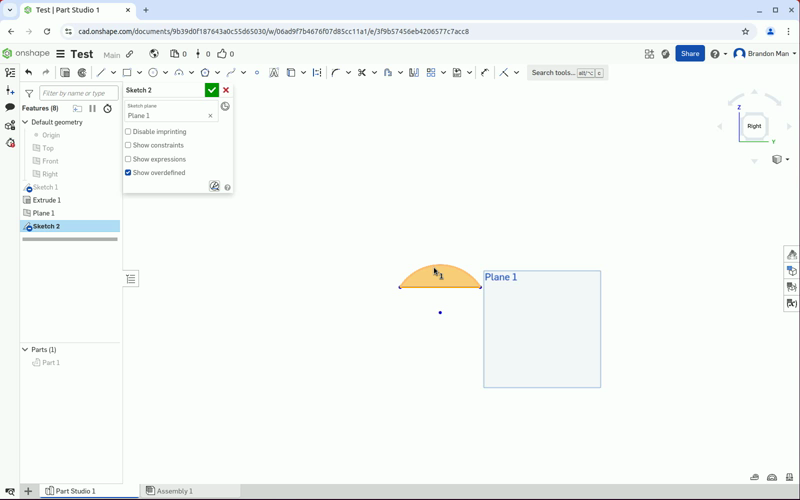
scroll(-6)
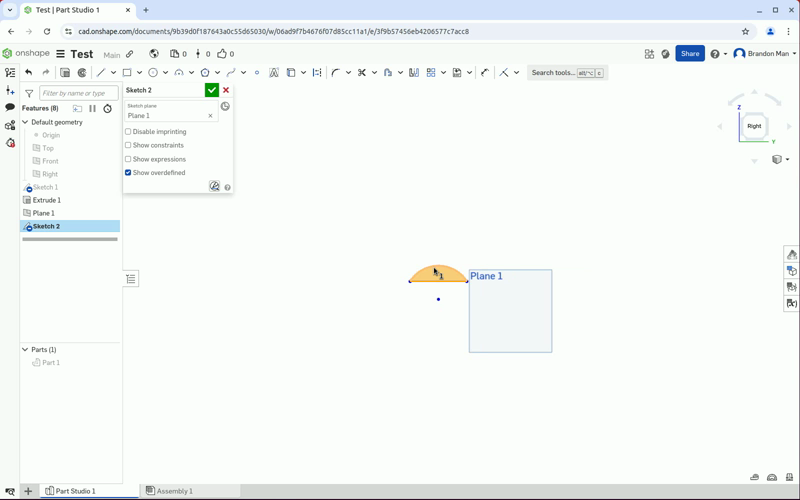
scroll(-6)
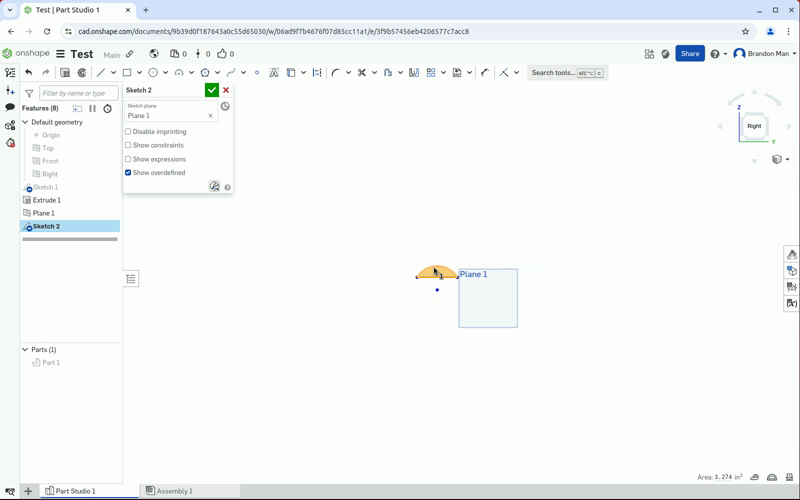
scroll(-6)
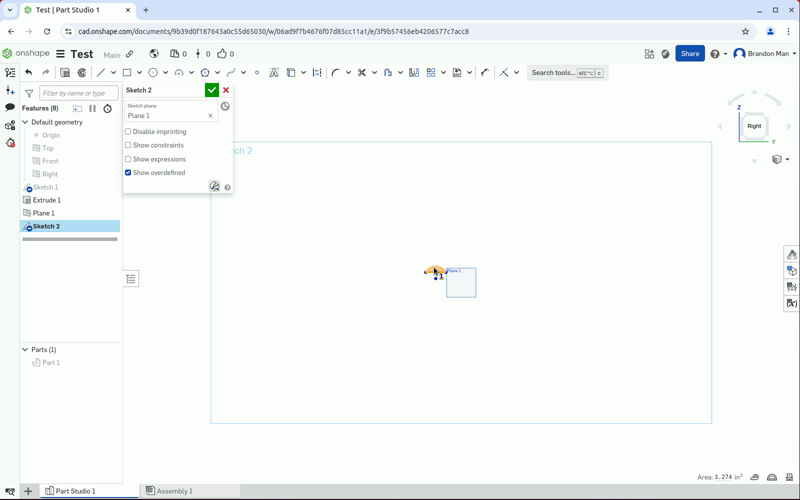
mouse_move(73, 352)
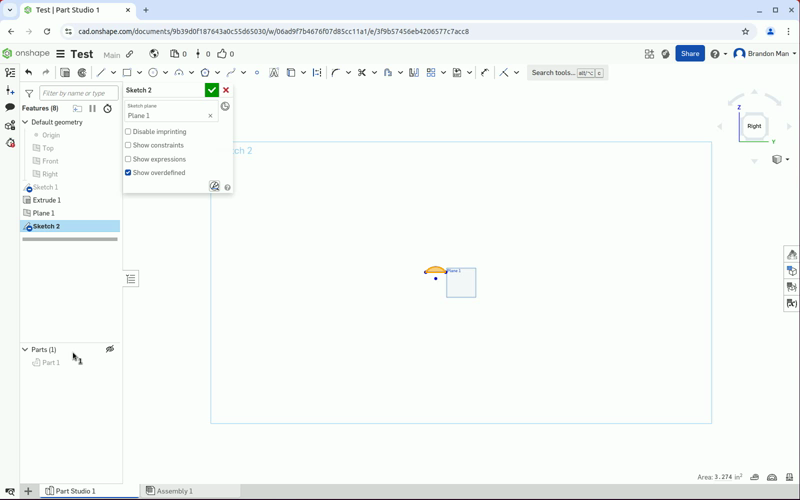
key(shift+y)
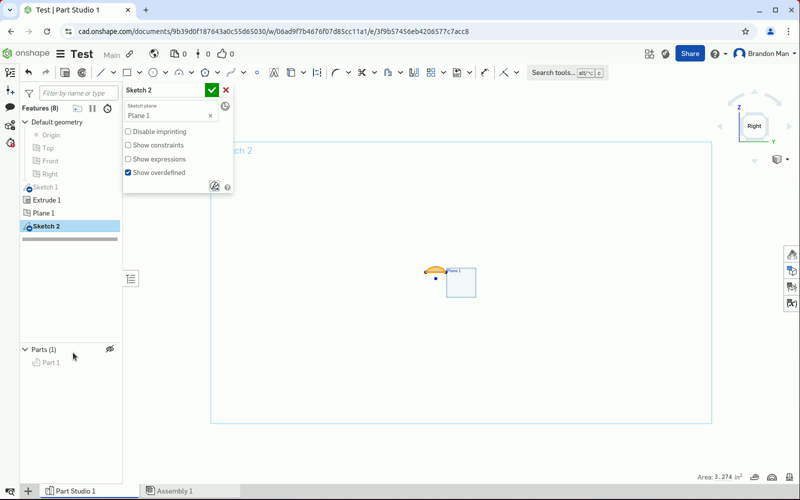
key(shift+e)
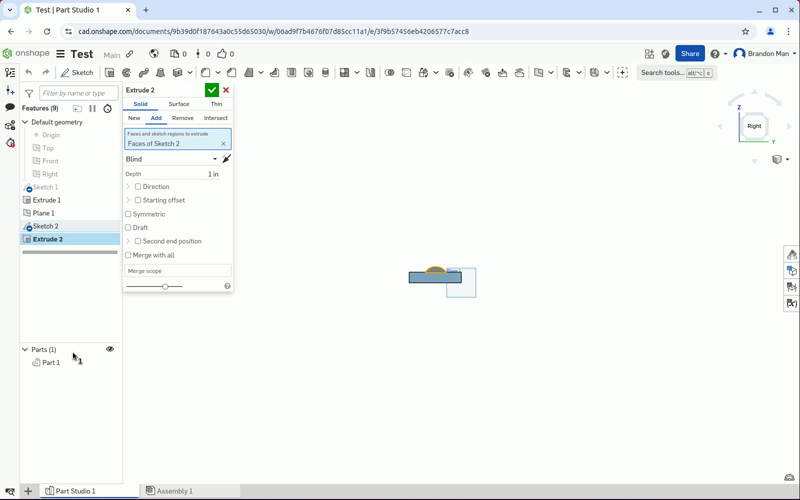
mouse_move(143, 106)
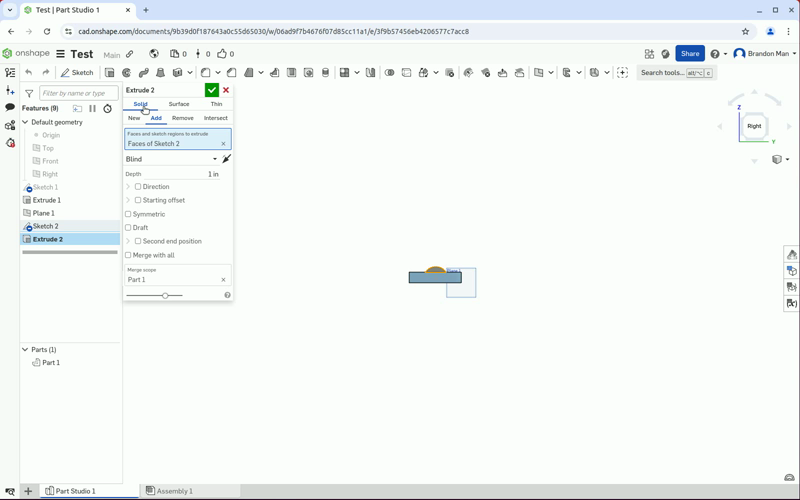
click(143, 106)
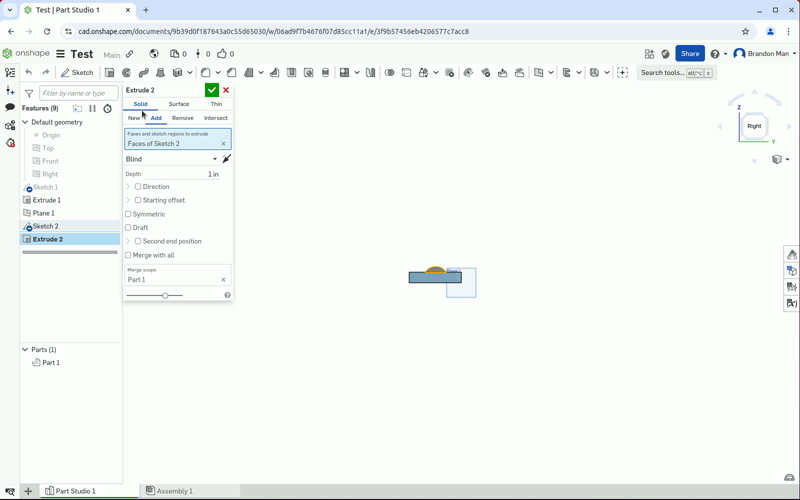
mouse_move(137, 120)
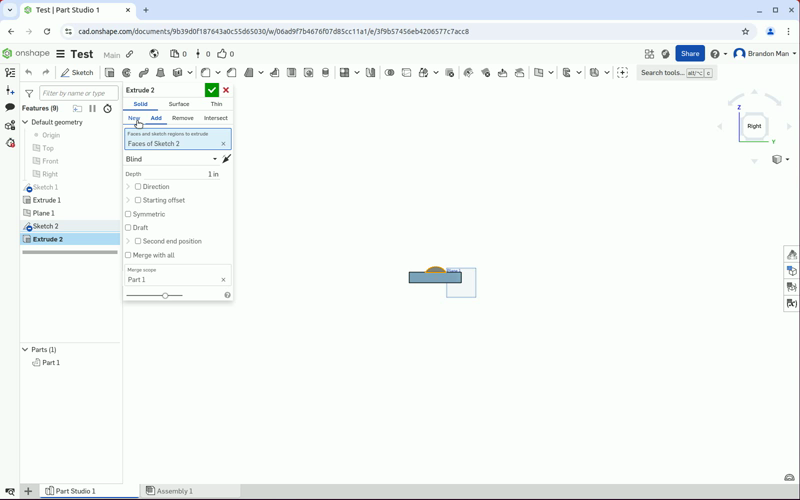
click(137, 120)
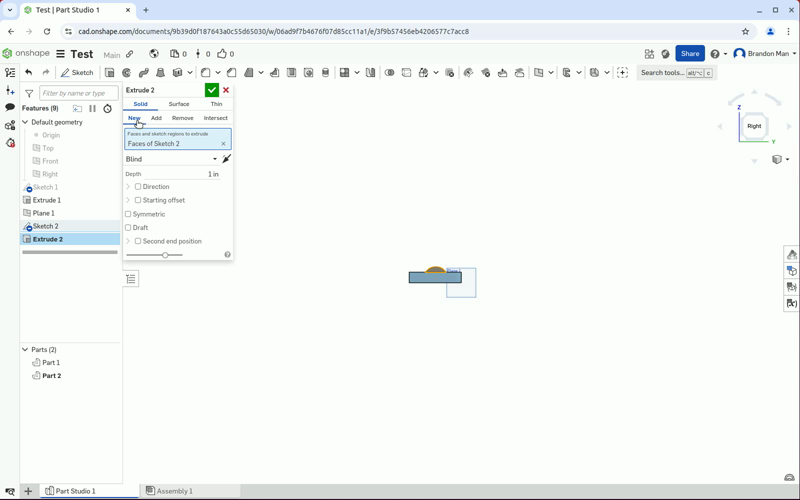
key(tab, 4)
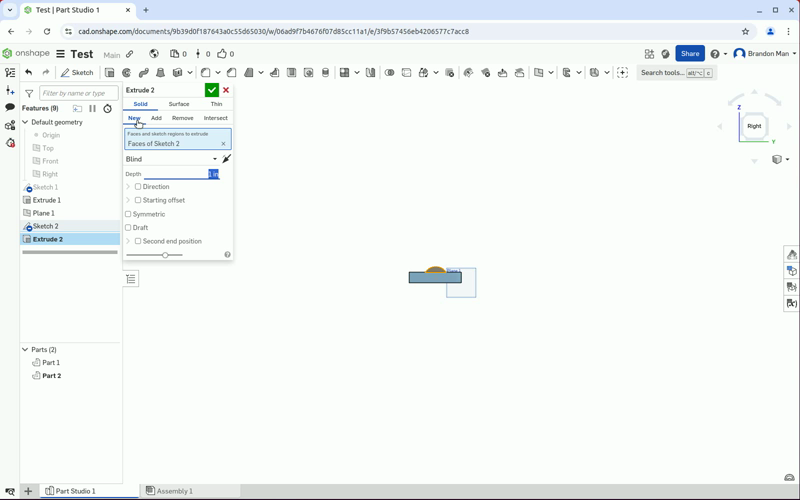
text(6.018)
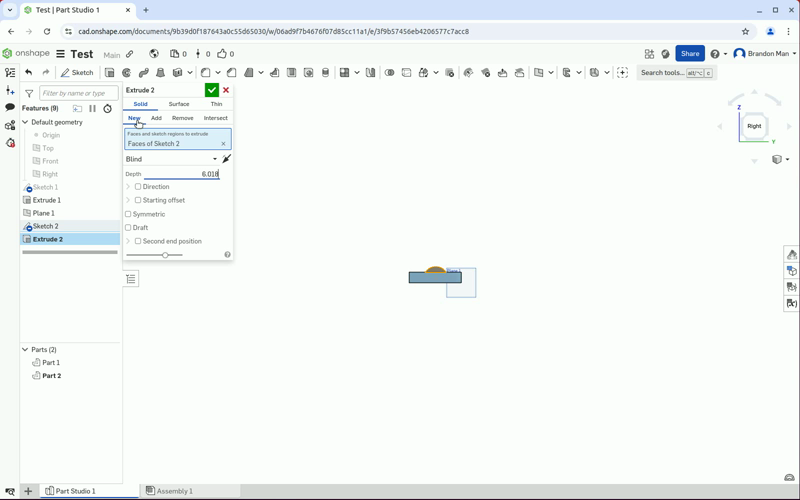
key(enter)
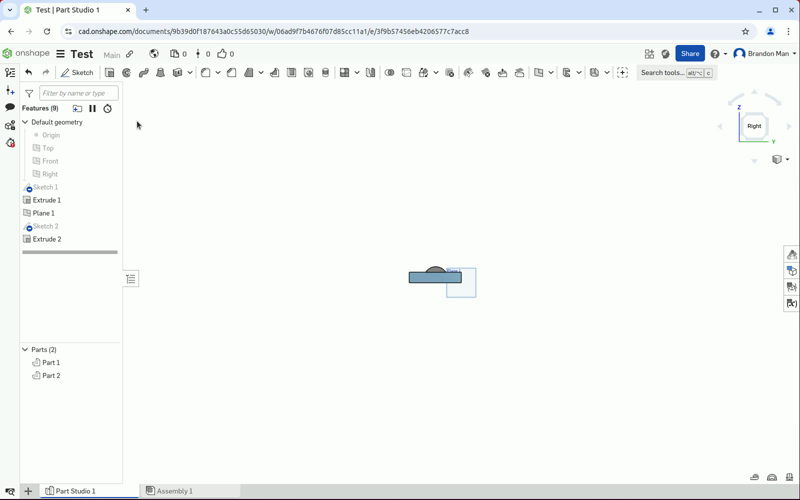
key(shift+h)
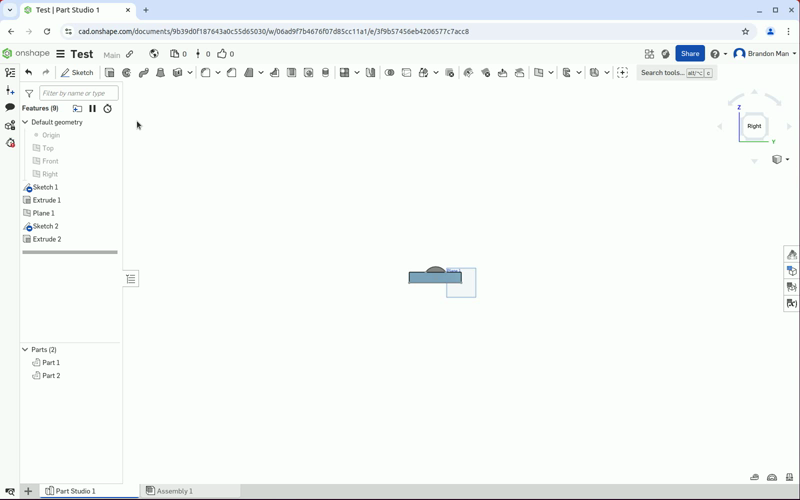
key(shift+h)
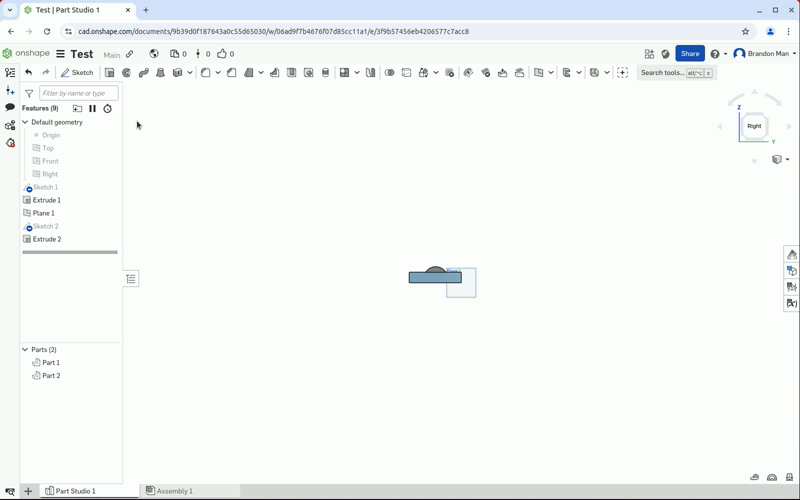
mouse_move(73, 189)
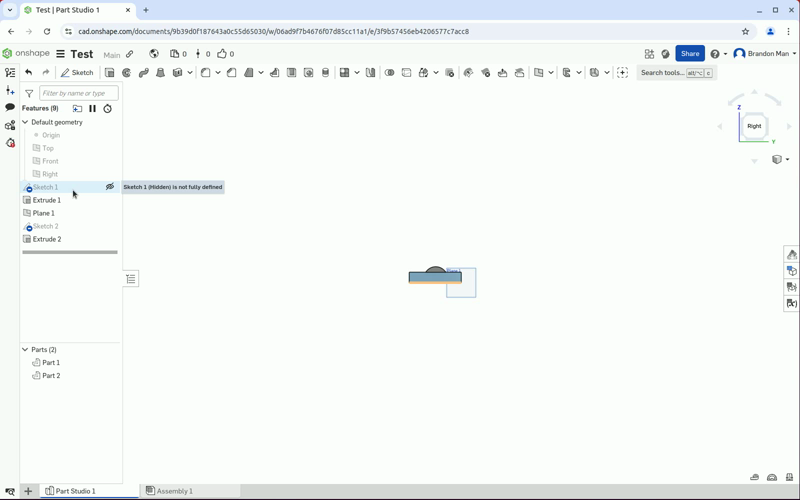
click(73, 189)
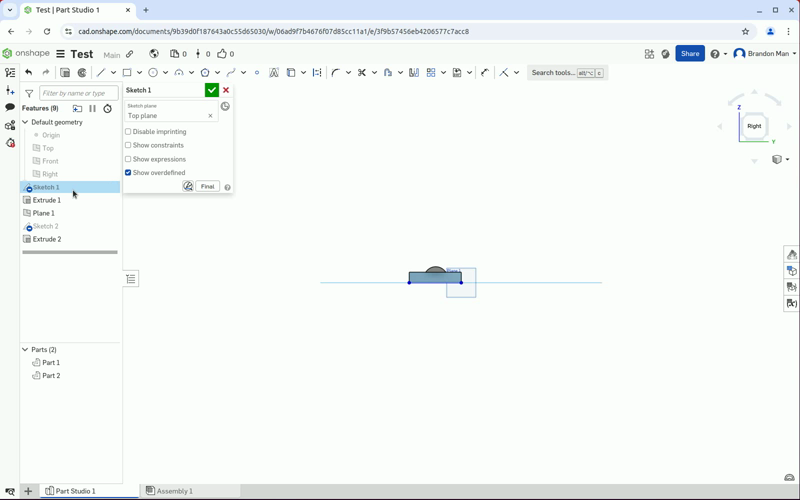
mouse_move(229, 92)
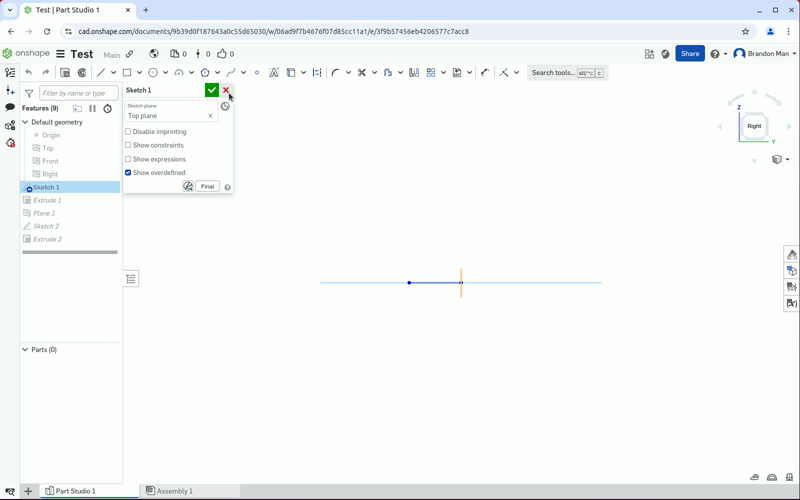
click(229, 92)
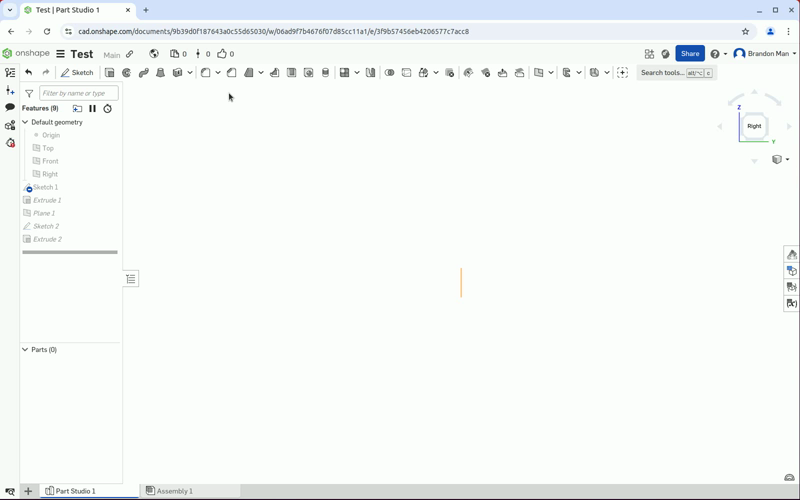
key(shift+s)
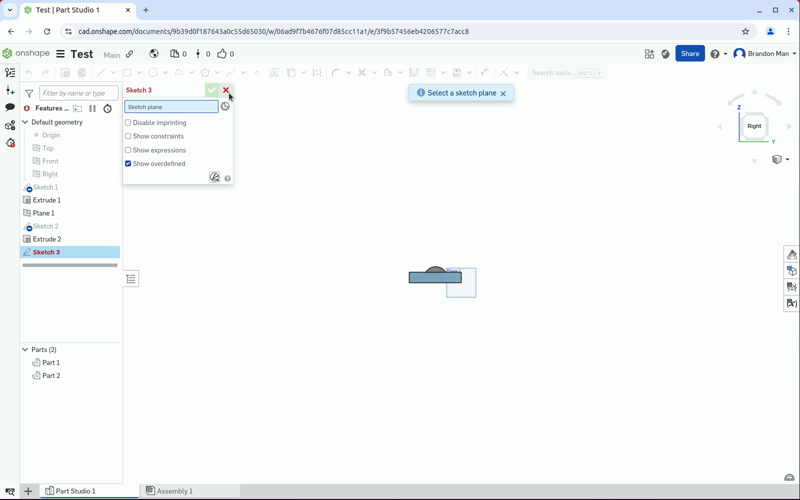
mouse_move(73, 215)
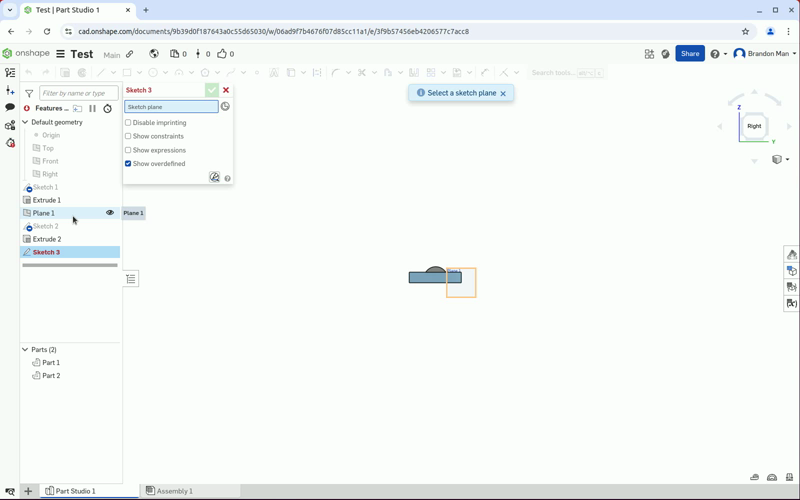
click(73, 215)
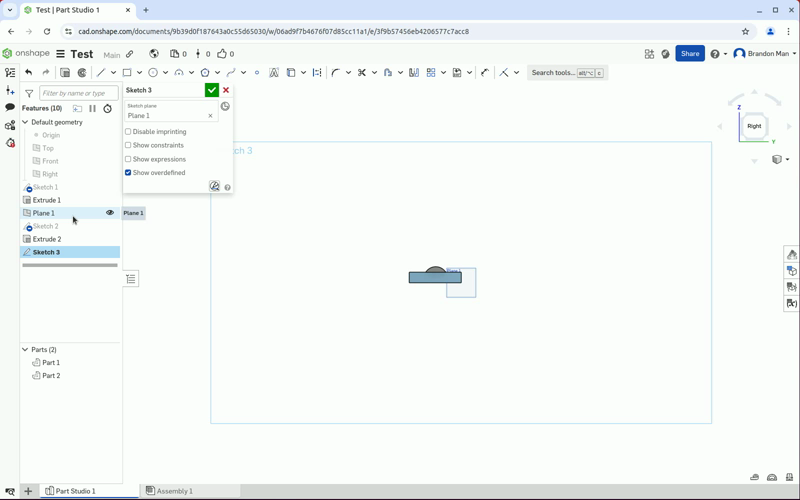
mouse_move(73, 352)
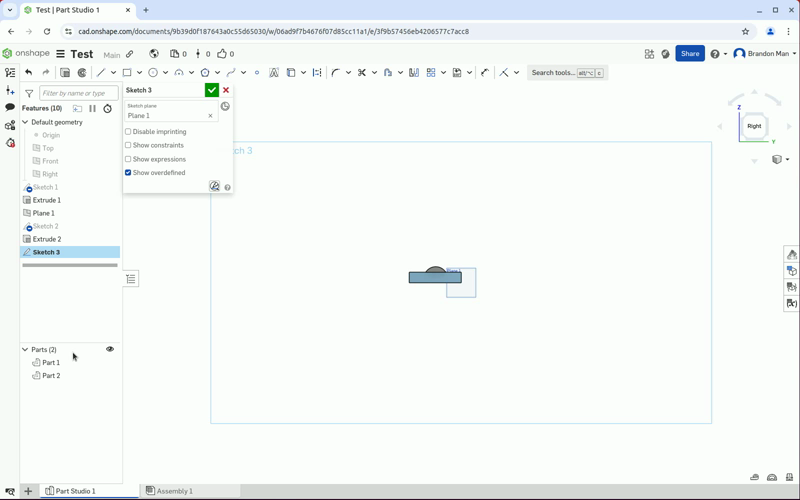
key(y)
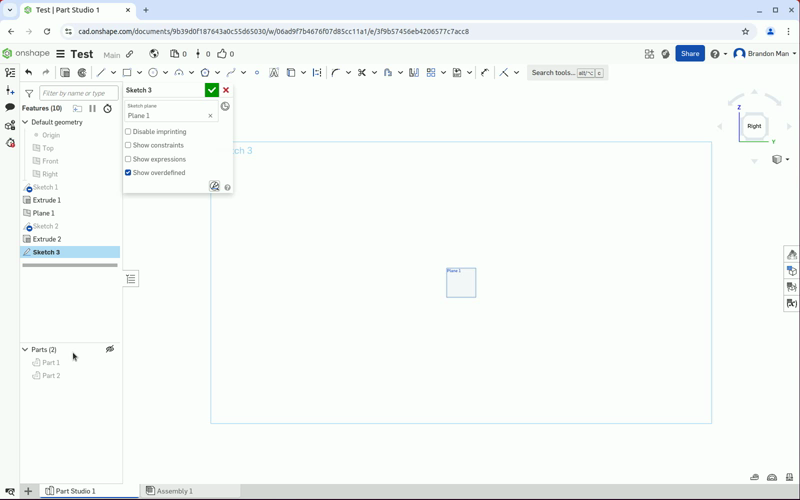
key(a)
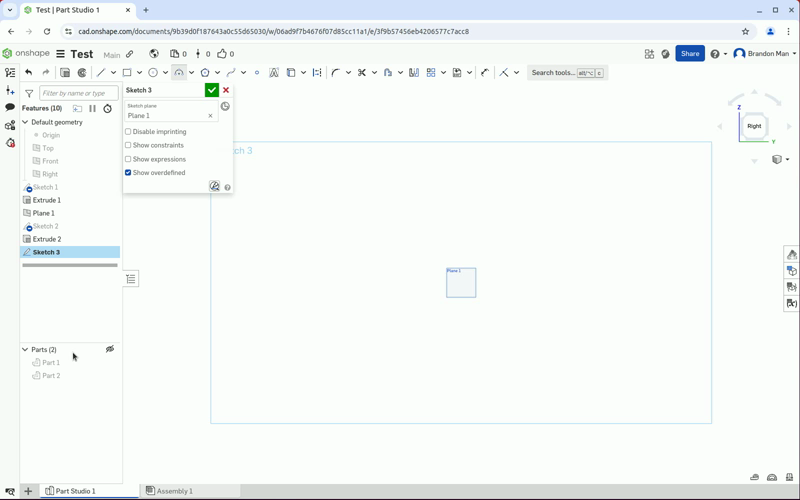
key_down(shift)
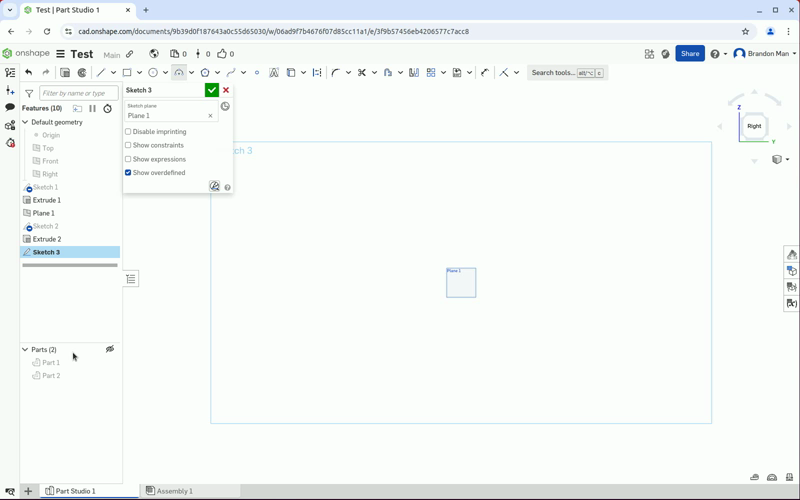
mouse_move(425, 282)
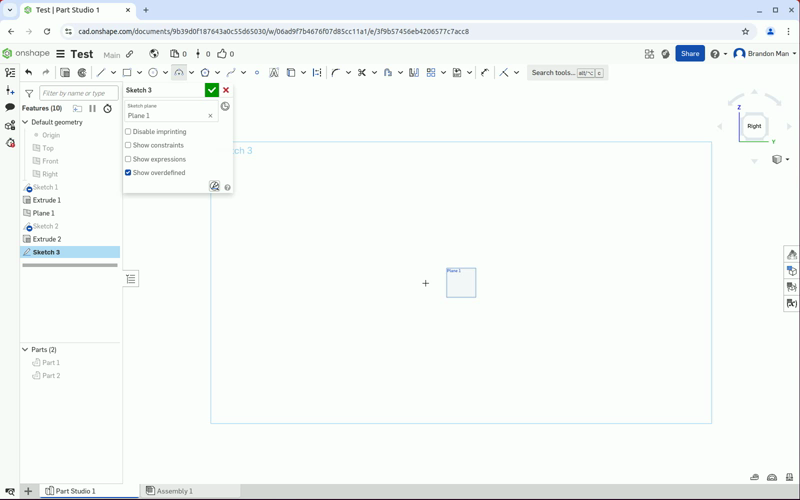
click(425, 282)
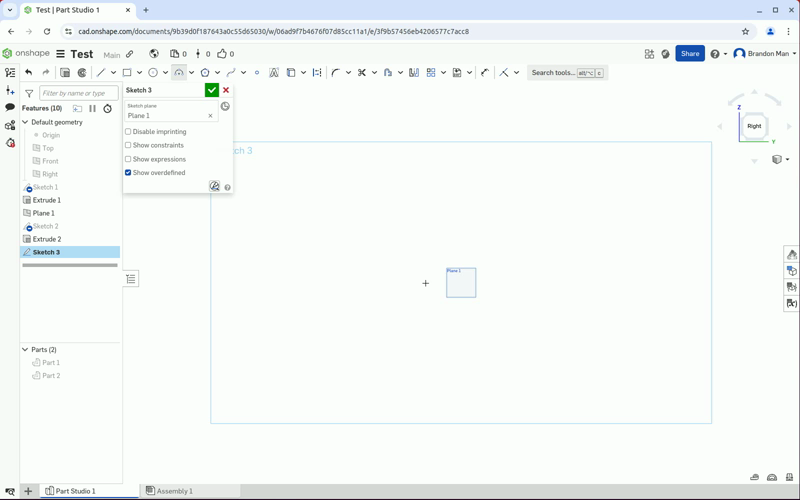
key_up(shift)
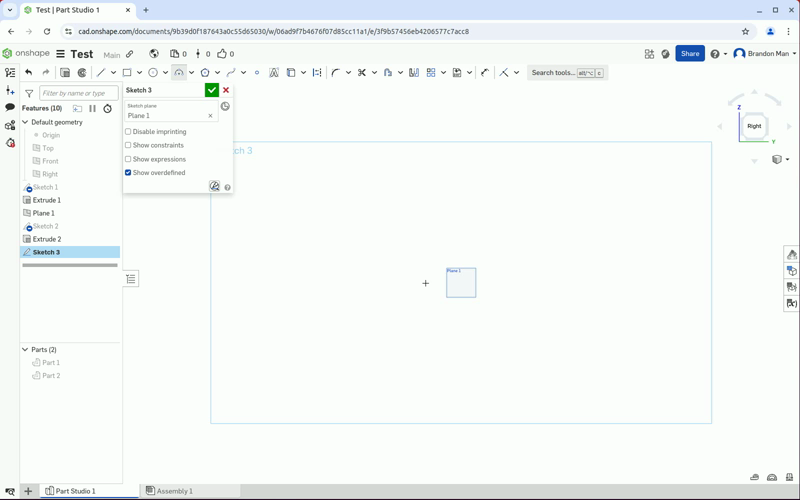
key_down(shift)
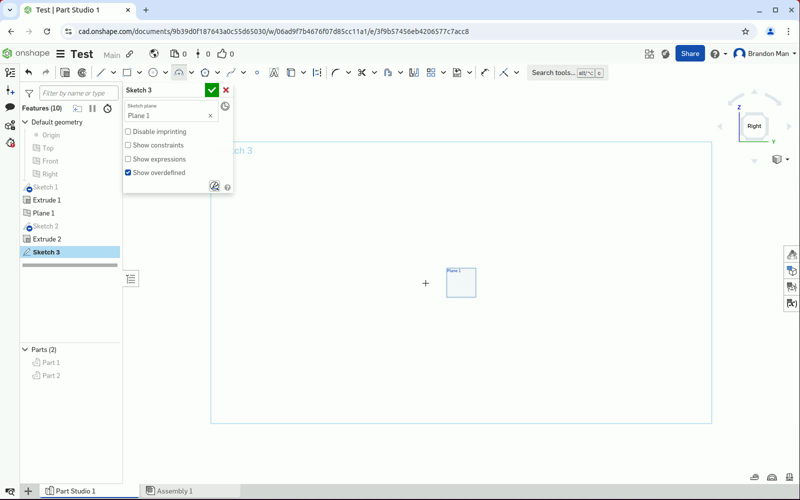
mouse_move(445, 282)
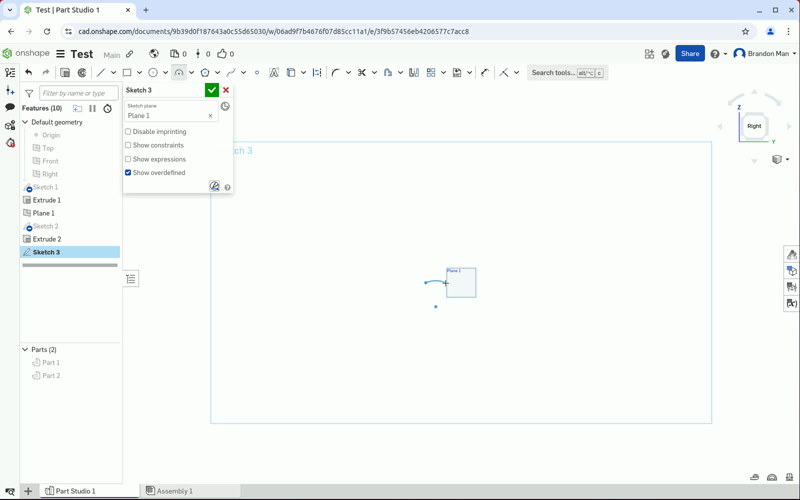
click(445, 282)
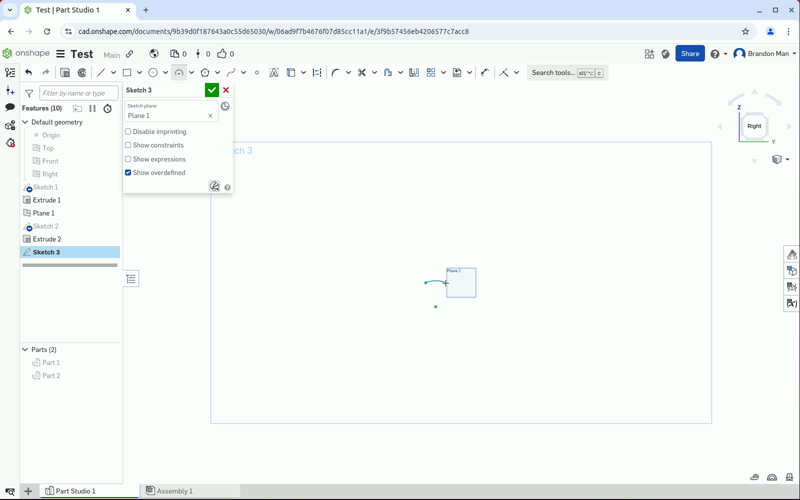
mouse_move(435, 288)
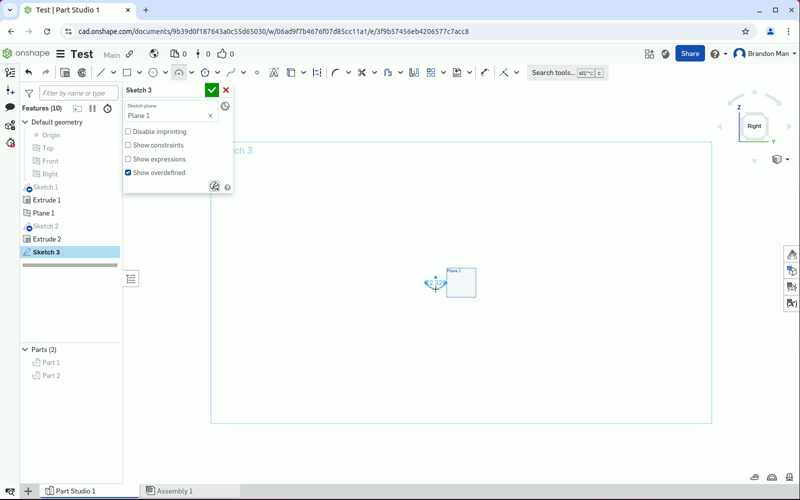
click(435, 288)
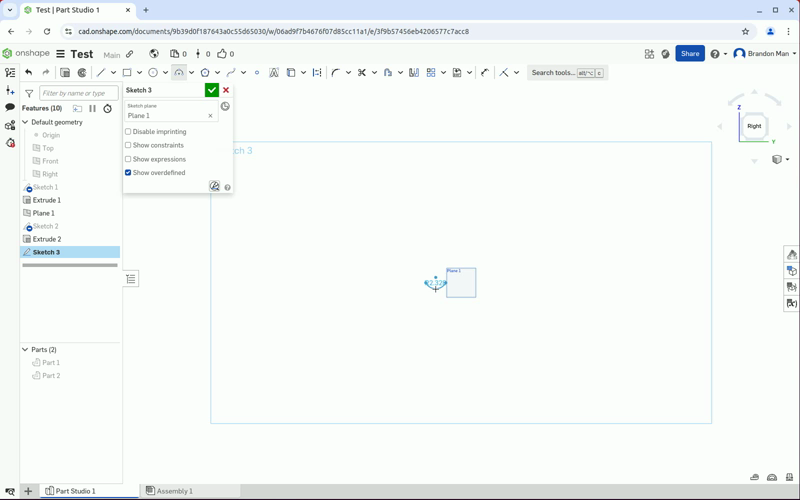
key_up(shift)
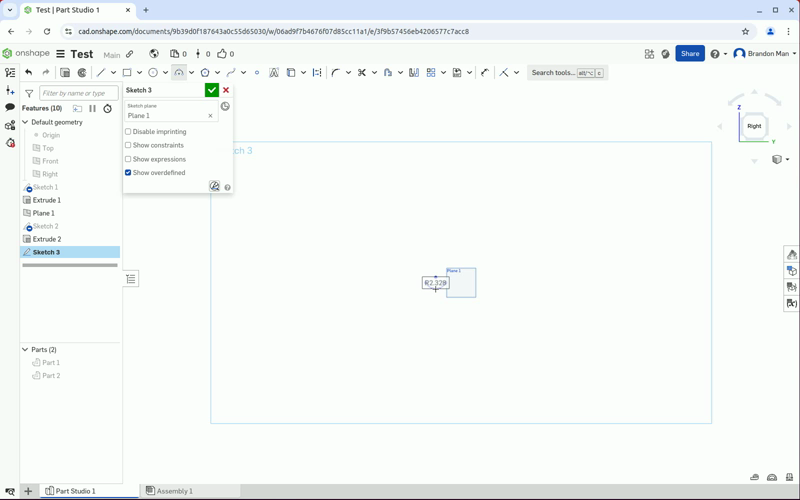
key(esc)
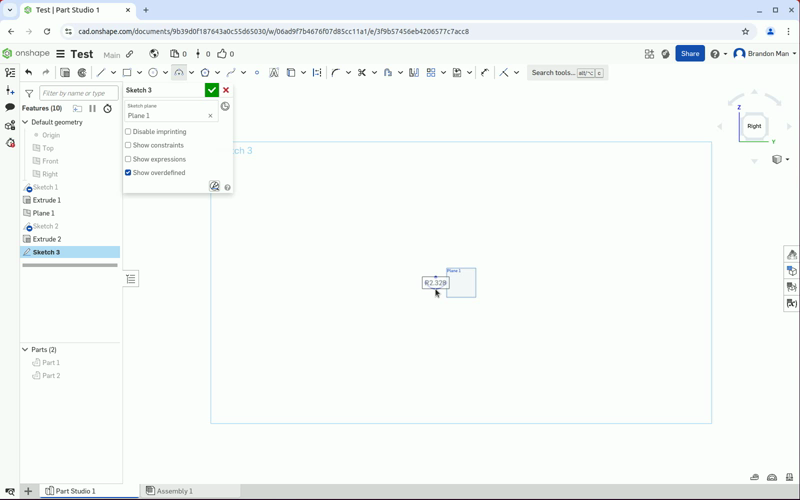
key(l)
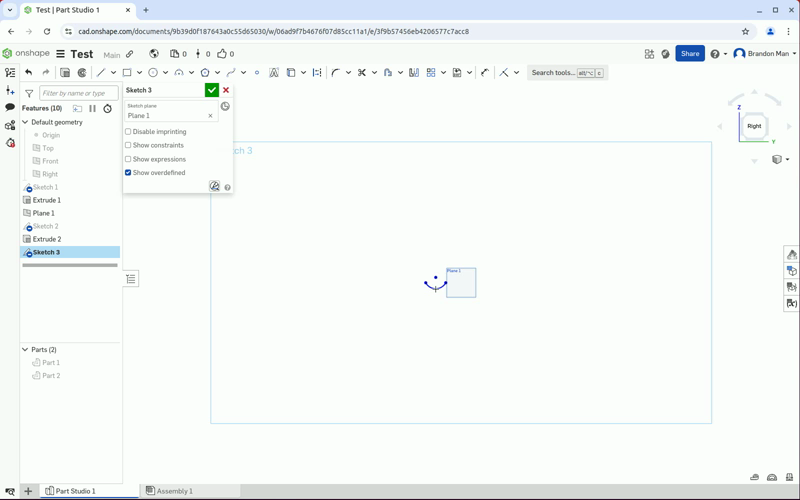
mouse_move(445, 282)
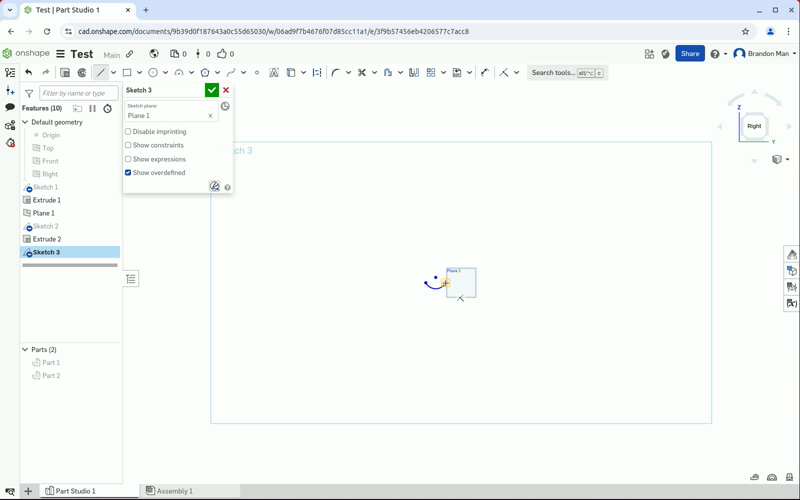
click(445, 282)
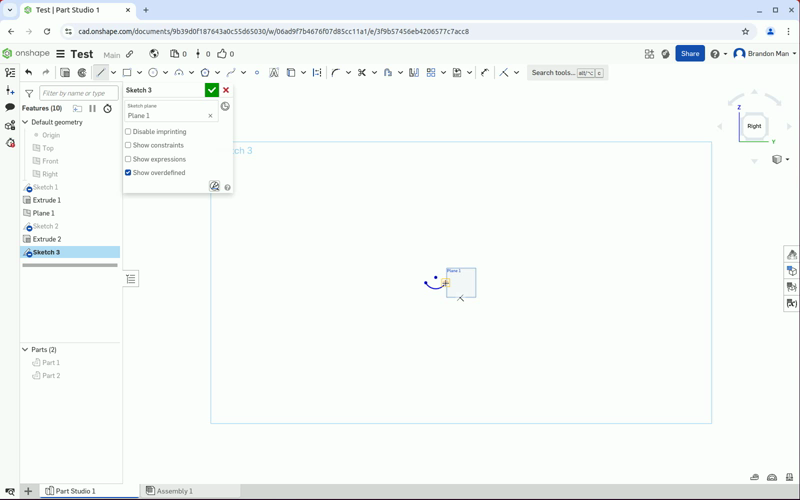
mouse_move(475, 282)
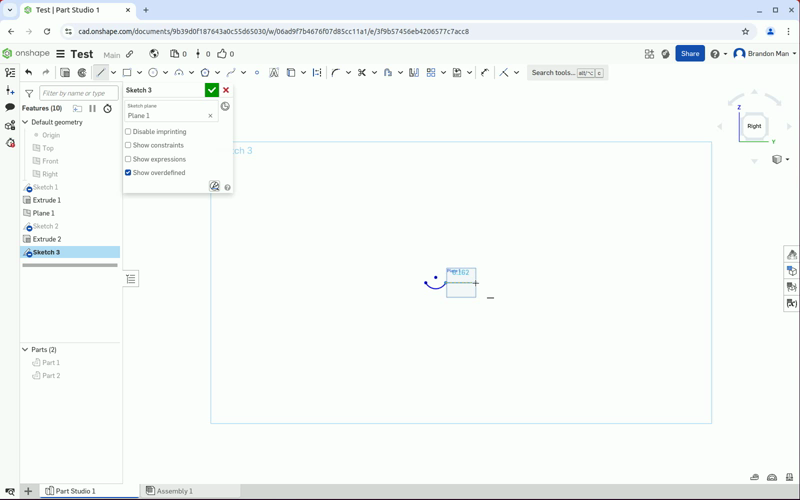
key_down(shift)
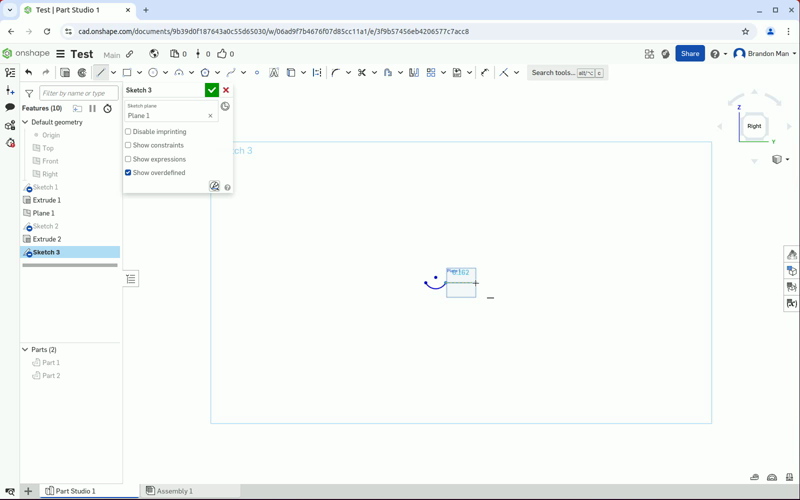
mouse_move(425, 282)
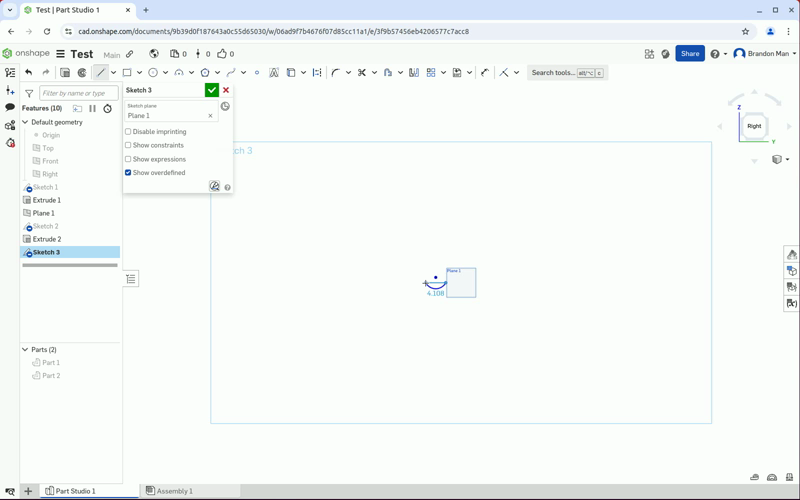
key_up(shift)
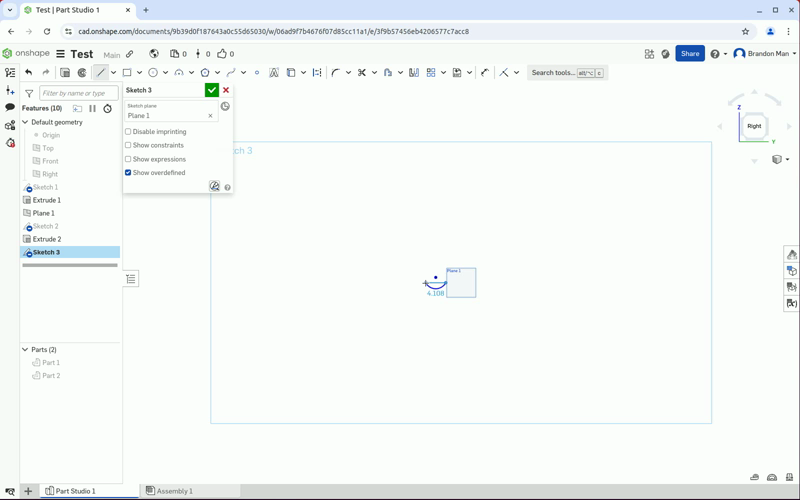
click(425, 282)
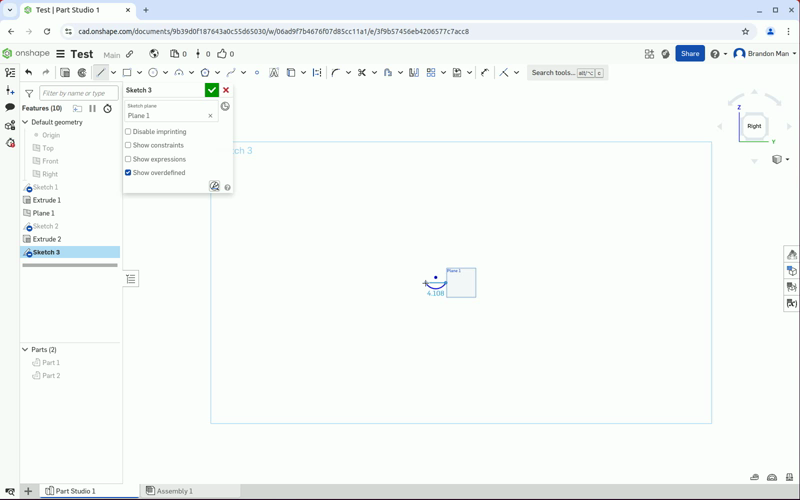
key(esc)
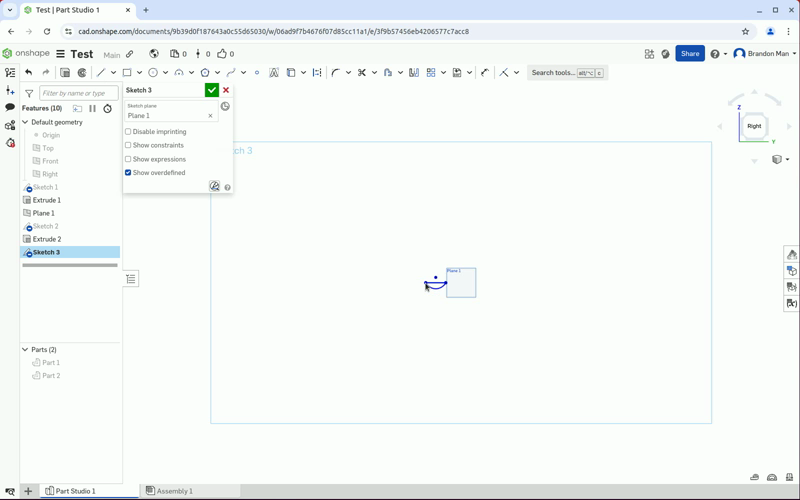
mouse_move(438, 287)
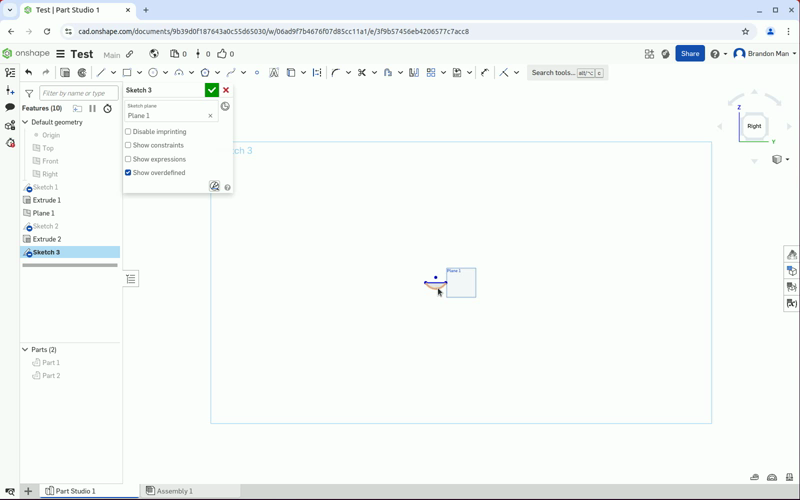
scroll(6)
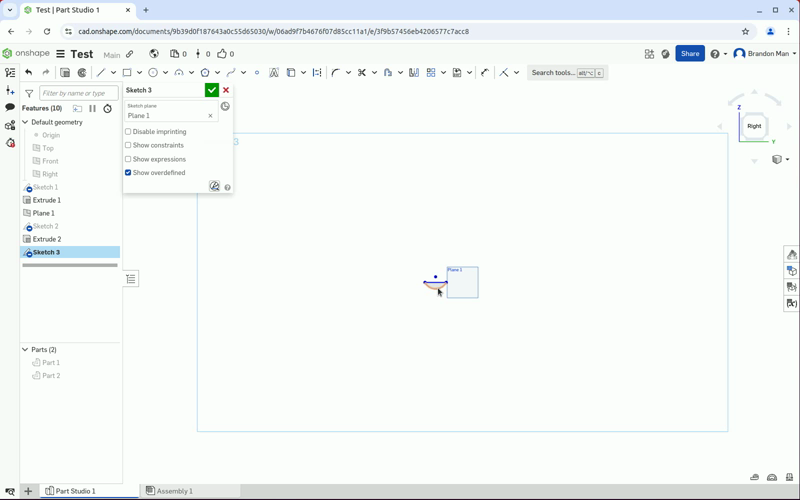
scroll(6)
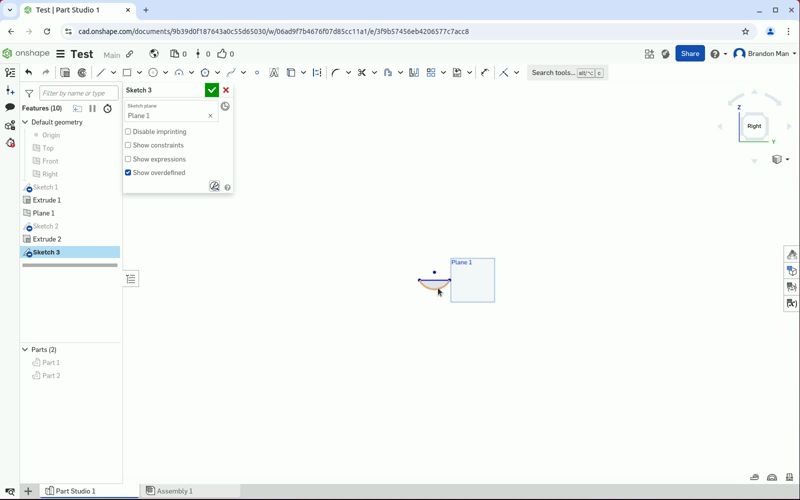
scroll(6)
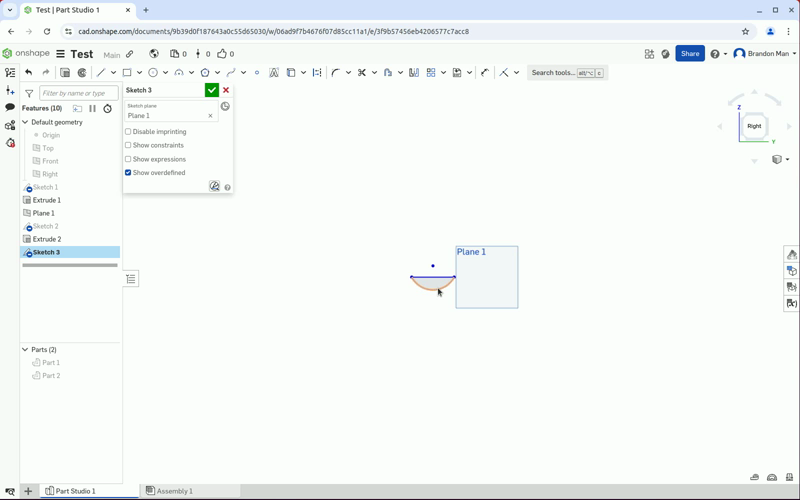
scroll(6)
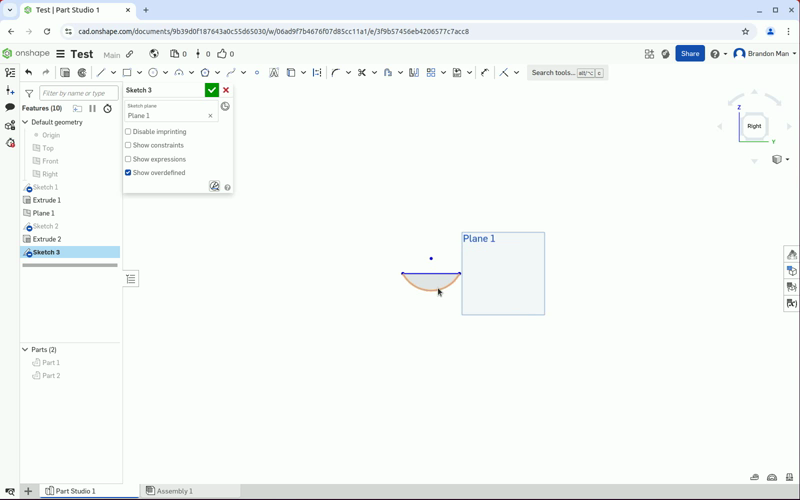
scroll(6)
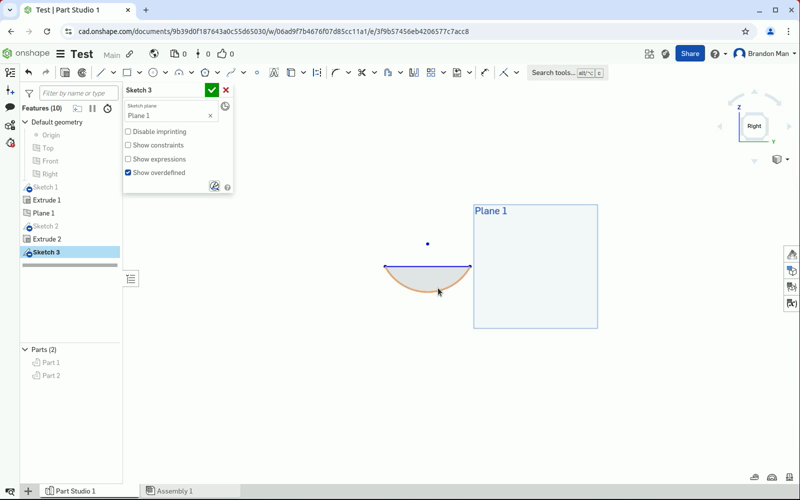
scroll(6)
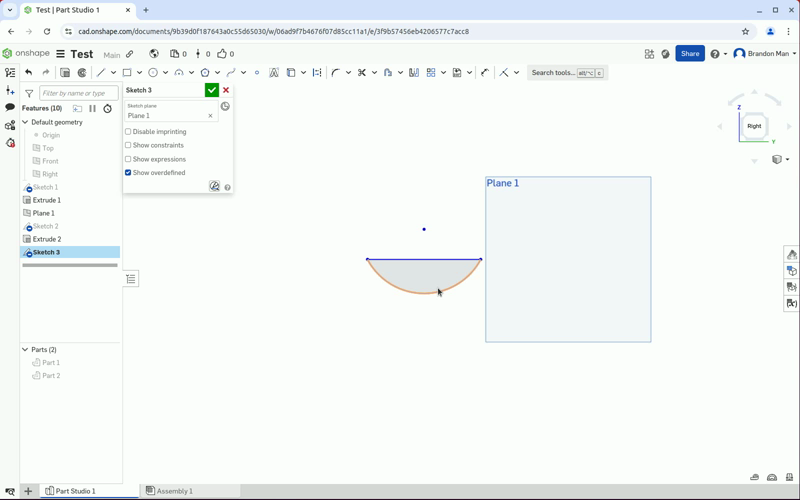
scroll(6)
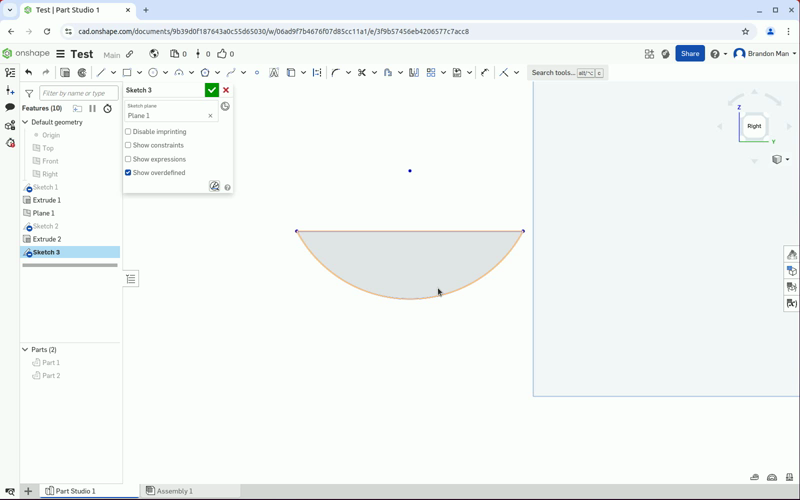
click(438, 287)
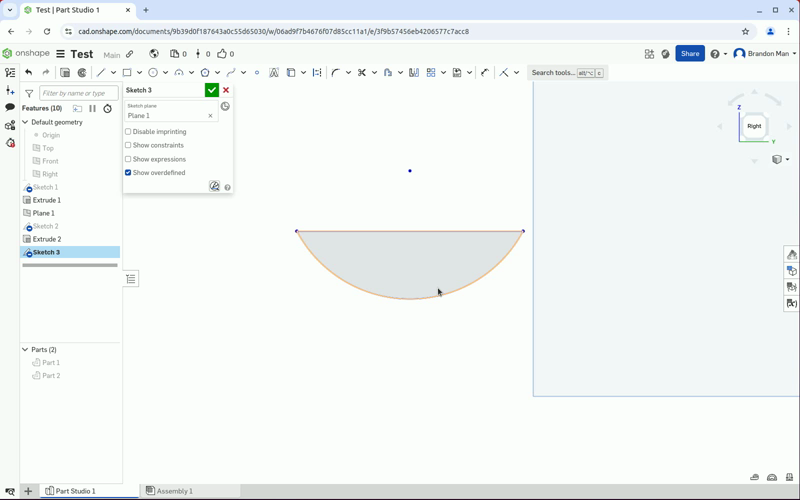
scroll(-6)
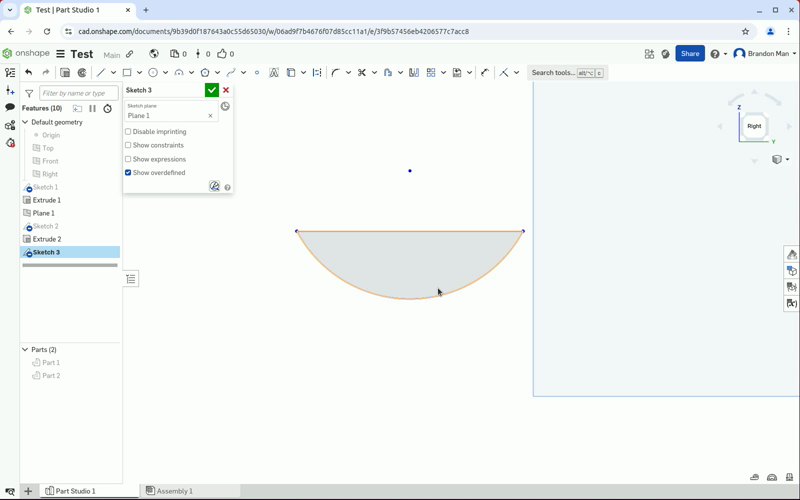
scroll(-6)
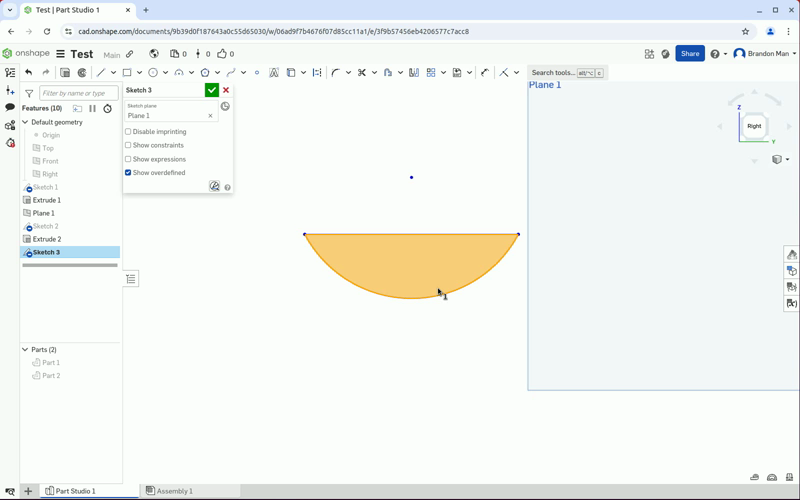
scroll(-6)
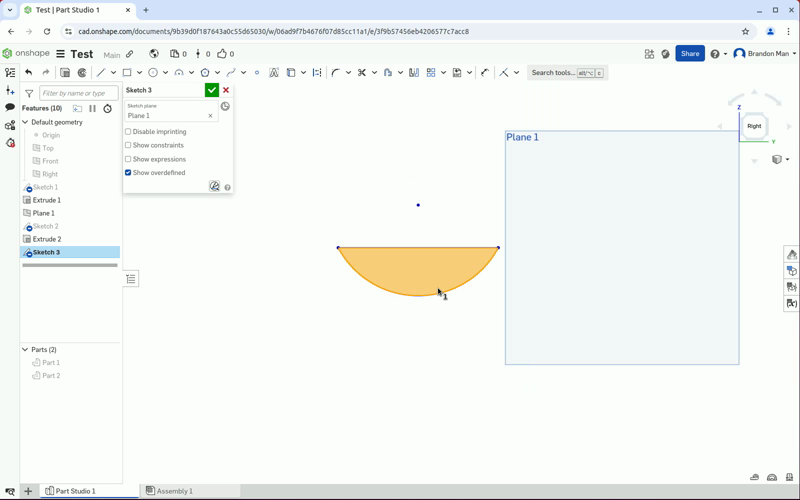
scroll(-6)
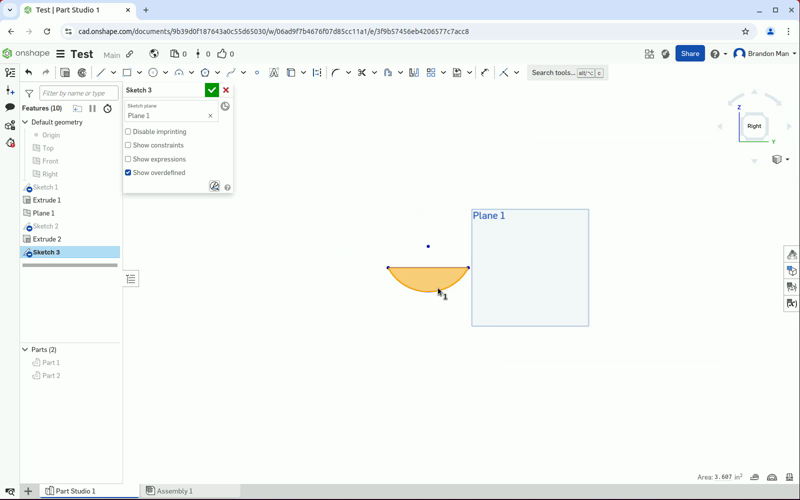
scroll(-6)
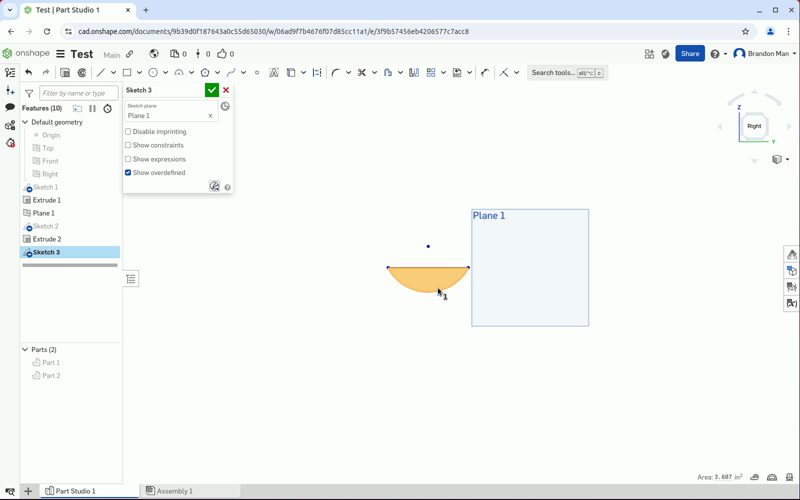
scroll(-6)
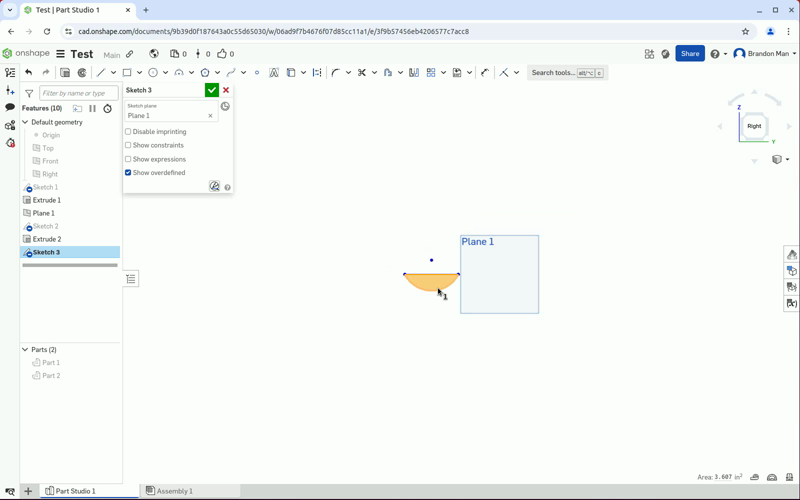
scroll(-6)
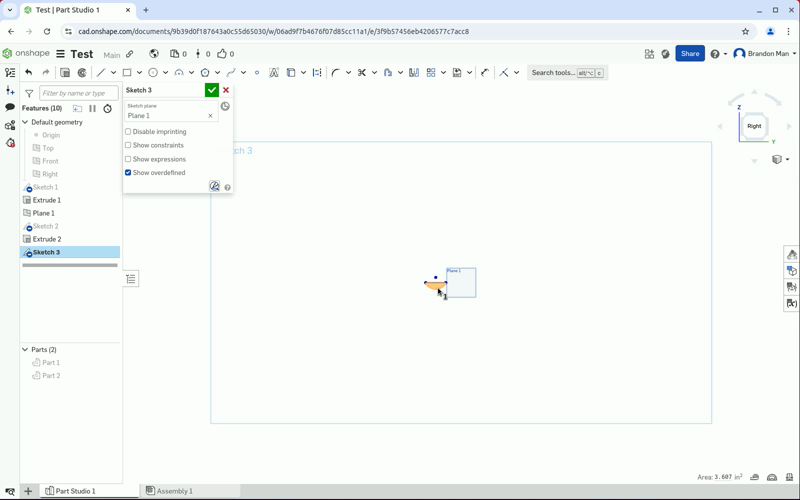
mouse_move(73, 352)
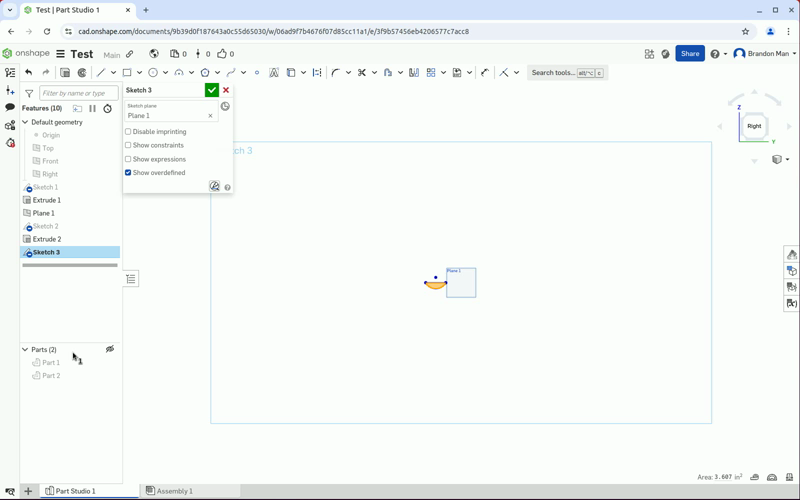
key(shift+y)
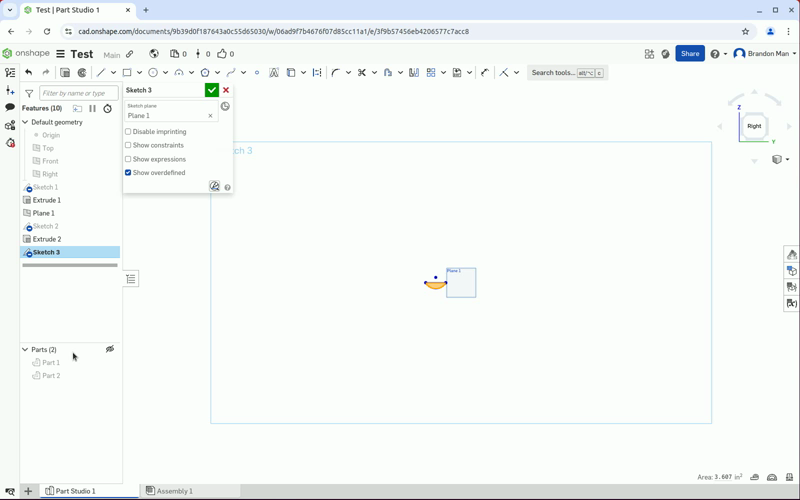
key(shift+e)
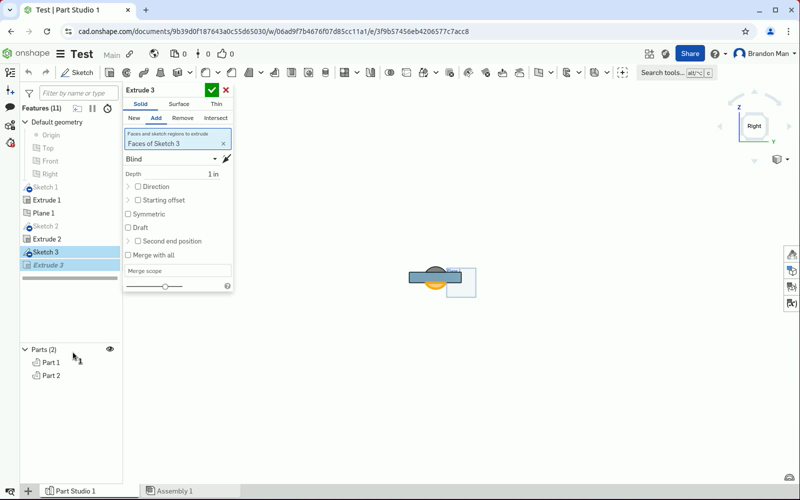
mouse_move(143, 106)
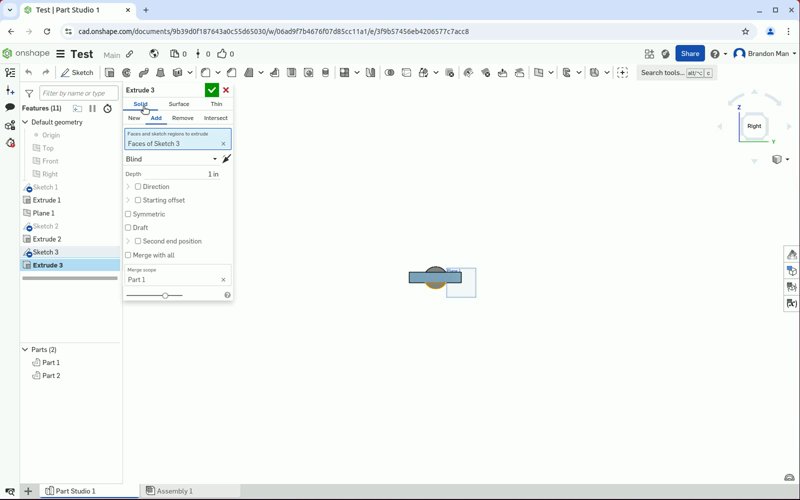
click(143, 106)
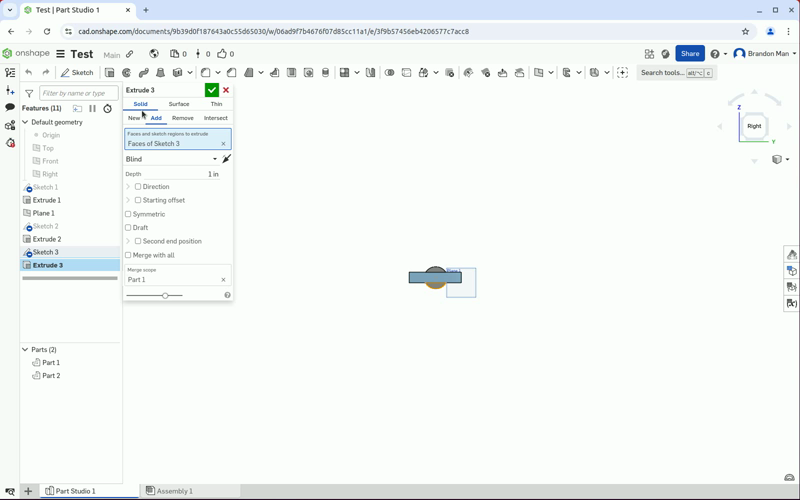
mouse_move(137, 120)
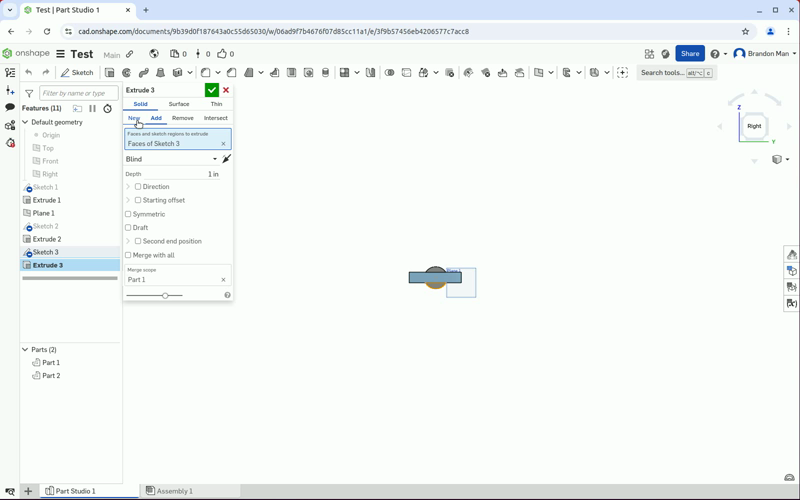
click(137, 120)
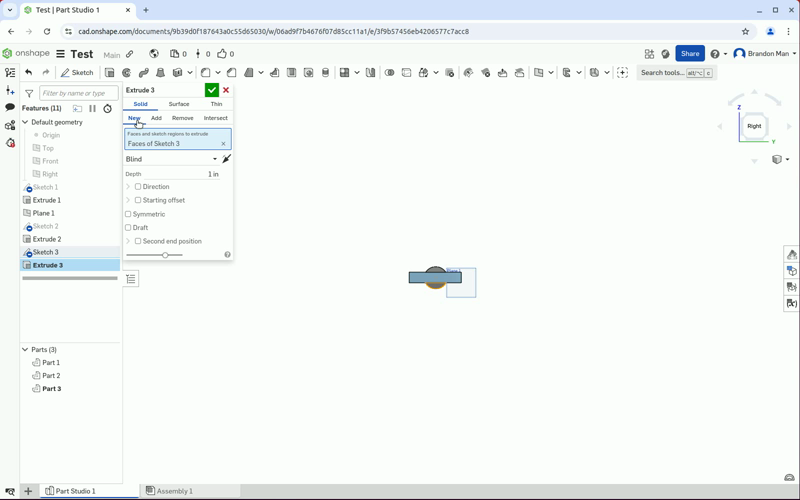
key(tab, 4)
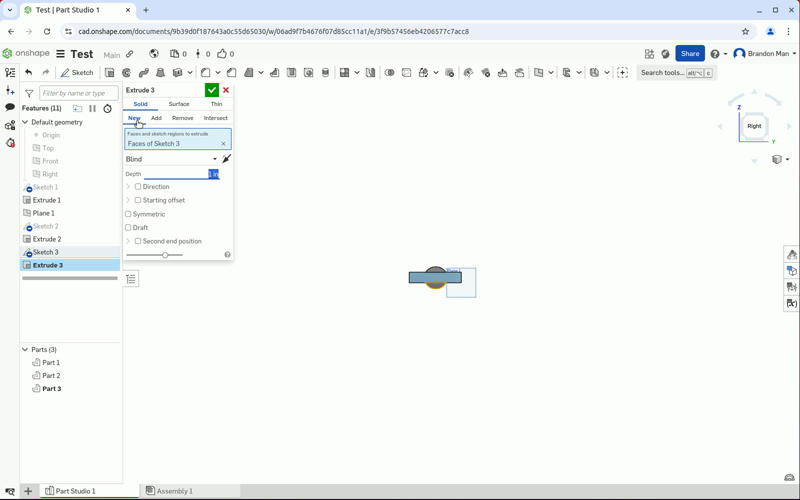
text(6.018)
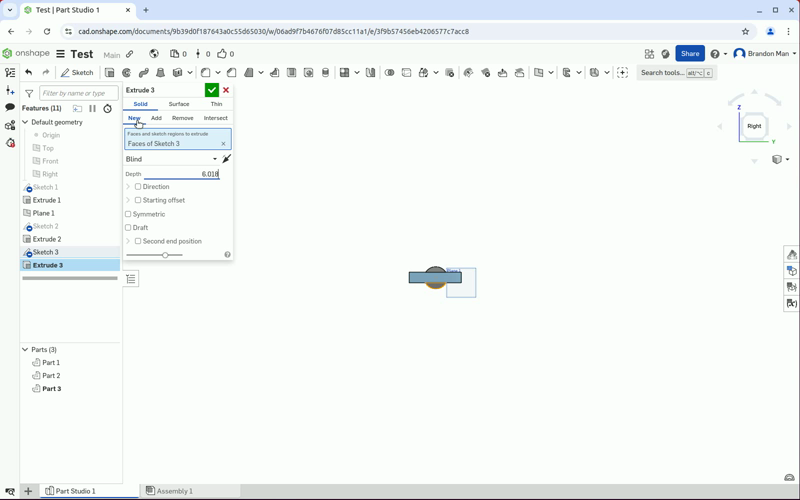
key(enter)
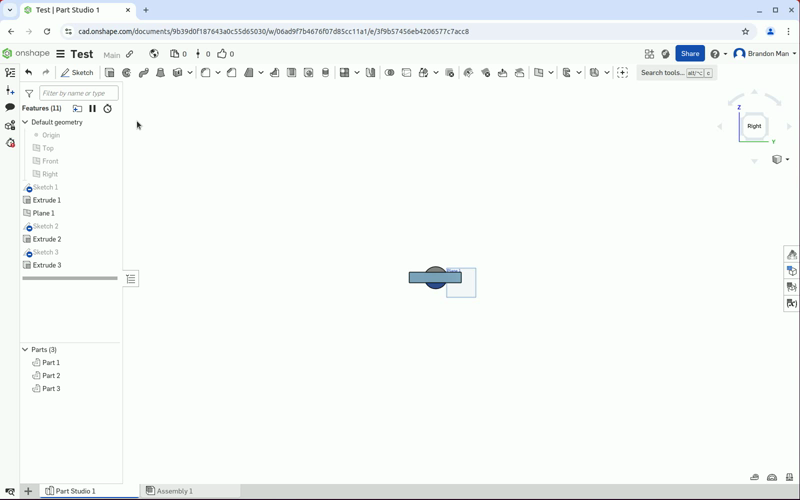
key(shift+h)
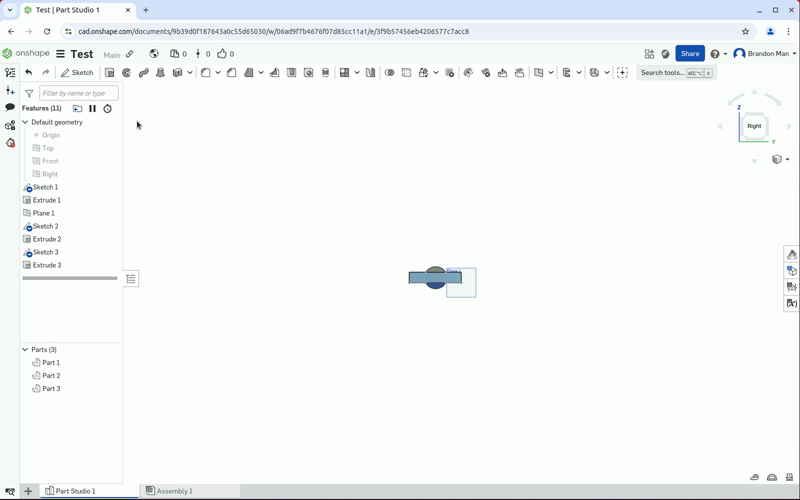
key(shift+h)
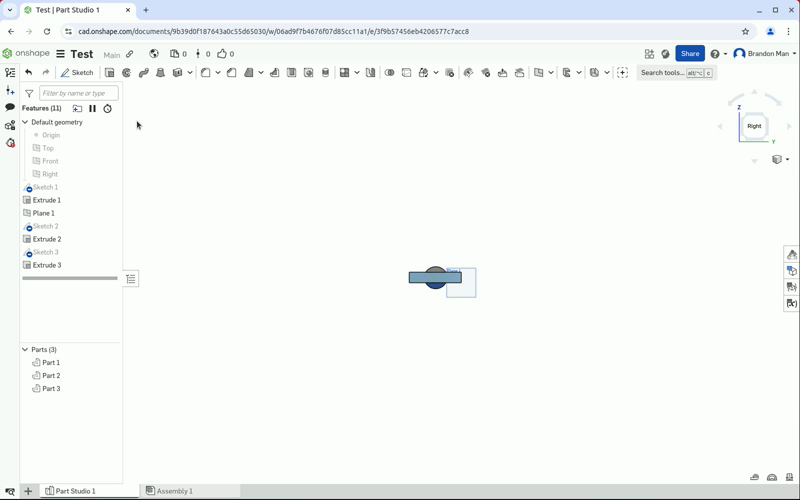
mouse_move(73, 189)
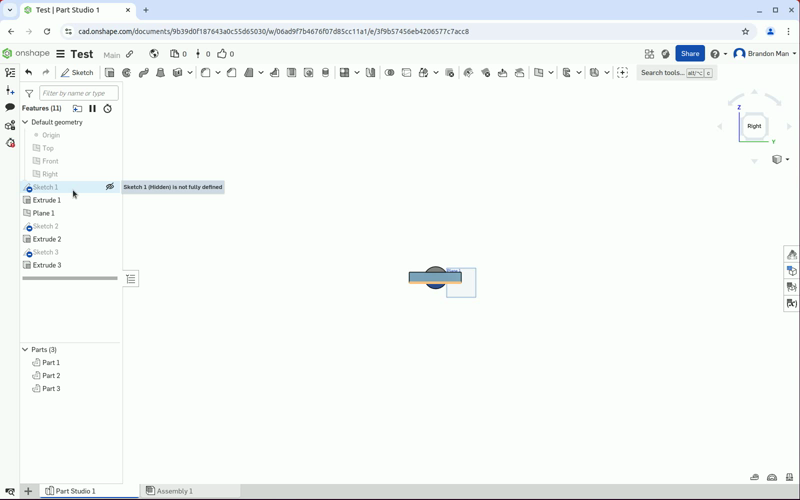
click(73, 189)
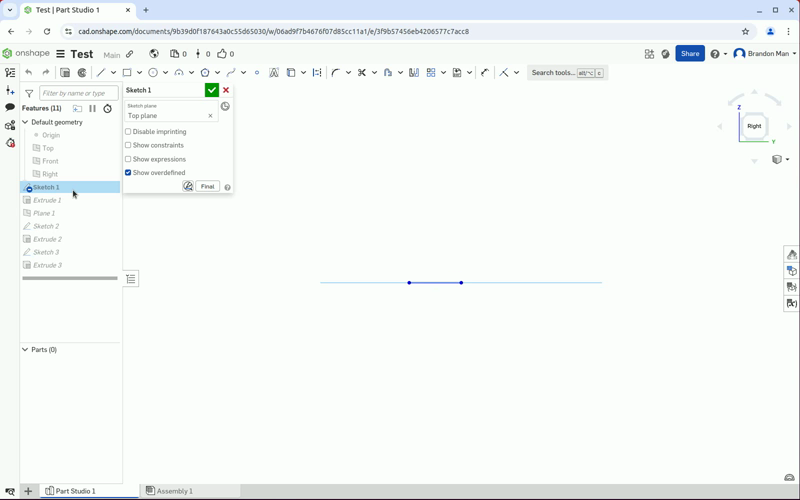
mouse_move(229, 92)
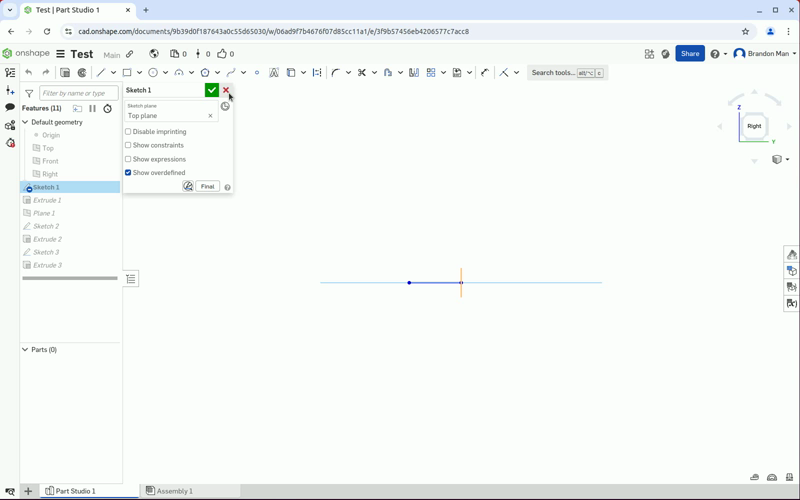
click(229, 92)
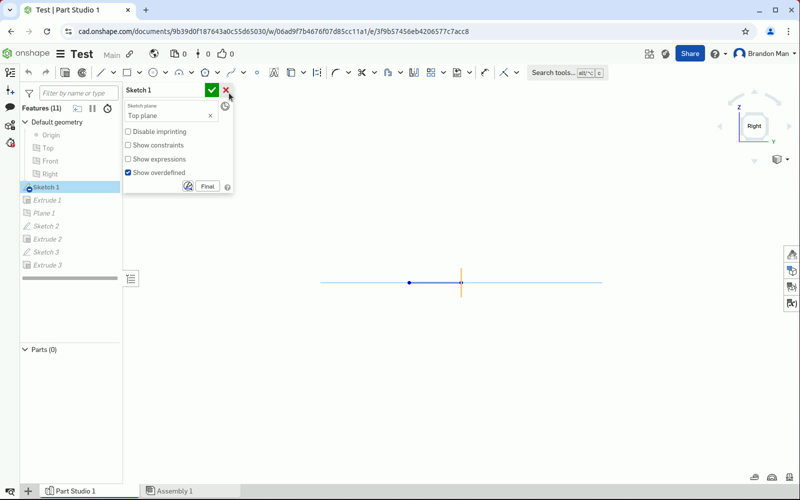
key(shift+s)
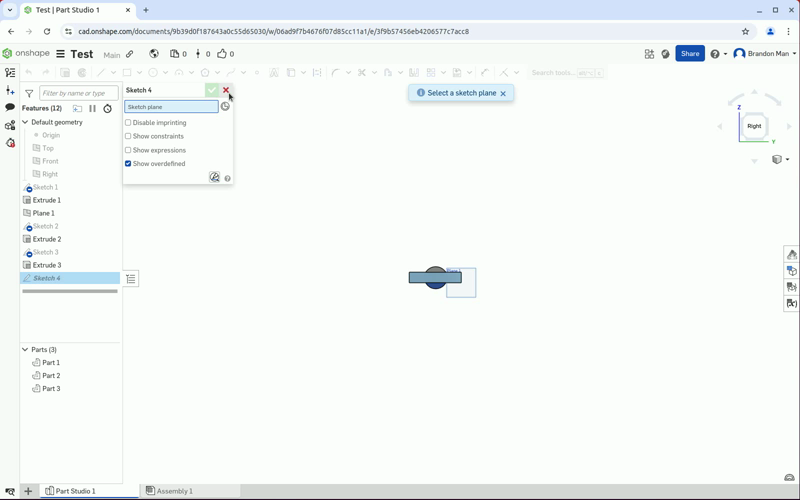
mouse_move(73, 215)
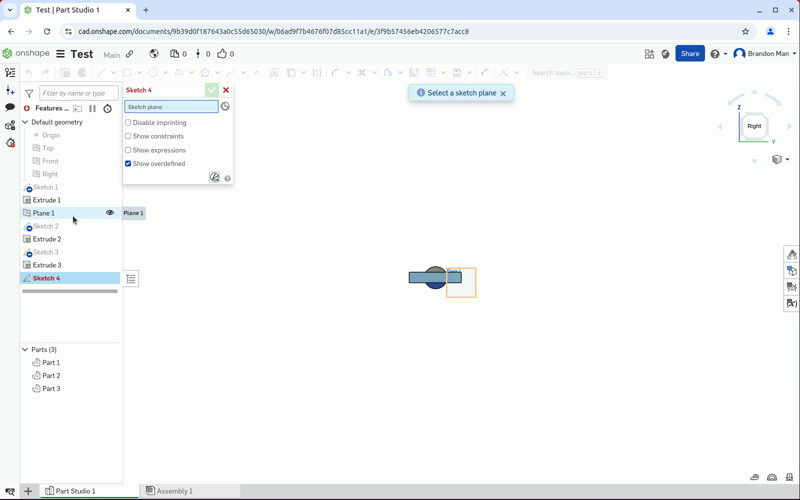
click(73, 215)
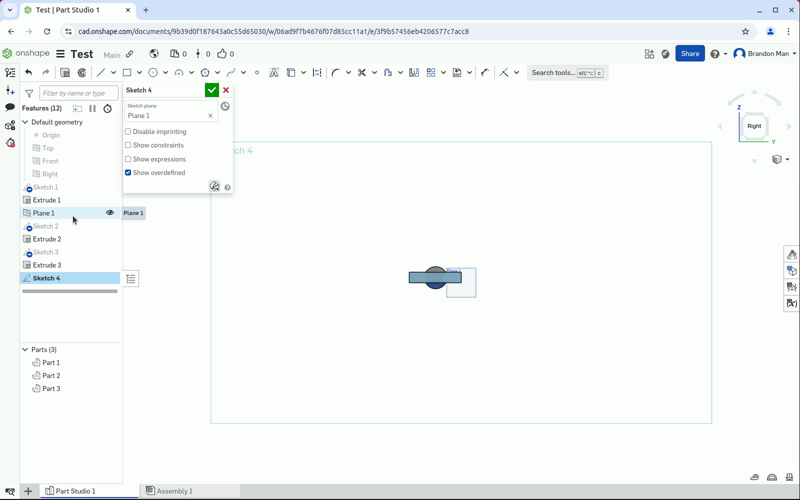
mouse_move(73, 352)
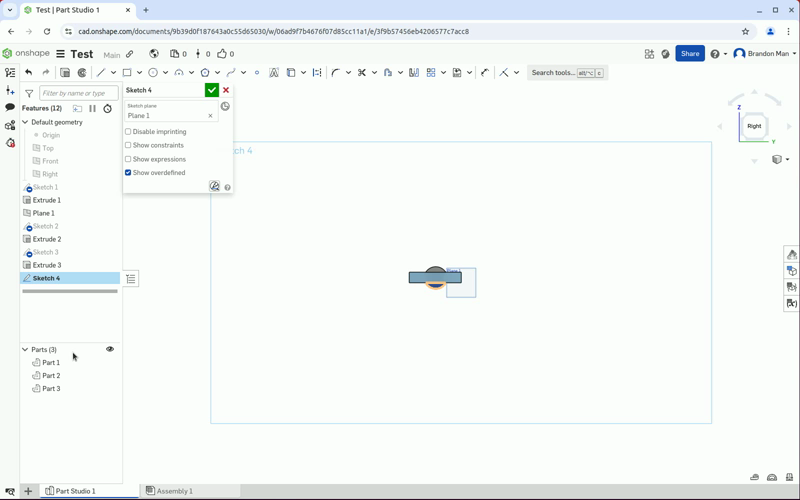
key(y)
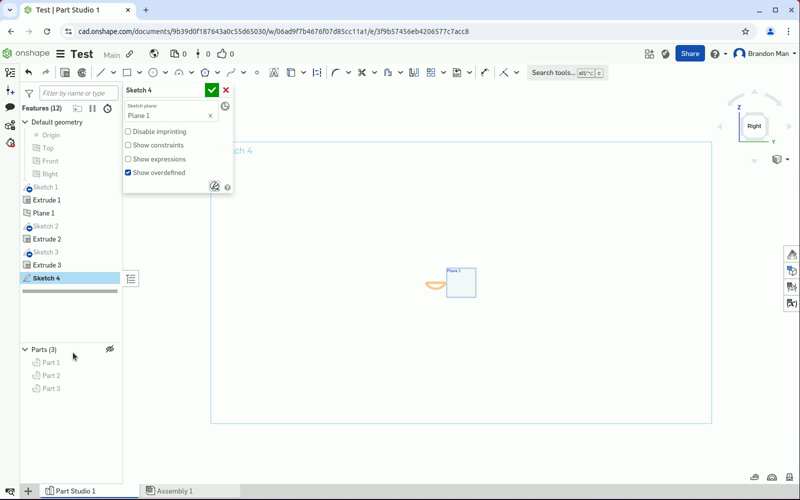
key(l)
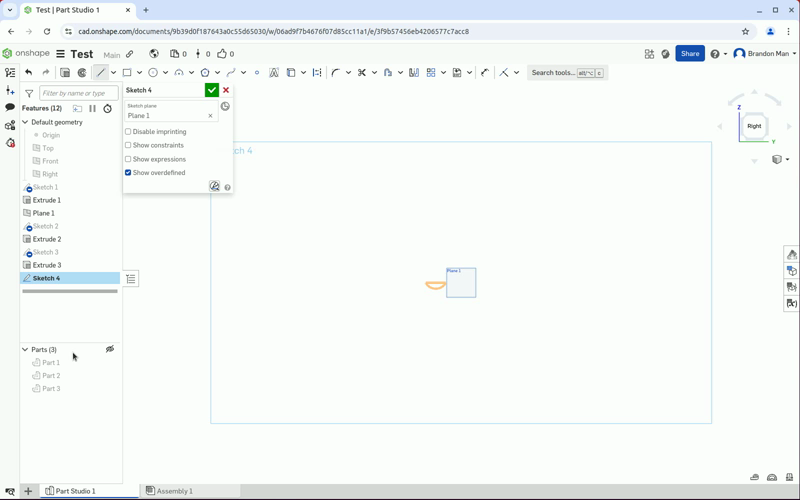
key_down(shift)
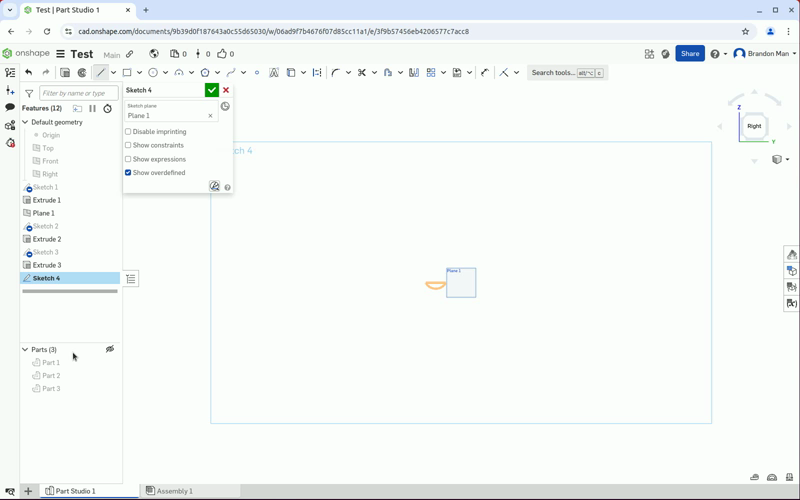
mouse_move(425, 282)
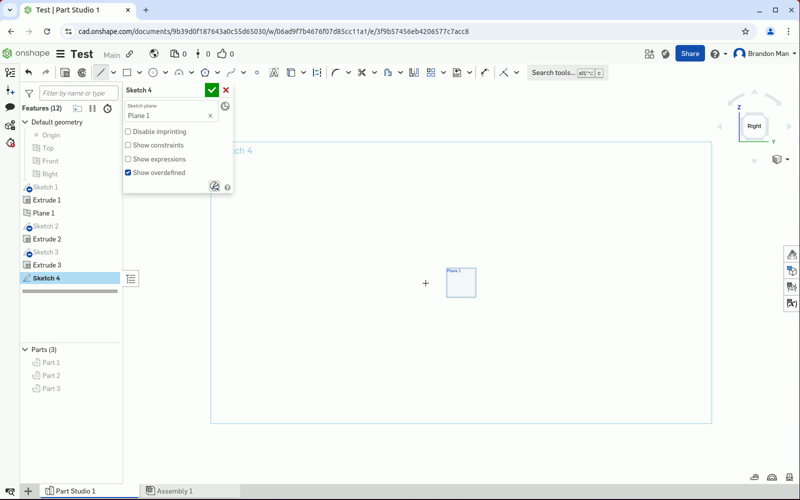
click(425, 282)
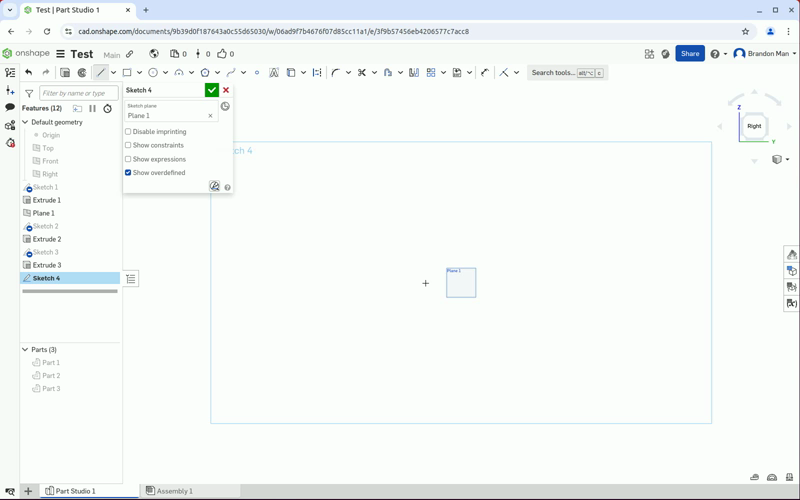
key_up(shift)
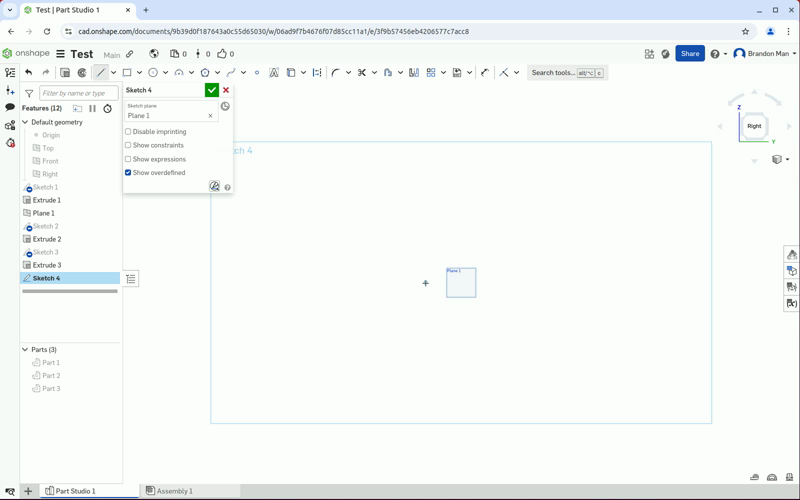
key_down(shift)
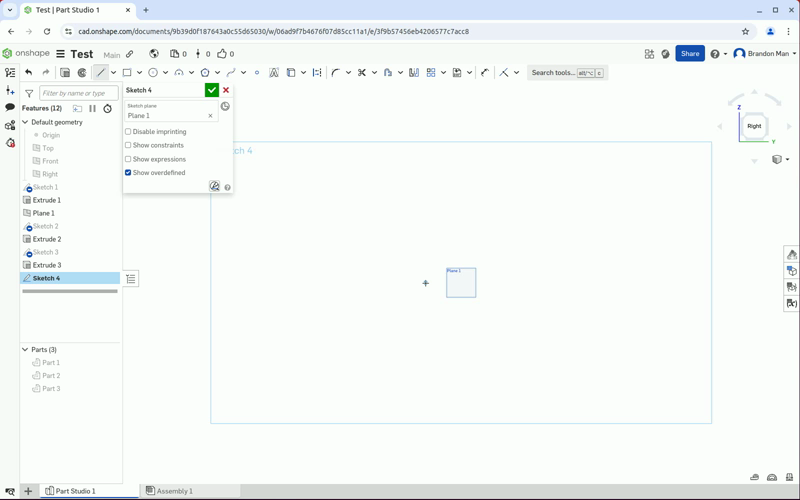
mouse_move(455, 282)
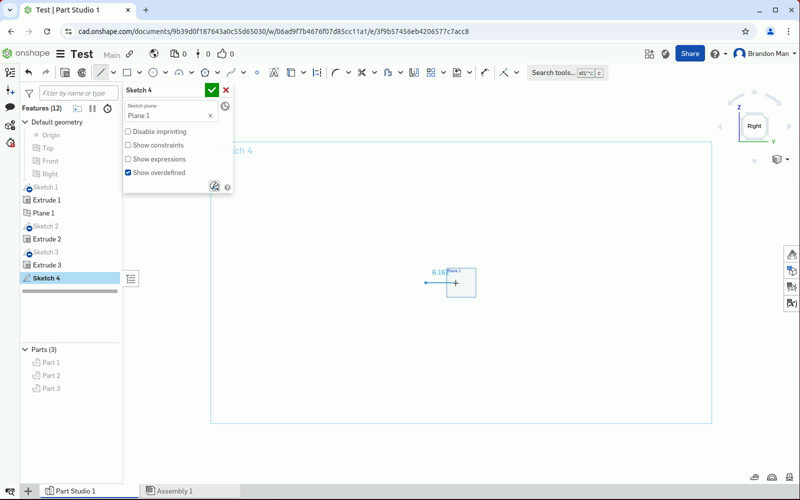
mouse_move(444, 282)
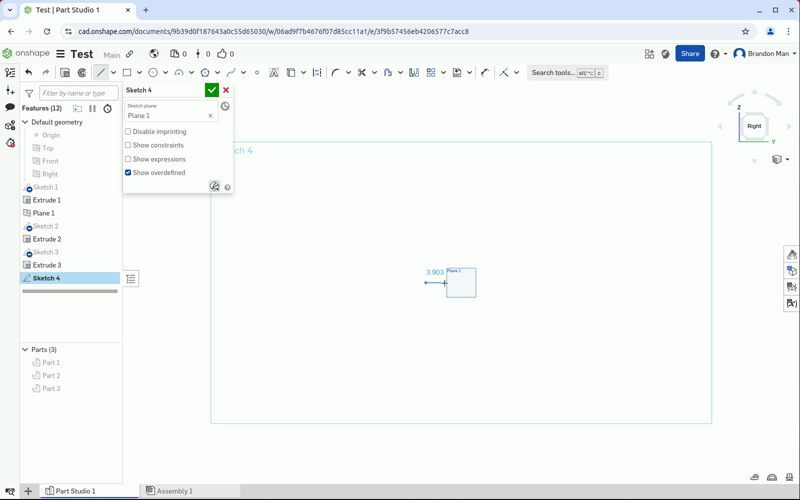
click(444, 282)
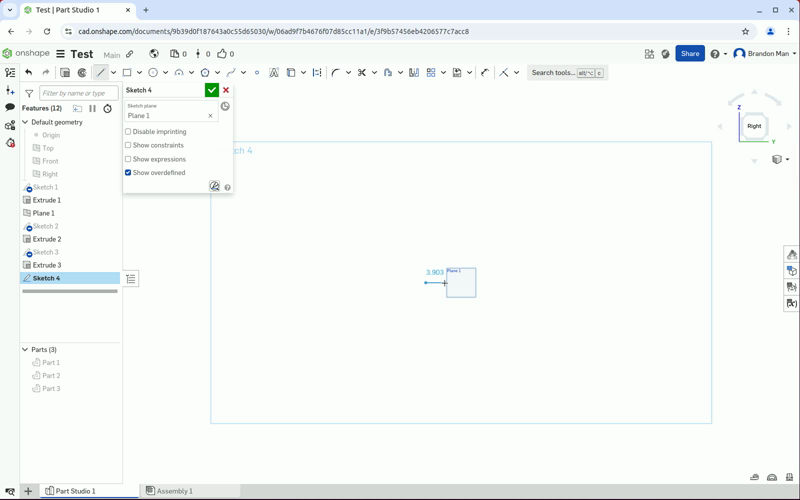
key_up(shift)
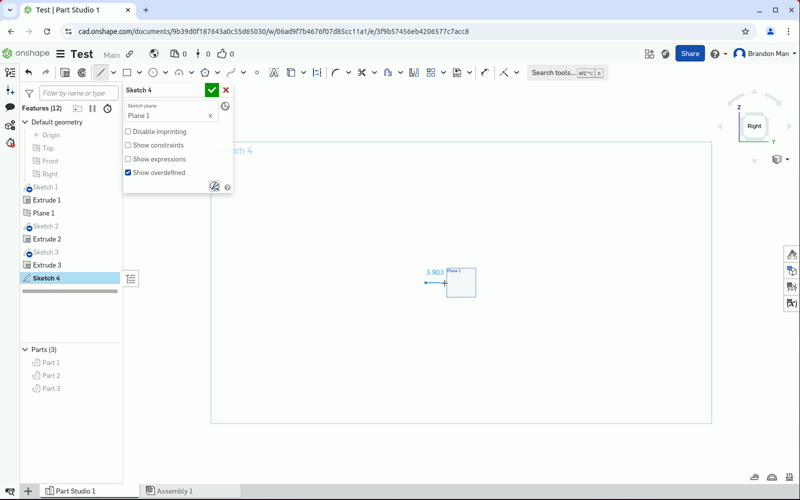
key(esc)
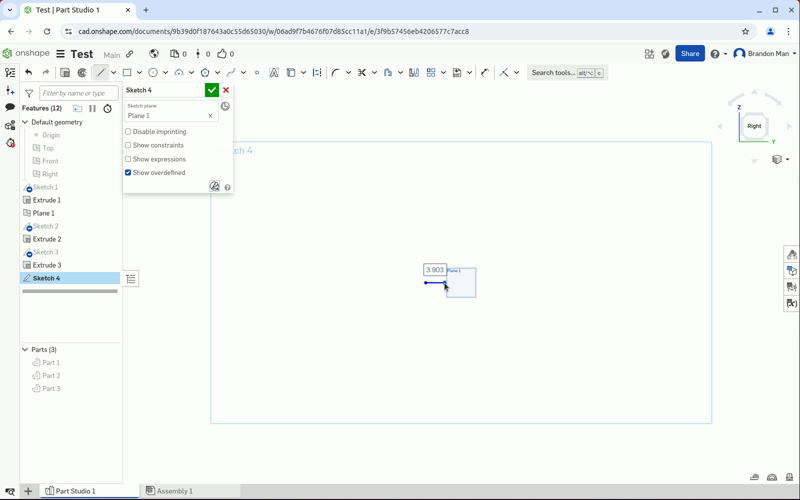
key(a)
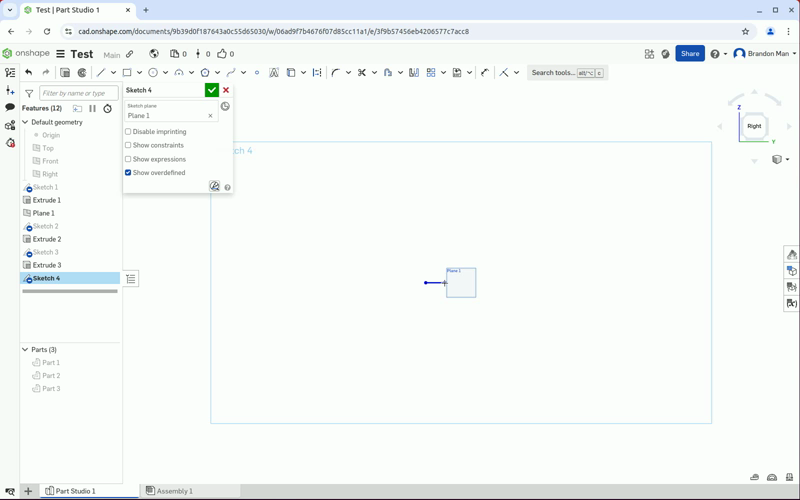
mouse_move(444, 282)
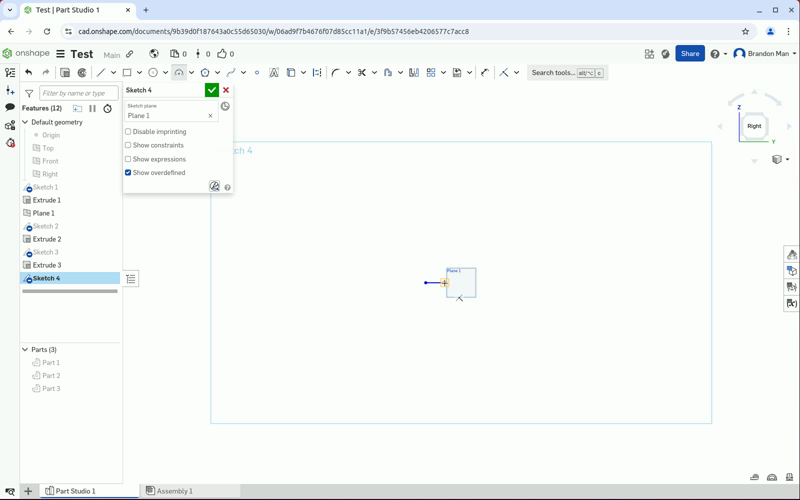
click(444, 282)
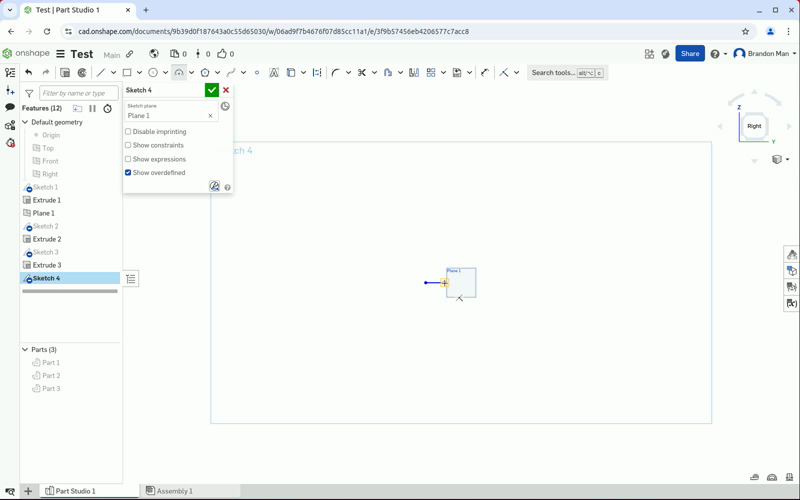
key_down(shift)
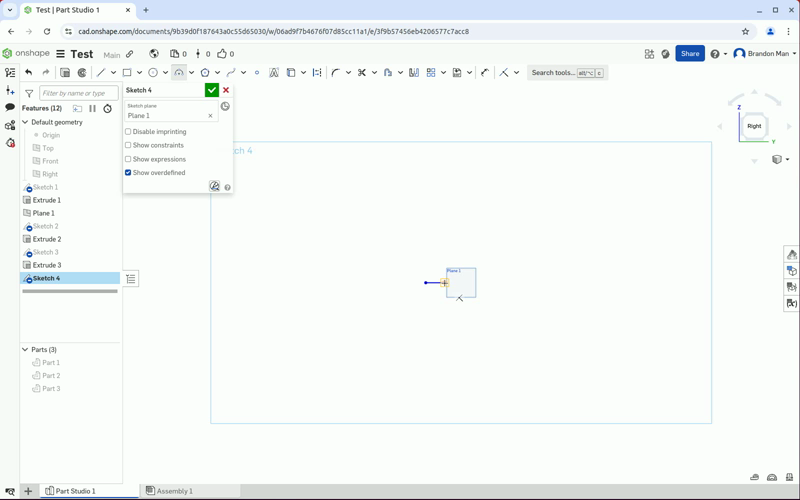
mouse_move(444, 271)
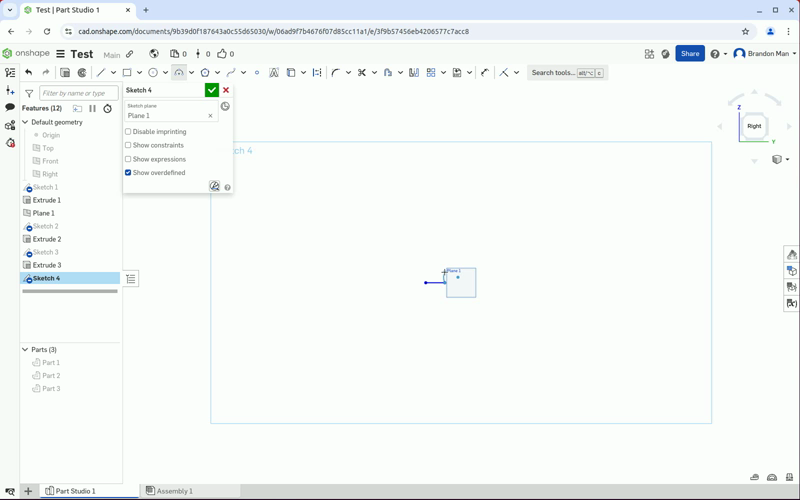
click(444, 271)
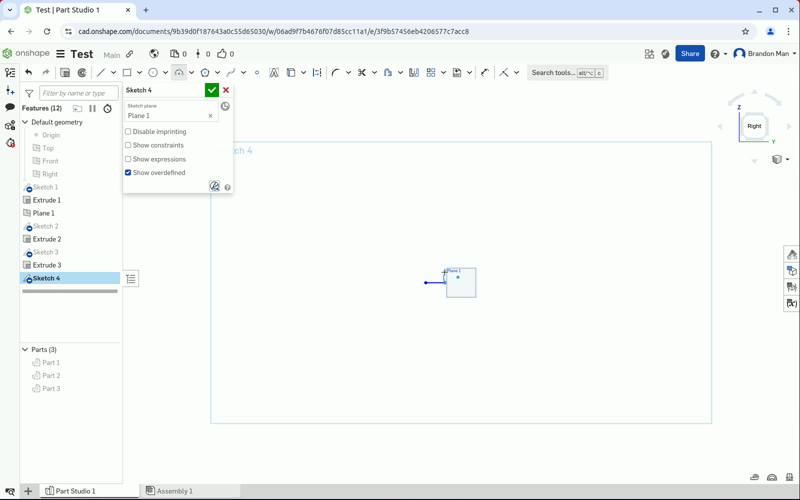
mouse_move(446, 277)
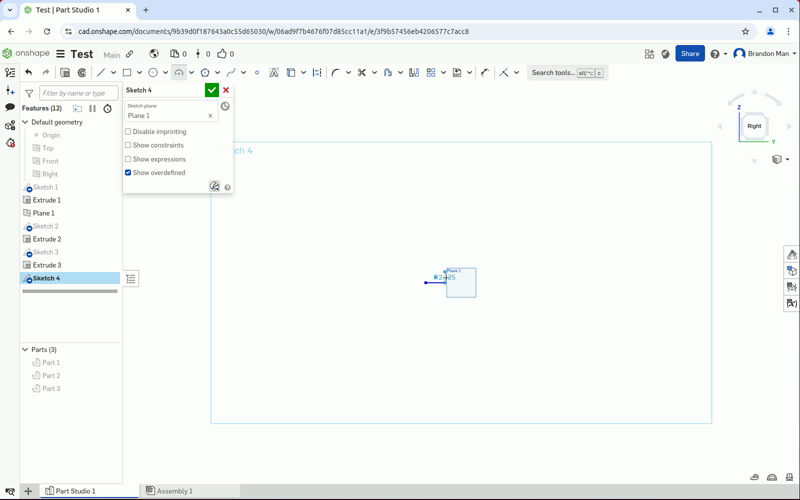
click(446, 277)
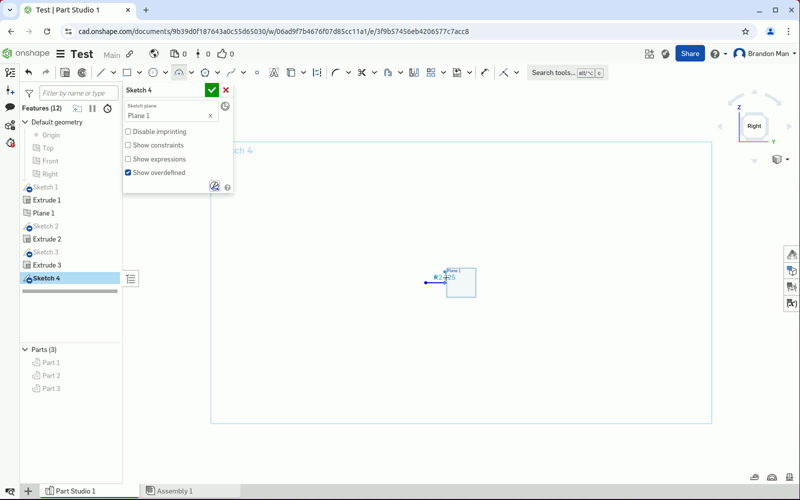
key_up(shift)
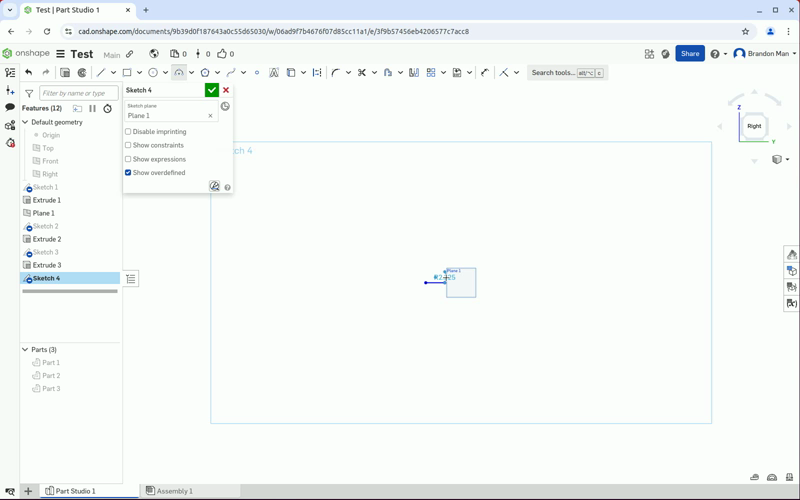
key(esc)
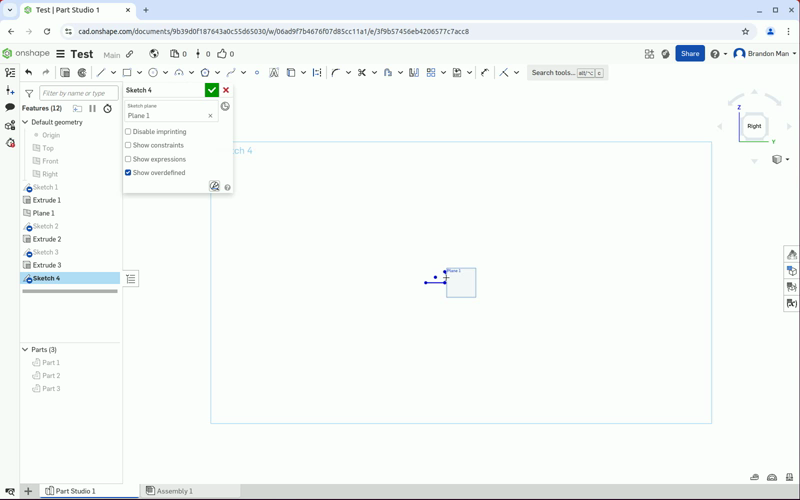
key(l)
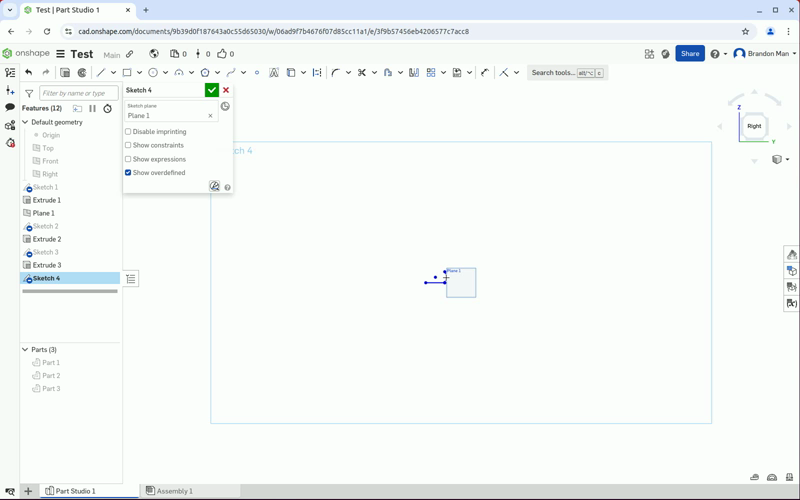
mouse_move(444, 271)
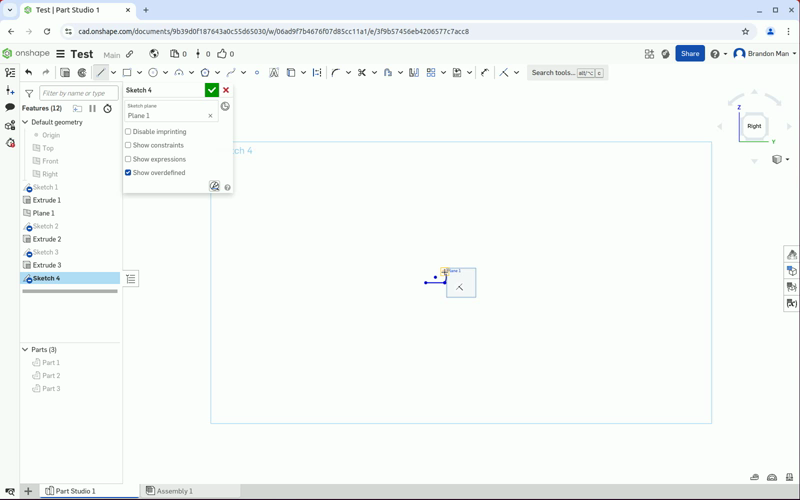
click(444, 271)
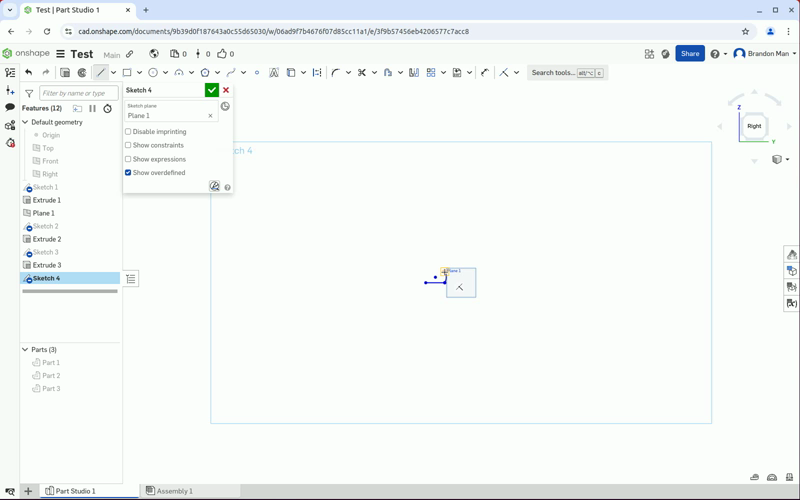
key_down(shift)
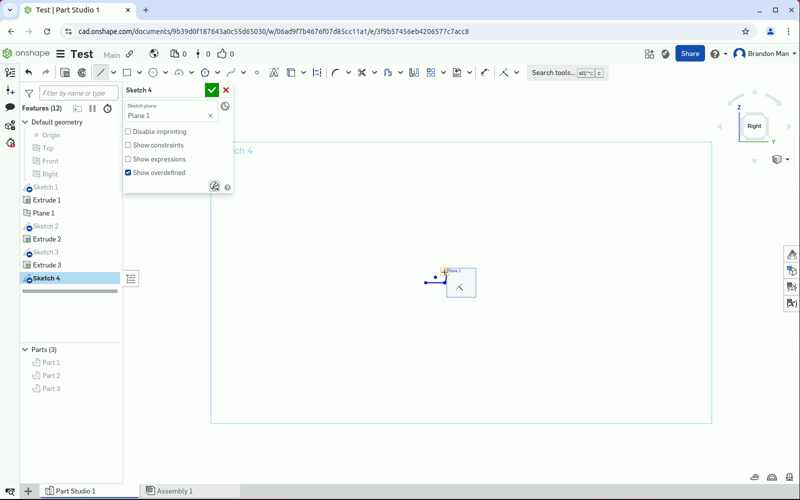
mouse_move(474, 271)
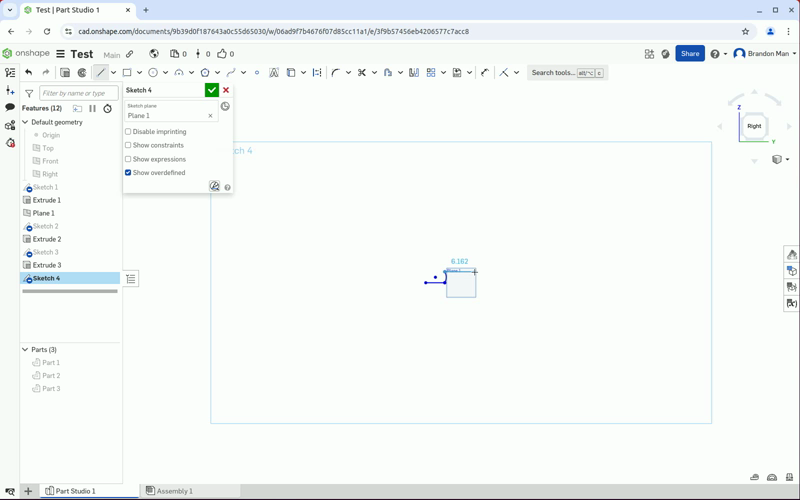
mouse_move(425, 271)
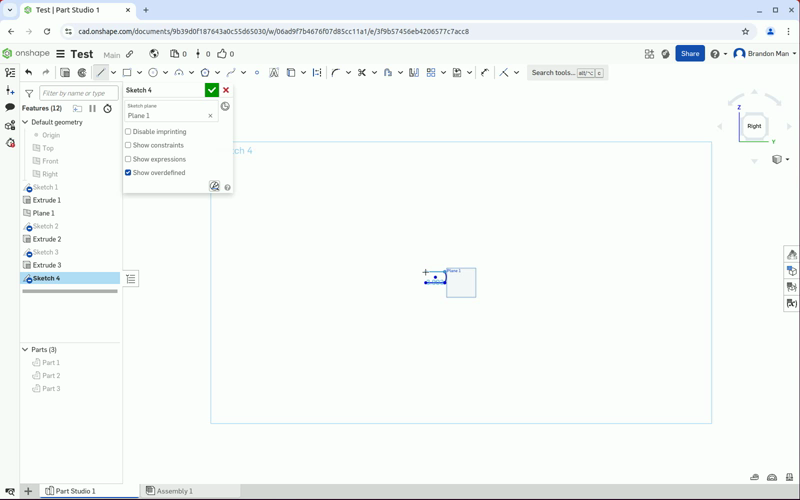
click(425, 271)
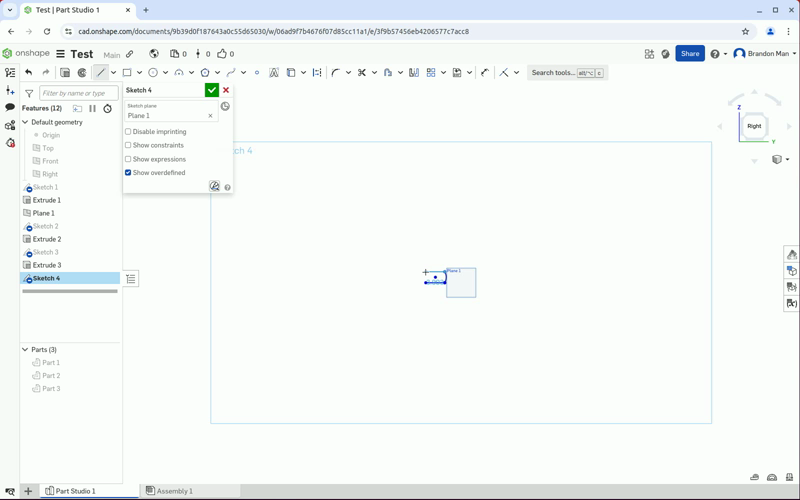
key_up(shift)
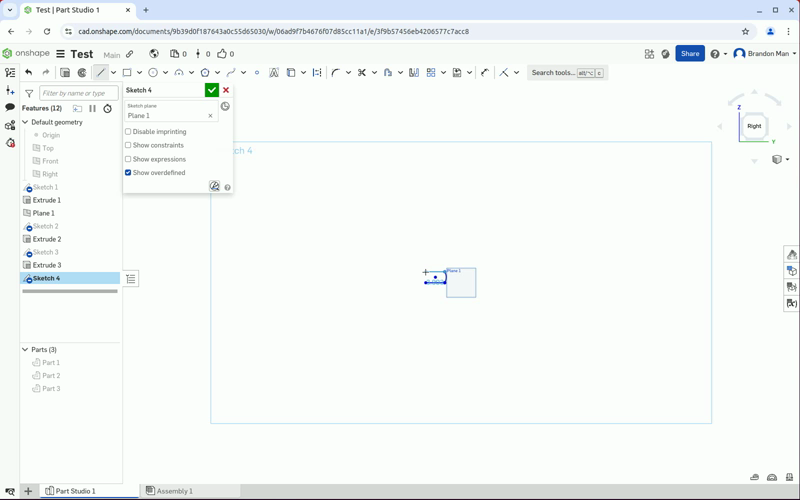
key(esc)
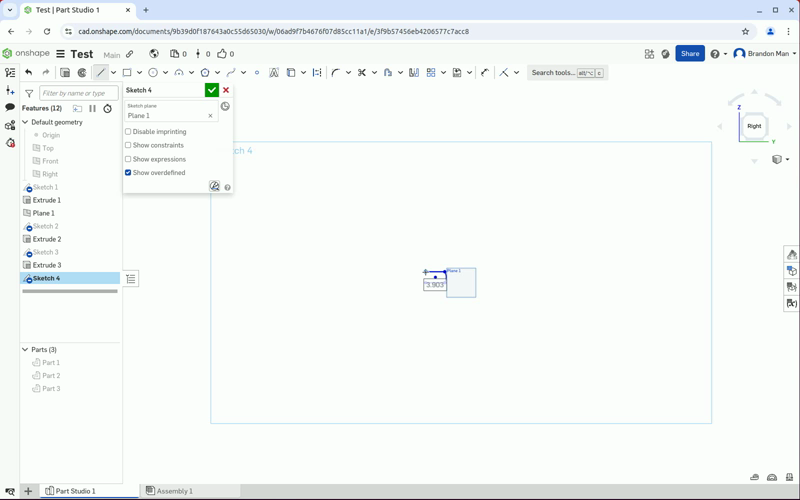
key(a)
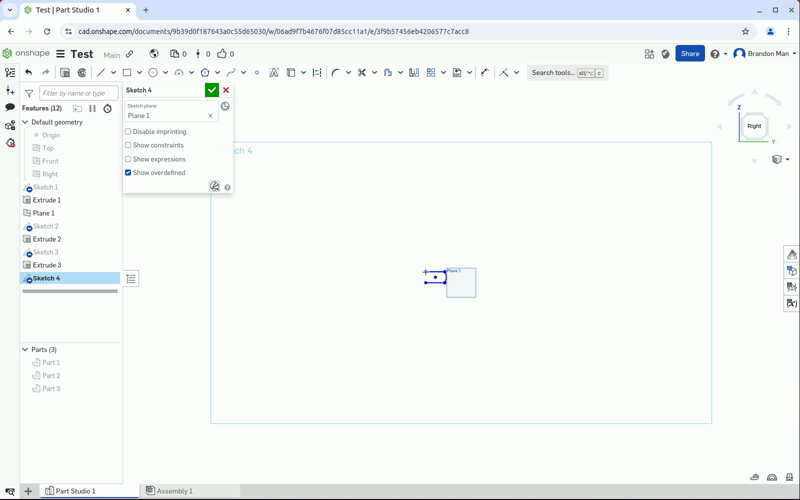
mouse_move(425, 271)
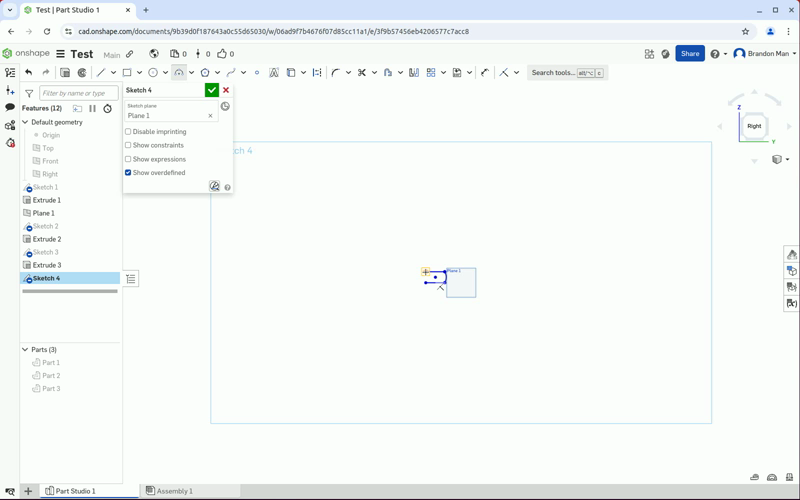
click(425, 271)
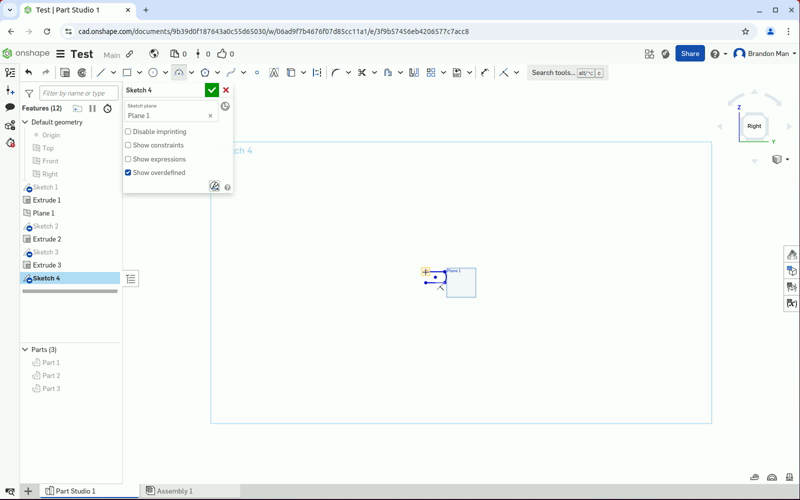
mouse_move(425, 282)
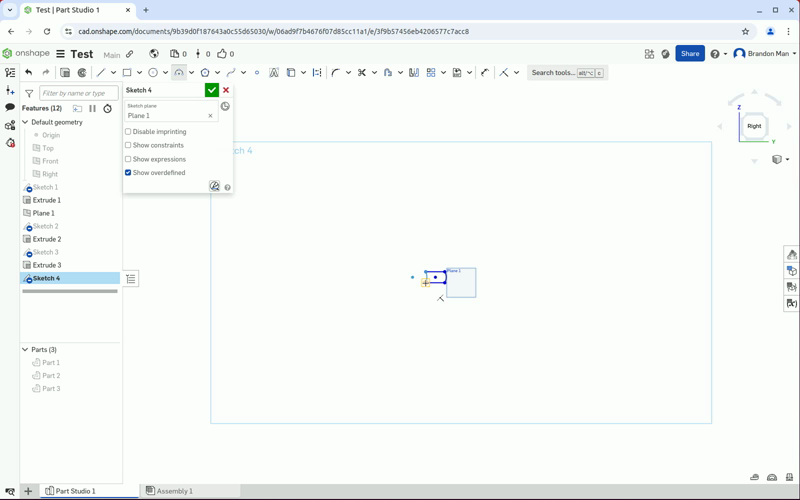
click(425, 282)
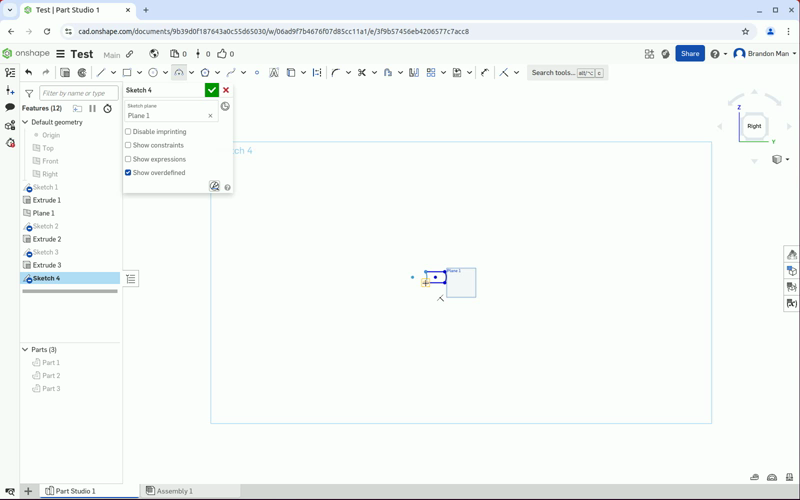
key_down(shift)
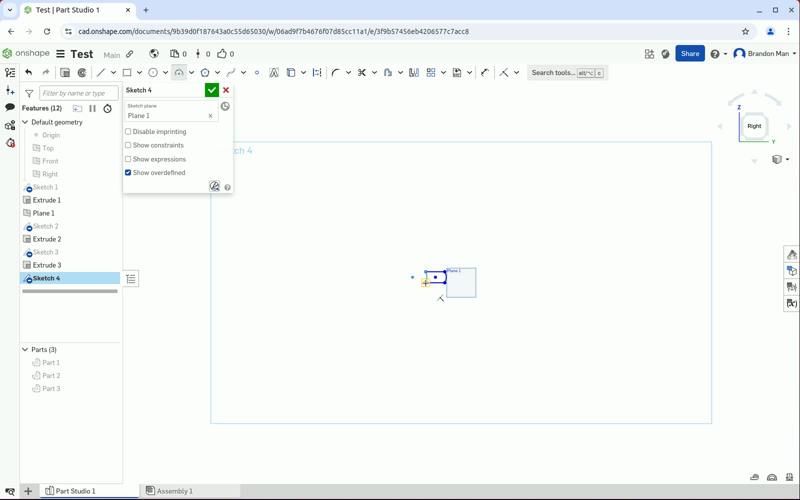
mouse_move(424, 277)
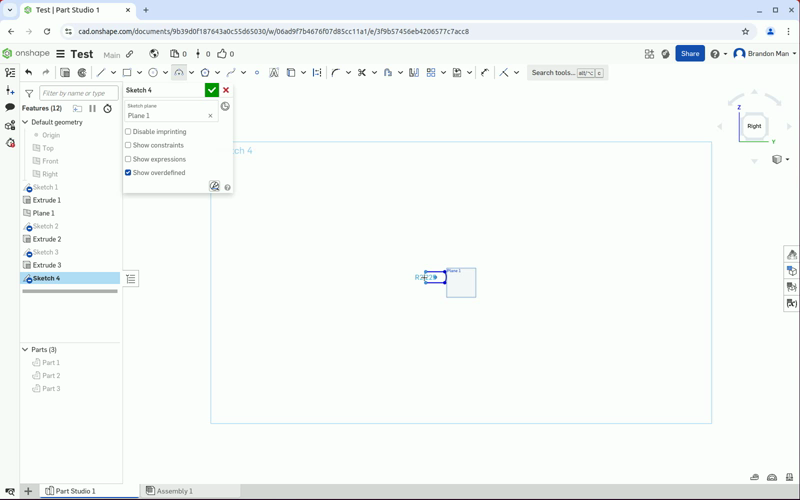
click(424, 277)
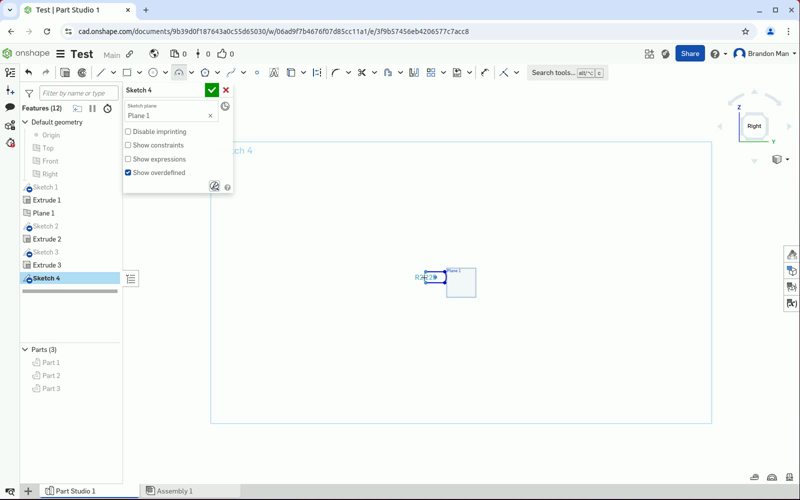
key_up(shift)
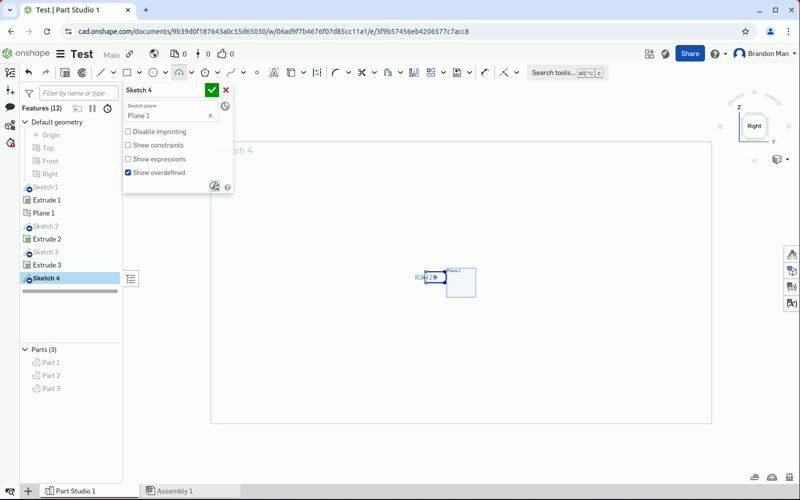
key(esc)
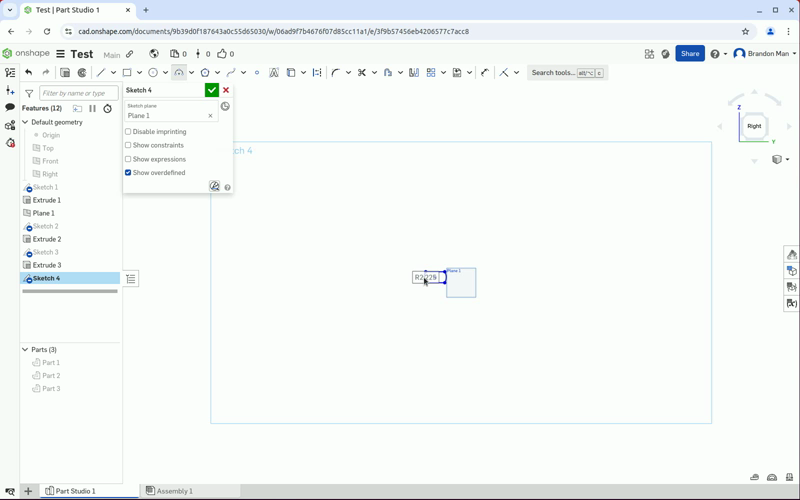
mouse_move(429, 276)
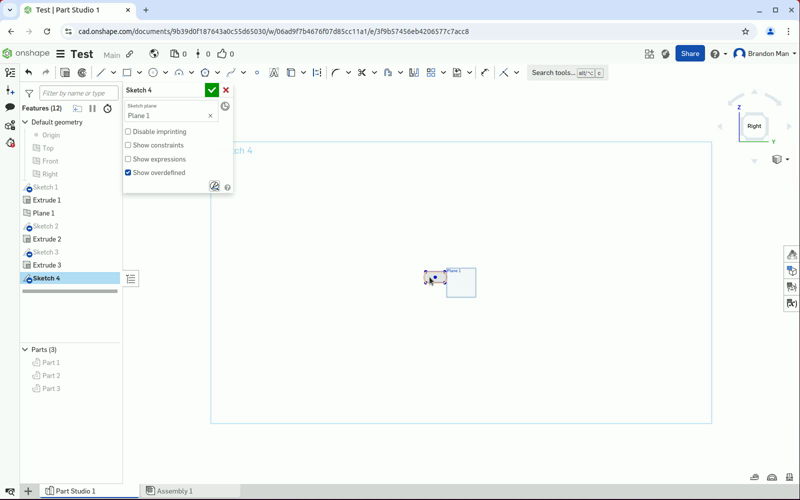
scroll(6)
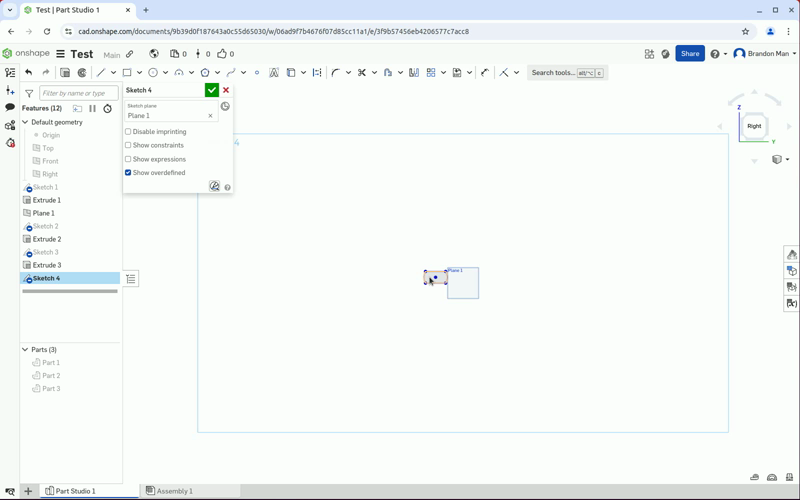
scroll(6)
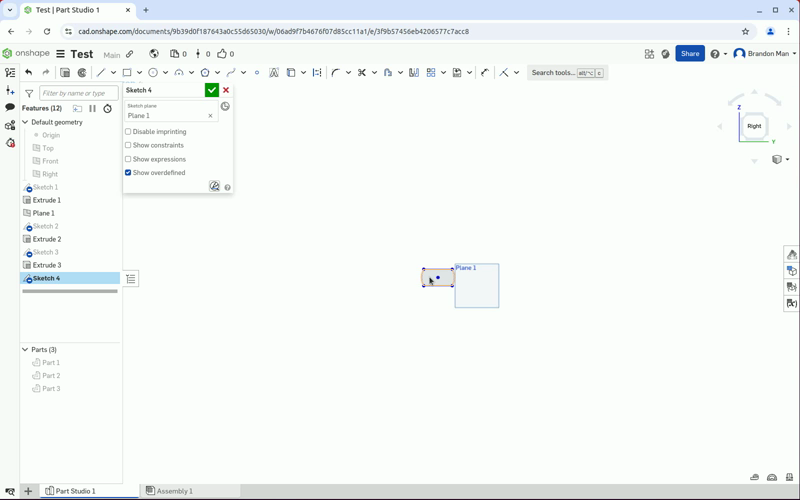
scroll(6)
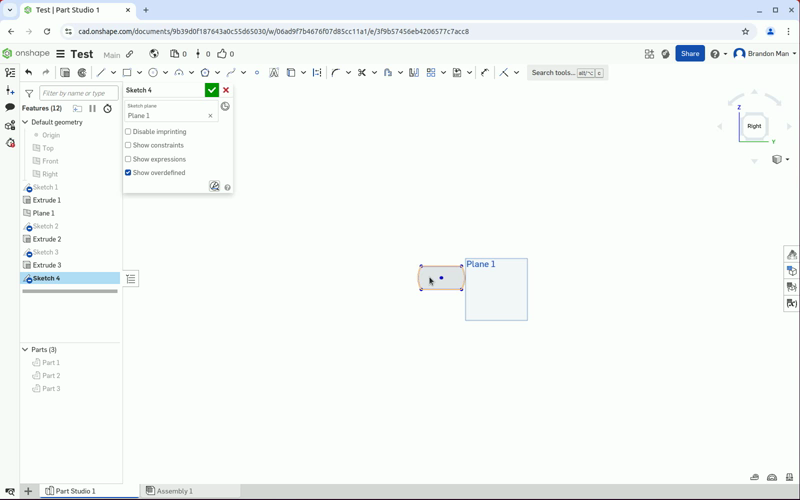
scroll(6)
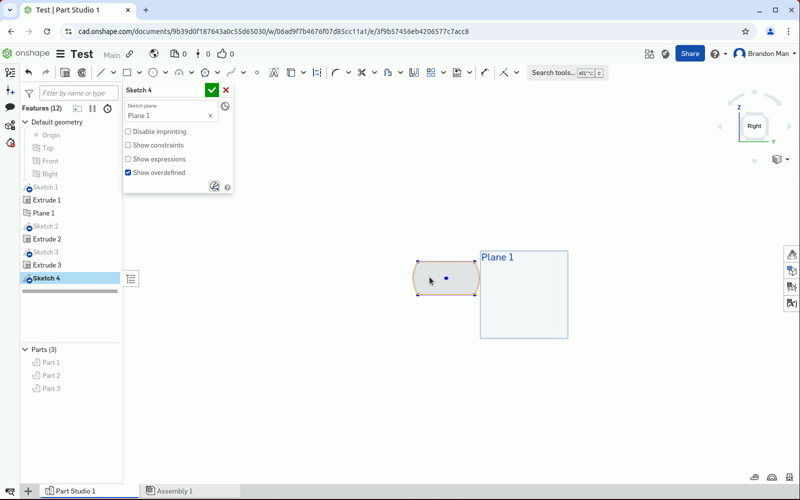
scroll(6)
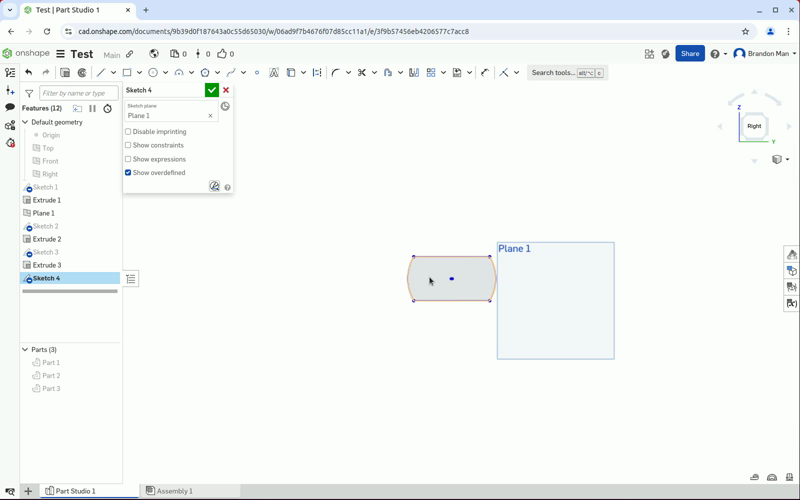
scroll(6)
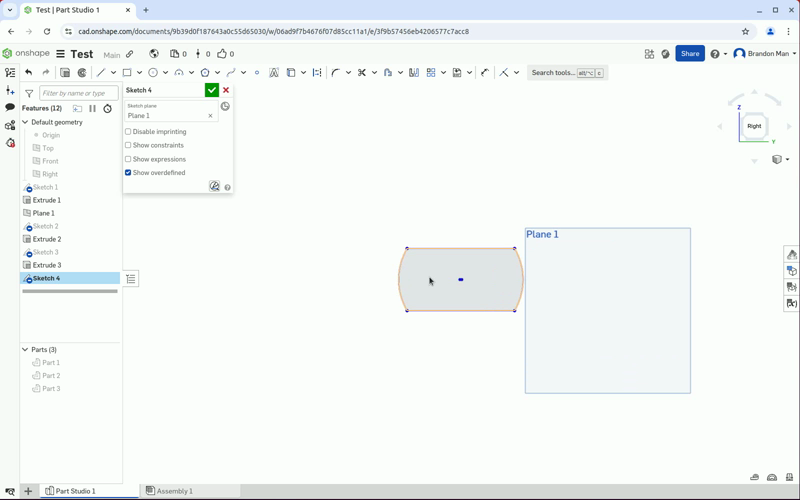
scroll(6)
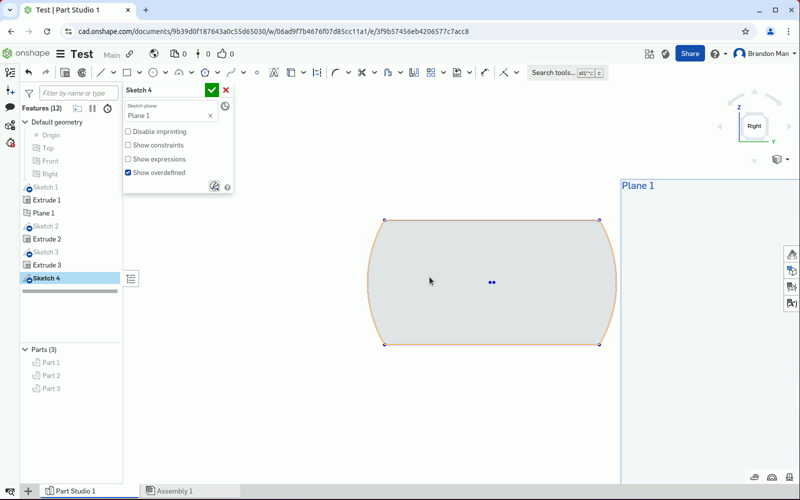
click(429, 276)
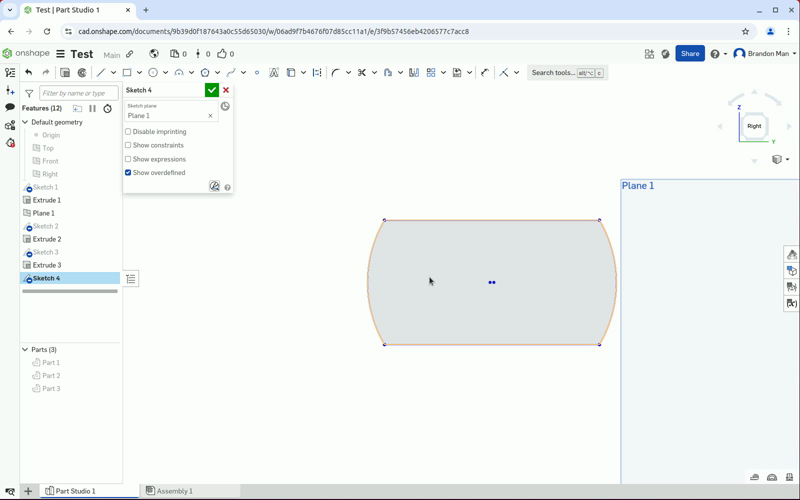
scroll(-6)
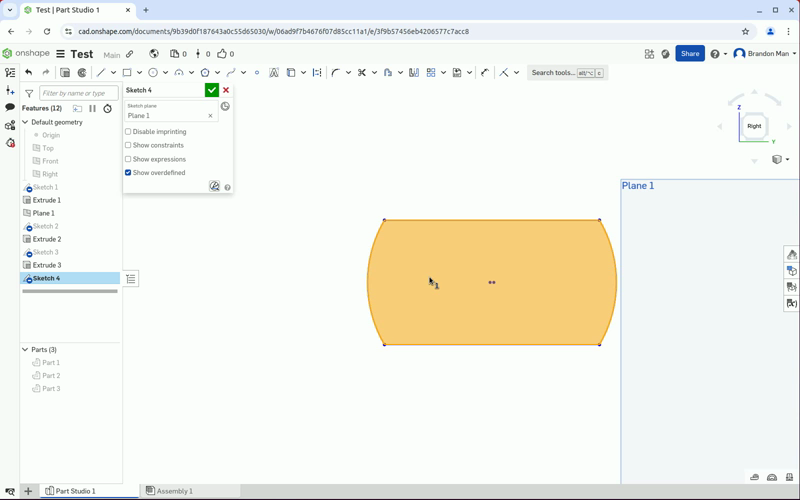
scroll(-6)
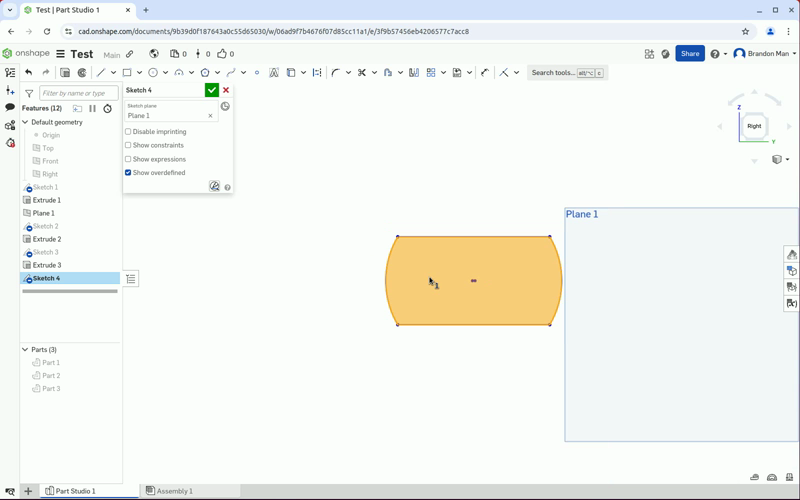
scroll(-6)
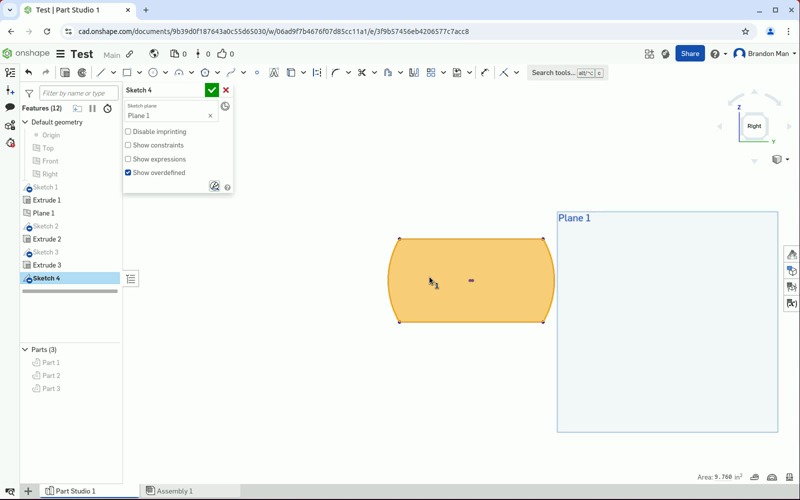
scroll(-6)
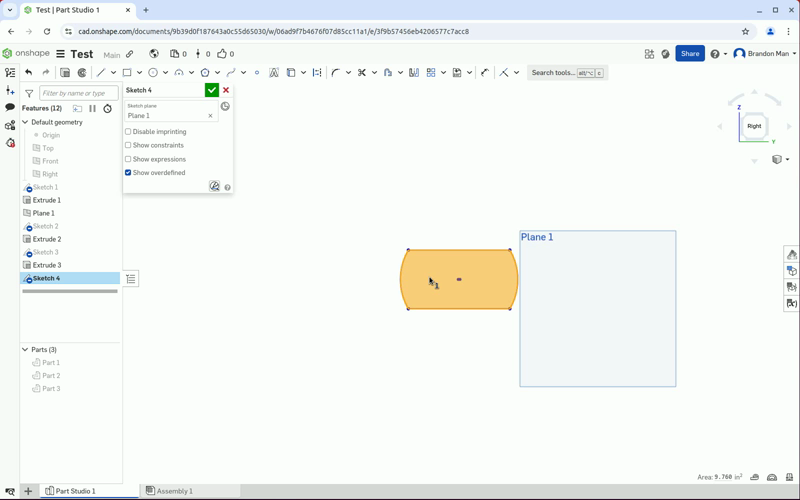
scroll(-6)
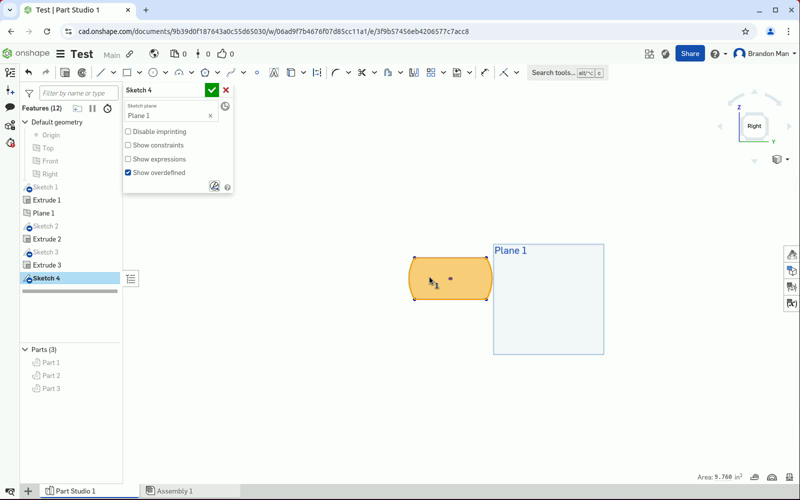
scroll(-6)
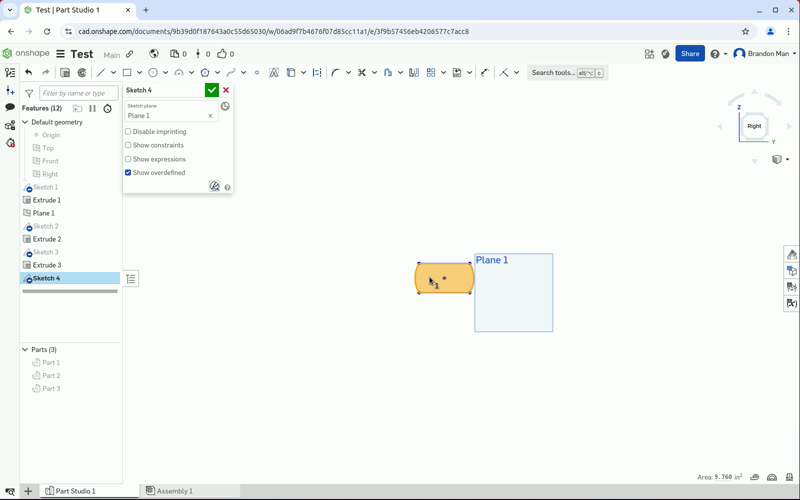
scroll(-6)
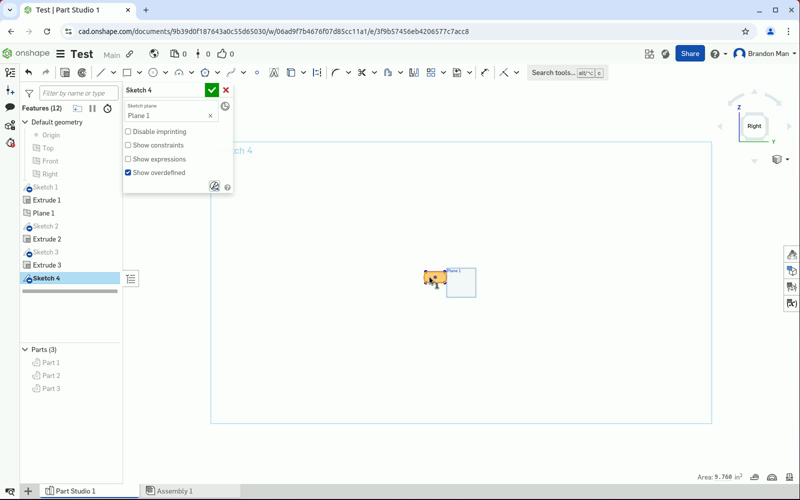
mouse_move(73, 352)
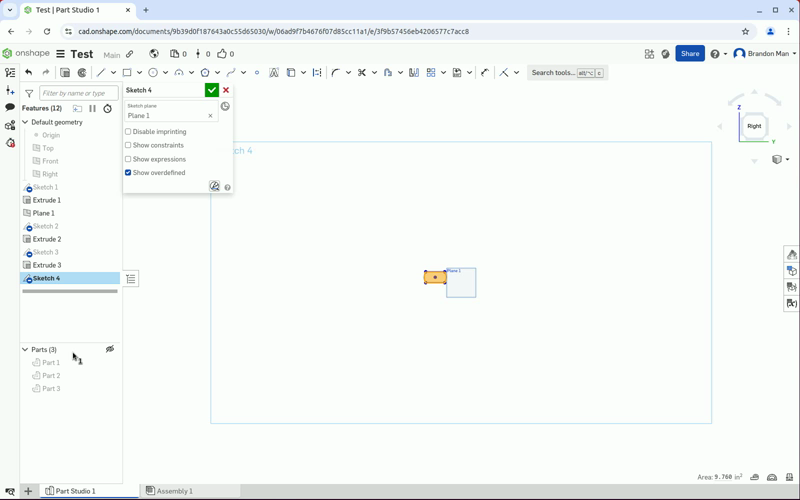
key(shift+y)
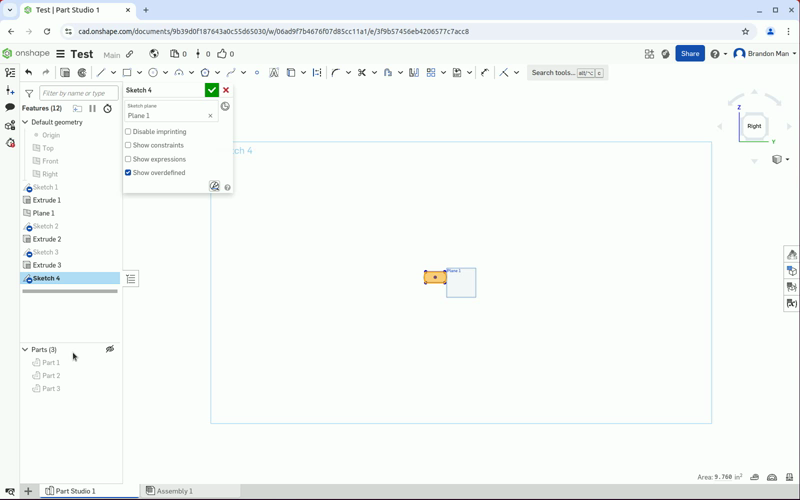
key(shift+e)
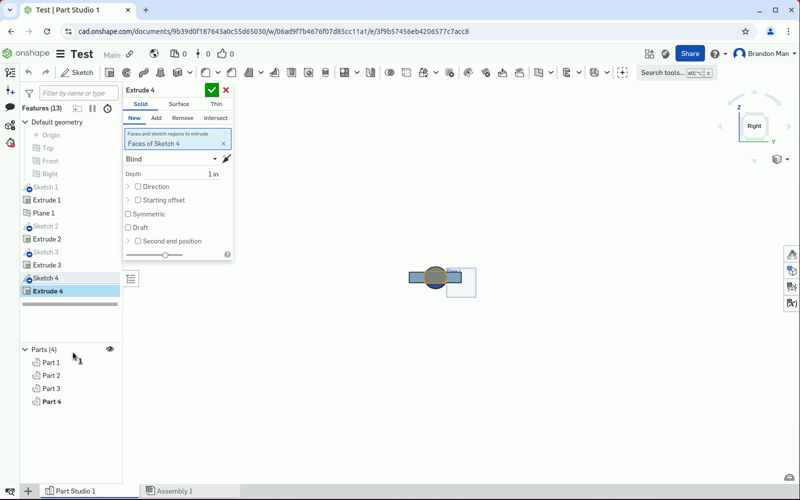
mouse_move(143, 106)
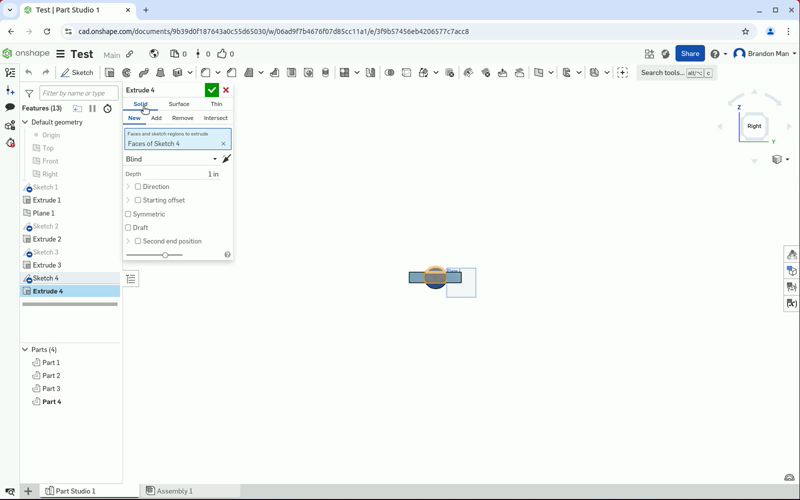
click(143, 106)
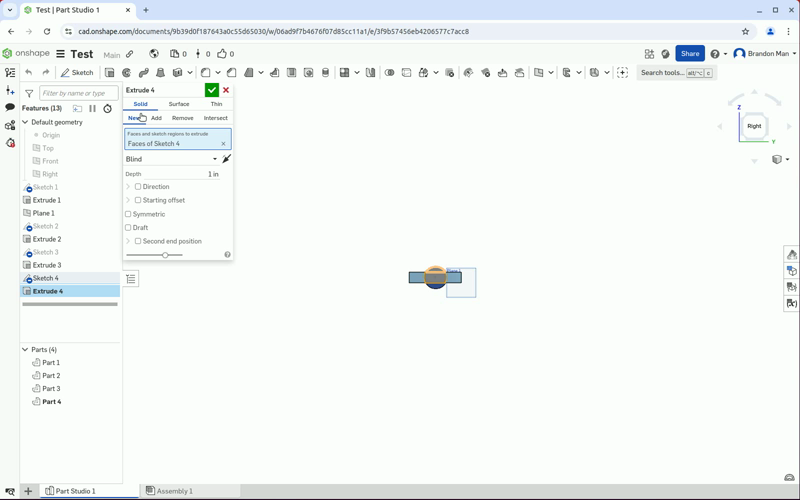
mouse_move(137, 120)
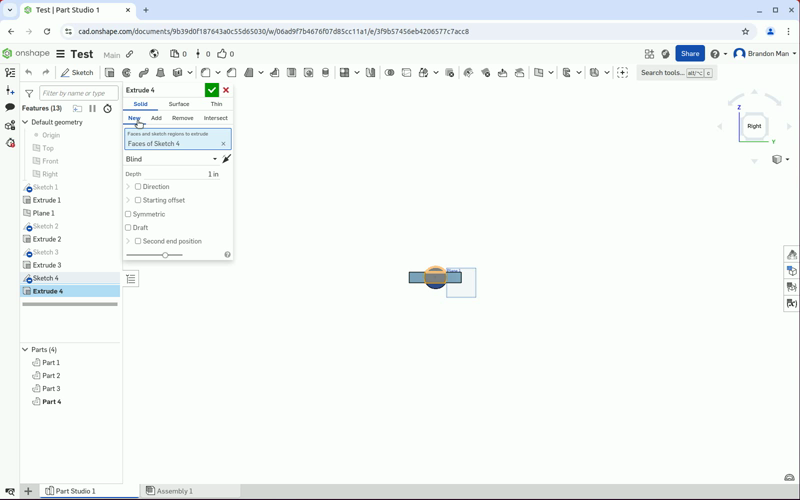
click(137, 120)
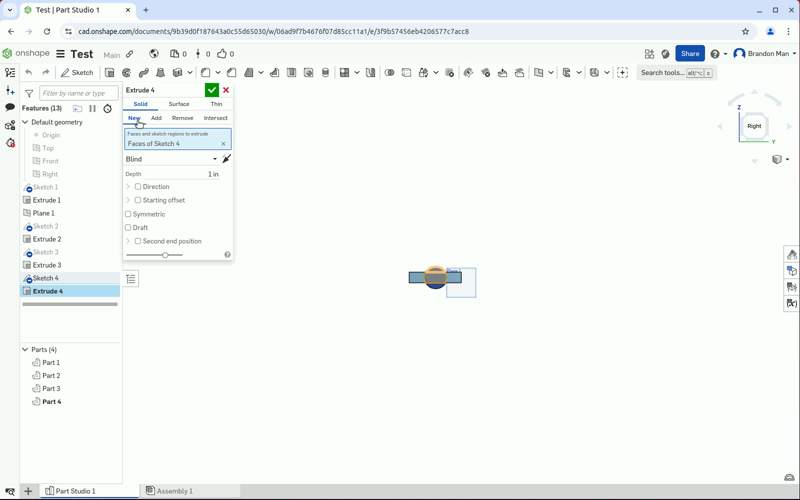
key(tab, 4)
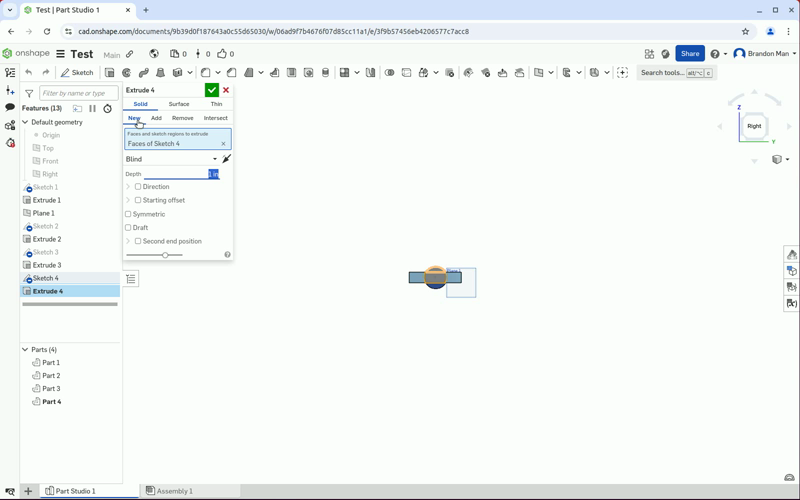
text(6.018)
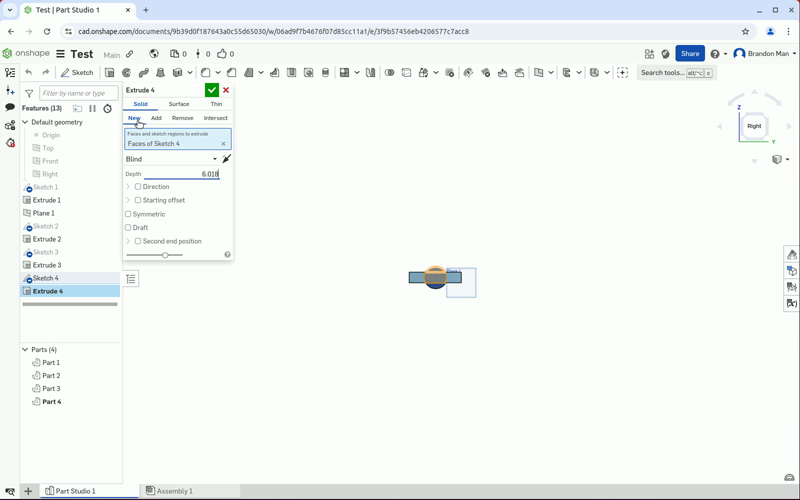
key(enter)
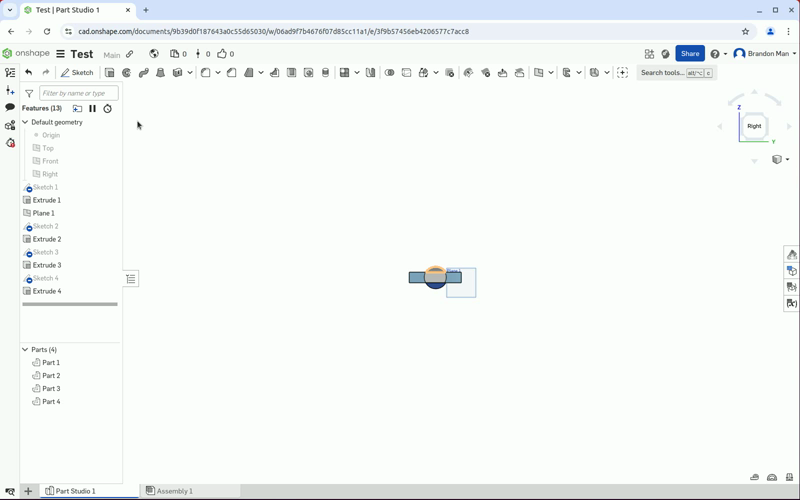
key(shift+h)
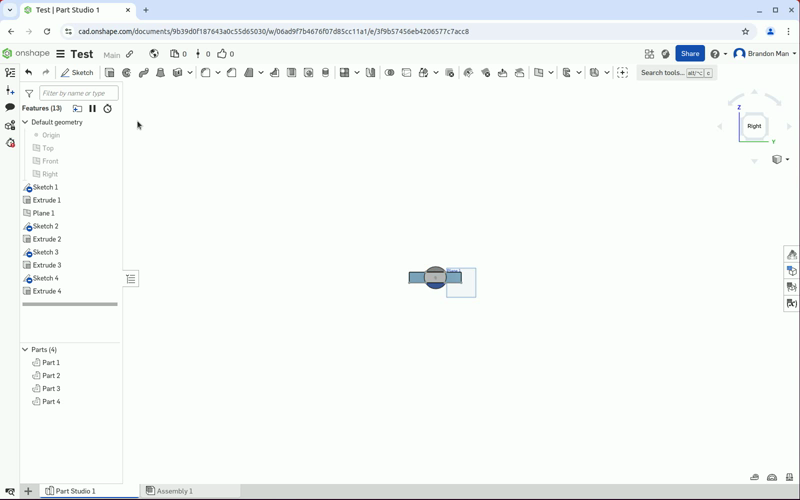
key(shift+h)
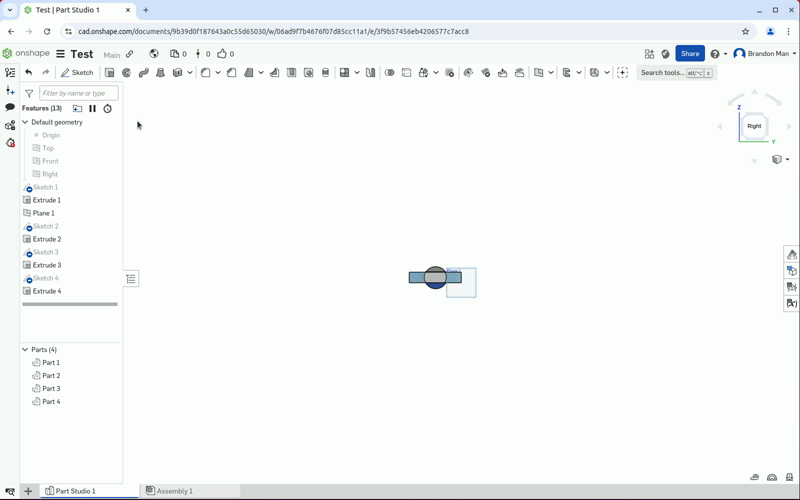
mouse_move(73, 189)
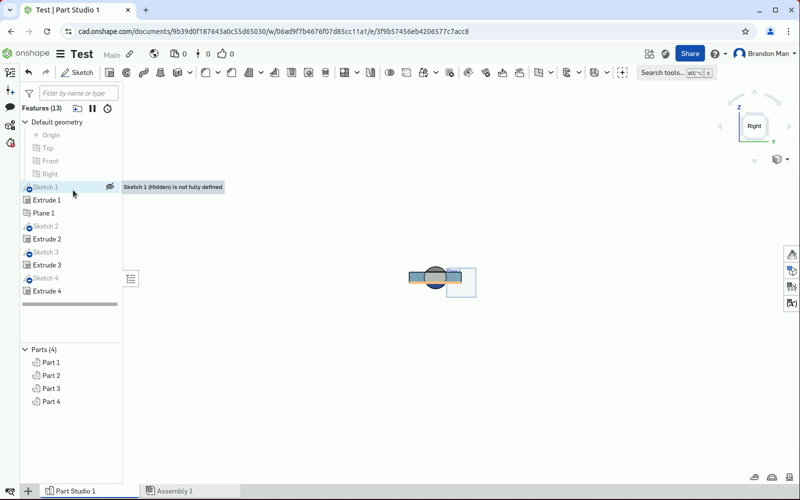
click(73, 189)
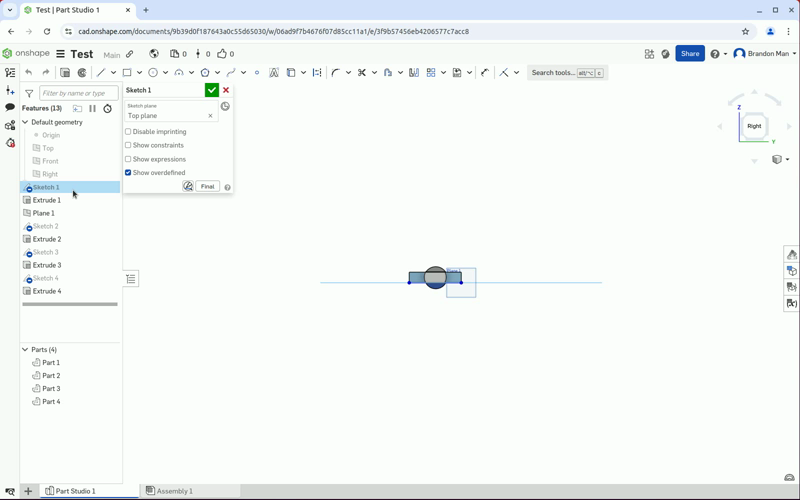
mouse_move(229, 92)
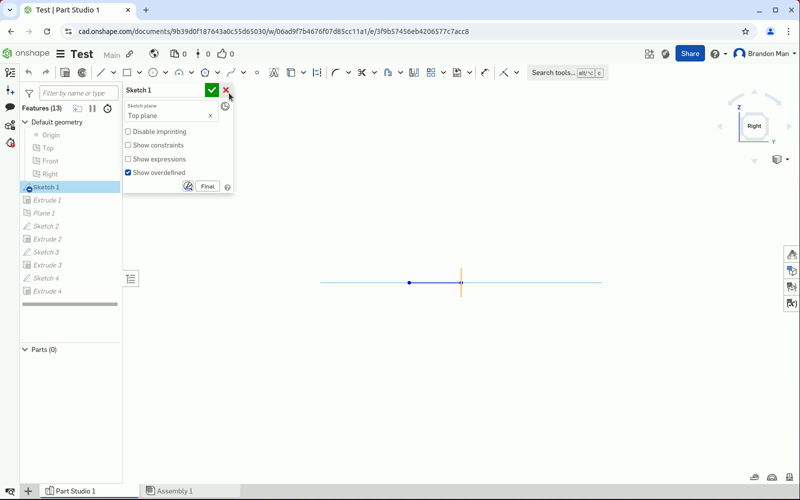
click(229, 92)
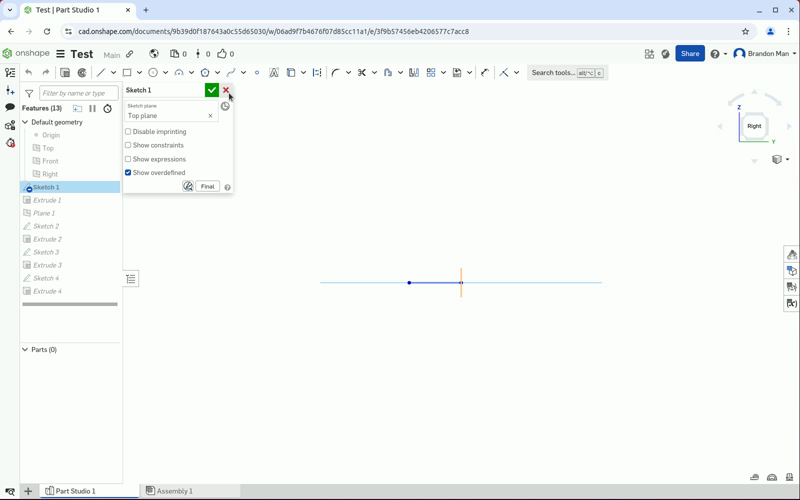
key(shift+s)
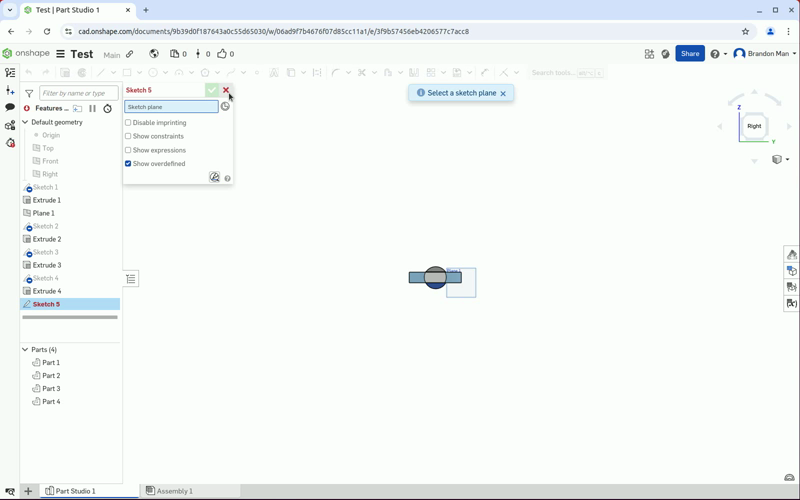
mouse_move(73, 215)
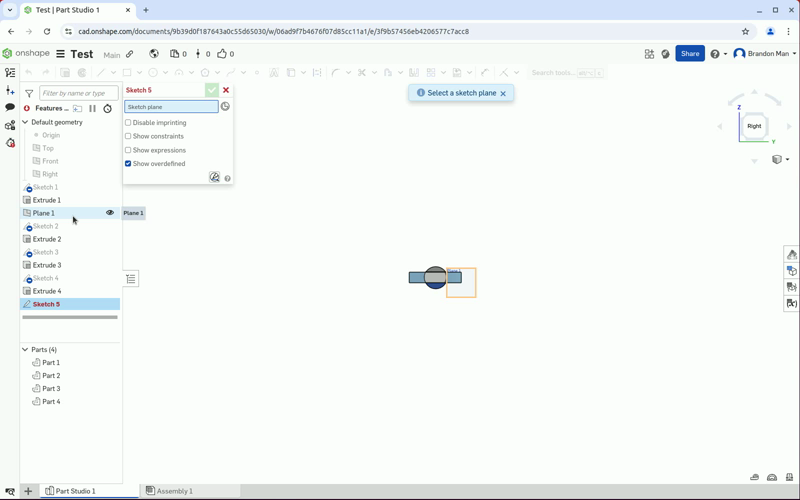
click(73, 215)
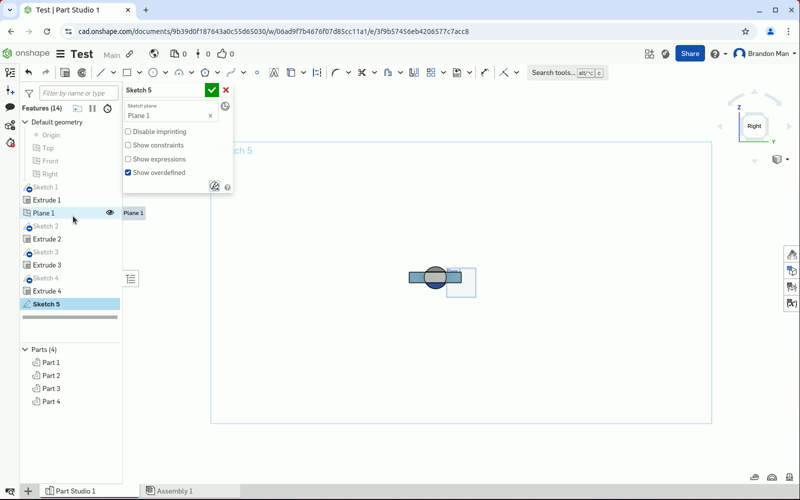
mouse_move(73, 352)
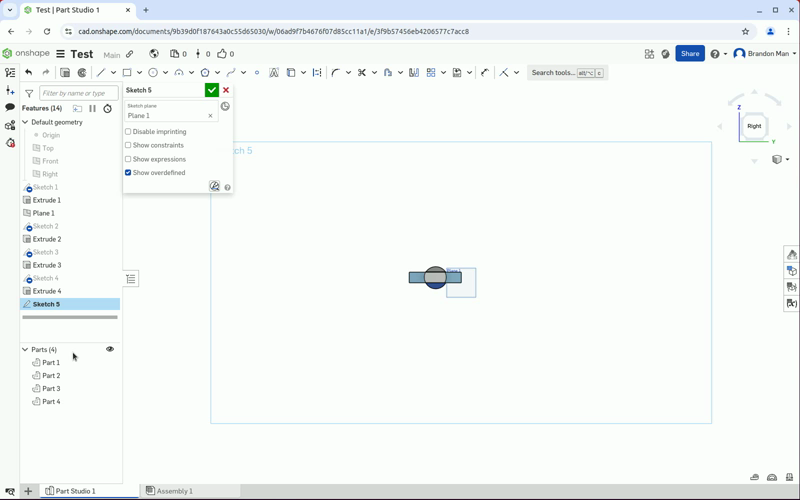
key(y)
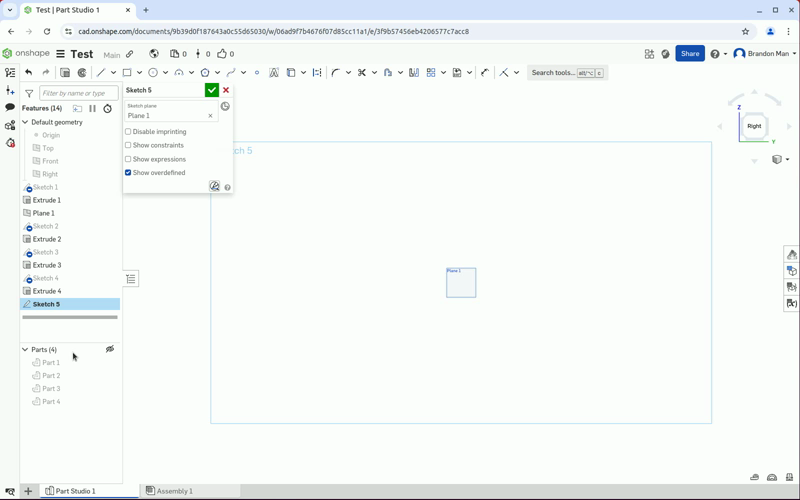
key(c)
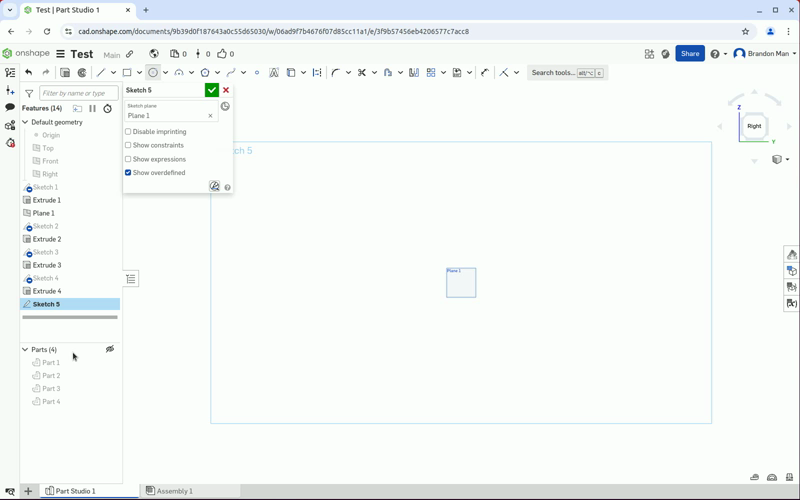
key_down(shift)
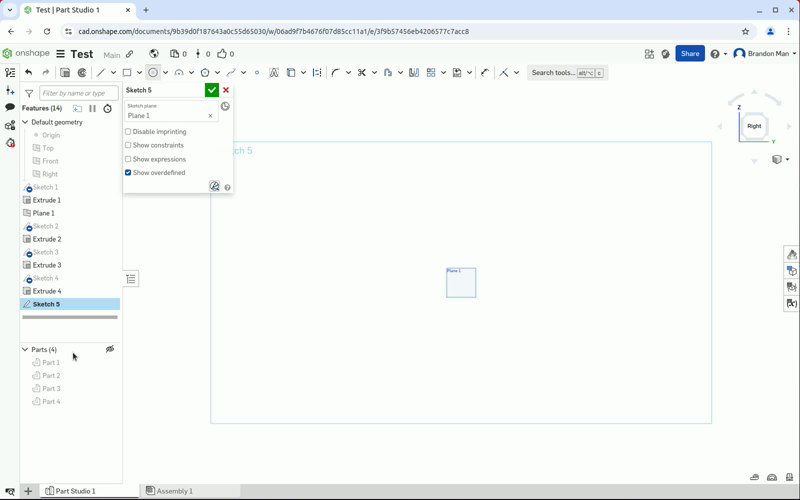
mouse_move(413, 276)
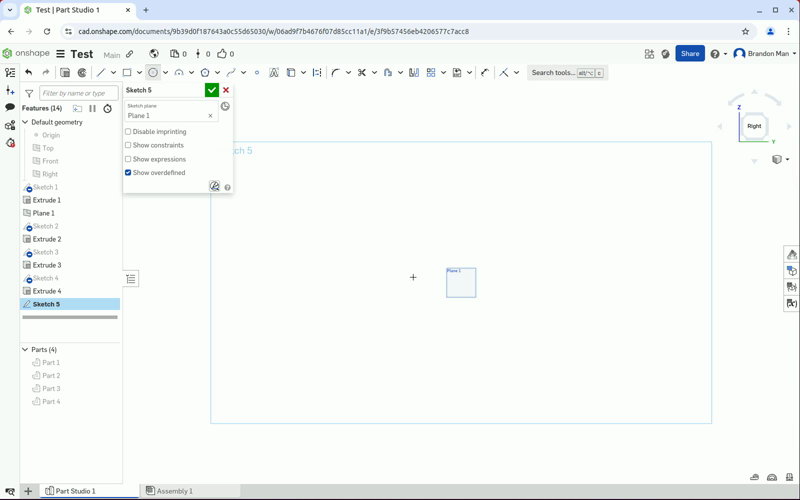
click(413, 276)
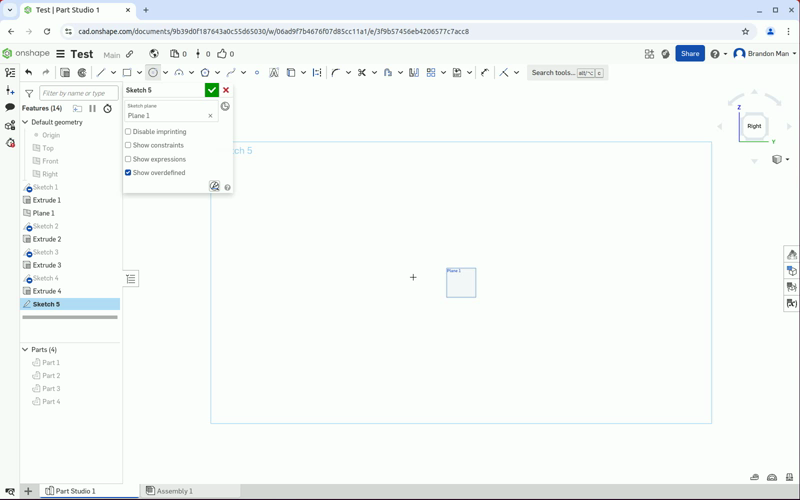
key_up(shift)
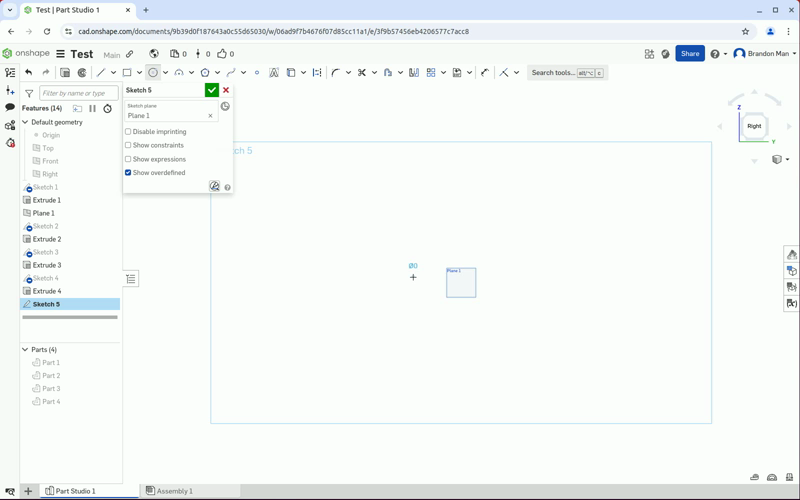
mouse_move(417, 276)
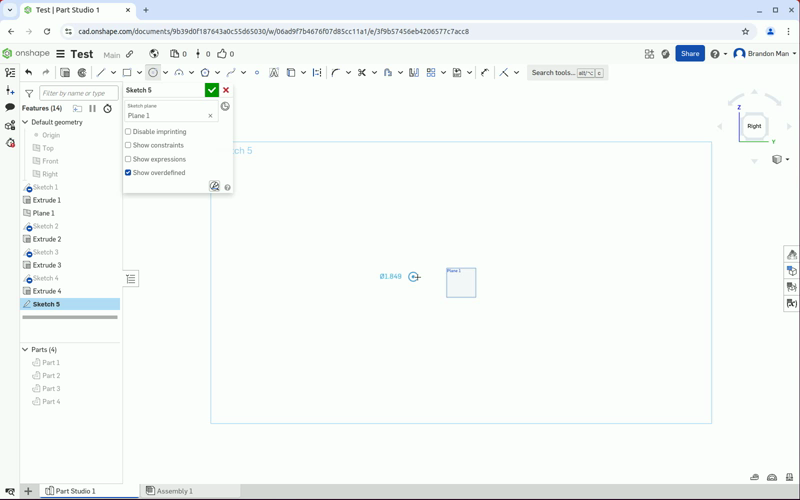
click(417, 276)
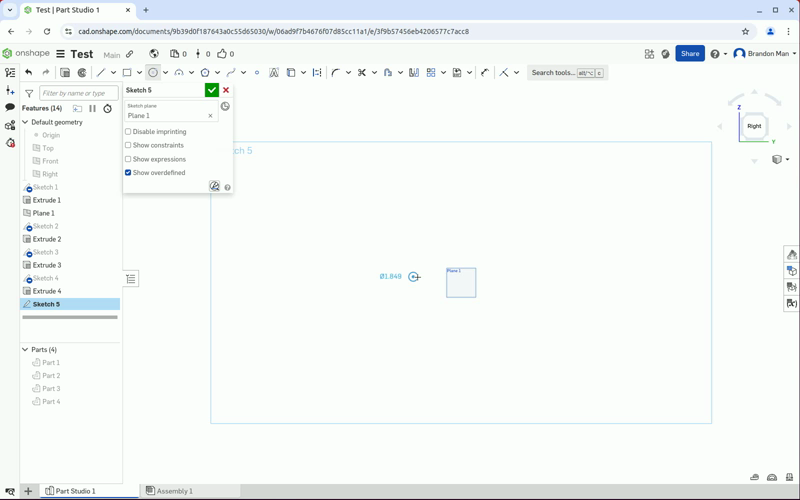
key(esc)
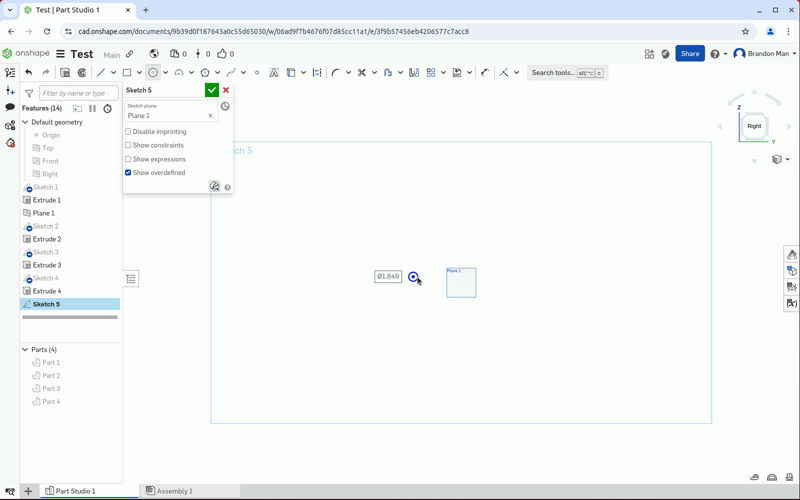
mouse_move(412, 273)
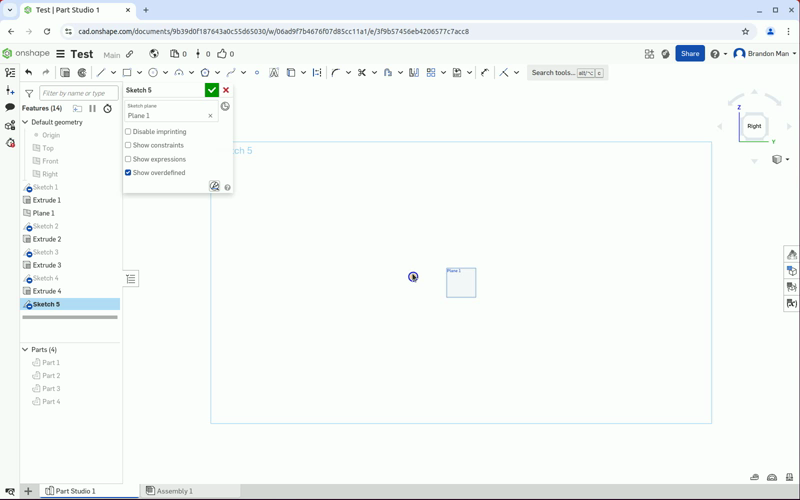
scroll(6)
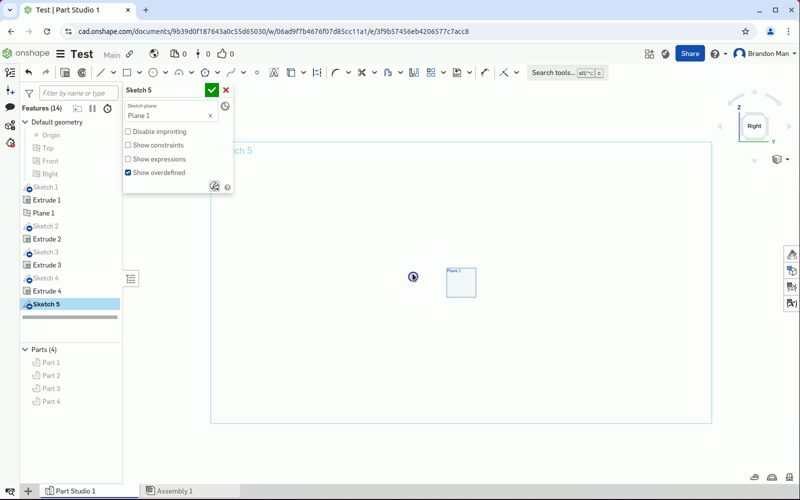
scroll(6)
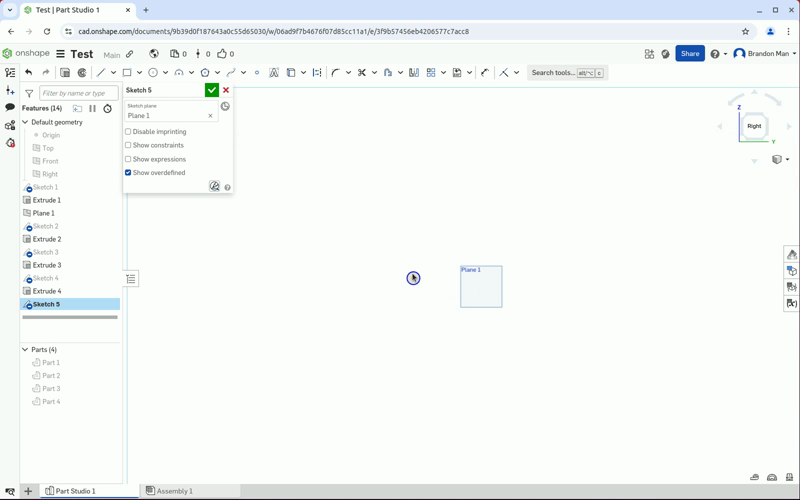
scroll(6)
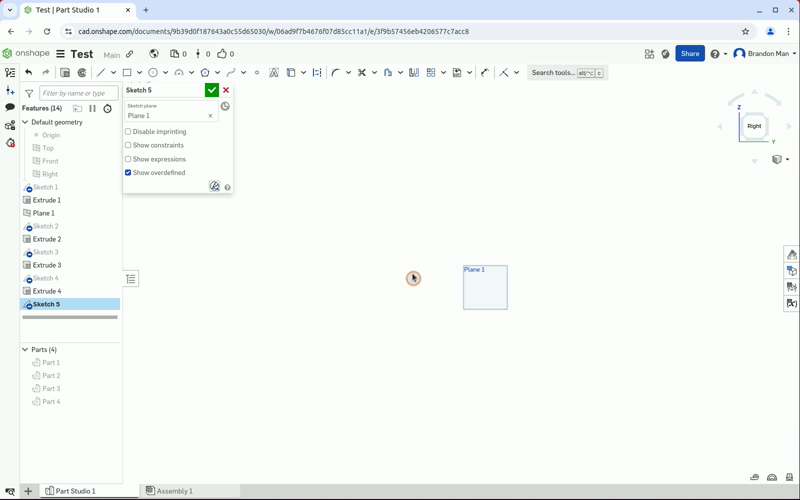
scroll(6)
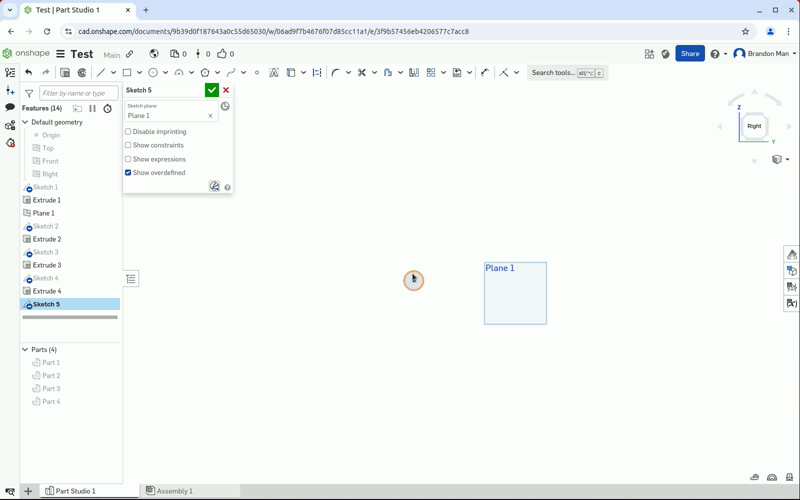
scroll(6)
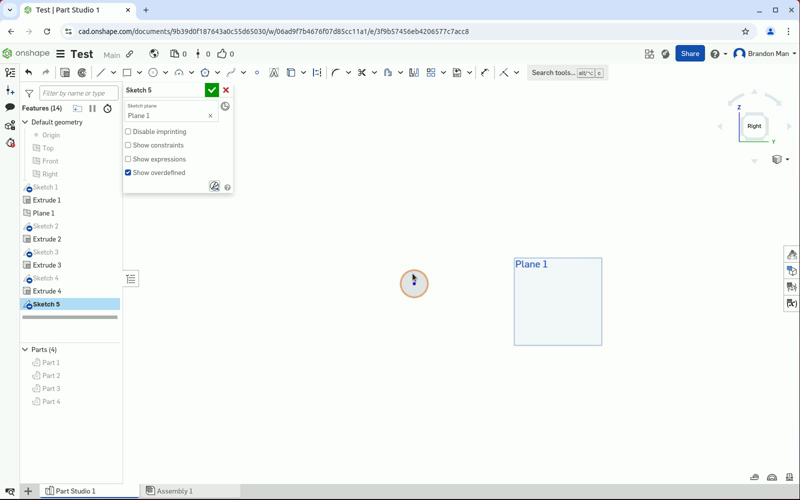
scroll(6)
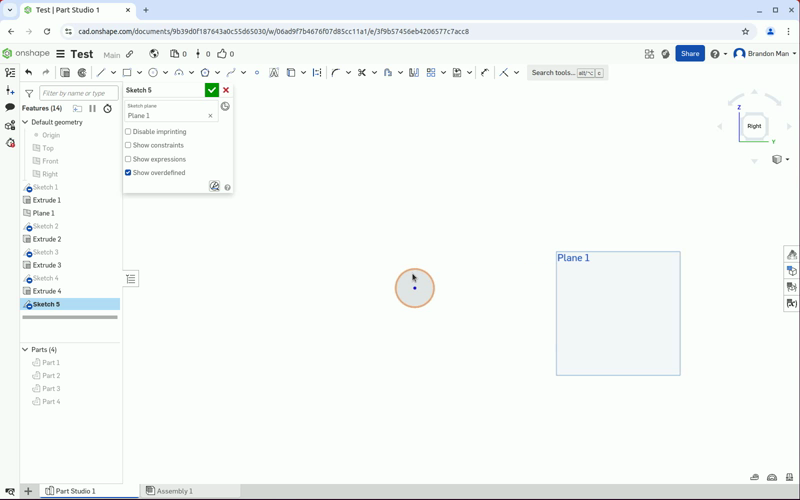
scroll(6)
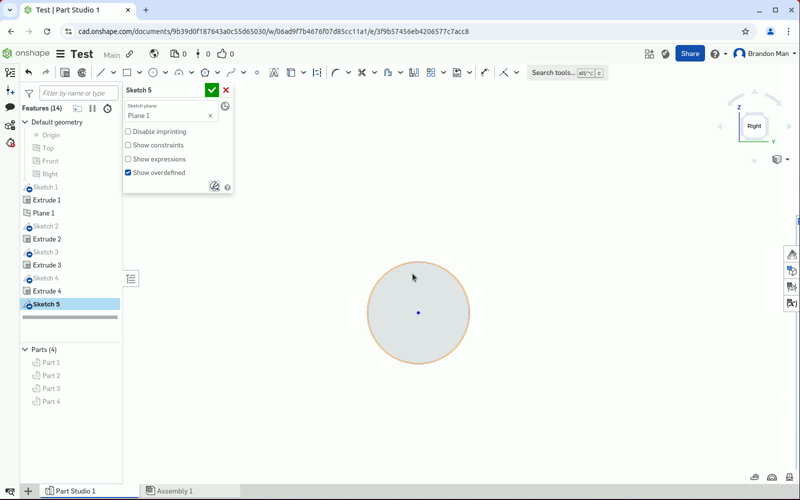
click(412, 273)
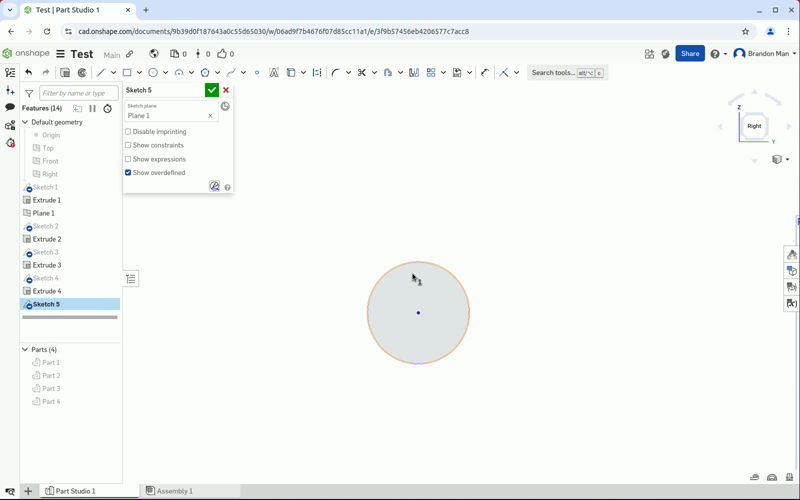
scroll(-6)
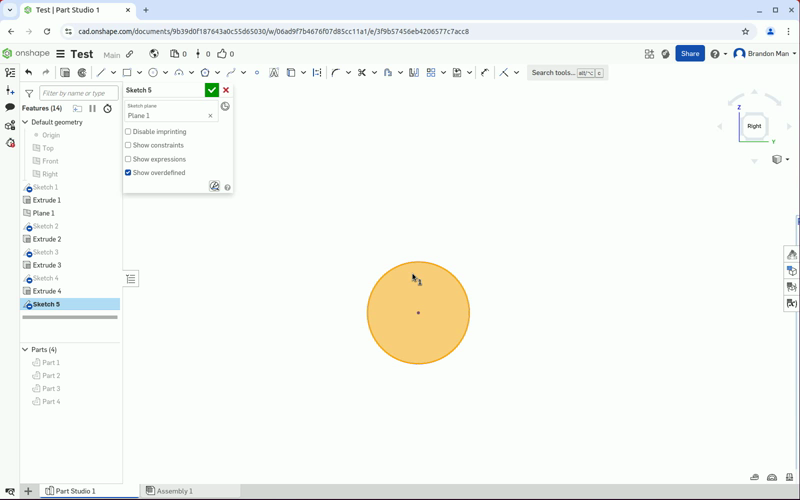
scroll(-6)
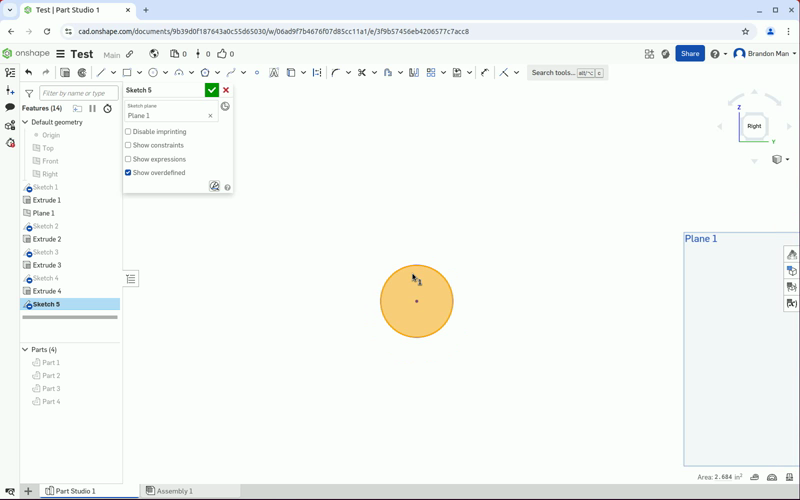
scroll(-6)
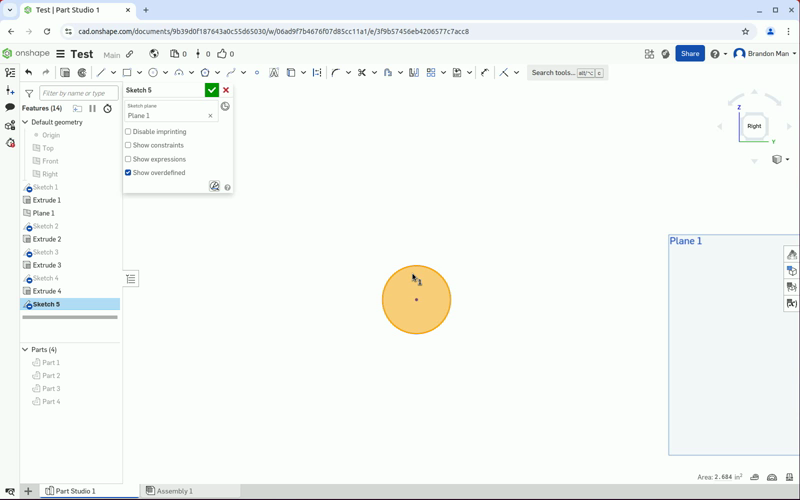
scroll(-6)
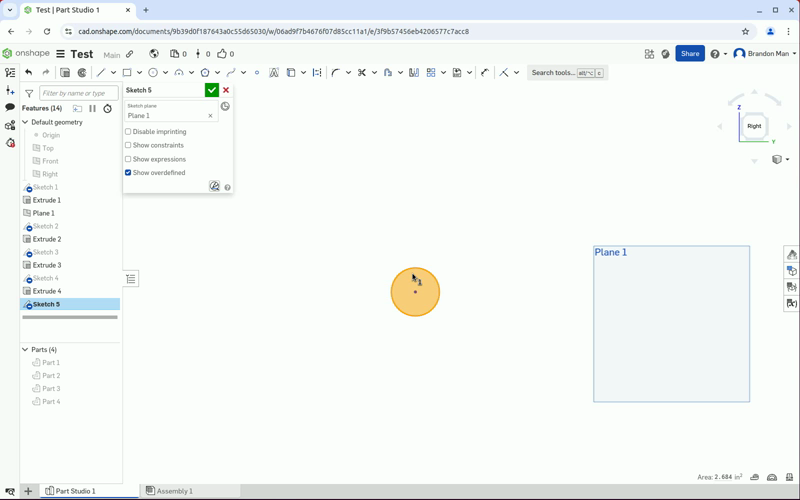
scroll(-6)
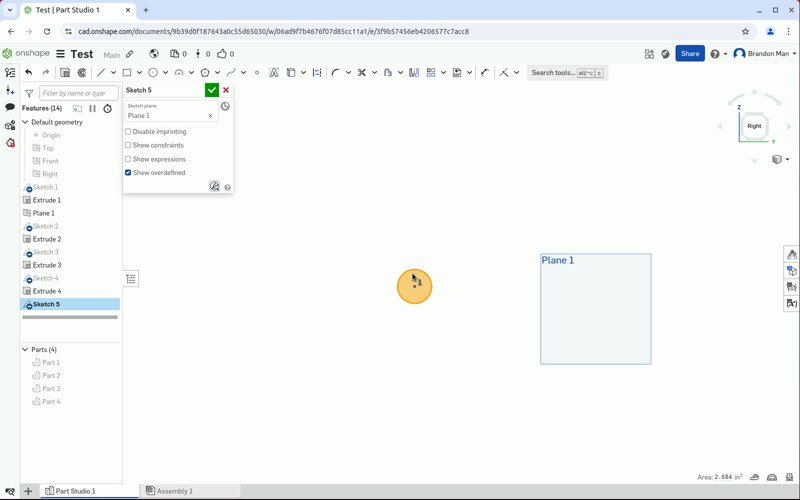
scroll(-6)
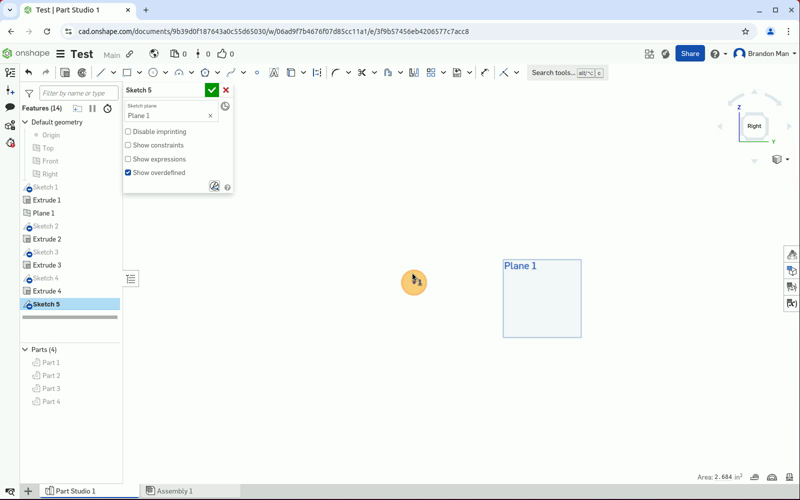
scroll(-6)
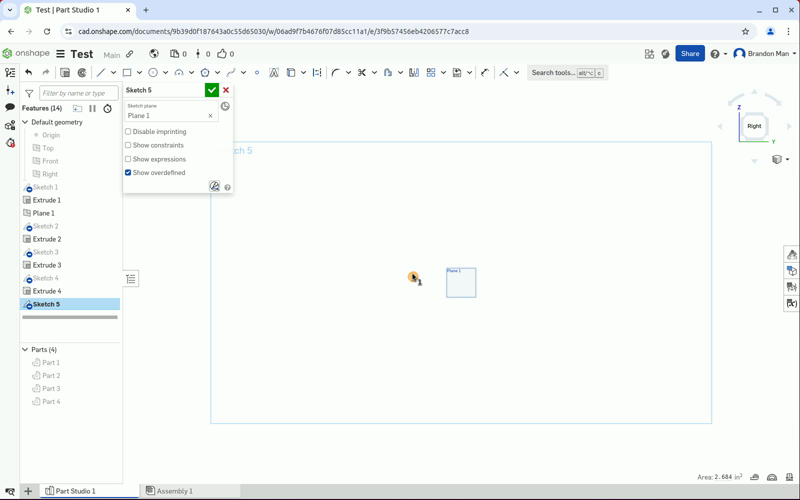
mouse_move(73, 352)
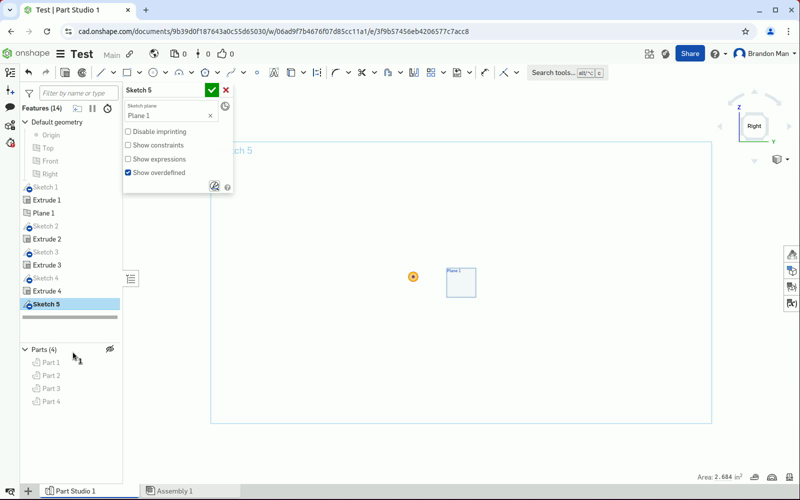
key(shift+y)
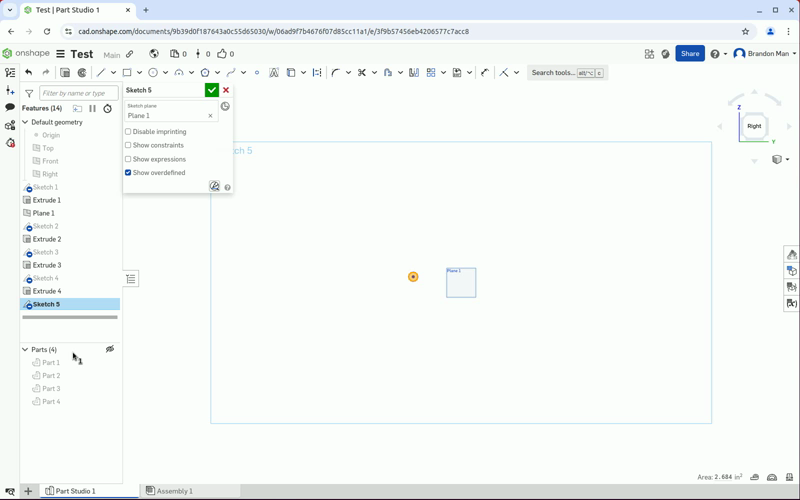
key(shift+e)
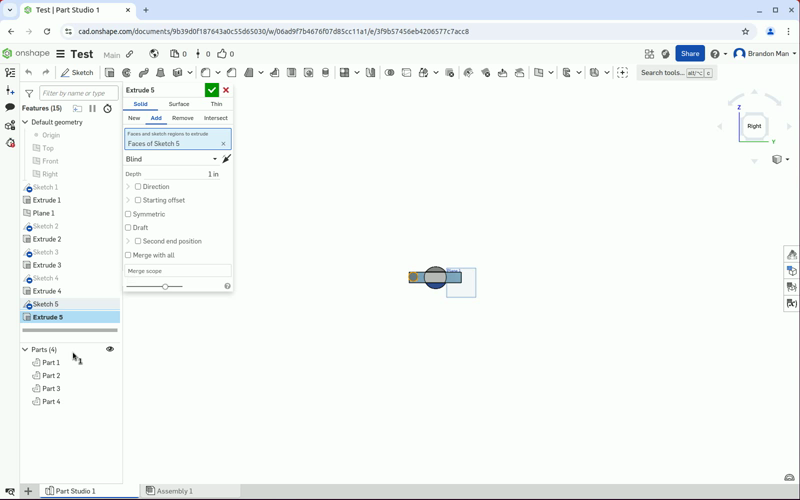
mouse_move(143, 106)
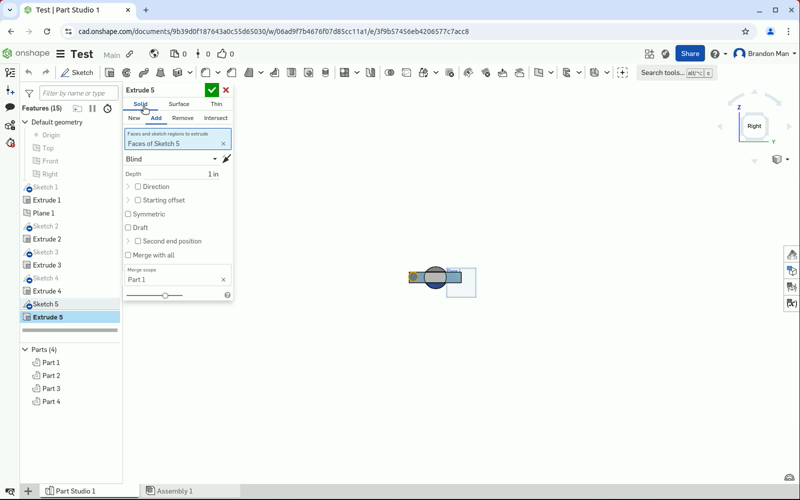
click(143, 106)
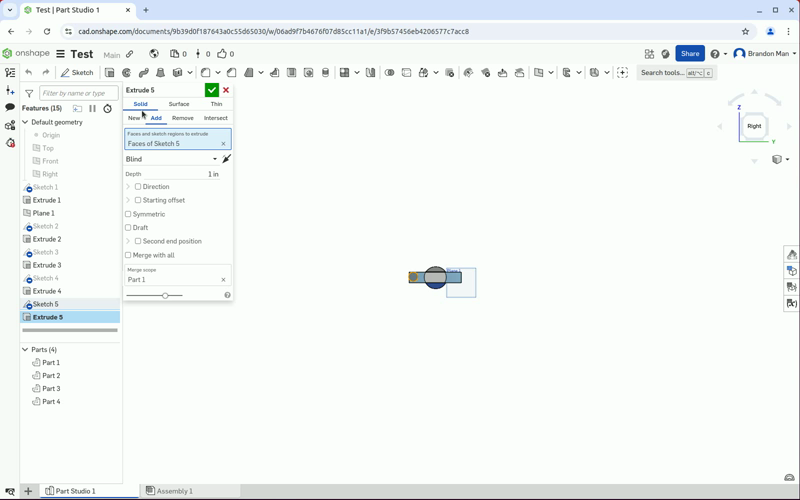
mouse_move(137, 120)
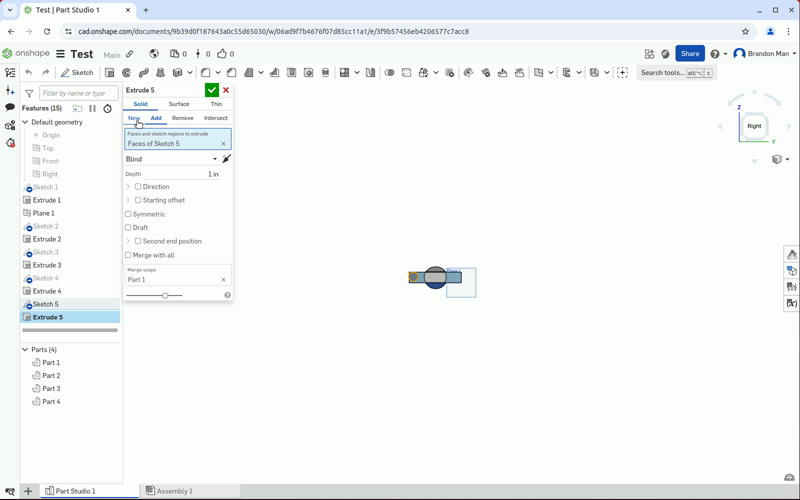
click(137, 120)
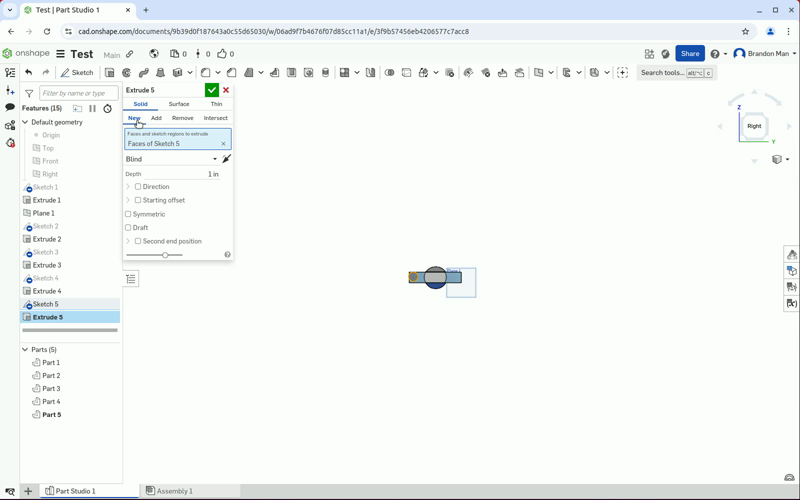
key(tab, 4)
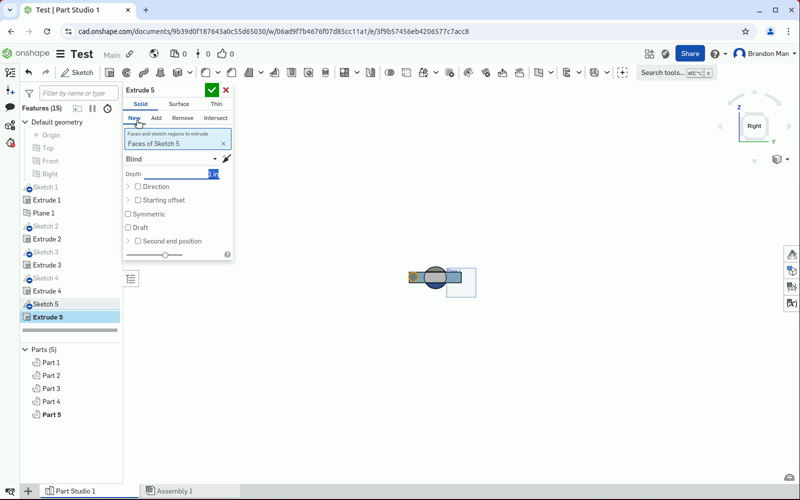
text(8.184)
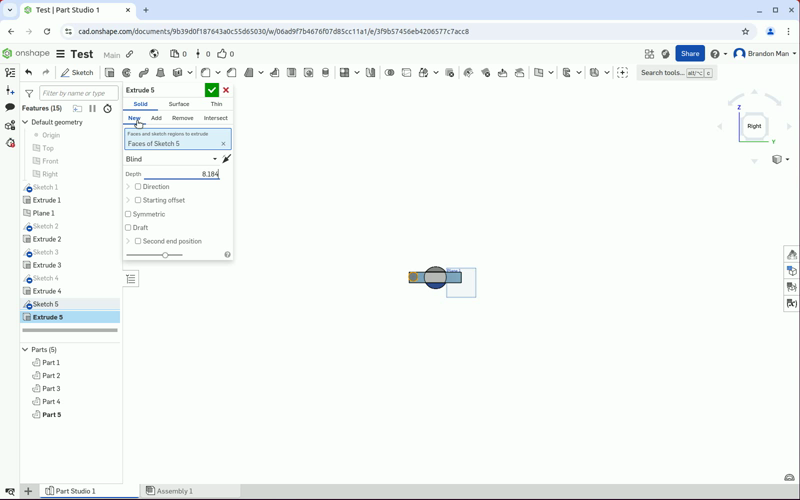
key(enter)
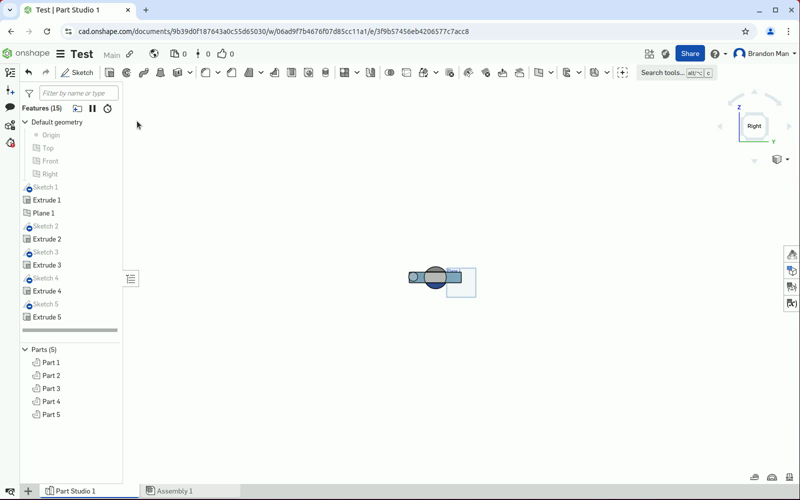
key(shift+h)
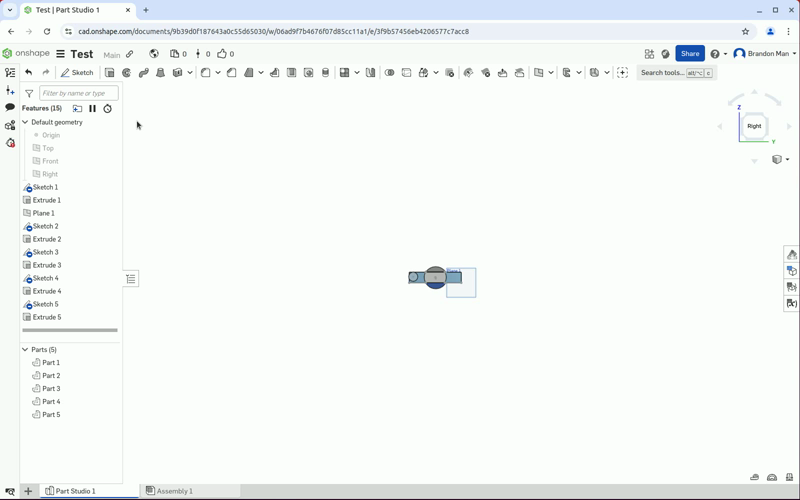
key(shift+h)
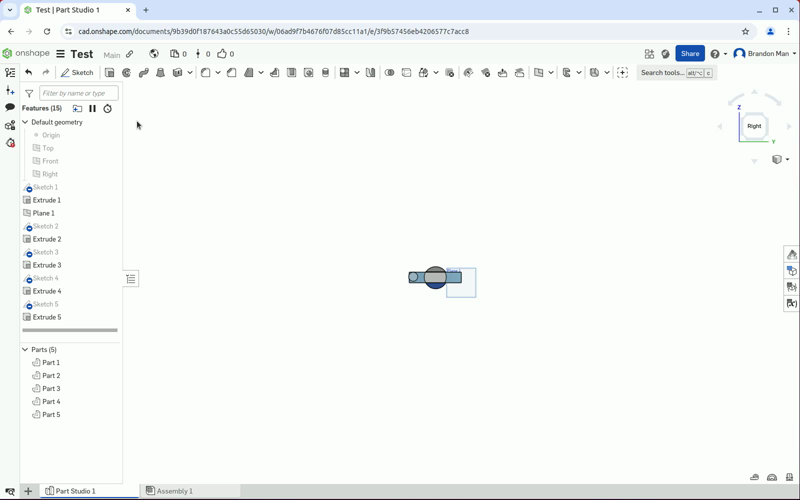
mouse_move(73, 189)
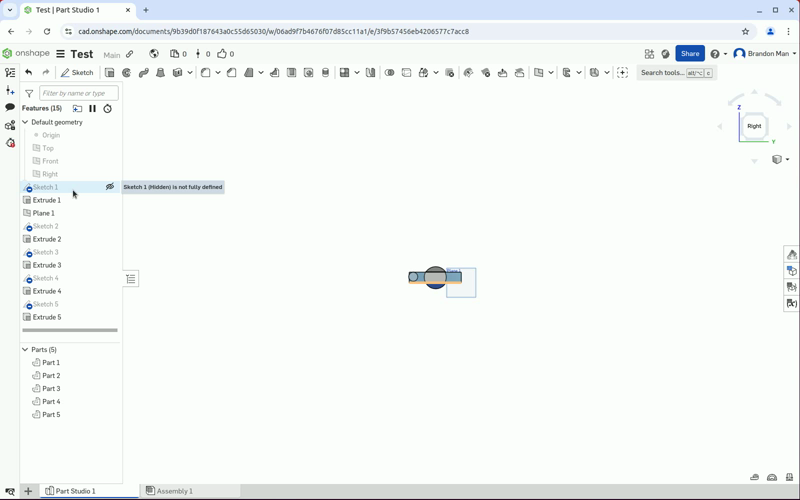
click(73, 189)
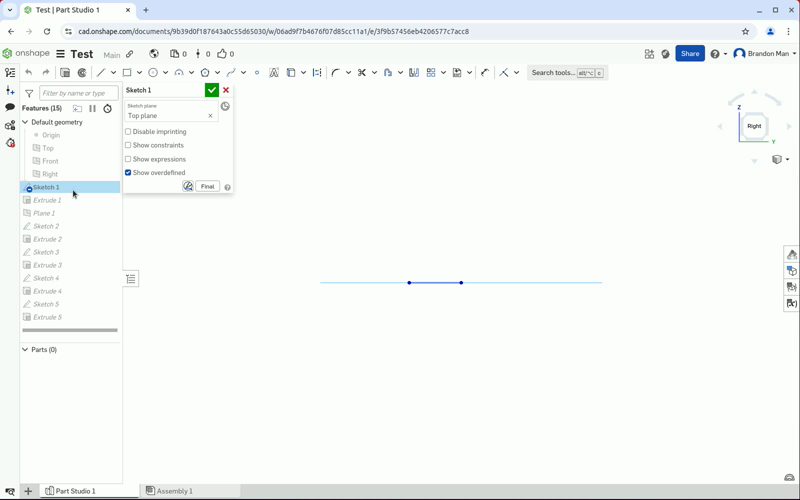
mouse_move(229, 92)
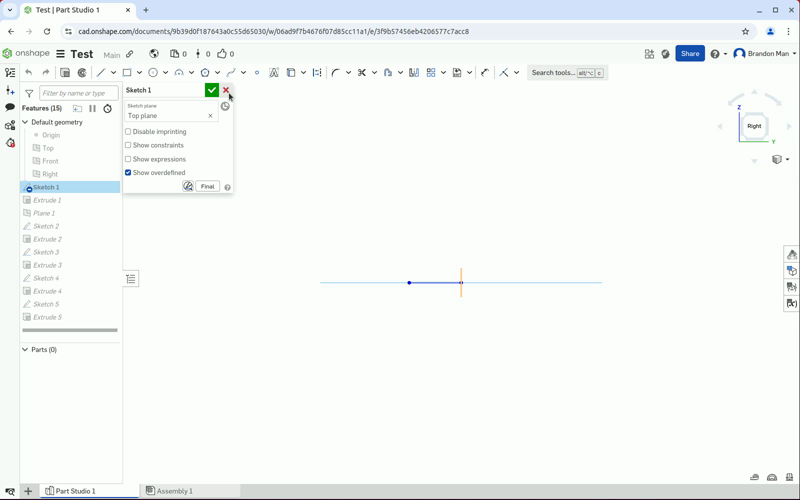
click(229, 92)
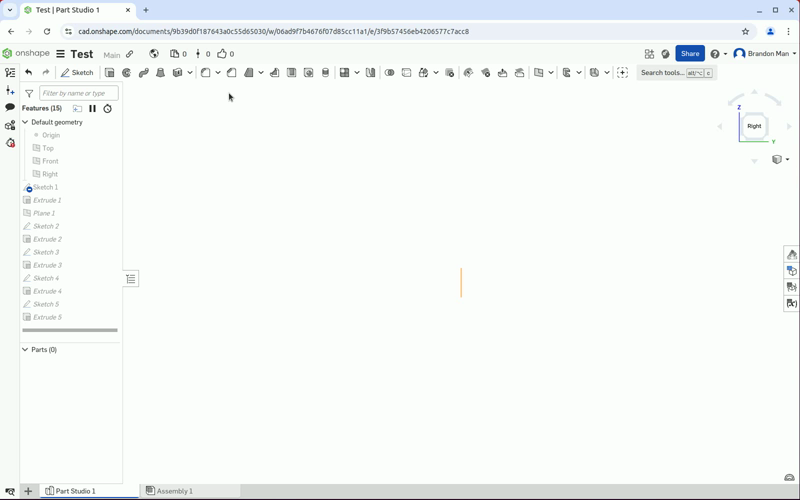
key(shift+s)
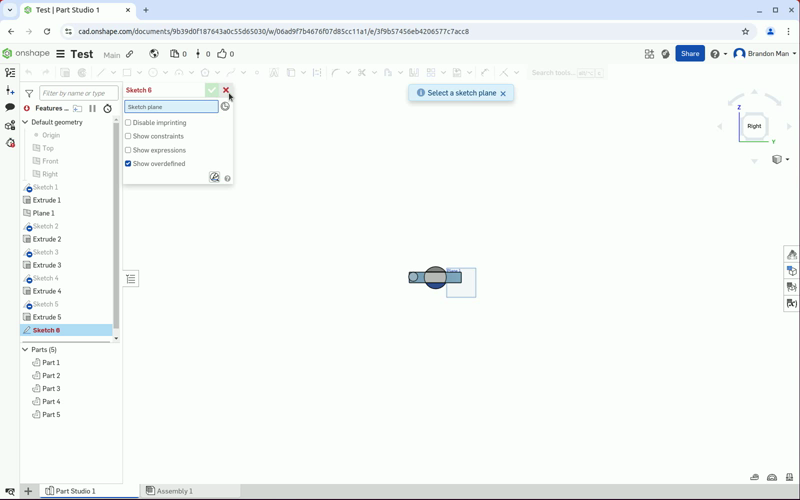
mouse_move(69, 215)
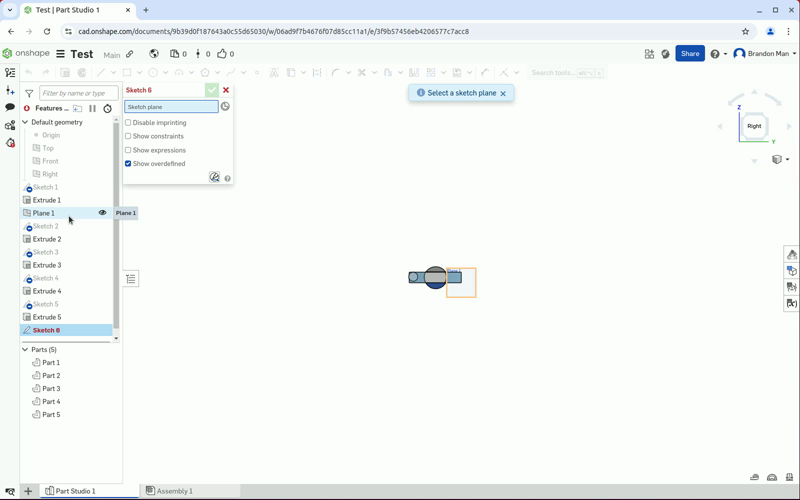
click(69, 215)
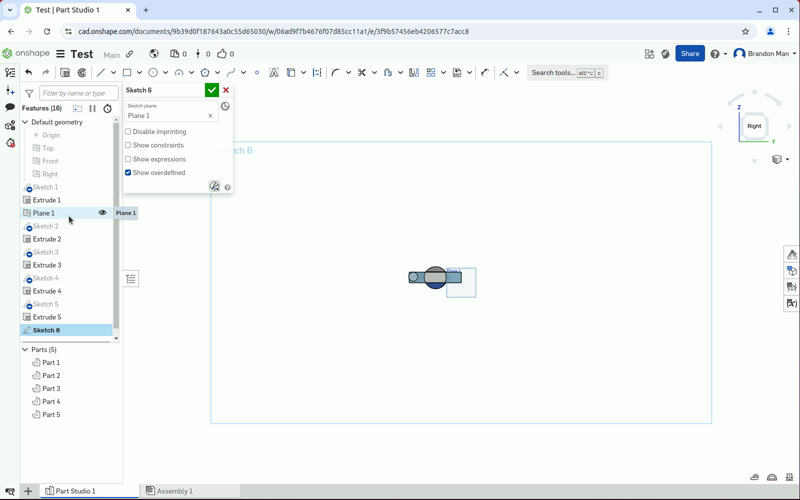
mouse_move(73, 352)
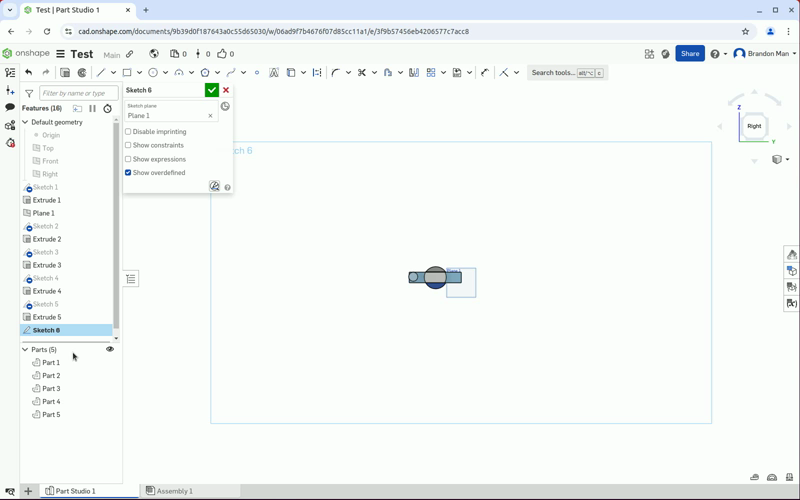
key(y)
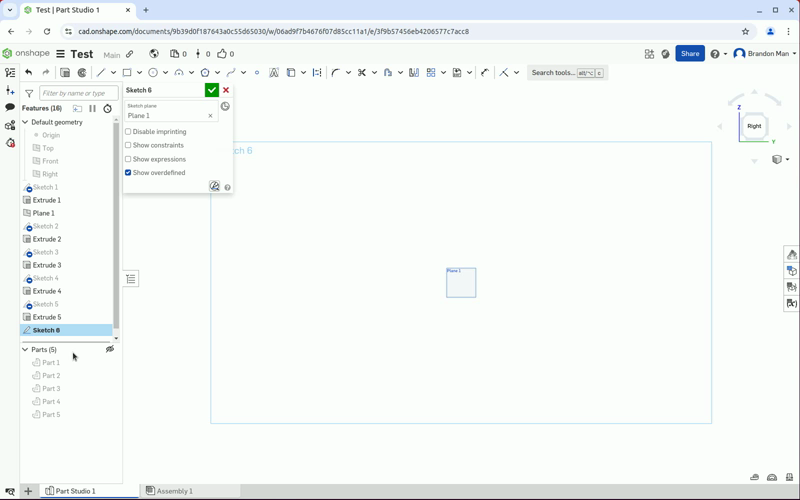
key(c)
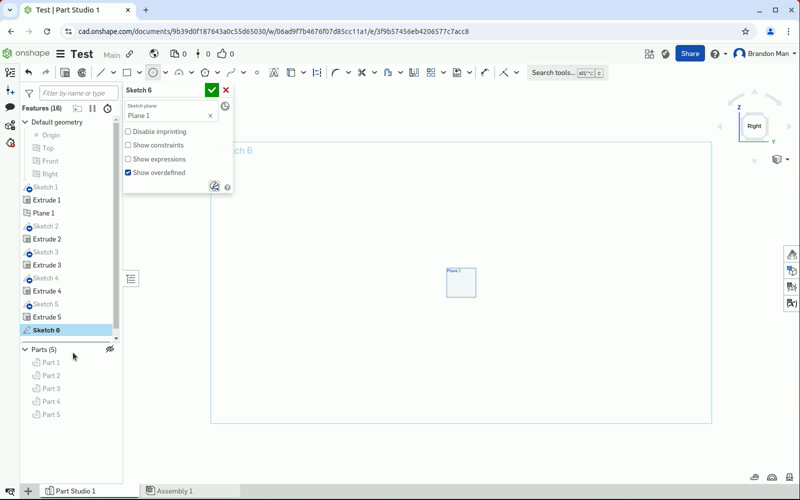
key_down(shift)
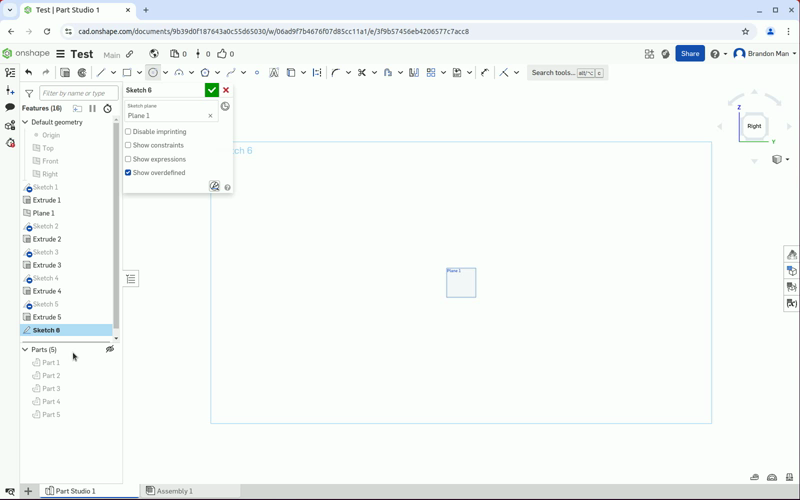
mouse_move(457, 276)
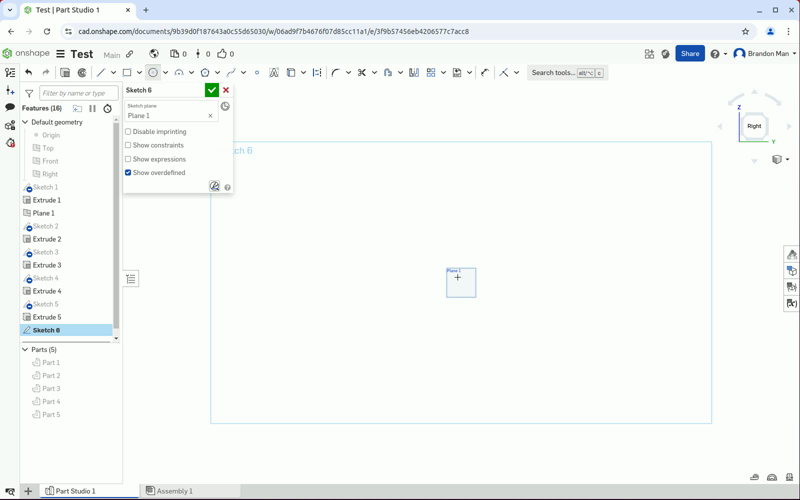
click(457, 276)
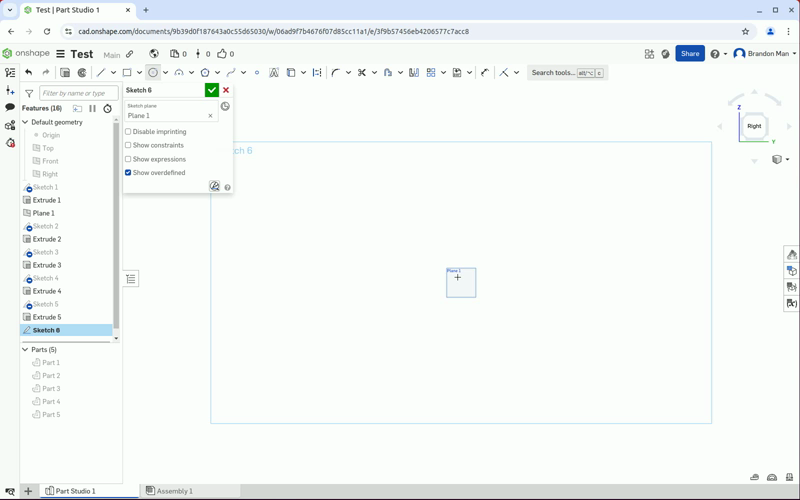
key_up(shift)
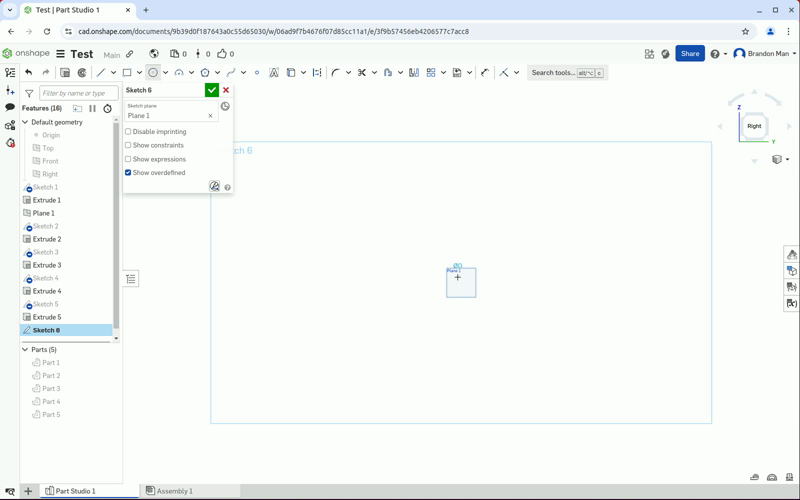
mouse_move(462, 276)
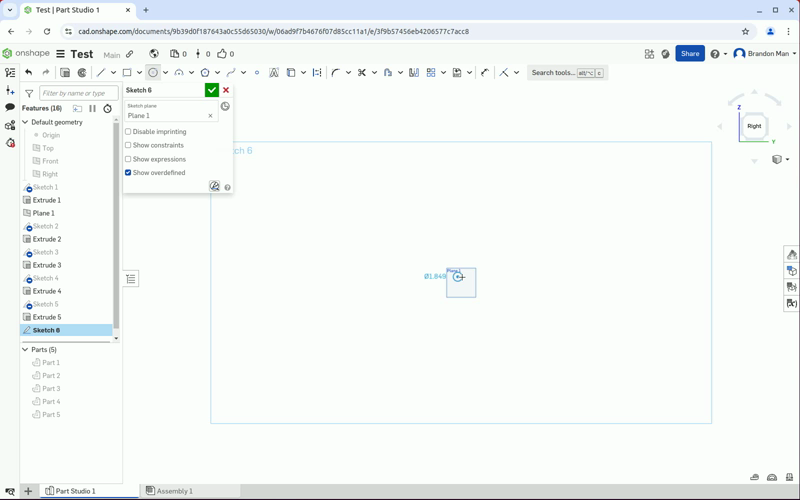
click(462, 276)
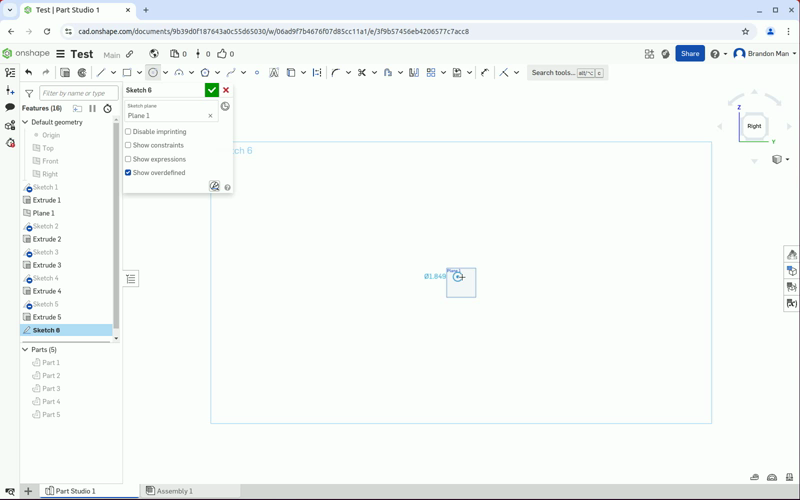
key(esc)
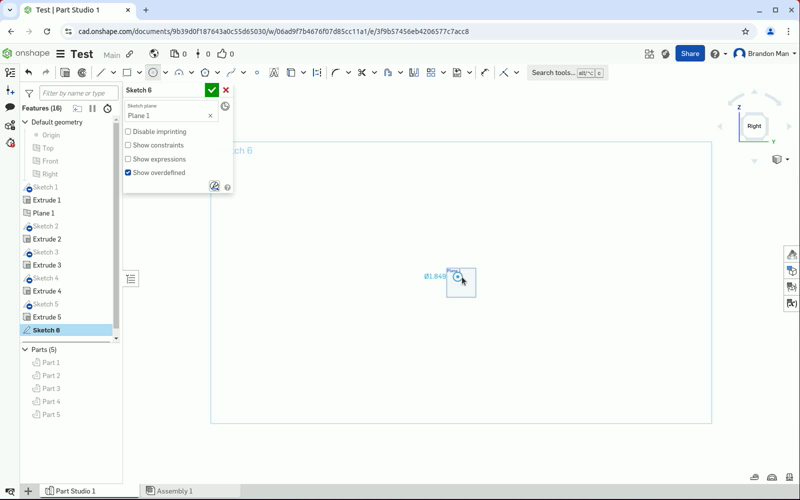
mouse_move(457, 280)
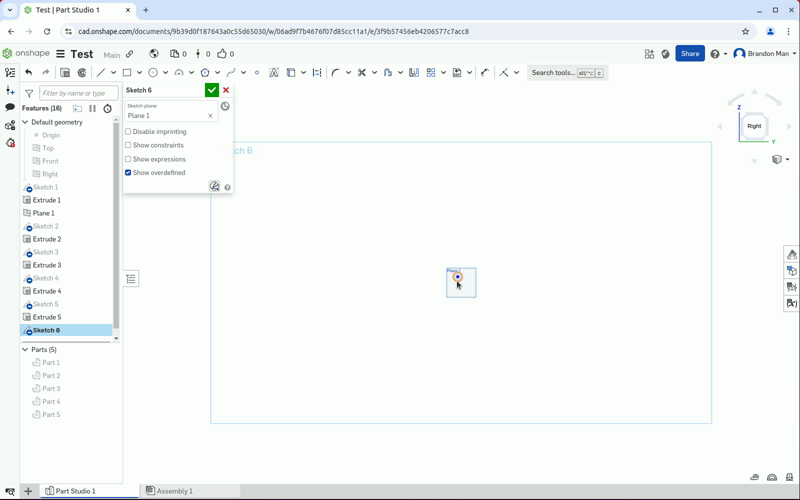
scroll(6)
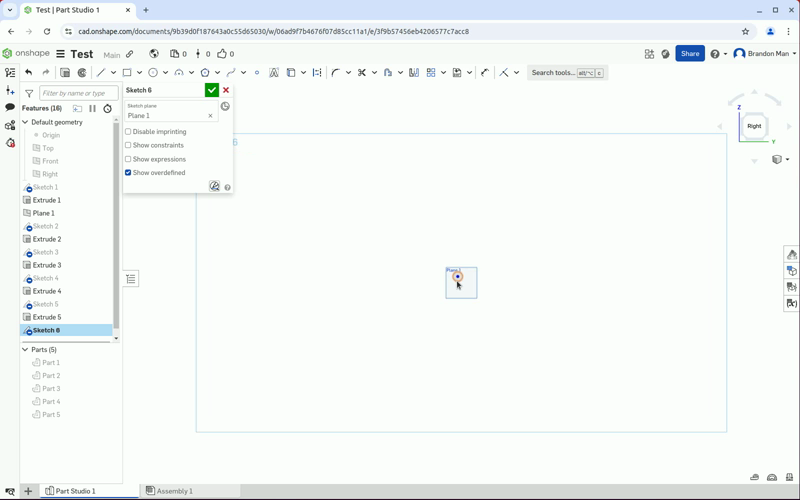
scroll(6)
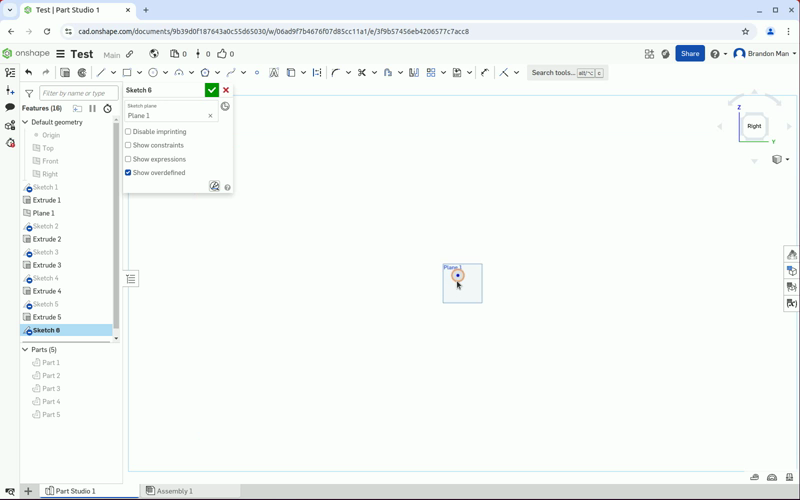
scroll(6)
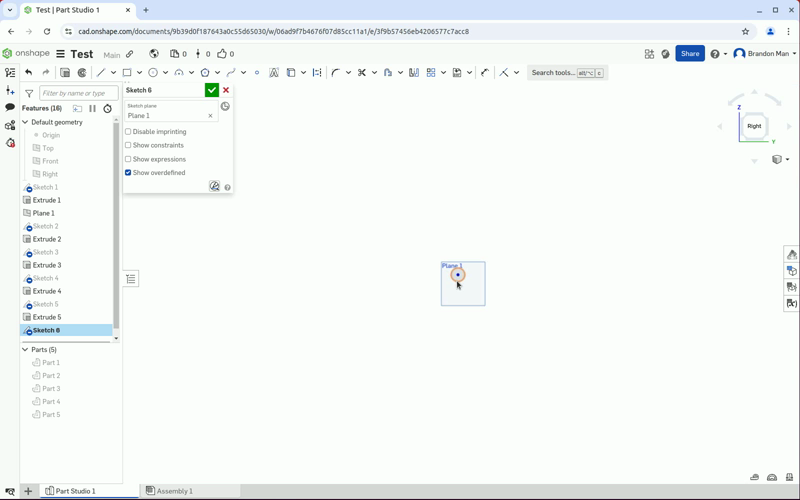
scroll(6)
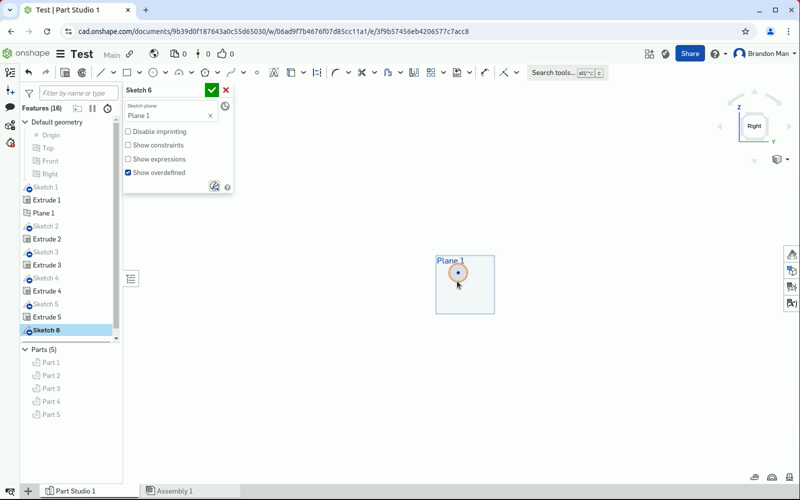
scroll(6)
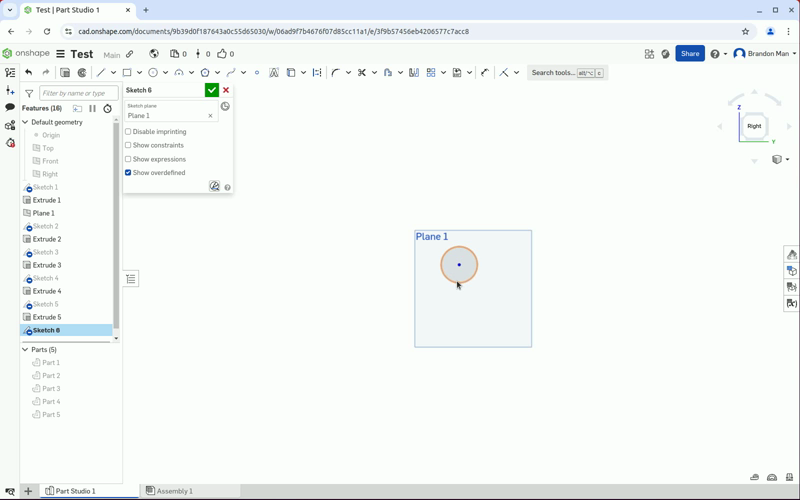
scroll(6)
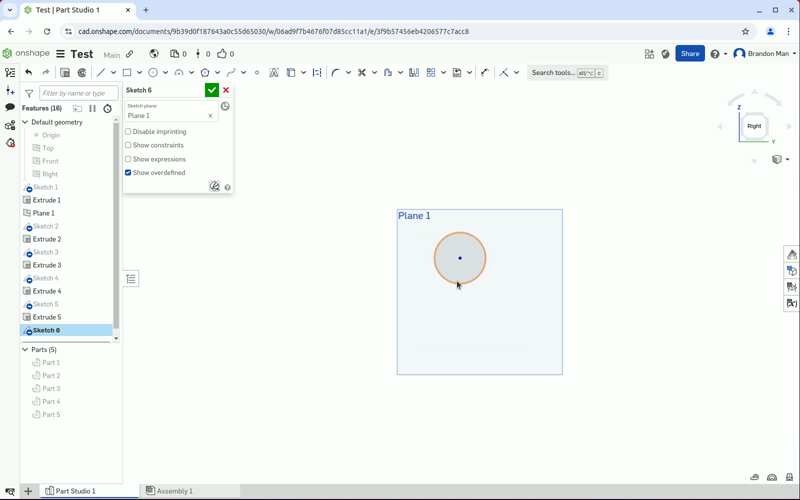
scroll(6)
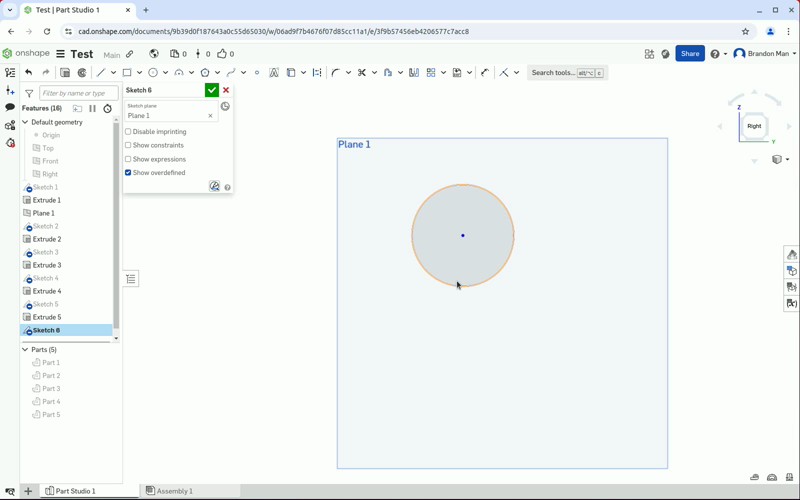
click(457, 280)
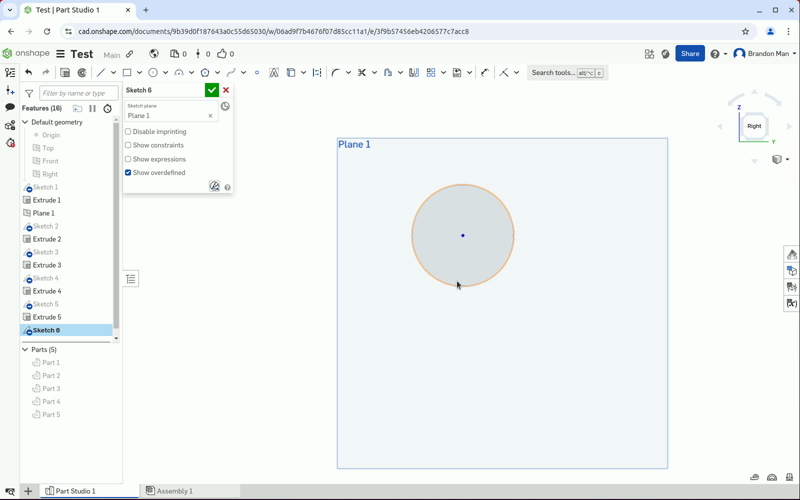
scroll(-6)
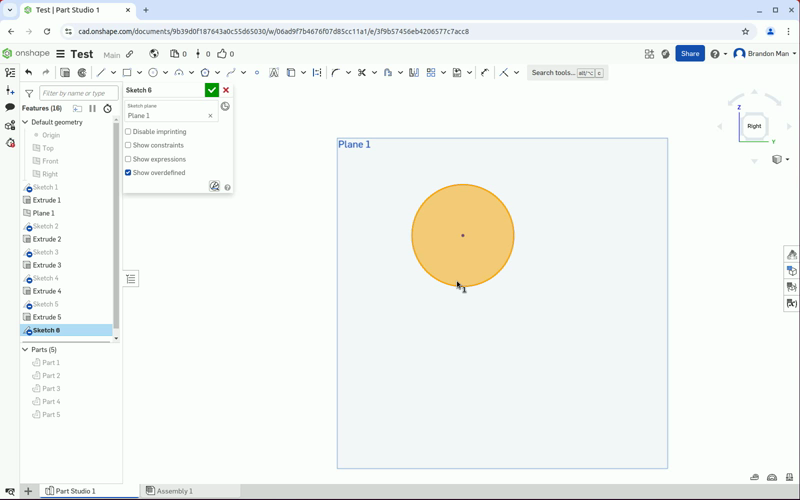
scroll(-6)
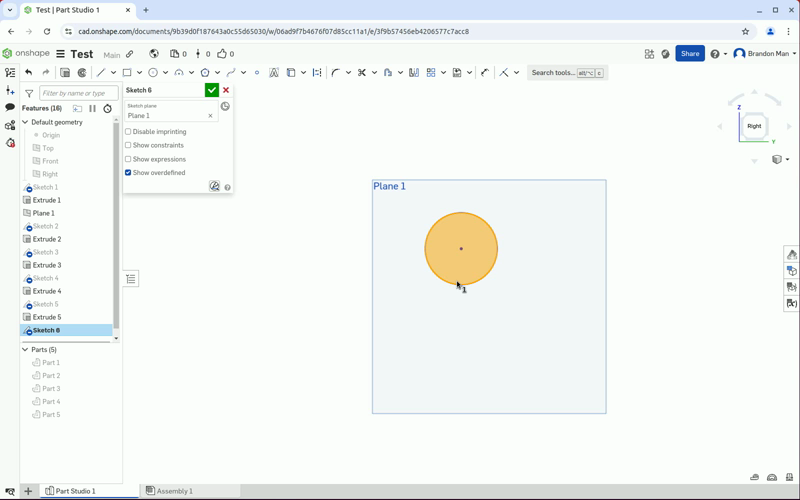
scroll(-6)
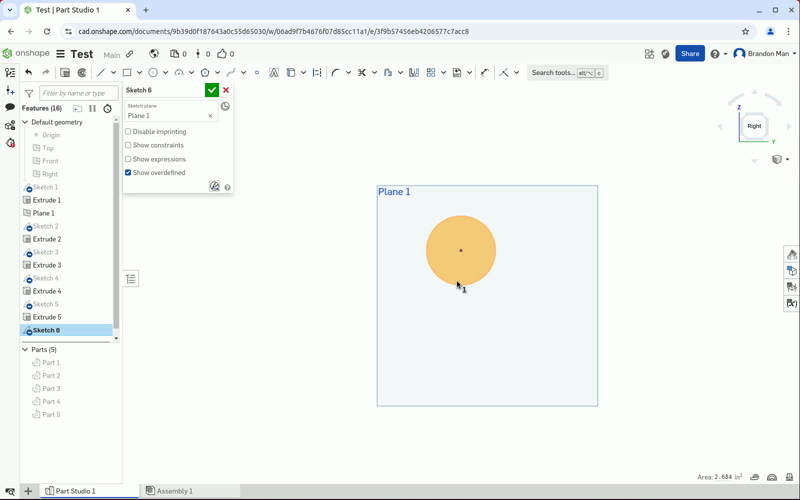
scroll(-6)
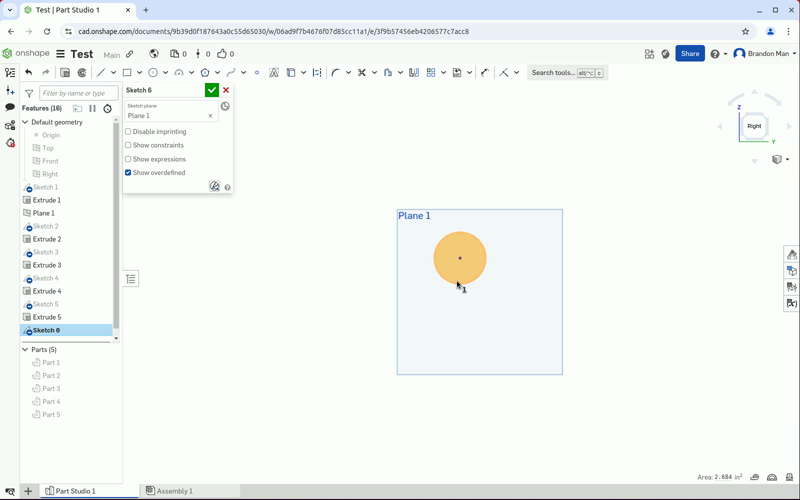
scroll(-6)
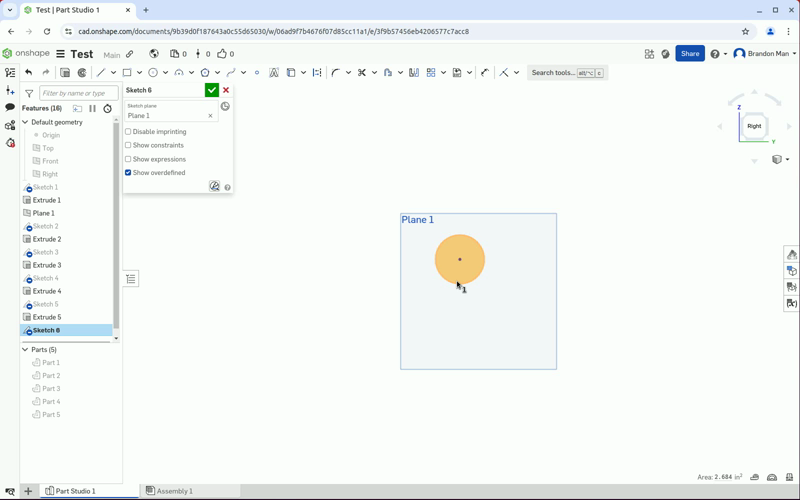
scroll(-6)
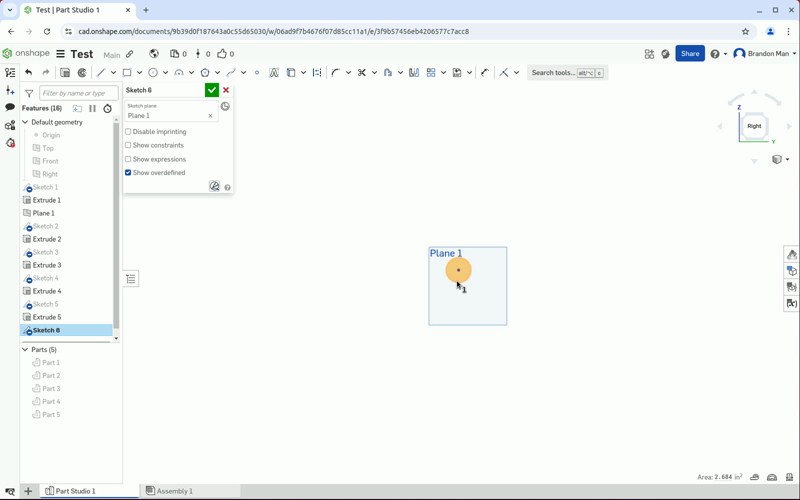
scroll(-6)
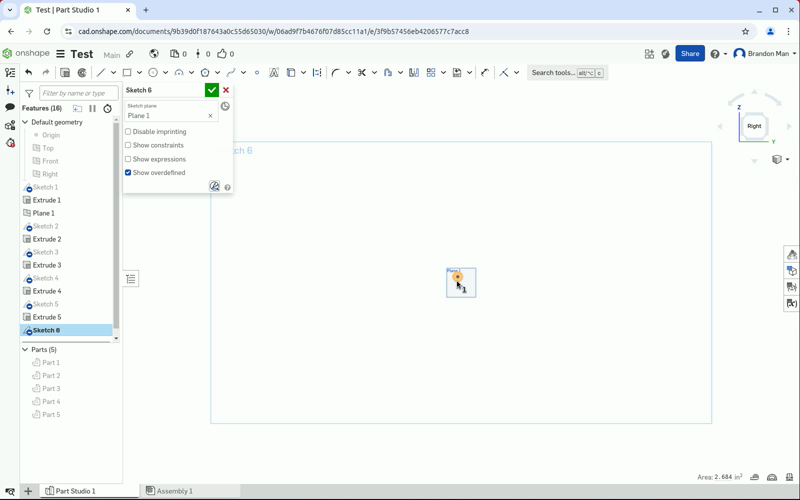
mouse_move(73, 352)
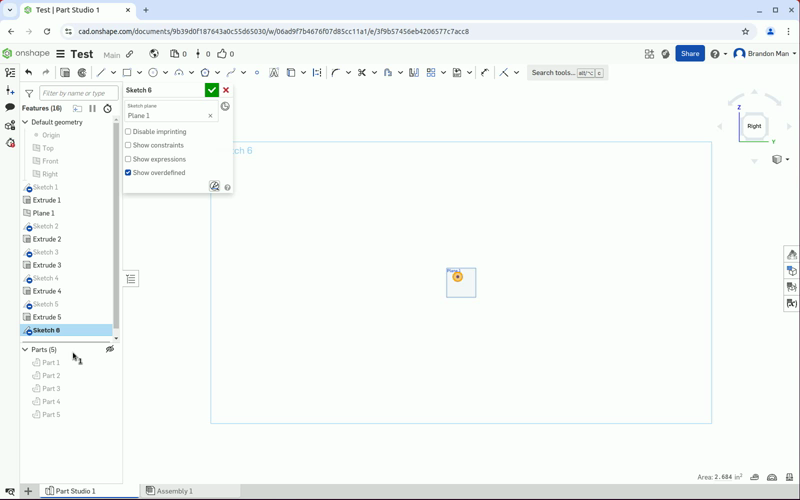
key(shift+y)
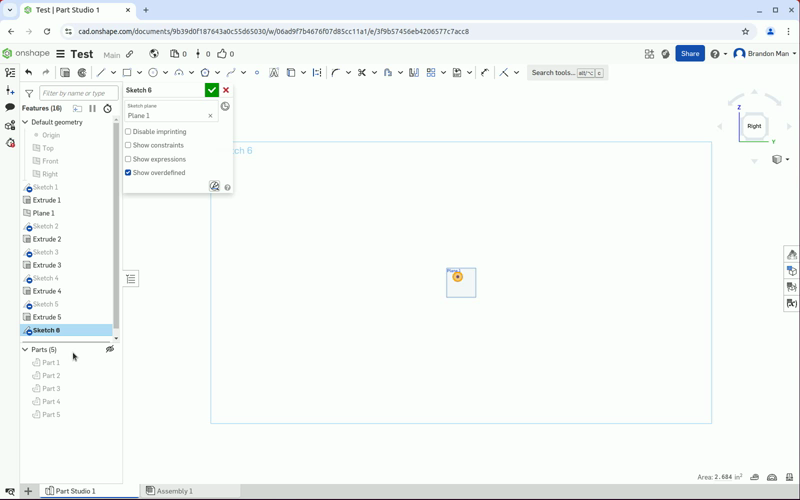
key(shift+e)
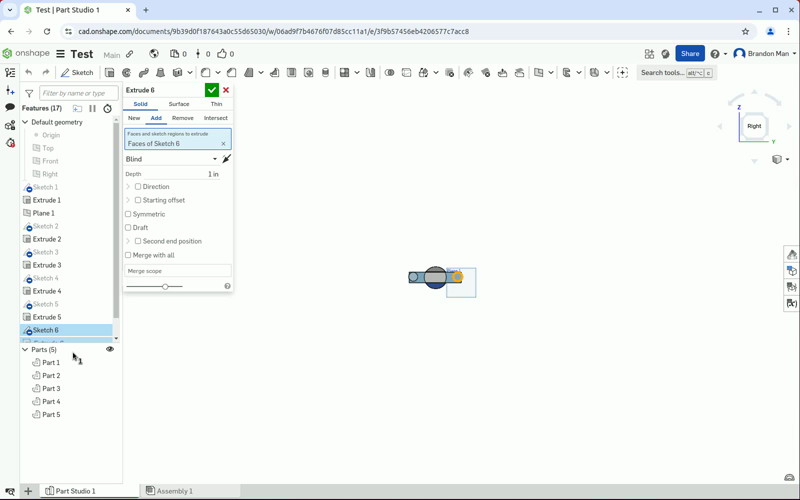
mouse_move(143, 106)
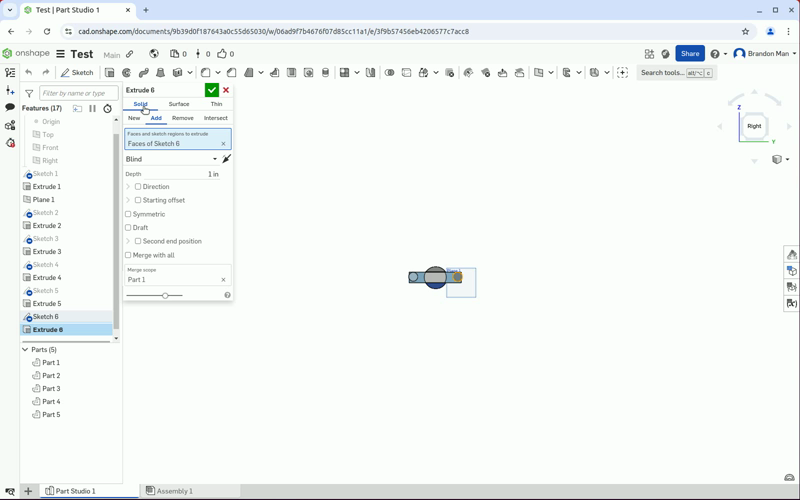
click(143, 106)
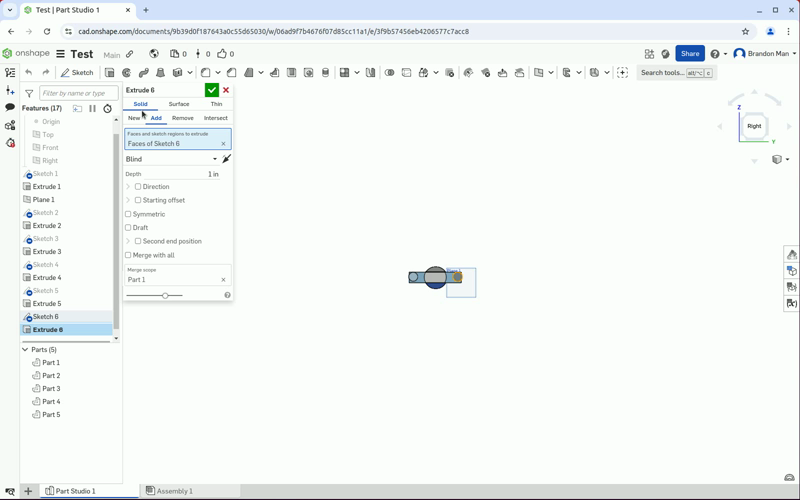
mouse_move(137, 120)
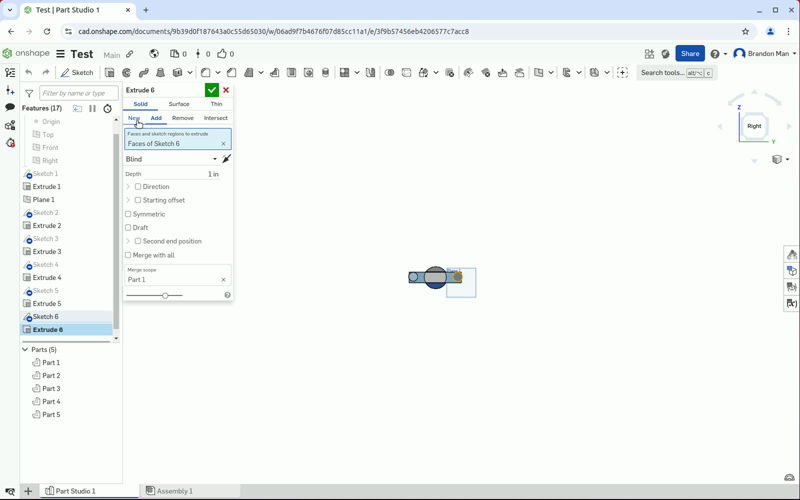
click(137, 120)
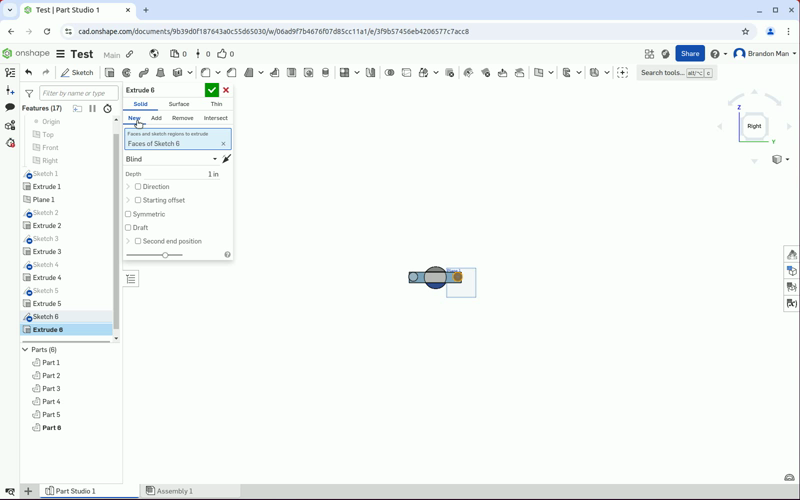
key(tab, 4)
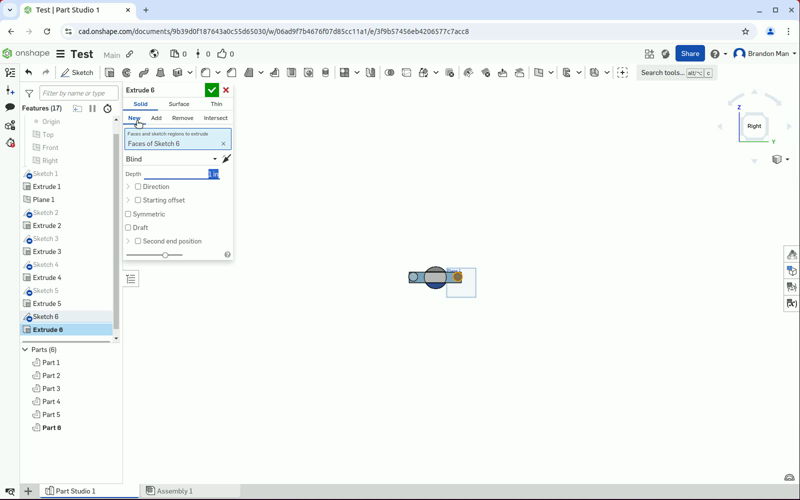
text(8.184)
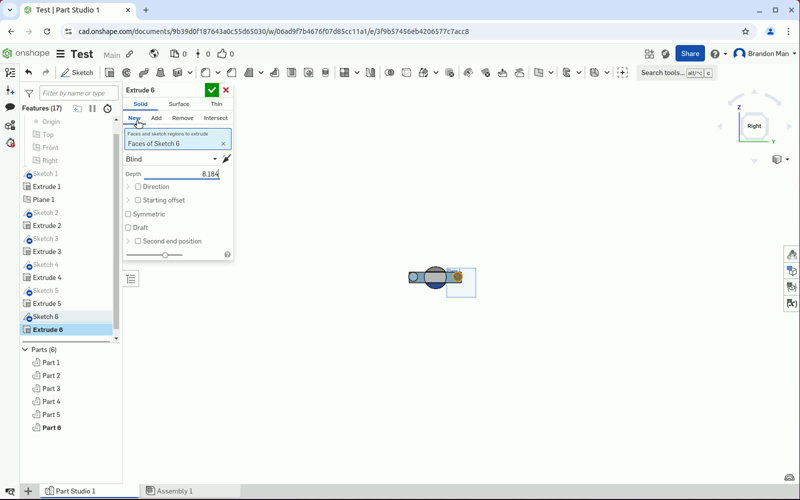
key(enter)
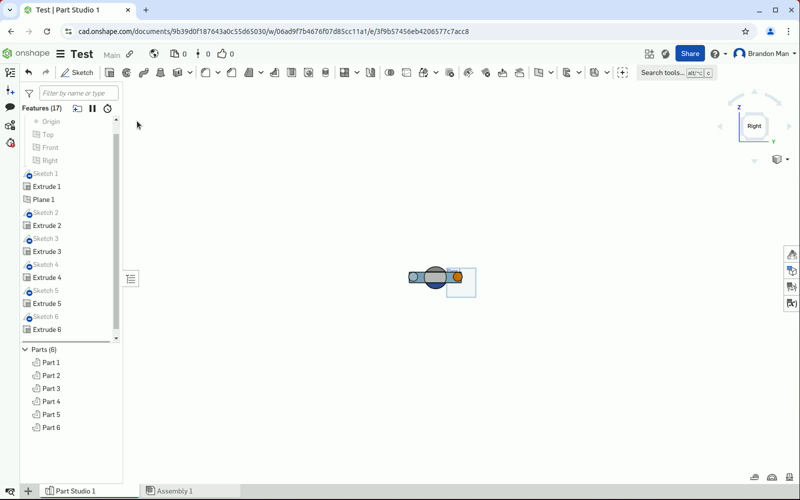
key(shift+h)
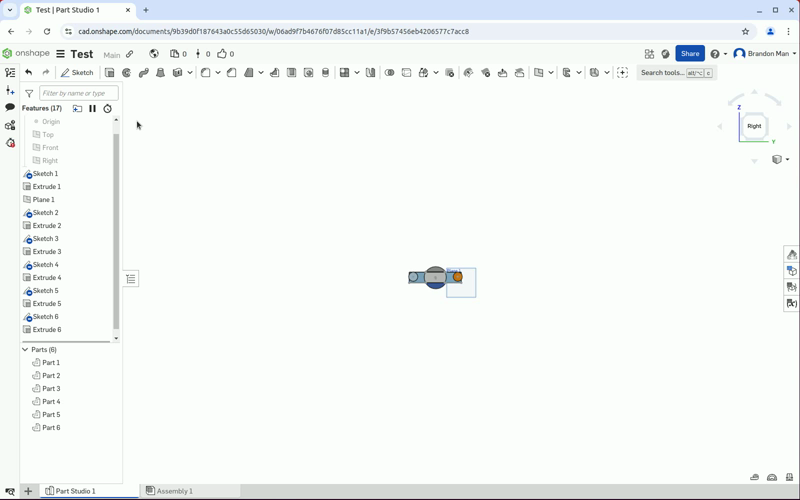
key(shift+h)
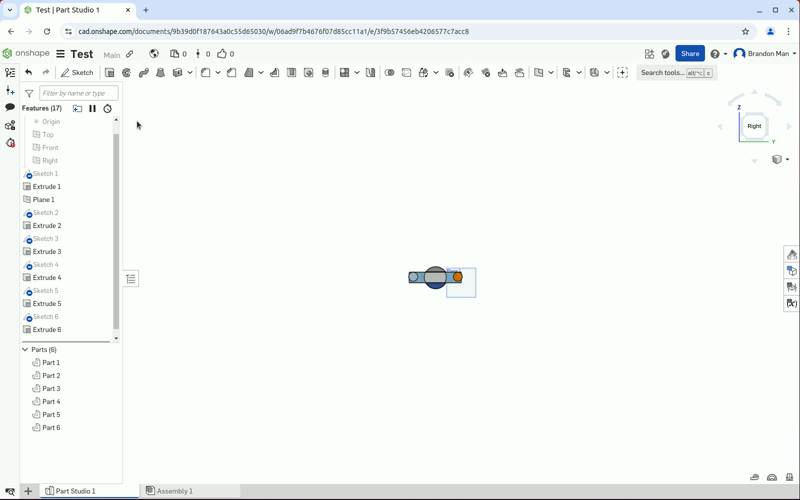
mouse_move(69, 176)
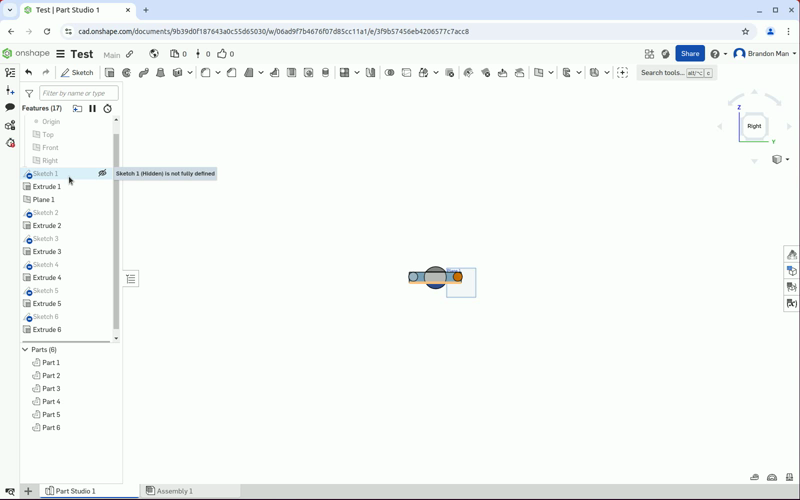
click(69, 176)
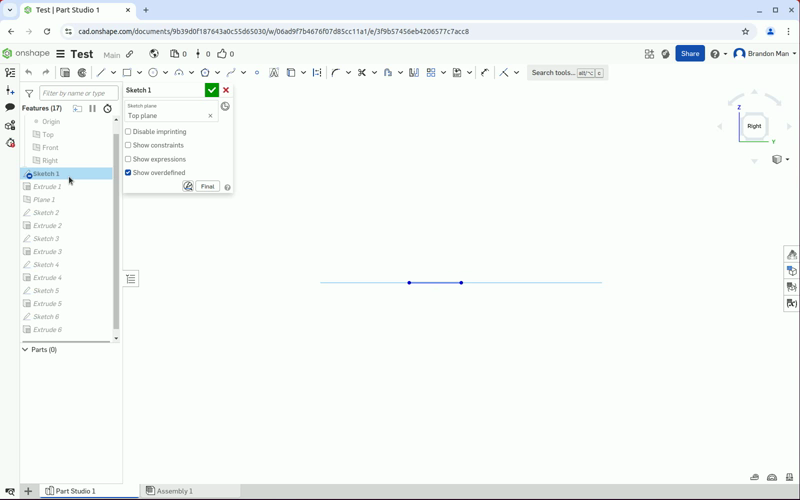
mouse_move(229, 92)
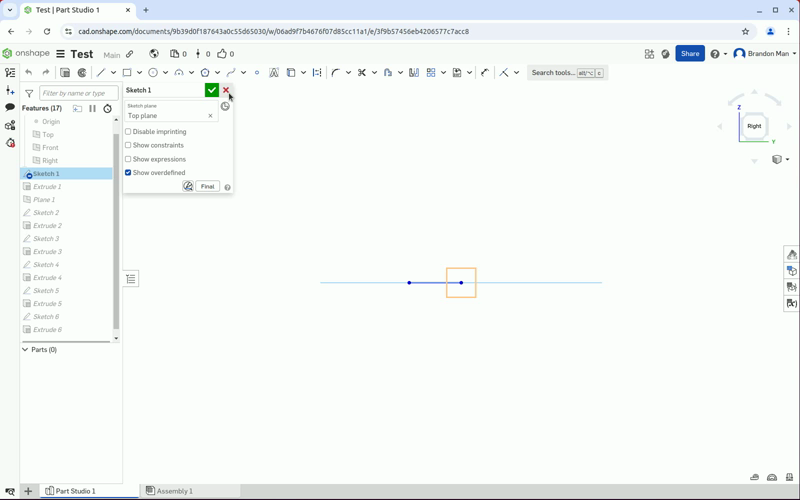
click(229, 92)
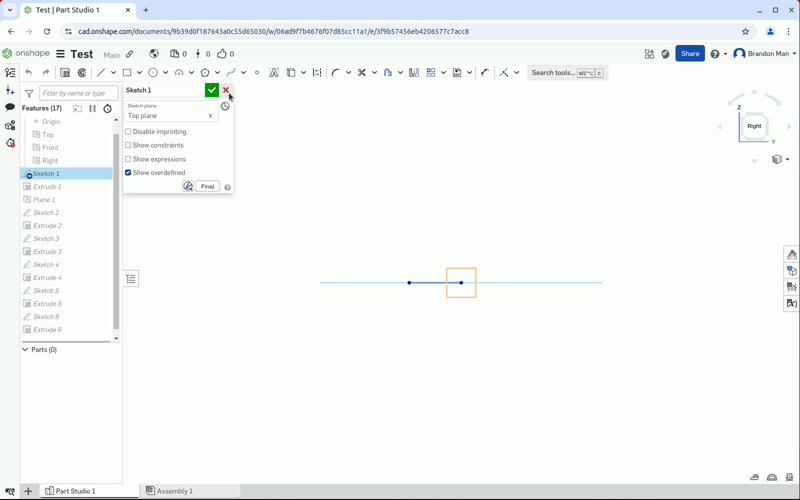
key(shift+s)
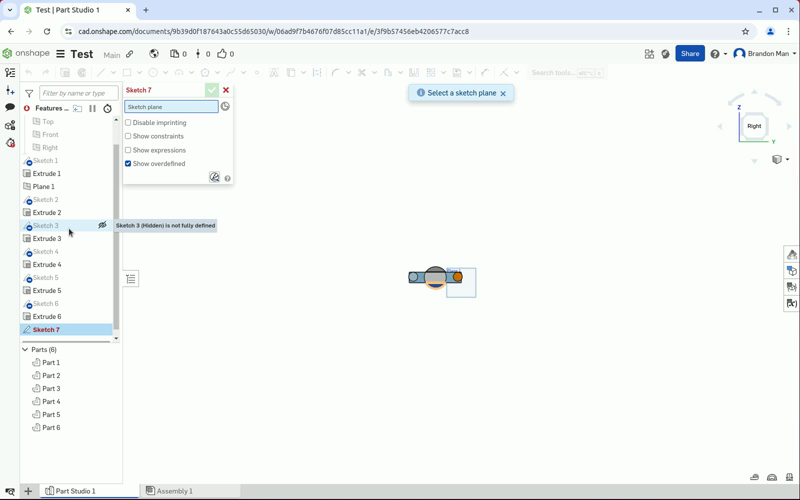
scroll(3)
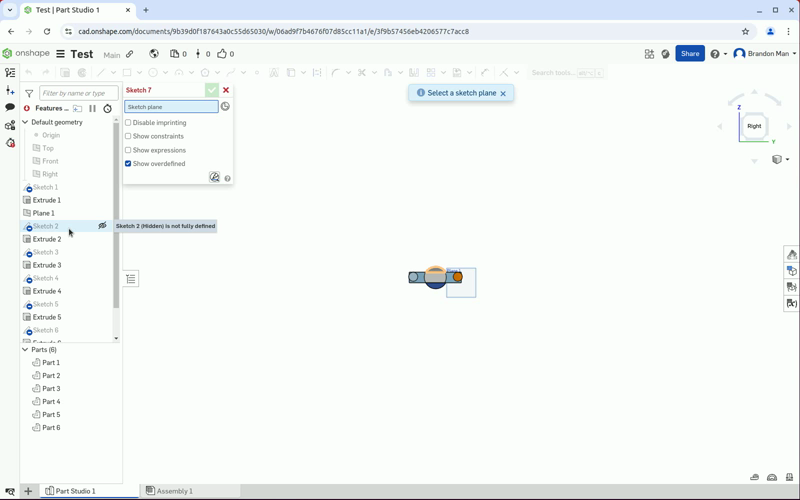
mouse_move(69, 176)
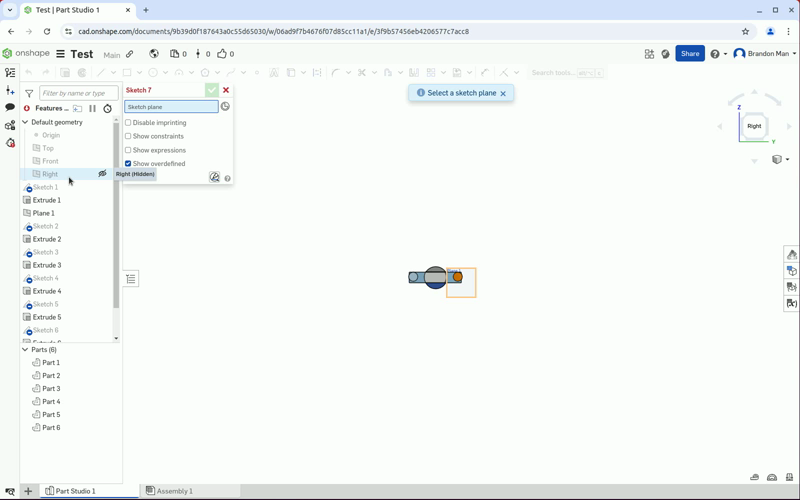
click(69, 176)
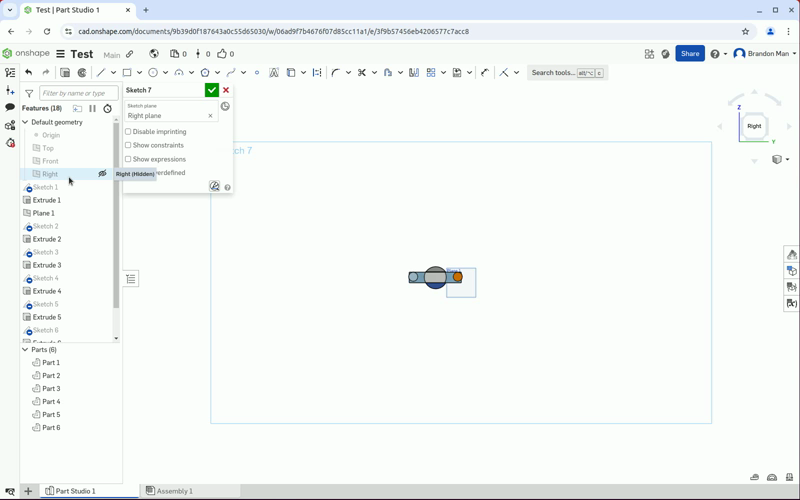
mouse_move(73, 352)
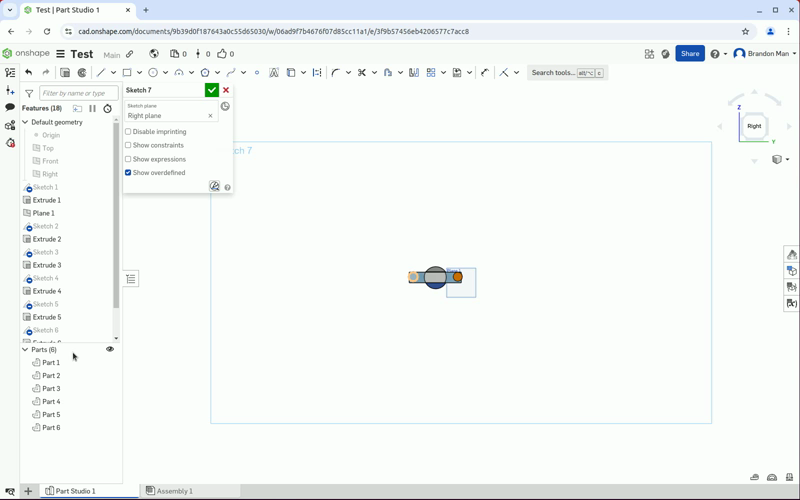
key(y)
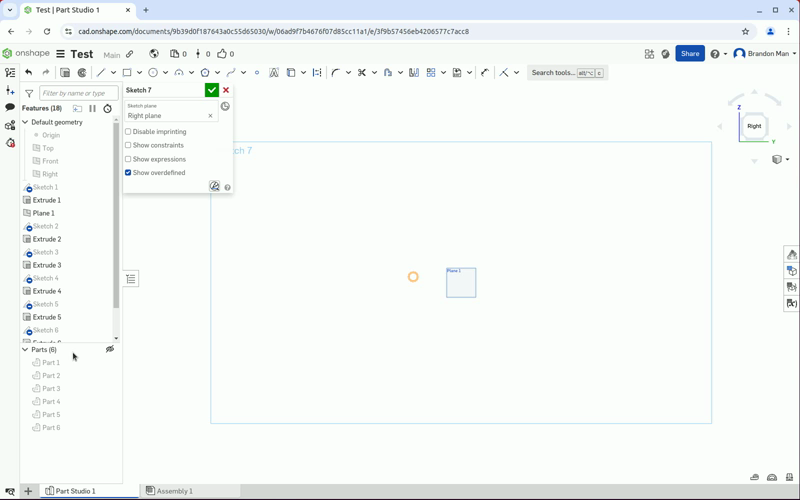
key(c)
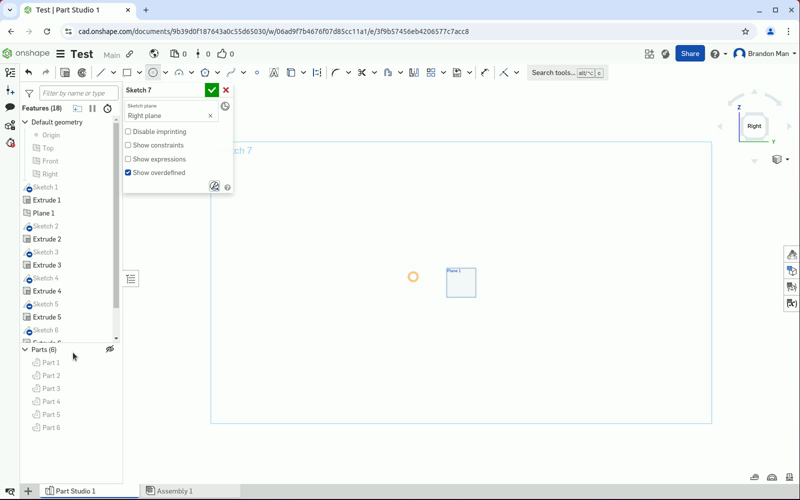
key_down(shift)
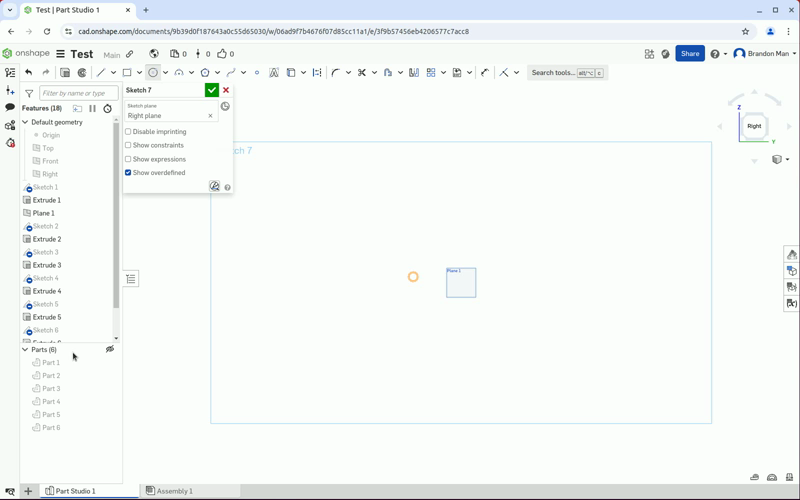
mouse_move(458, 276)
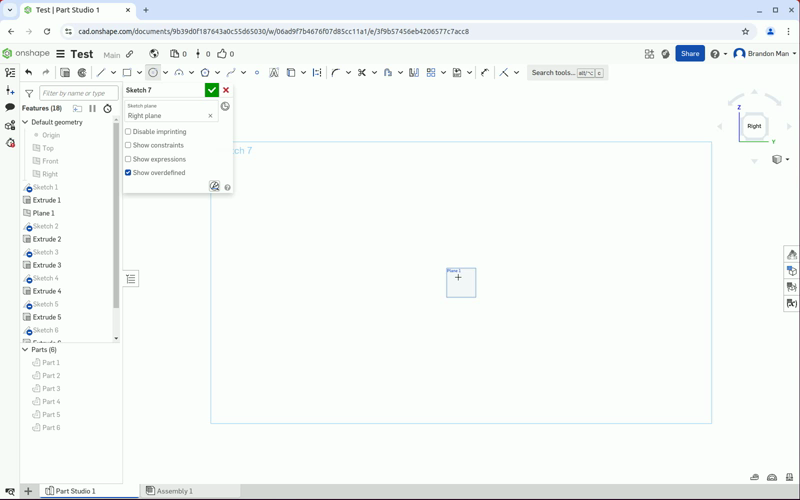
click(458, 276)
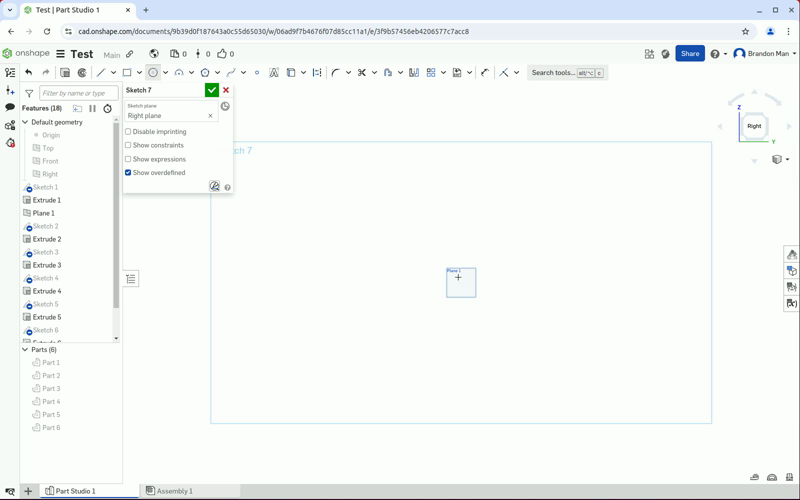
key_up(shift)
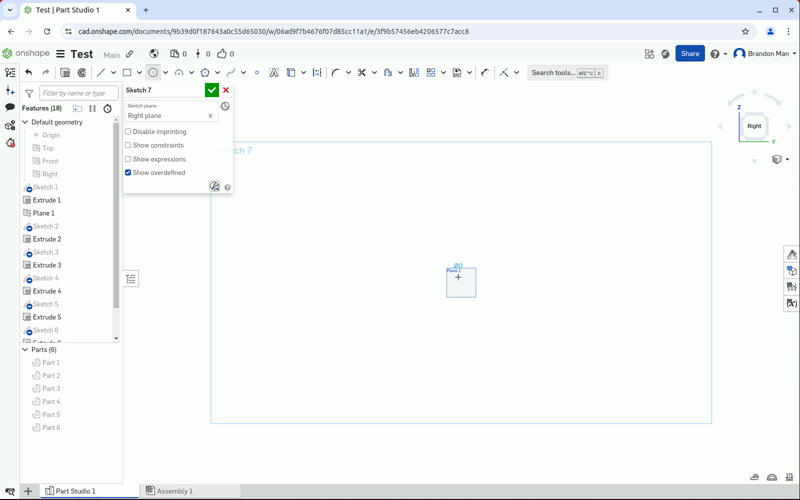
mouse_move(462, 276)
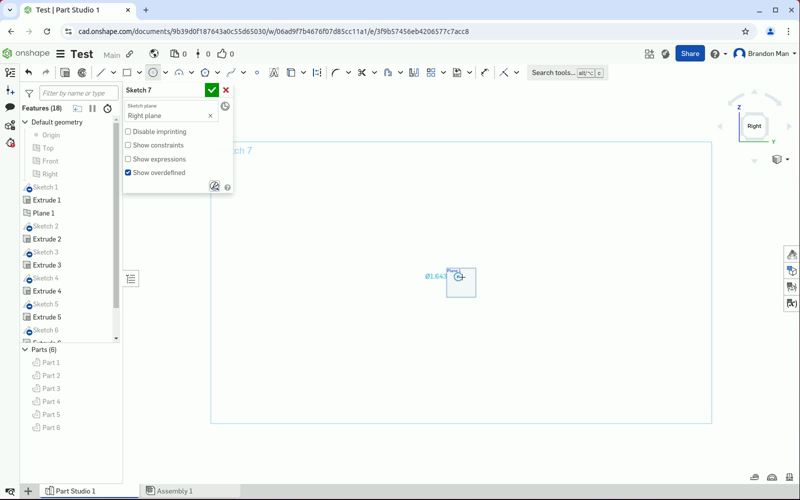
click(462, 276)
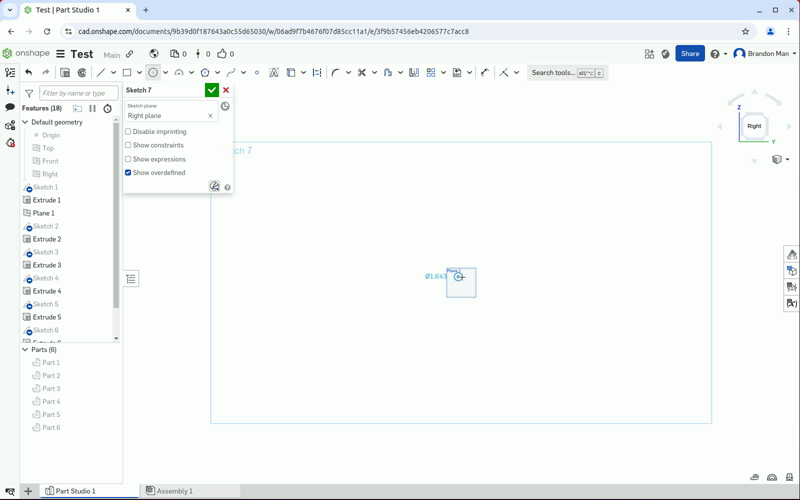
key(esc)
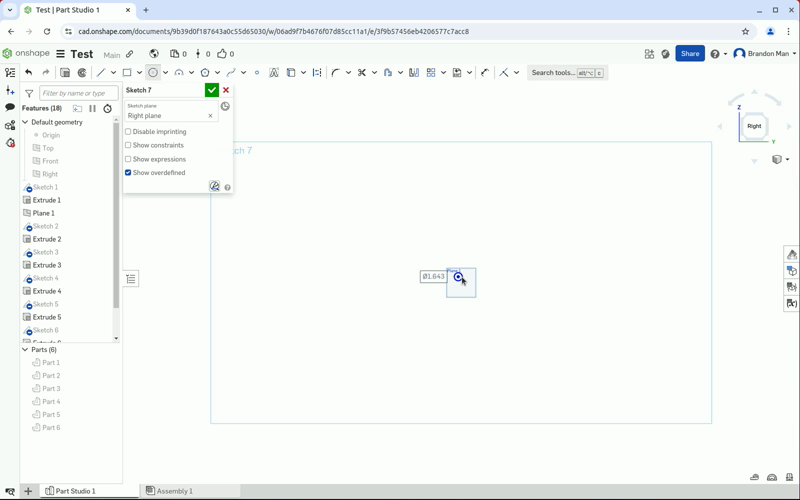
mouse_move(458, 279)
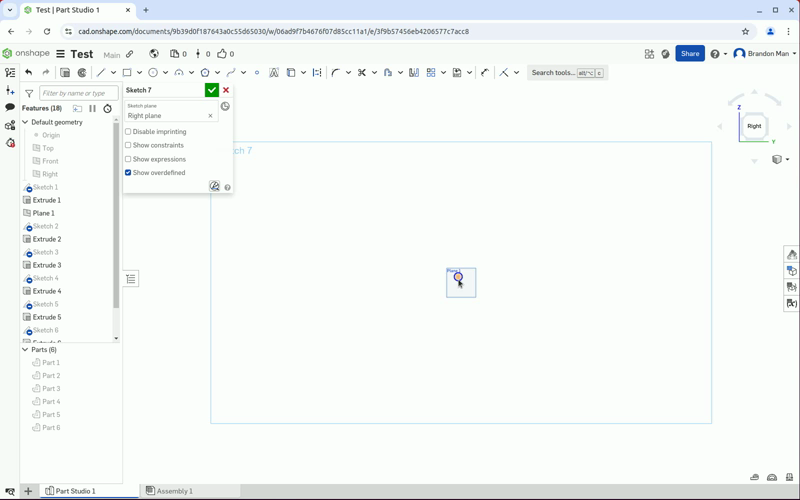
scroll(6)
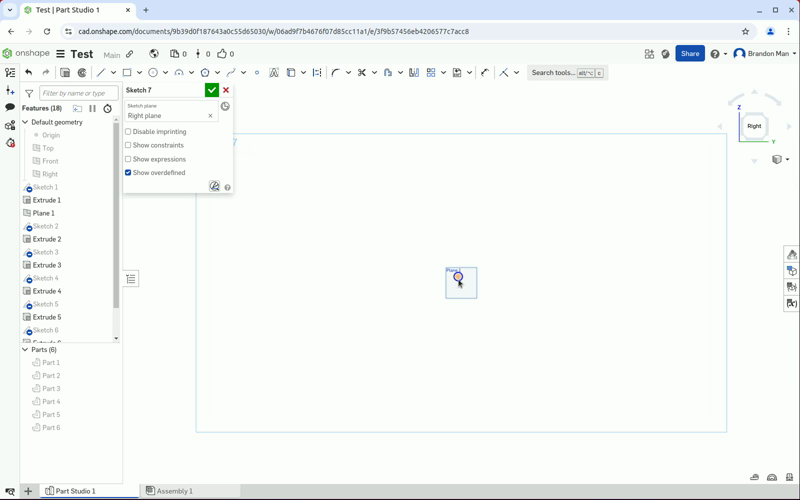
scroll(6)
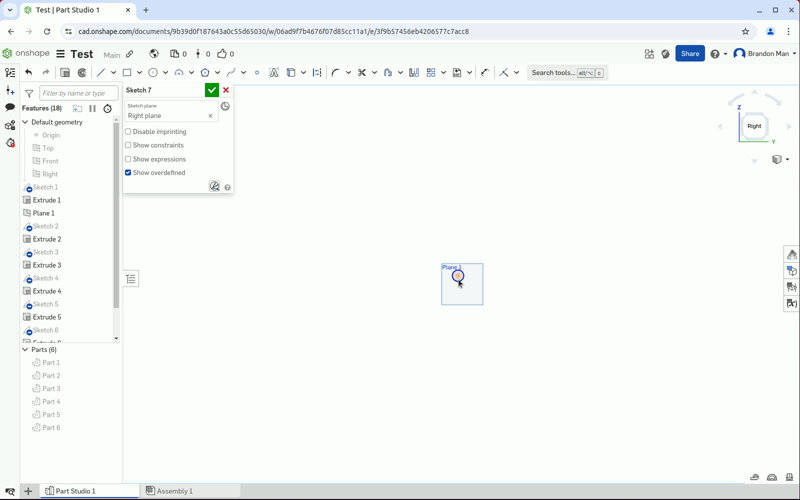
scroll(6)
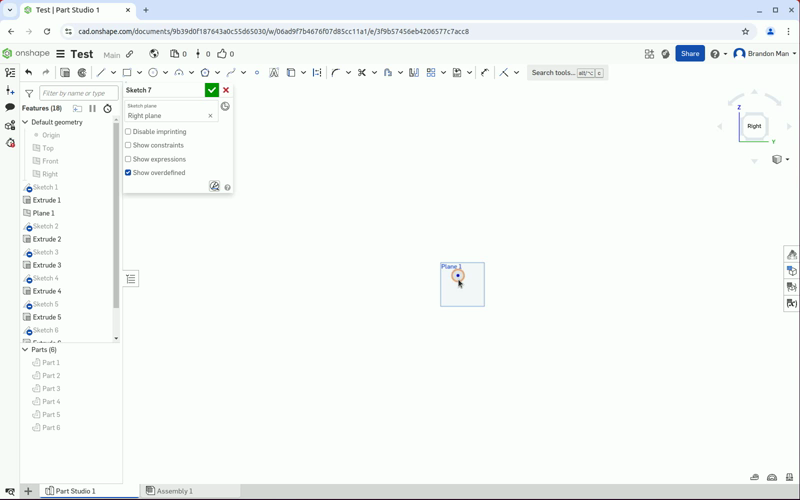
scroll(6)
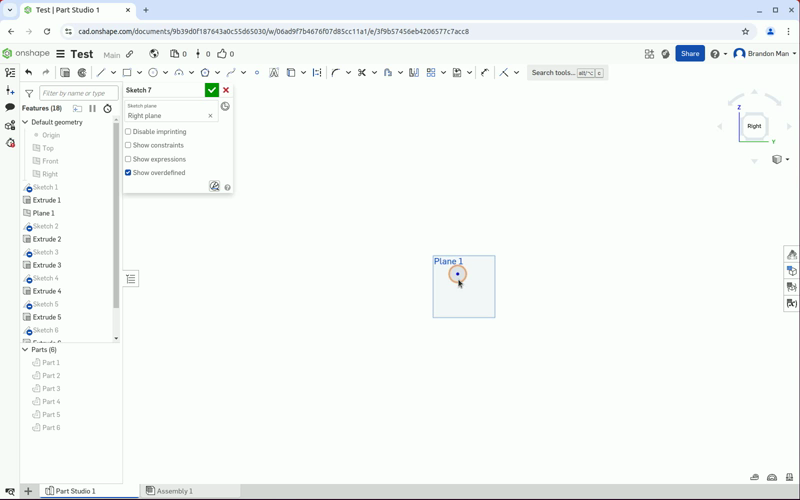
scroll(6)
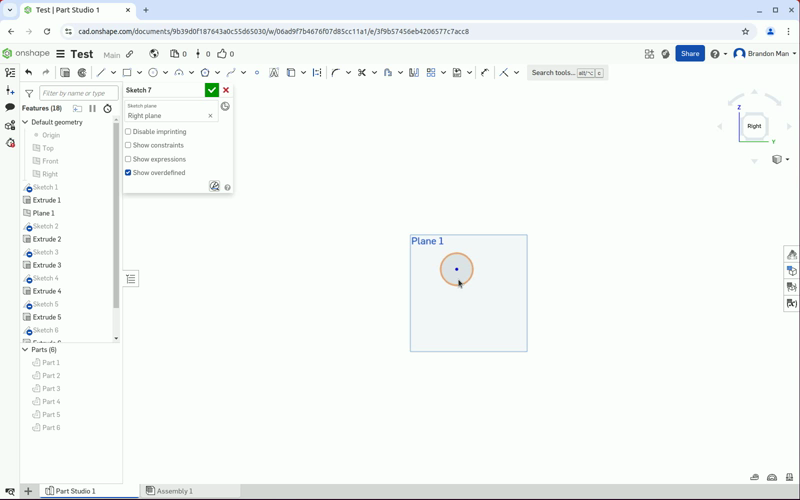
scroll(6)
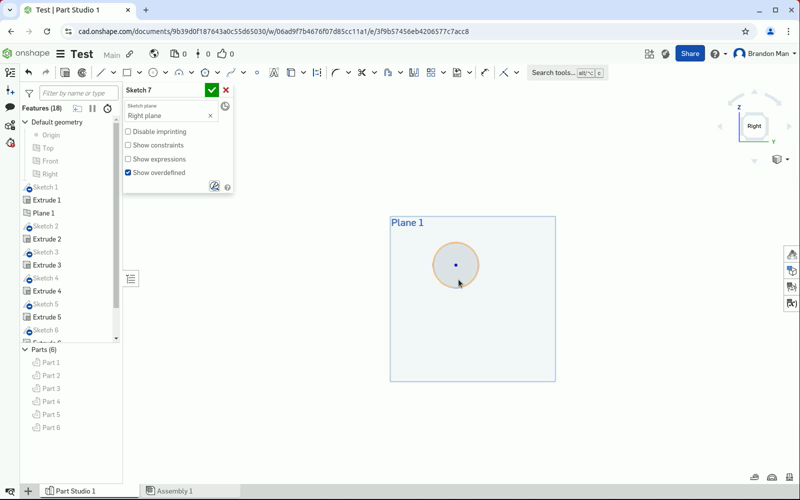
scroll(6)
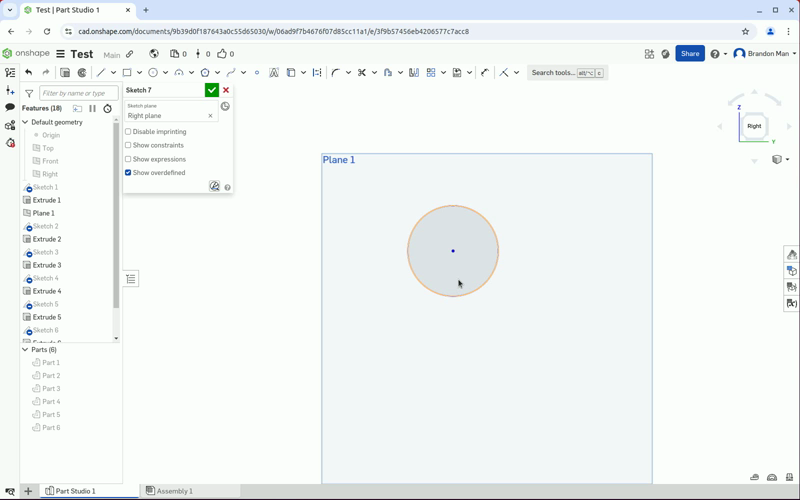
click(458, 279)
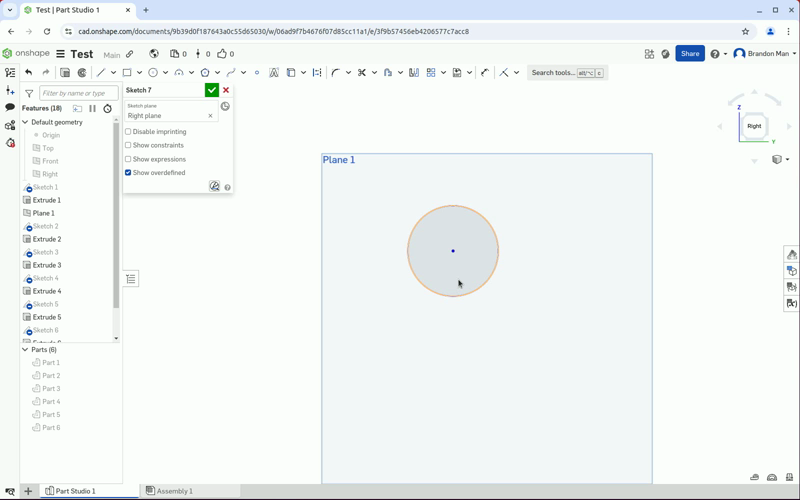
scroll(-6)
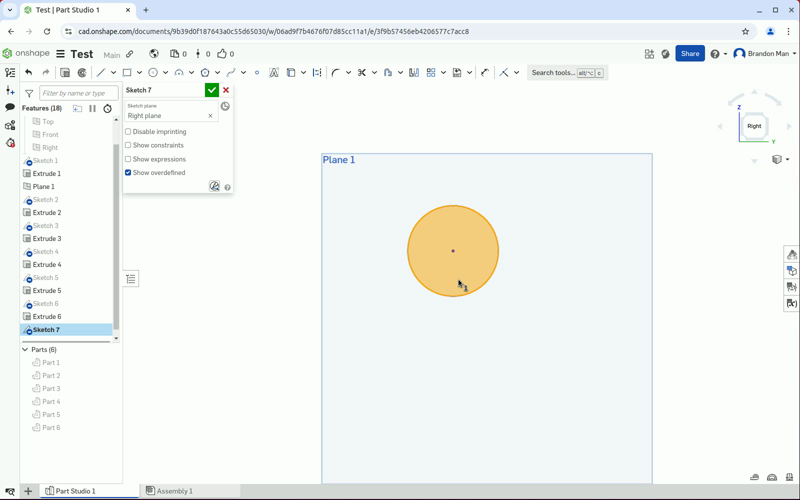
scroll(-6)
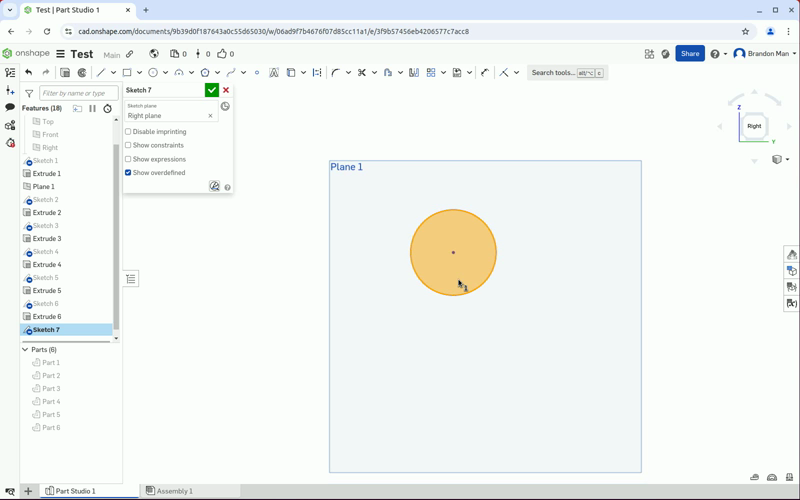
scroll(-6)
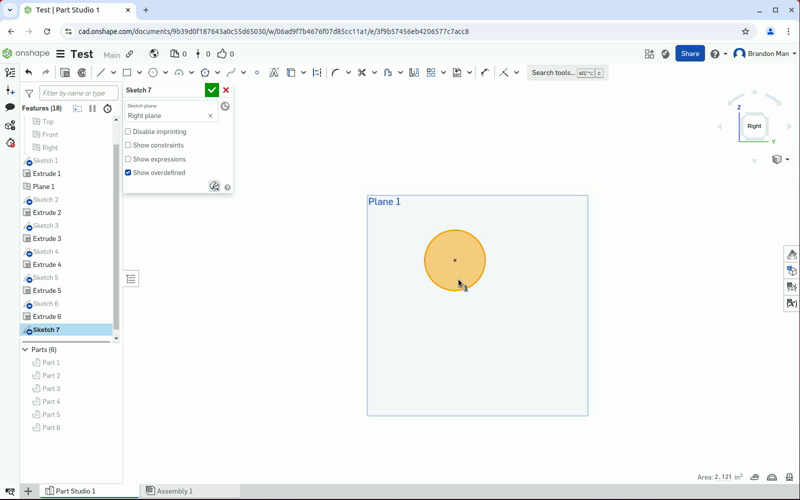
scroll(-6)
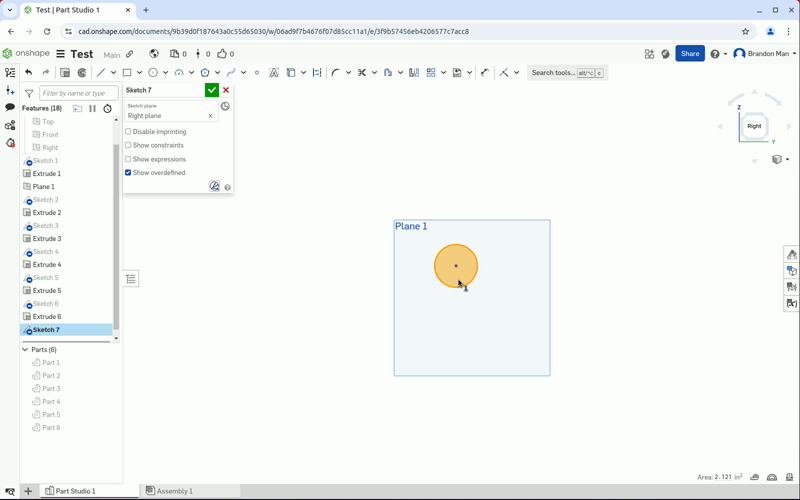
scroll(-6)
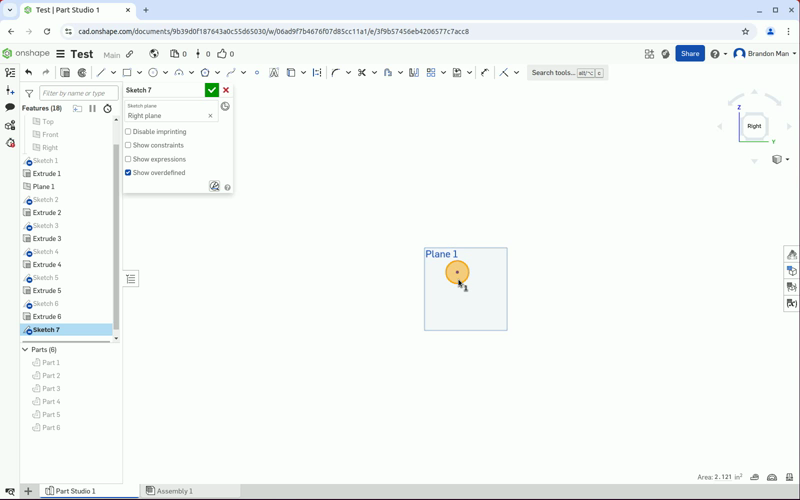
scroll(-6)
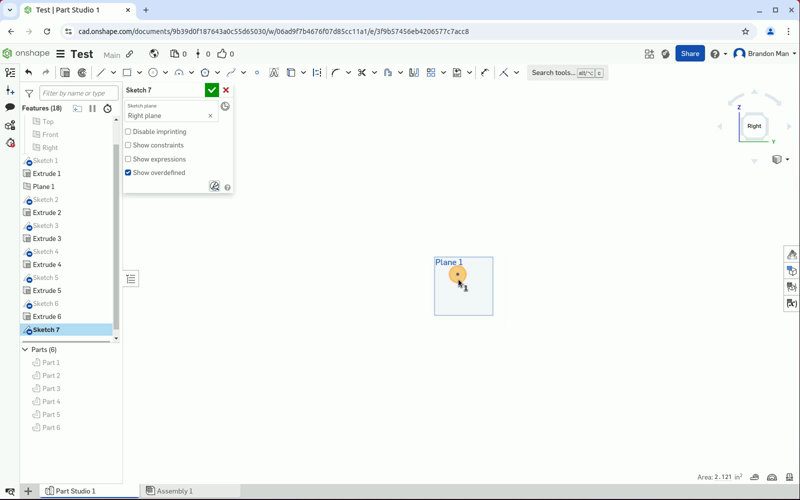
scroll(-6)
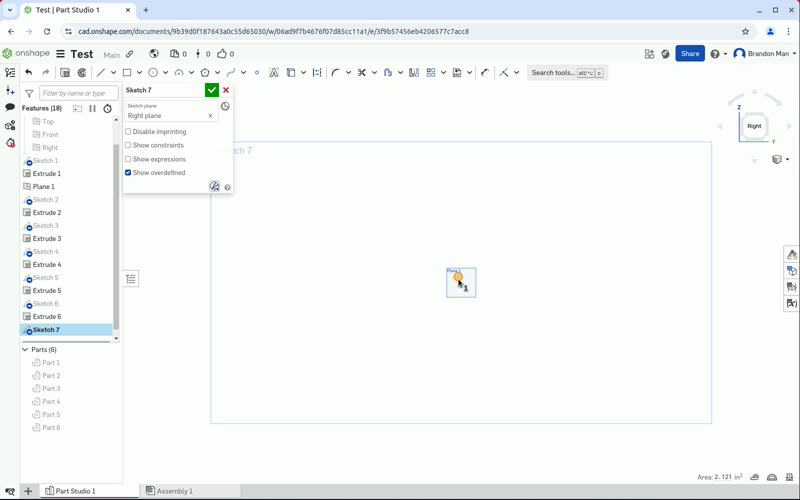
mouse_move(73, 352)
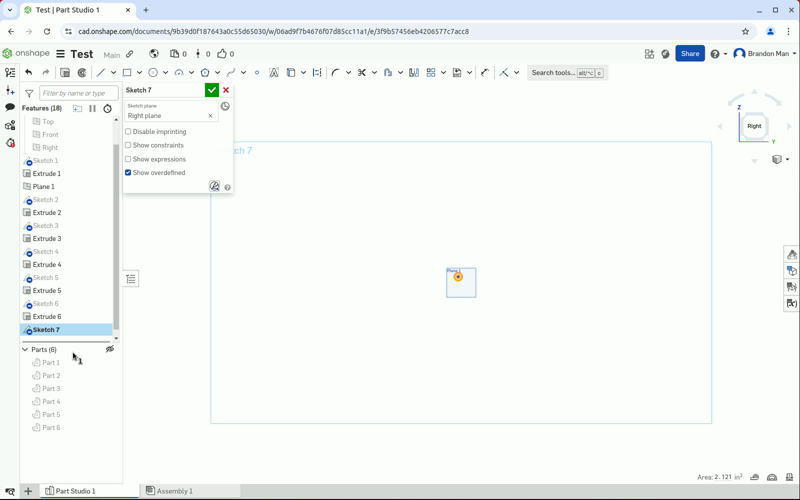
key(shift+y)
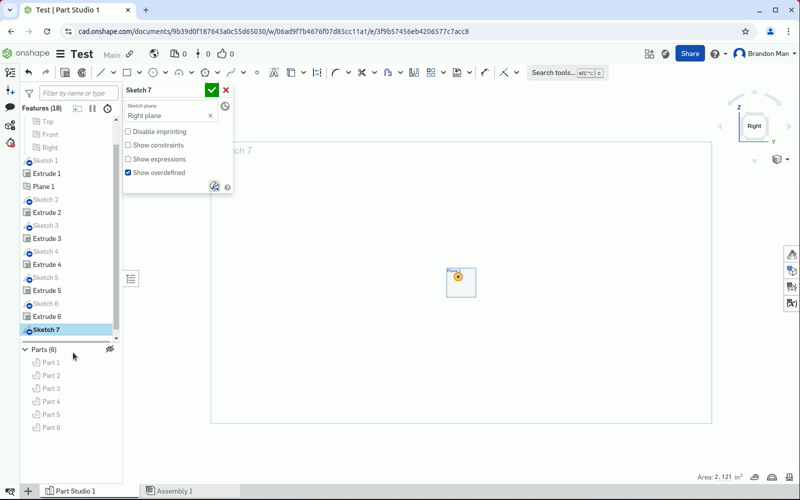
key(shift+e)
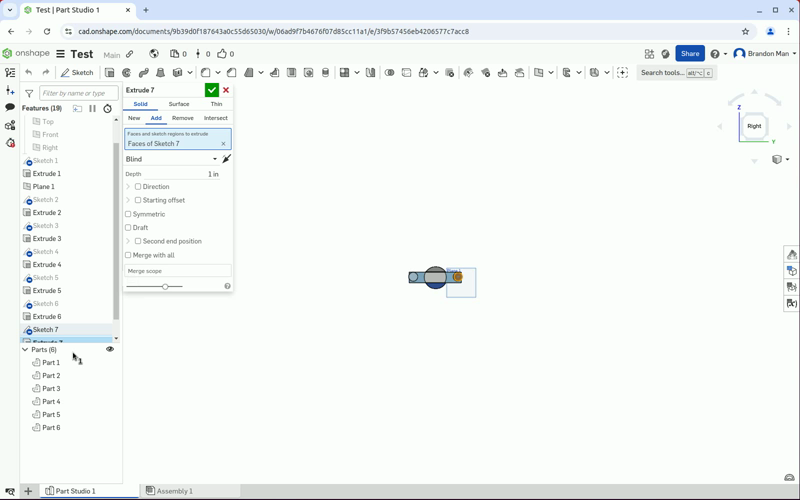
mouse_move(143, 106)
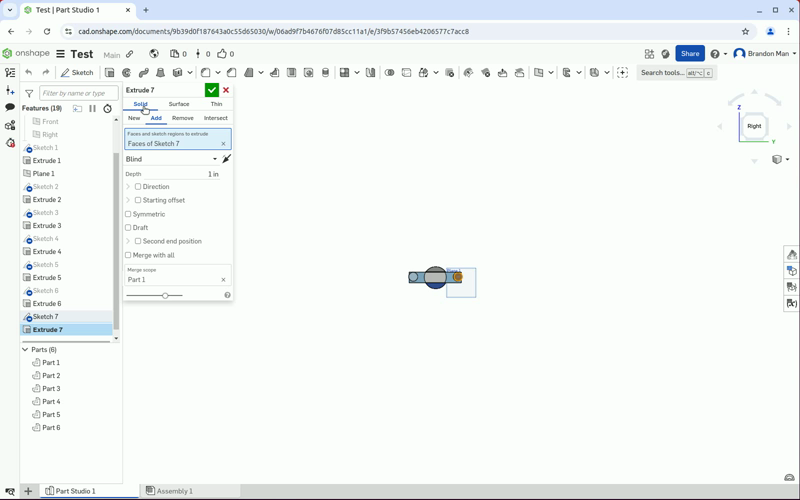
click(143, 106)
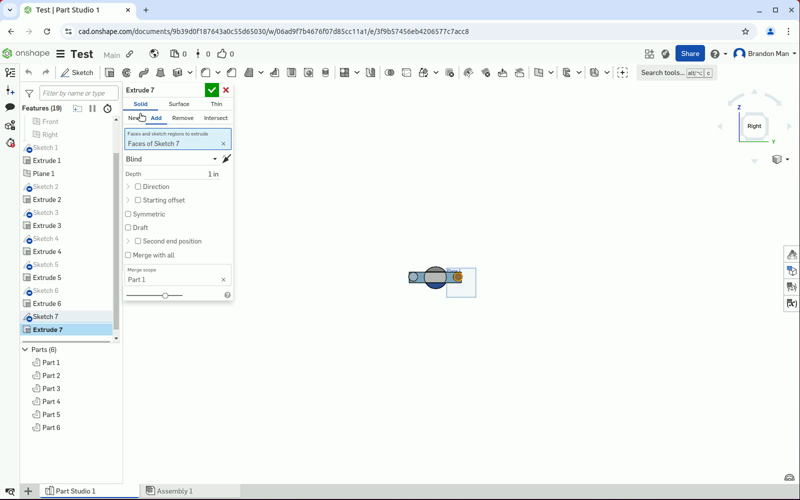
mouse_move(137, 120)
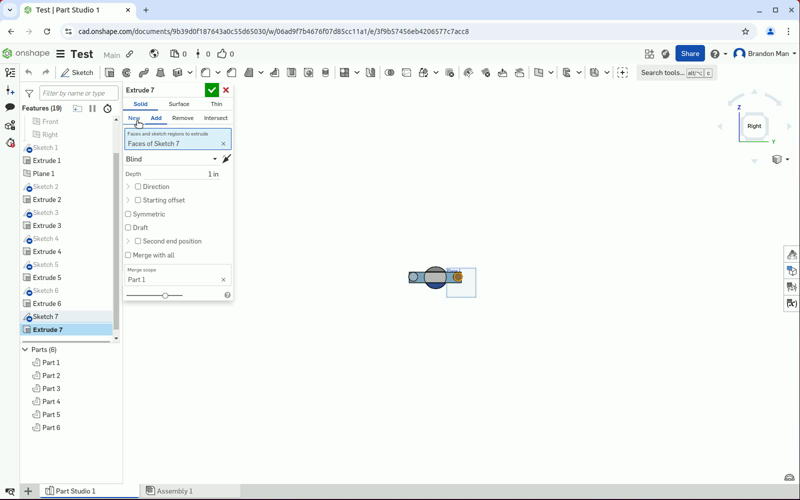
click(137, 120)
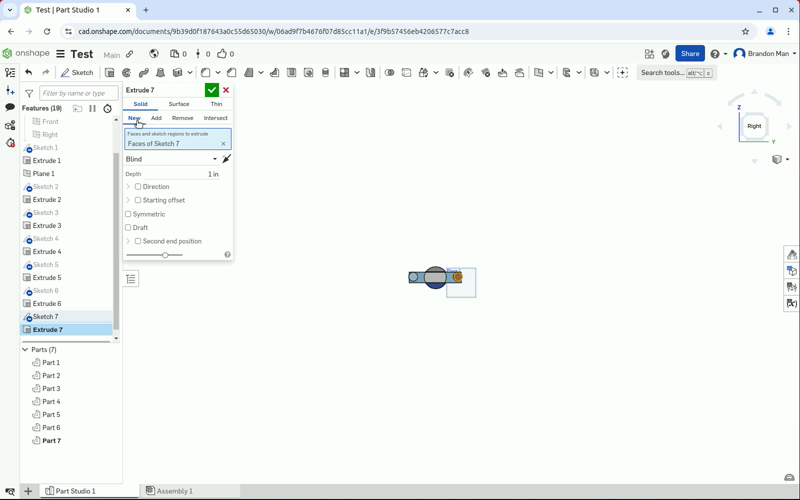
key(tab, 4)
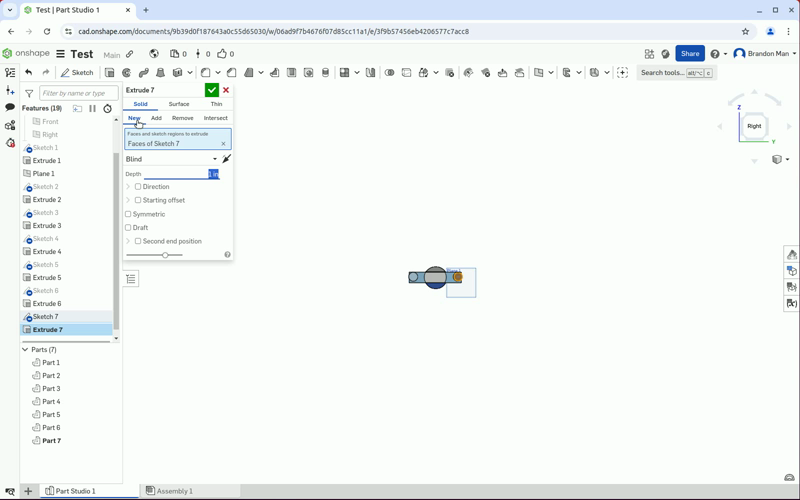
text(8.184)
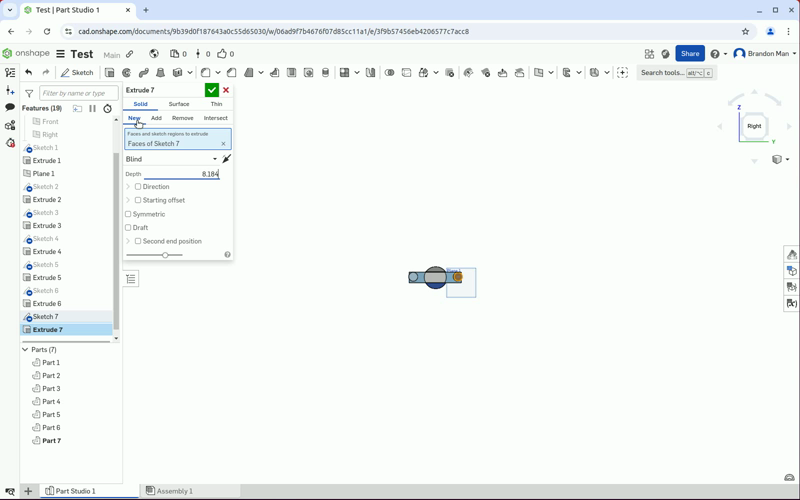
key(enter)
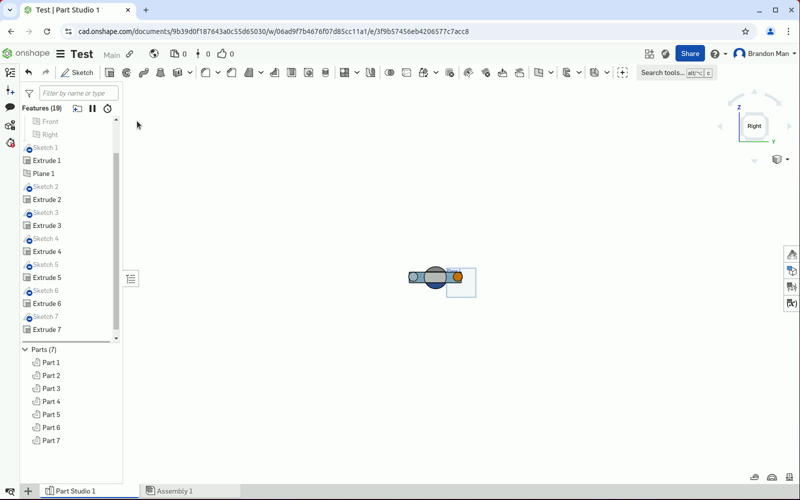
key(shift+h)
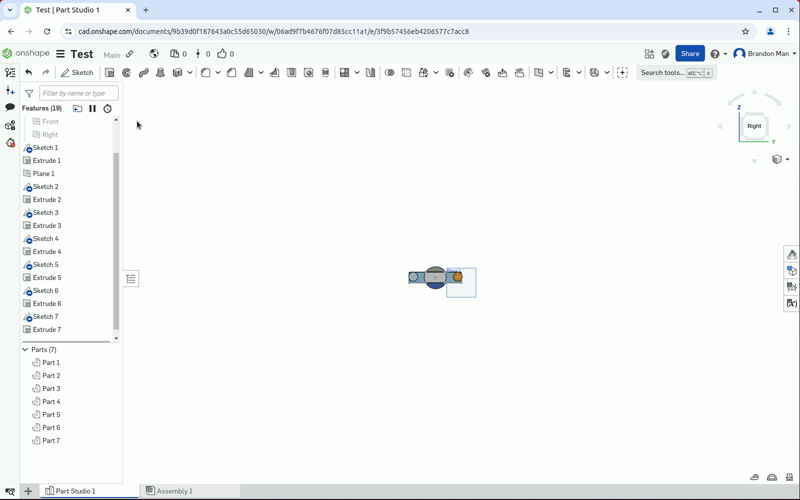
key(shift+h)
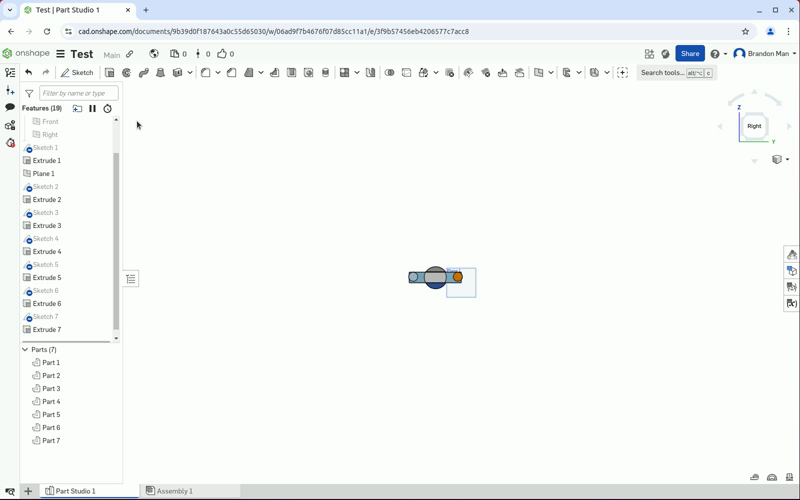
mouse_move(69, 150)
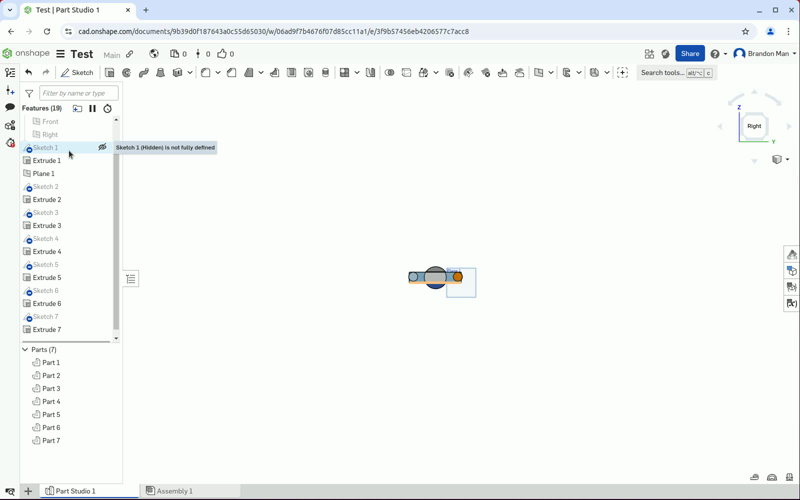
click(69, 150)
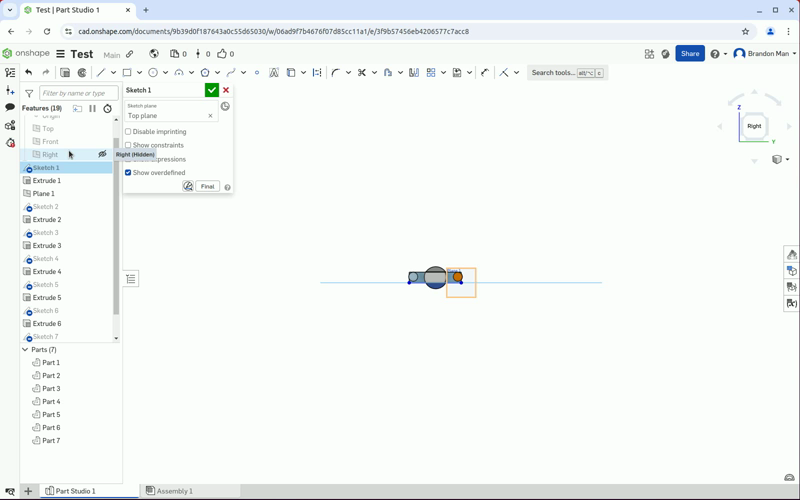
mouse_move(229, 92)
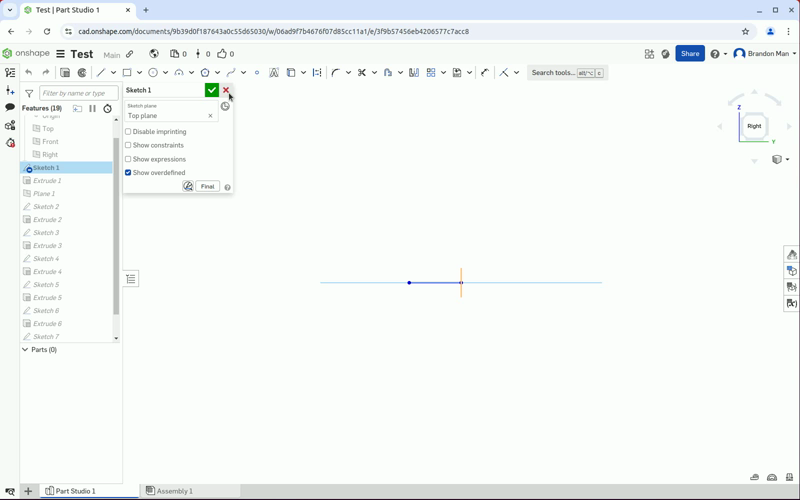
click(229, 92)
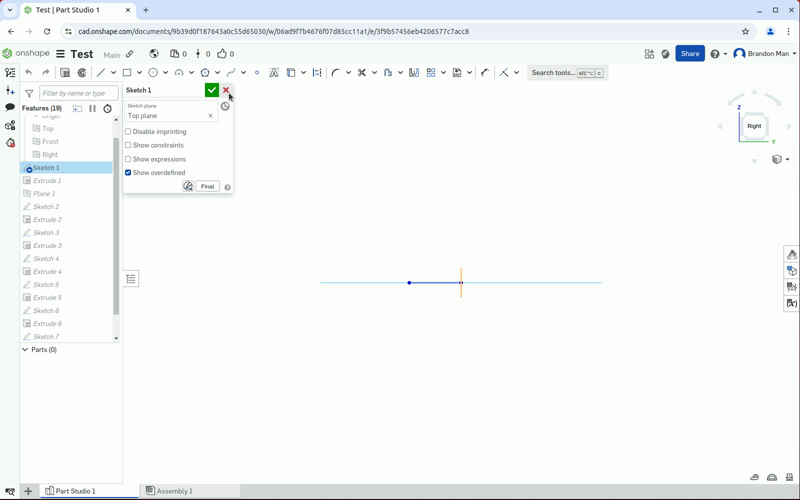
key(shift+s)
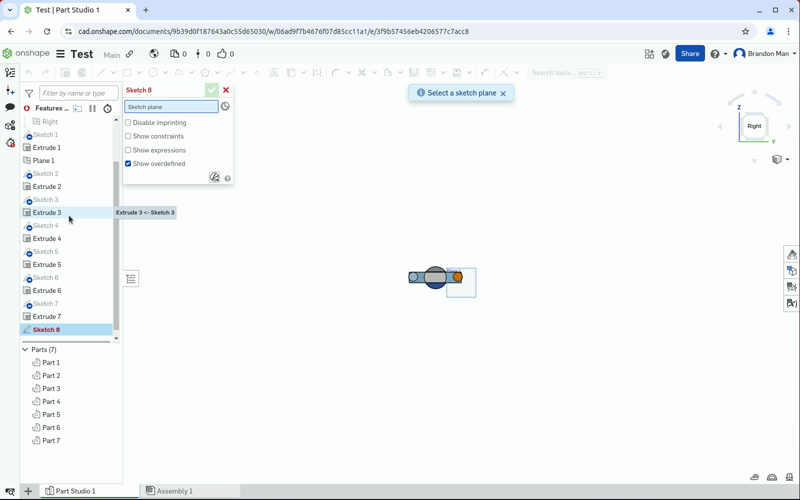
scroll(3)
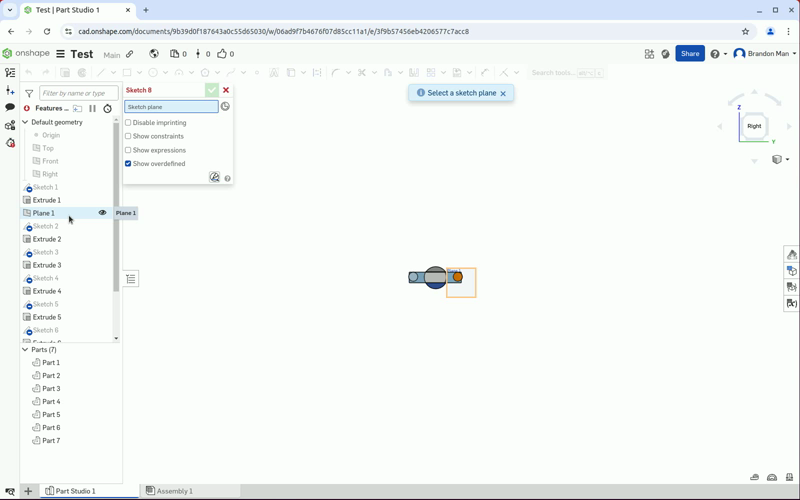
mouse_move(69, 176)
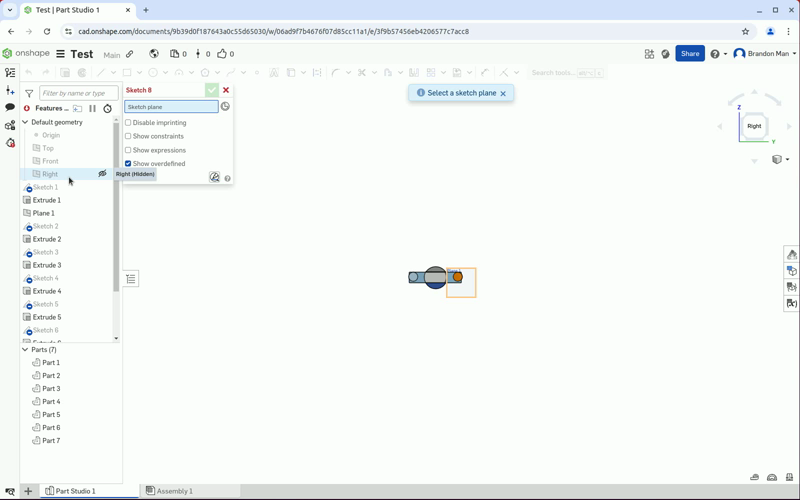
click(69, 176)
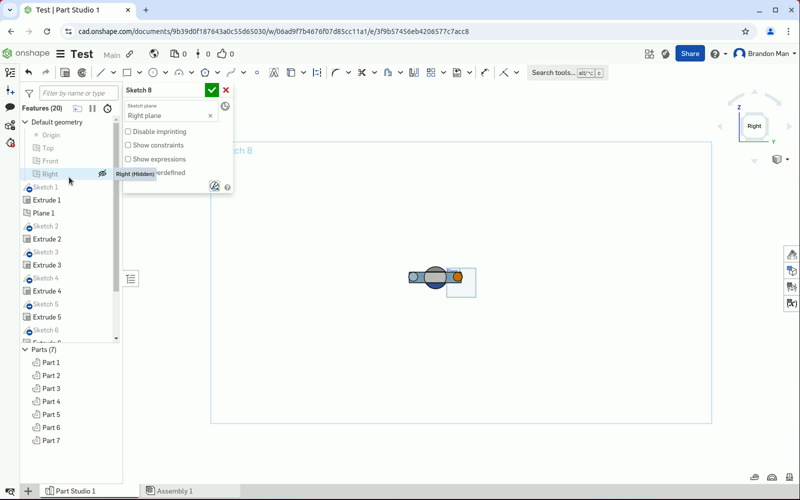
mouse_move(73, 352)
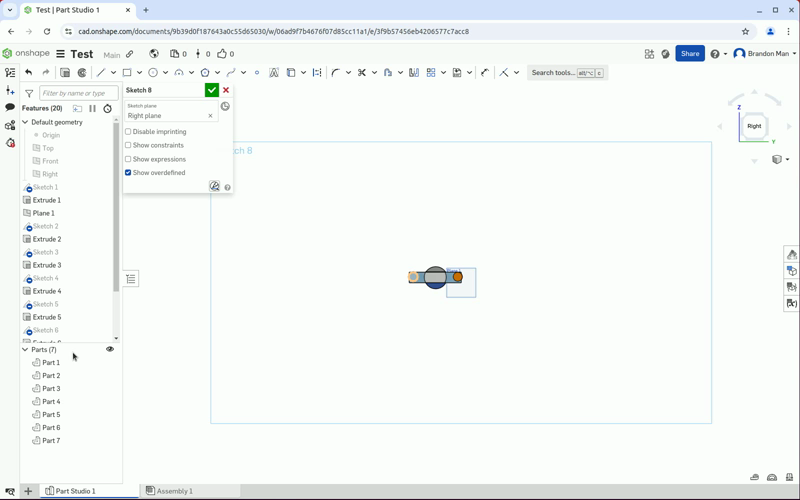
key(y)
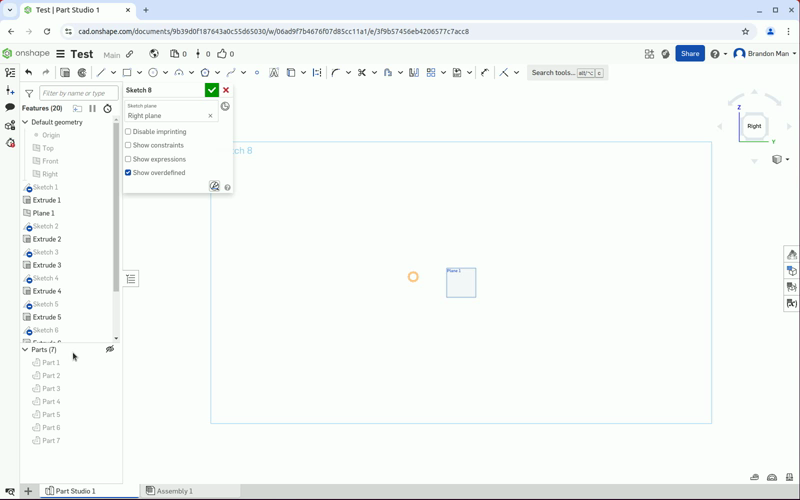
key(c)
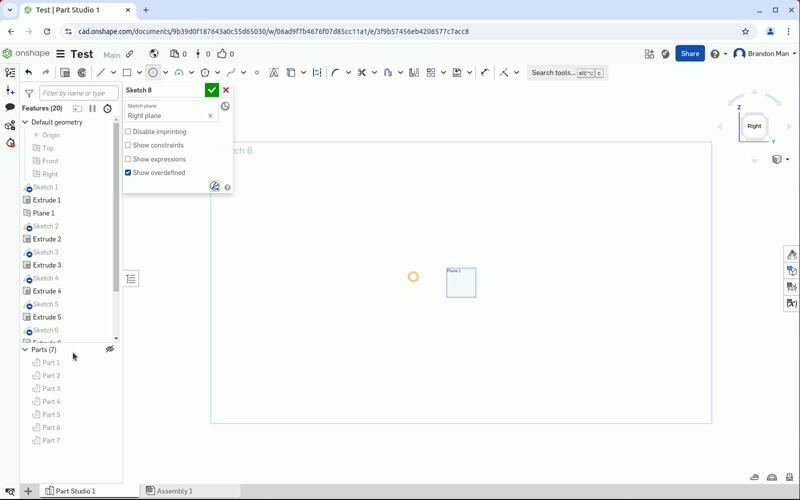
key_down(shift)
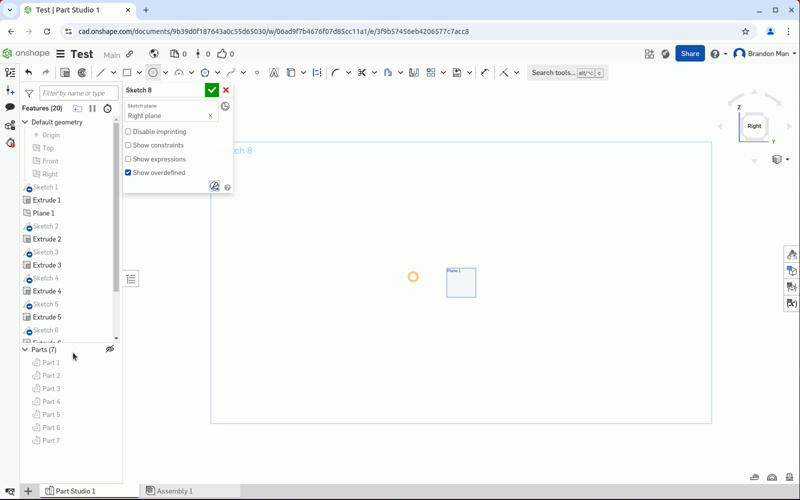
mouse_move(412, 276)
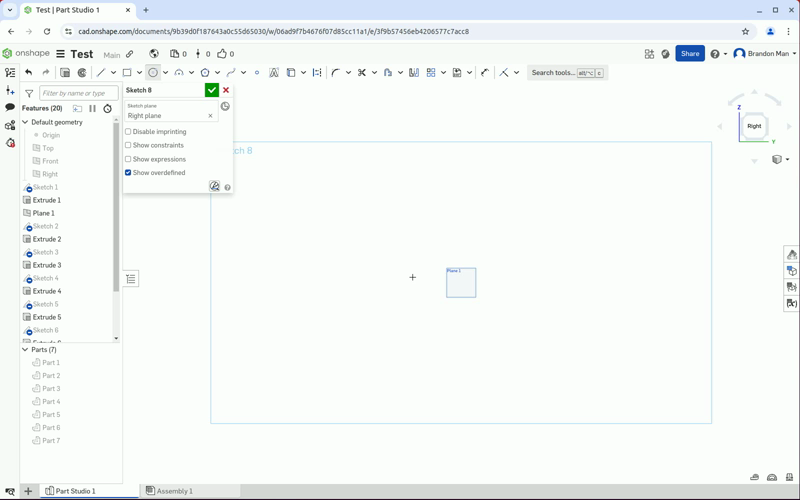
click(412, 276)
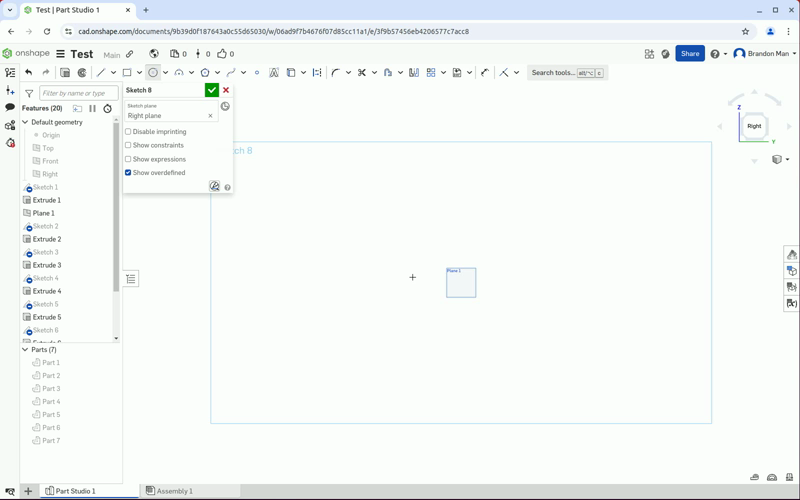
key_up(shift)
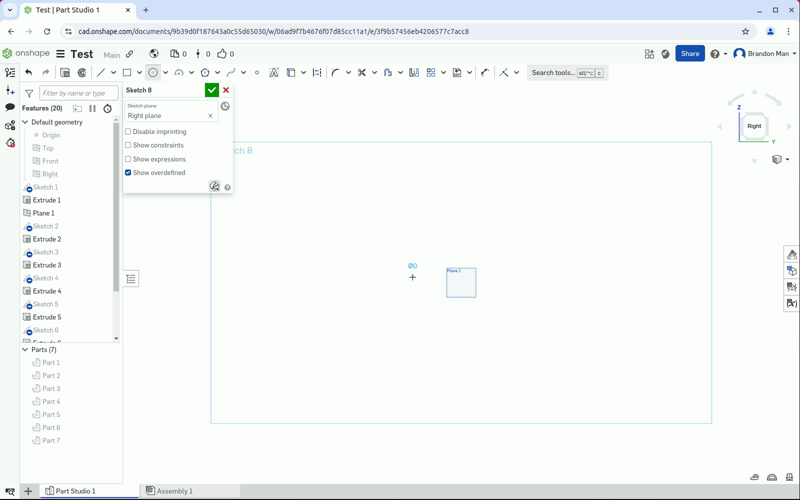
mouse_move(416, 276)
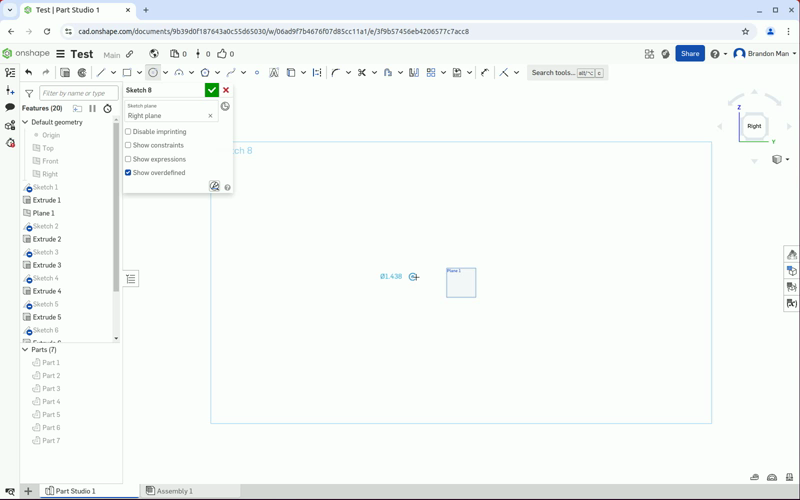
click(416, 276)
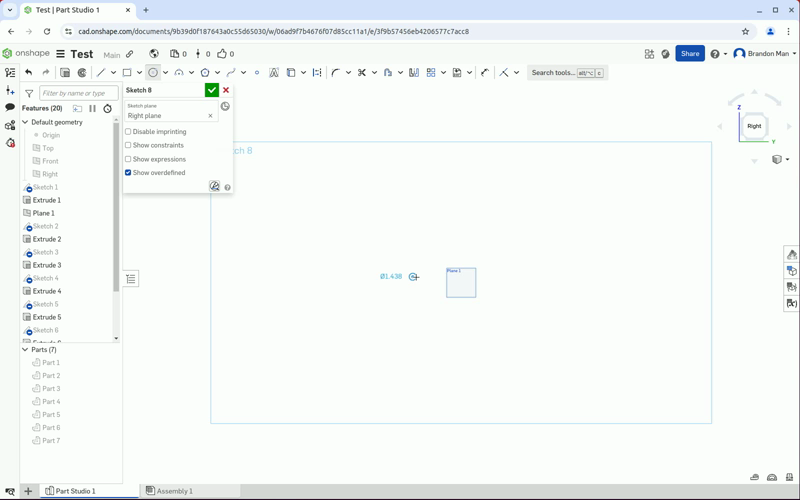
key(esc)
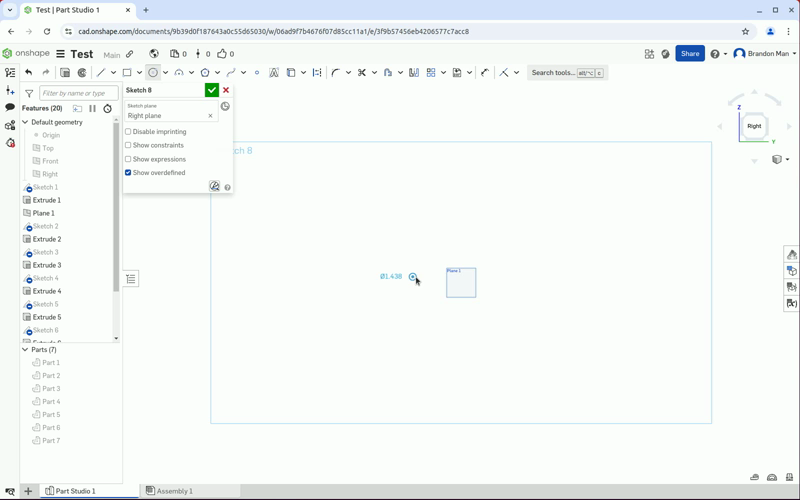
mouse_move(415, 278)
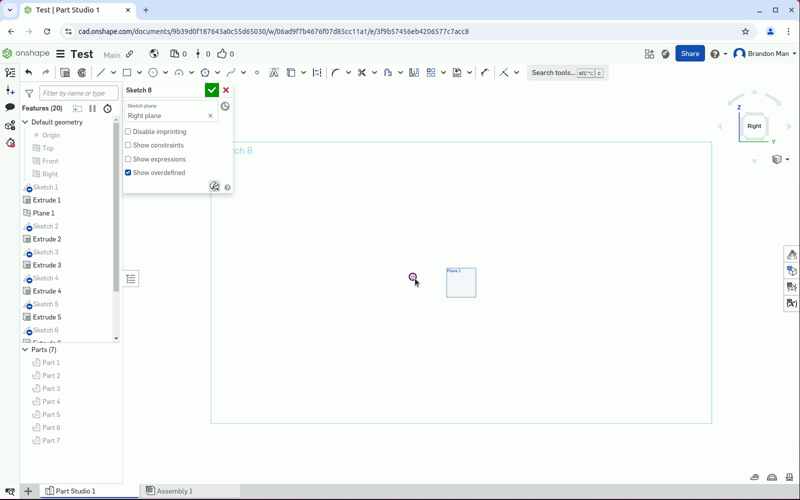
scroll(6)
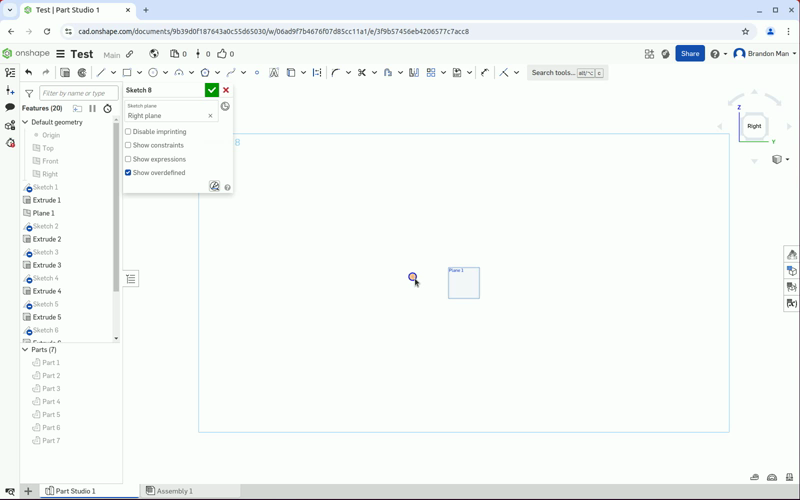
scroll(6)
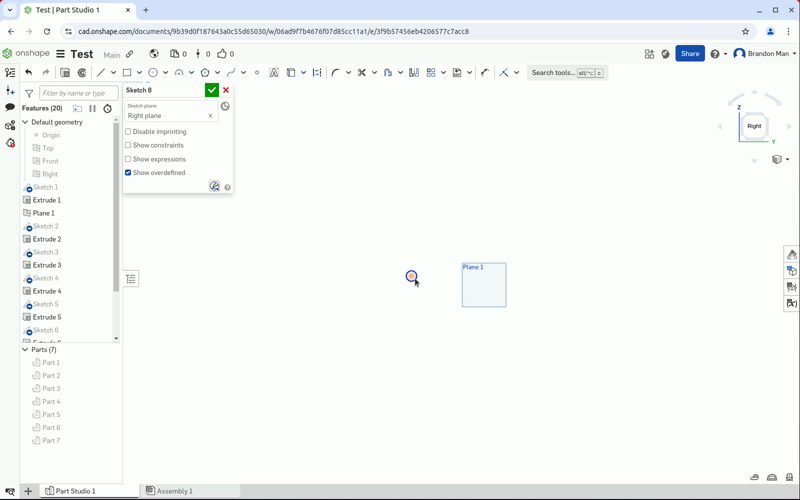
scroll(6)
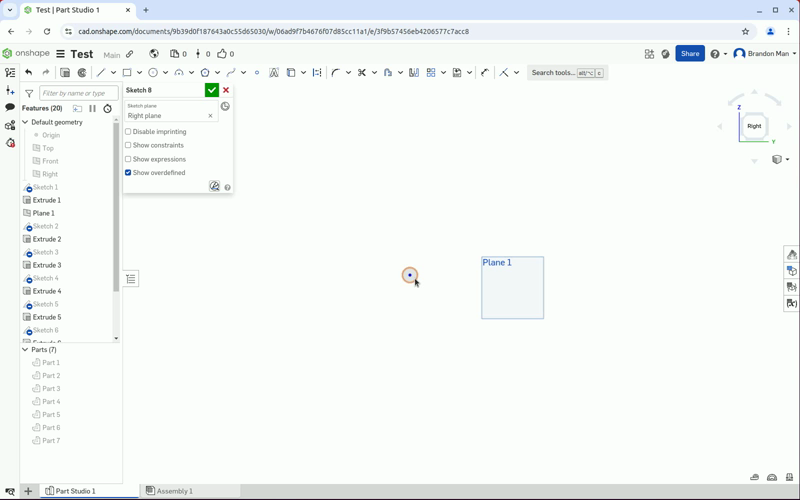
scroll(6)
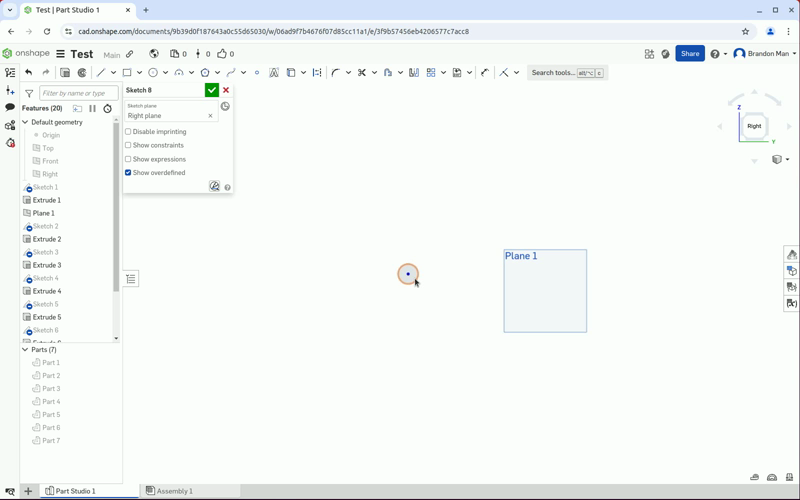
scroll(6)
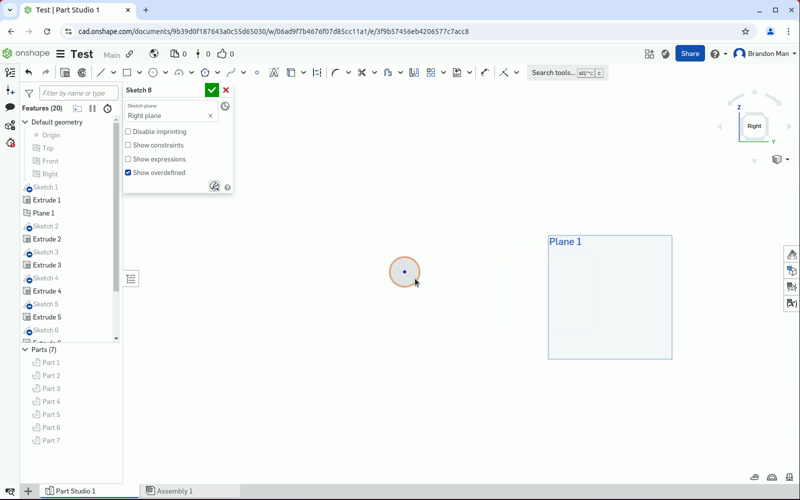
scroll(6)
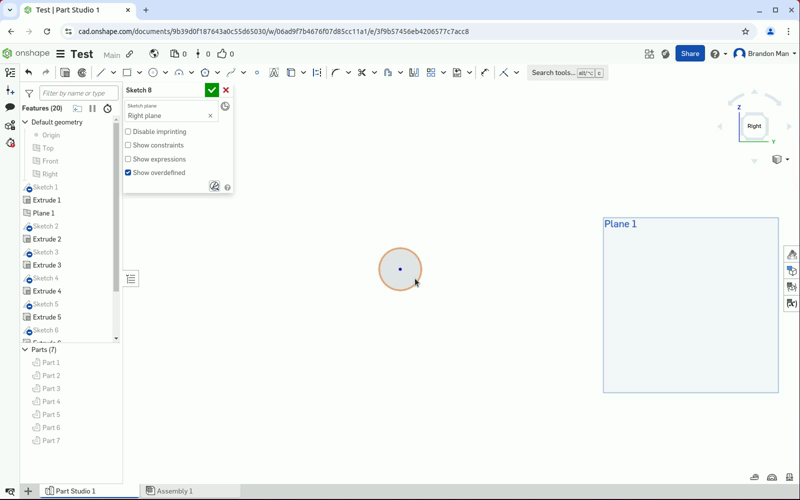
scroll(6)
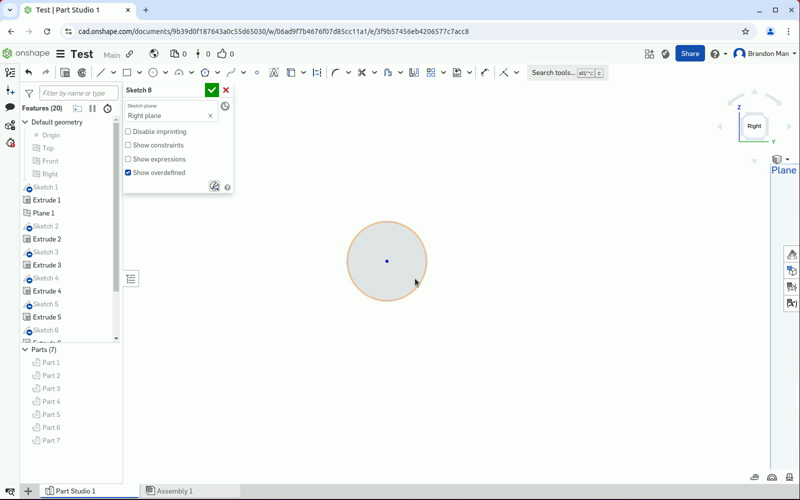
click(415, 278)
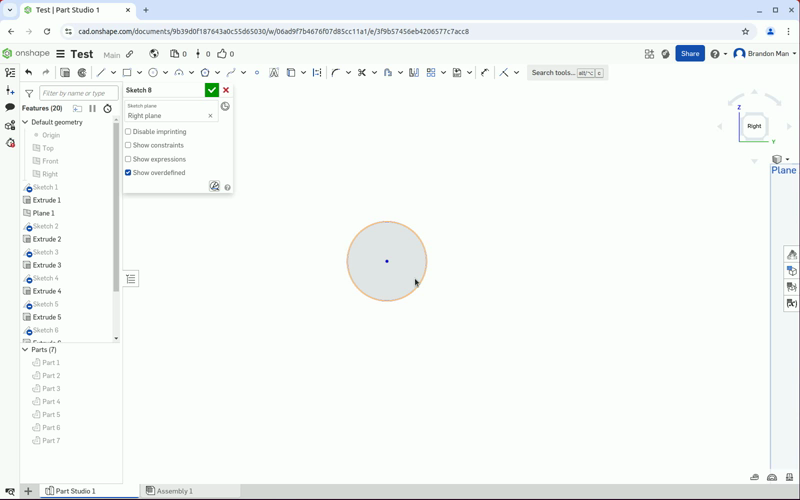
scroll(-6)
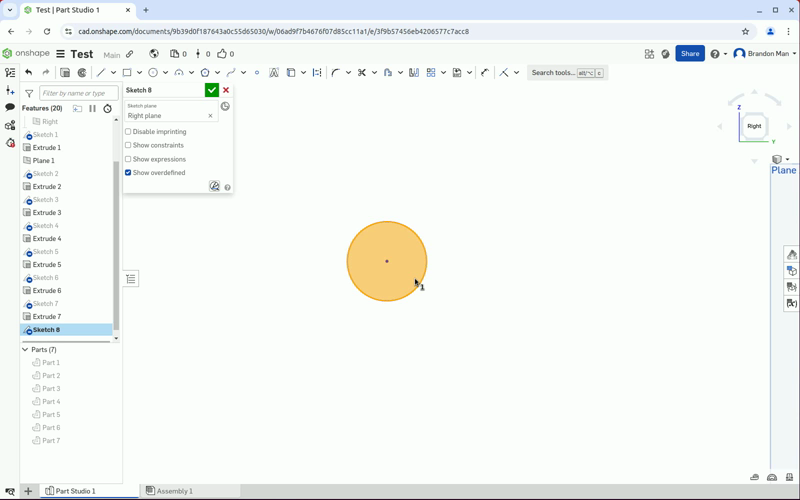
scroll(-6)
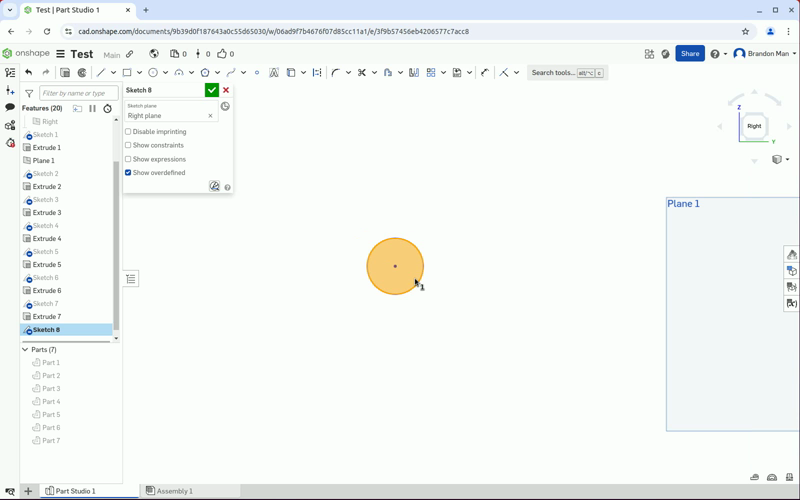
scroll(-6)
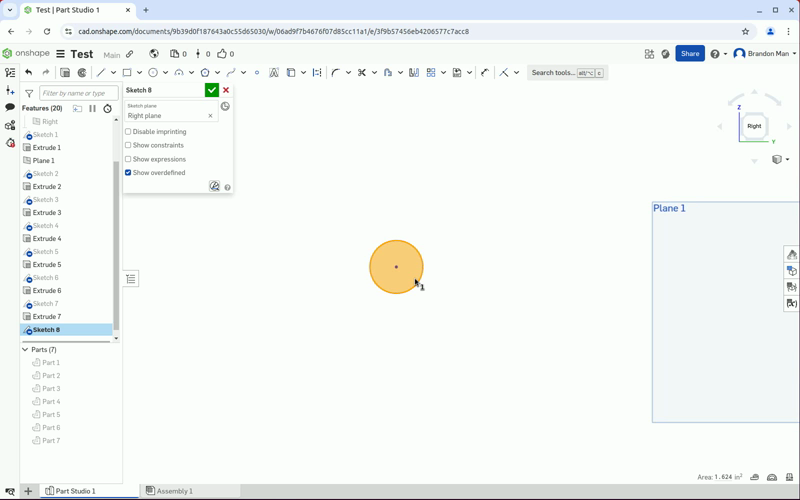
scroll(-6)
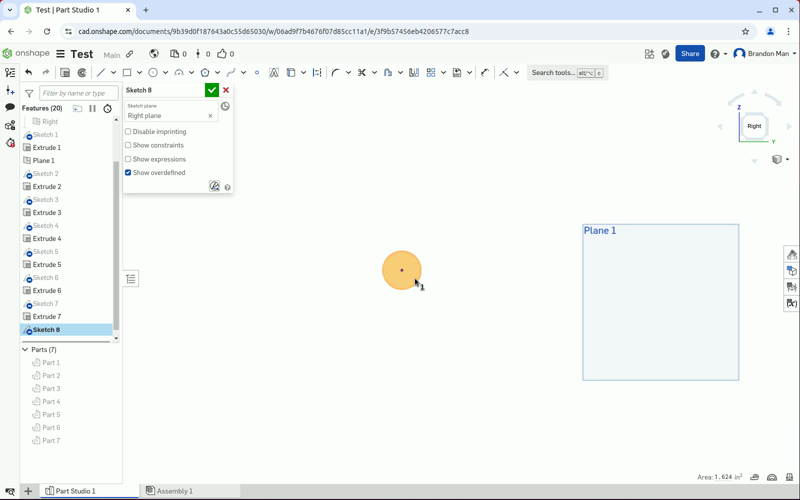
scroll(-6)
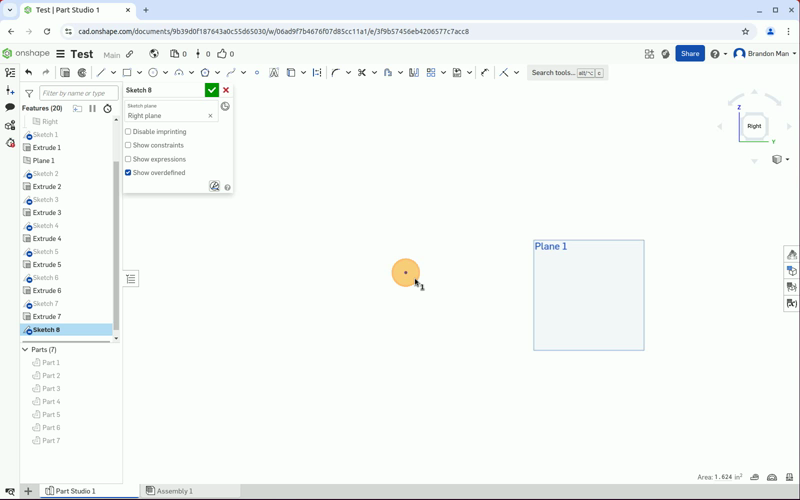
scroll(-6)
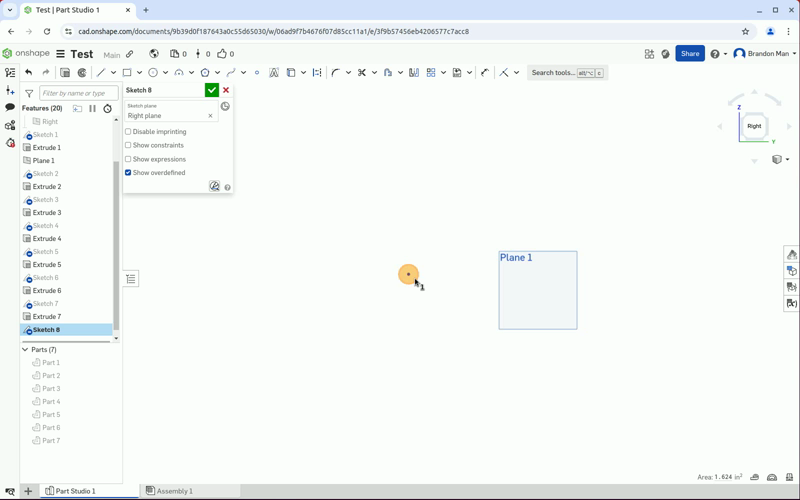
scroll(-6)
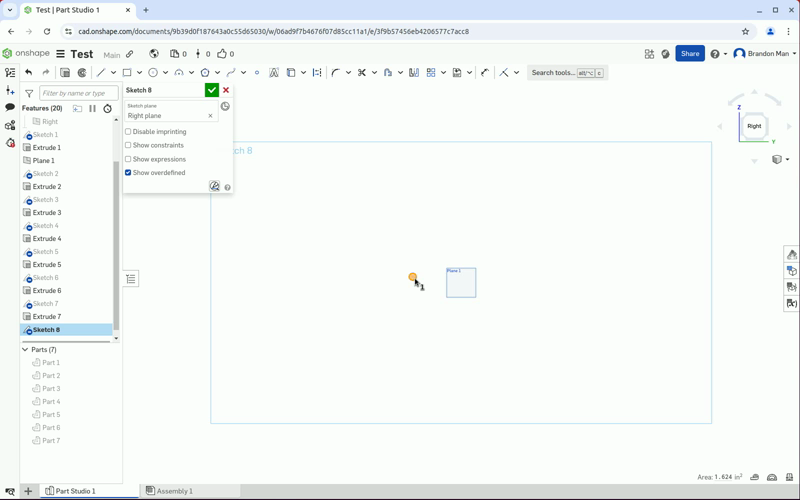
mouse_move(73, 352)
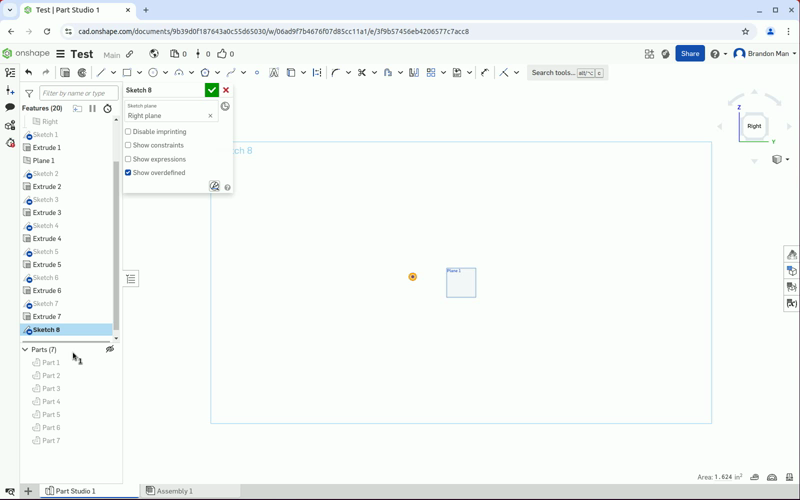
key(shift+y)
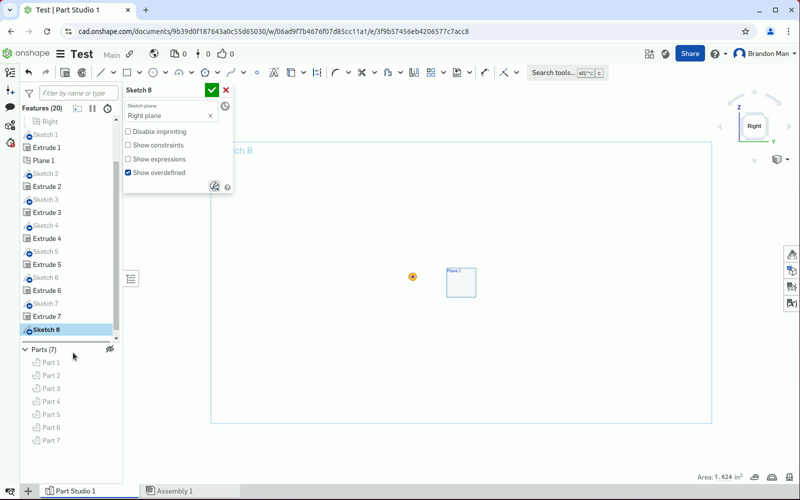
key(shift+e)
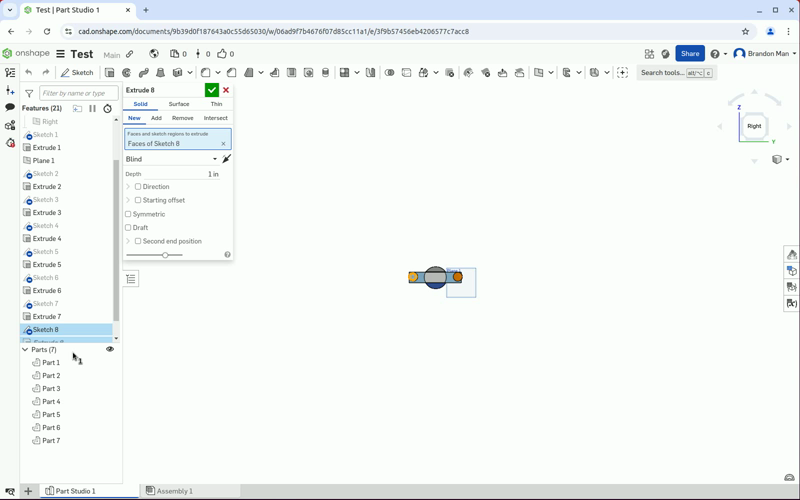
mouse_move(143, 106)
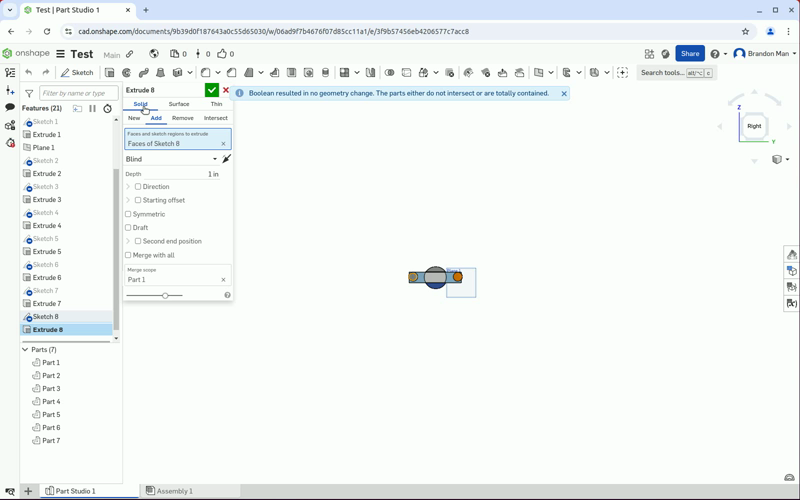
click(143, 106)
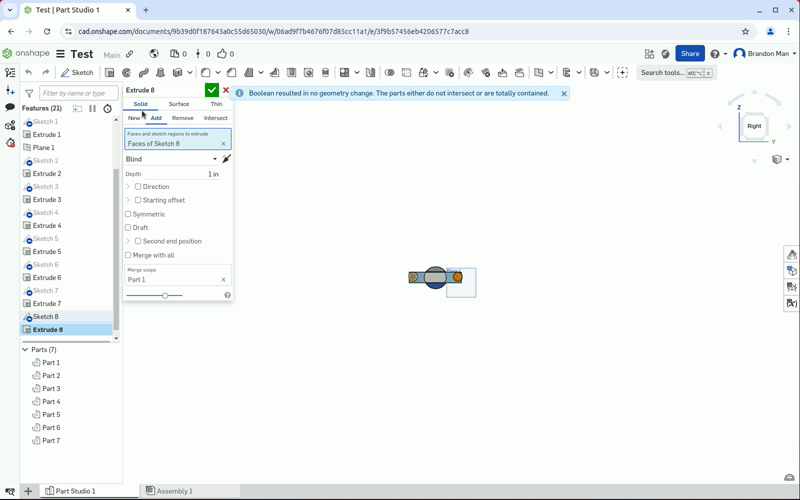
mouse_move(137, 120)
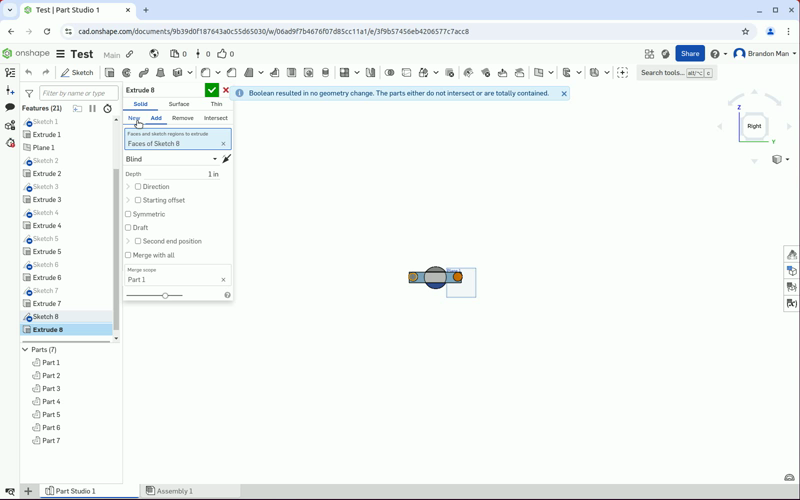
click(137, 120)
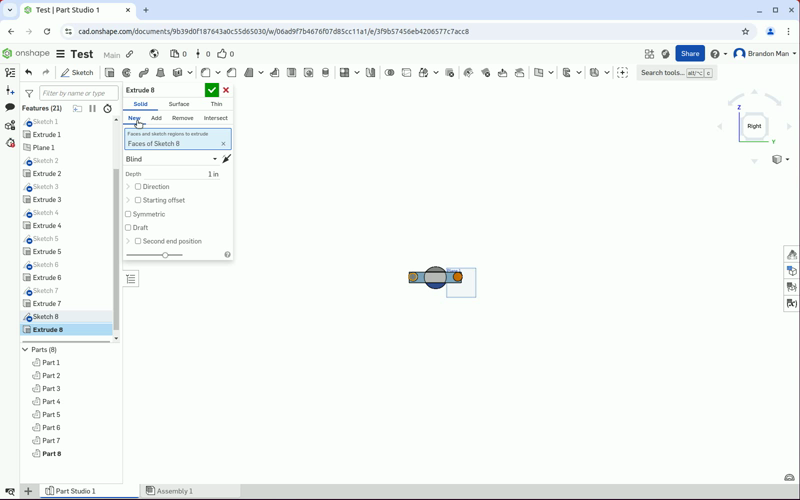
key(tab, 4)
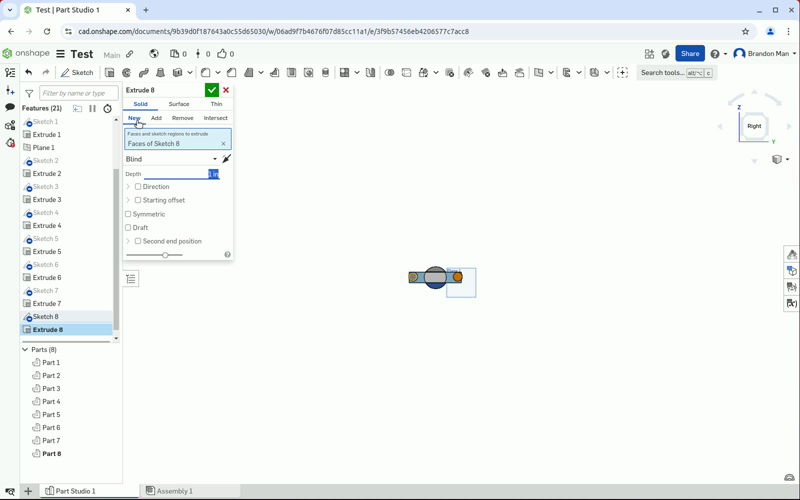
text(8.184)
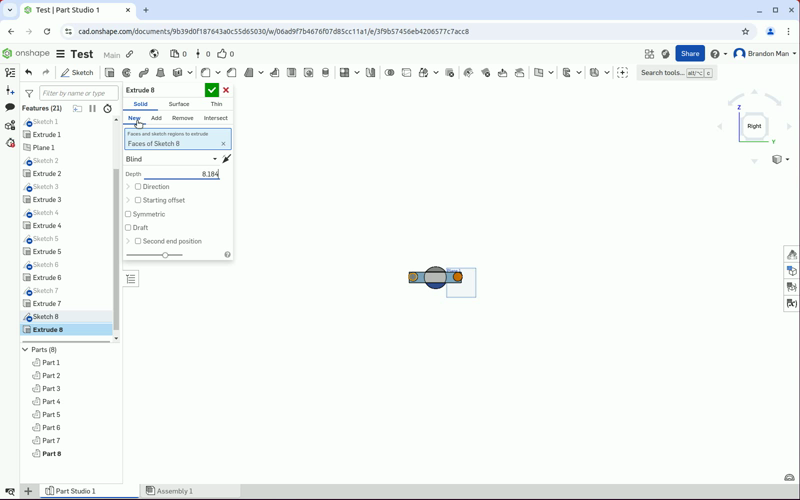
key(enter)
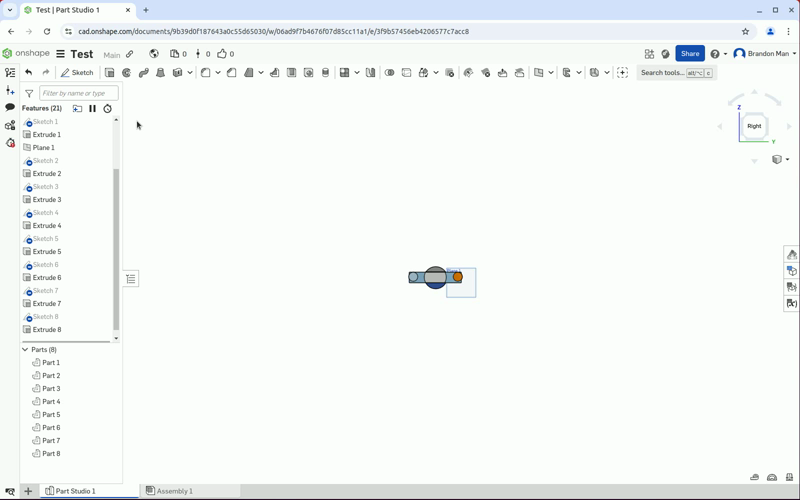
key(shift+h)
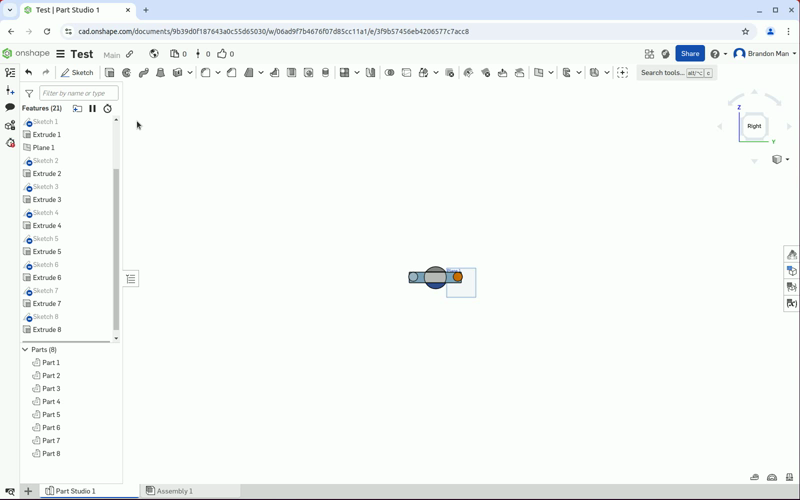
key(shift+h)
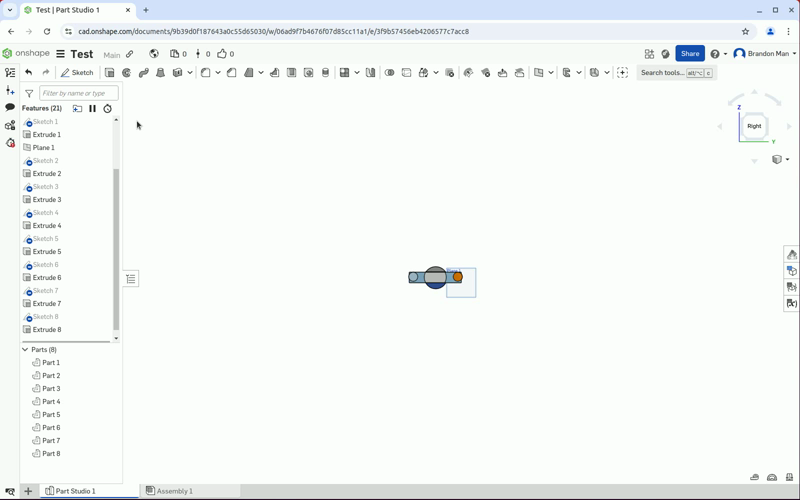
mouse_move(69, 124)
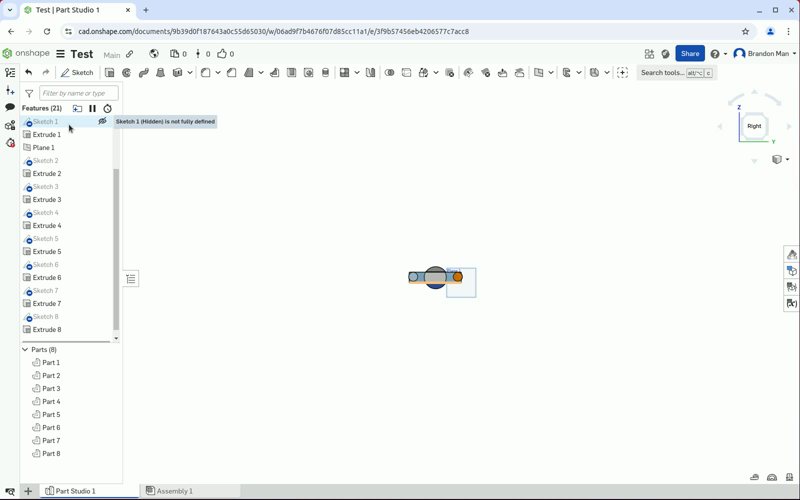
click(69, 124)
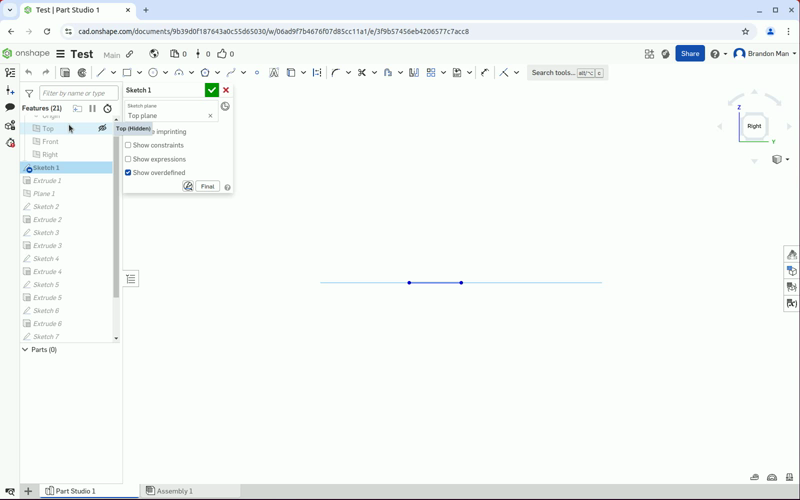
mouse_move(229, 92)
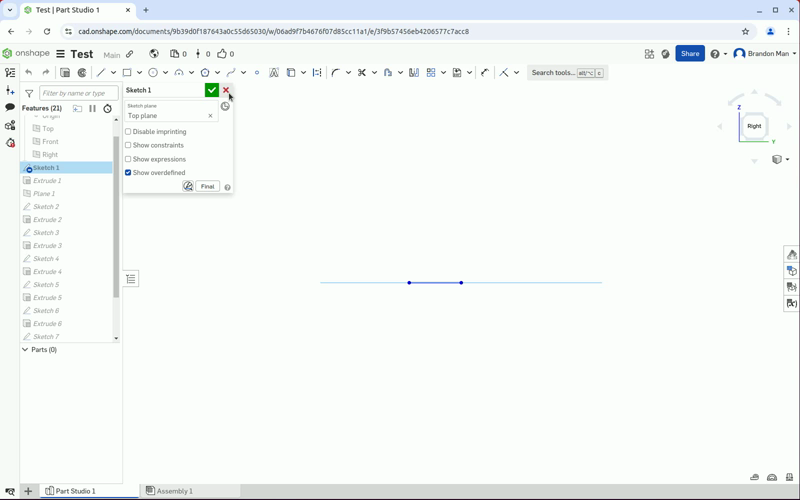
click(229, 92)
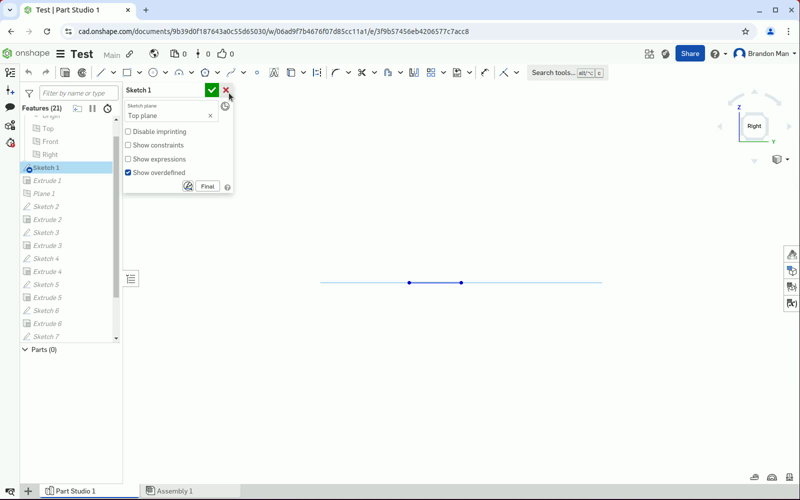
key(shift+s)
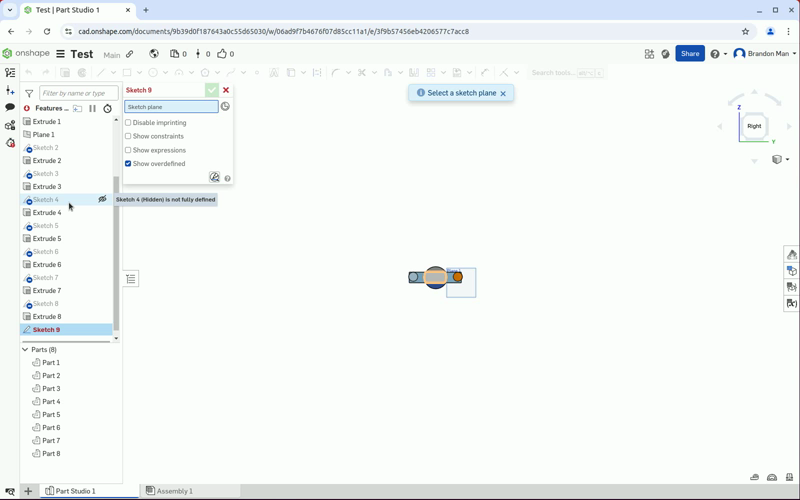
scroll(3)
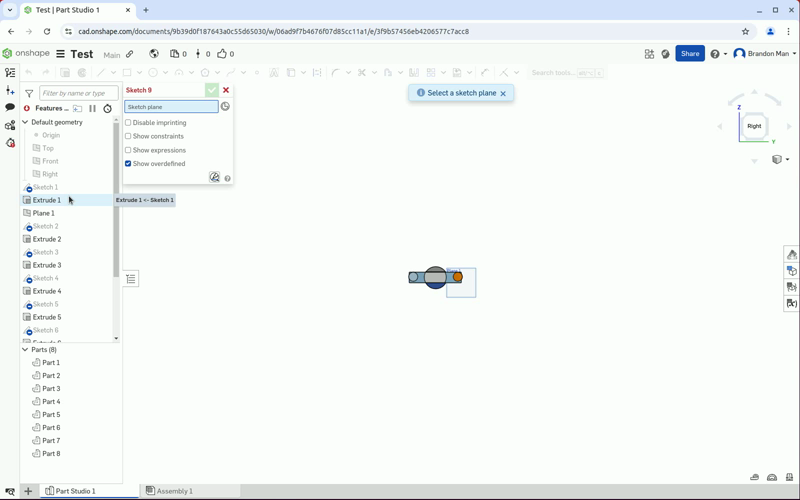
mouse_move(69, 176)
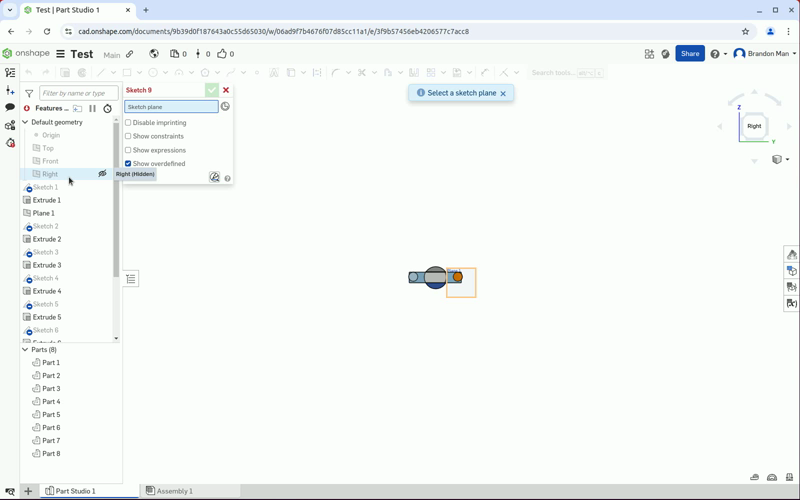
click(69, 176)
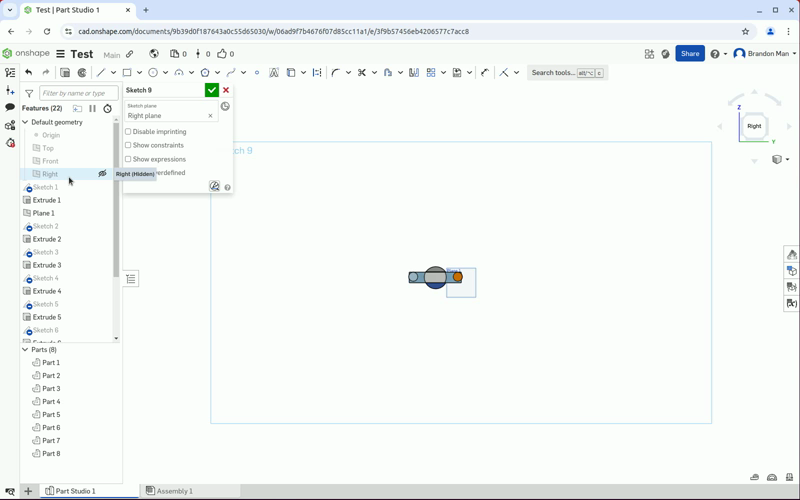
mouse_move(73, 352)
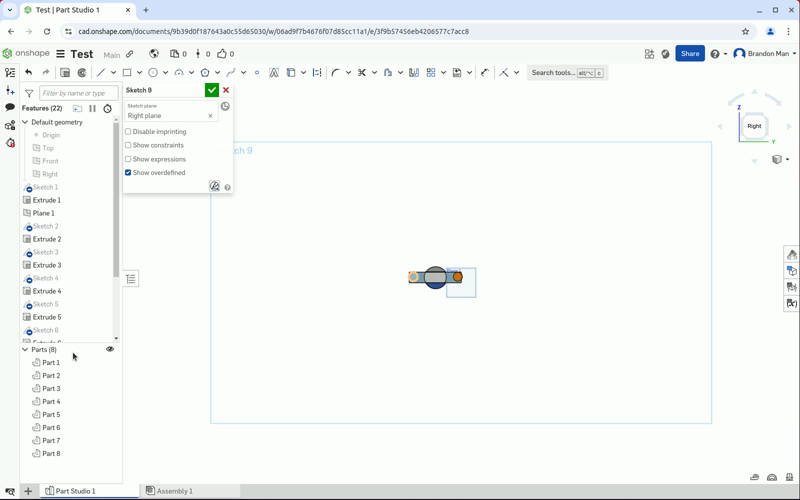
key(y)
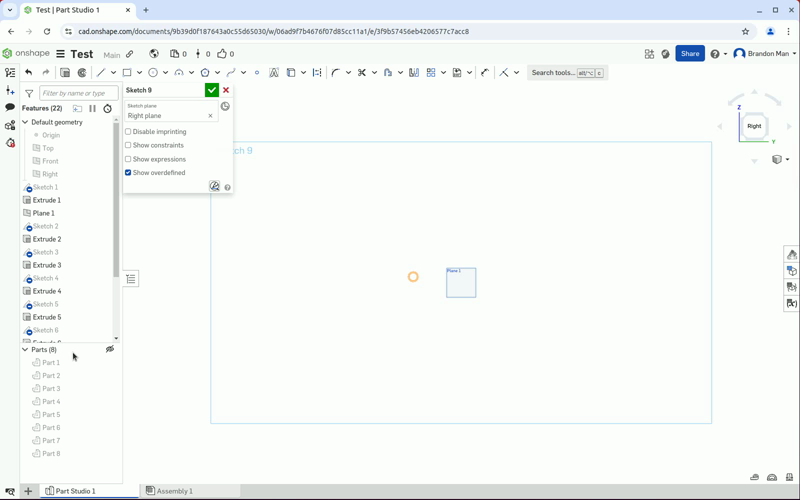
key(c)
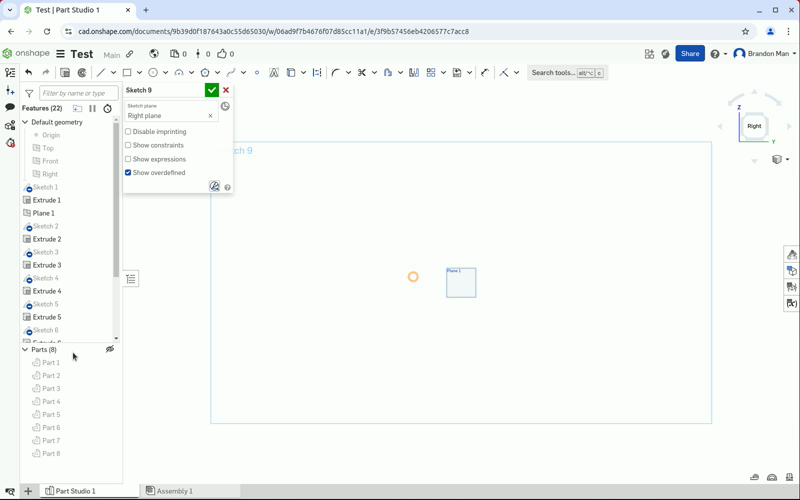
key_down(shift)
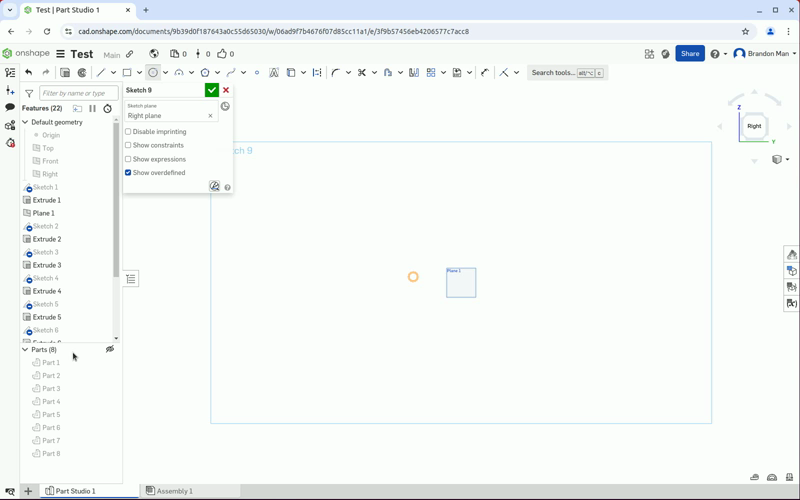
mouse_move(436, 276)
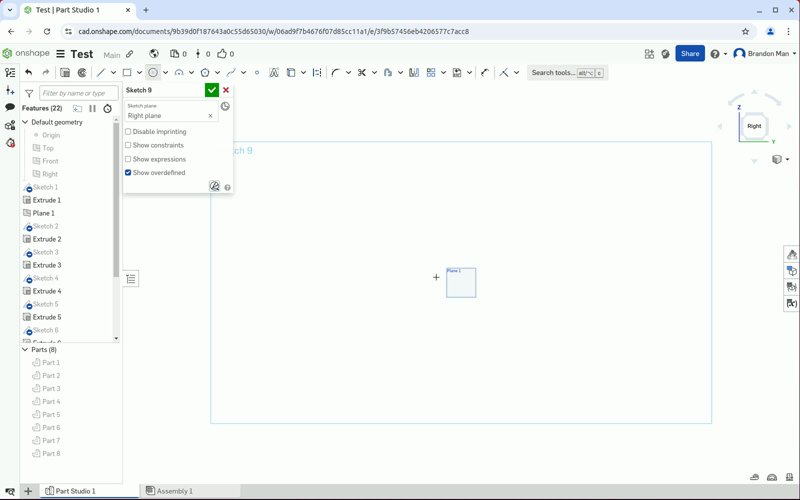
click(436, 276)
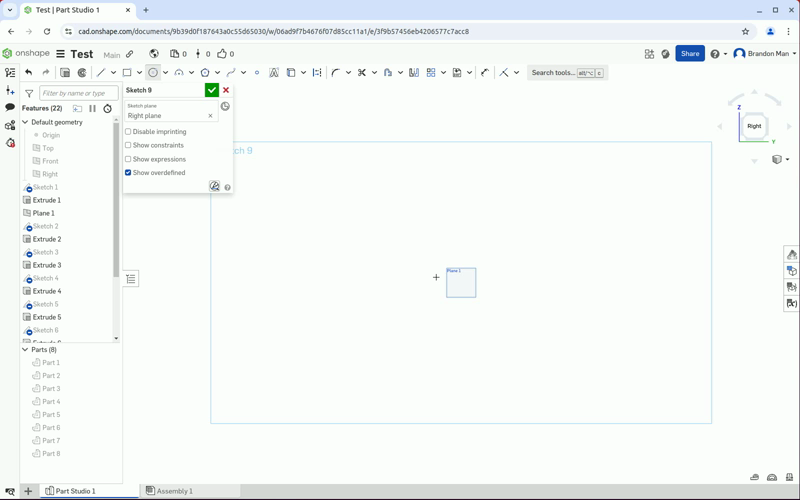
key_up(shift)
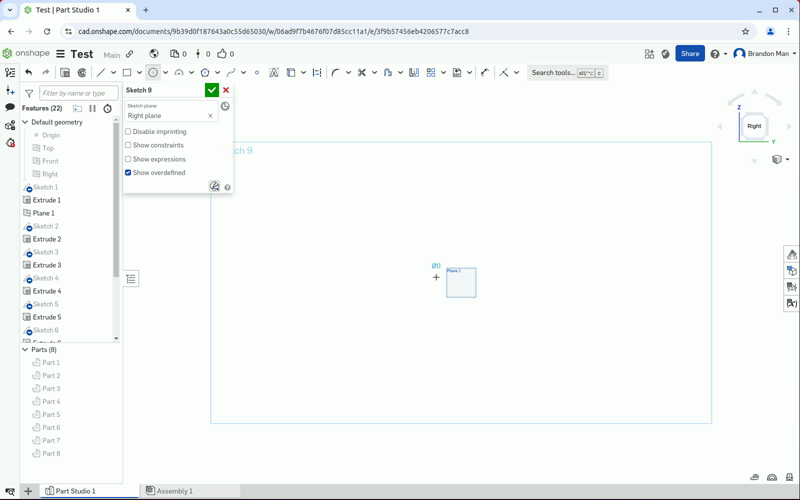
mouse_move(439, 276)
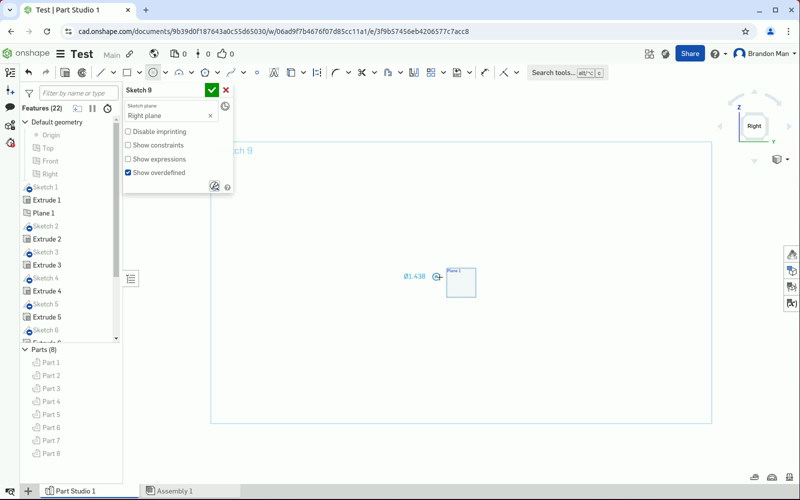
click(439, 276)
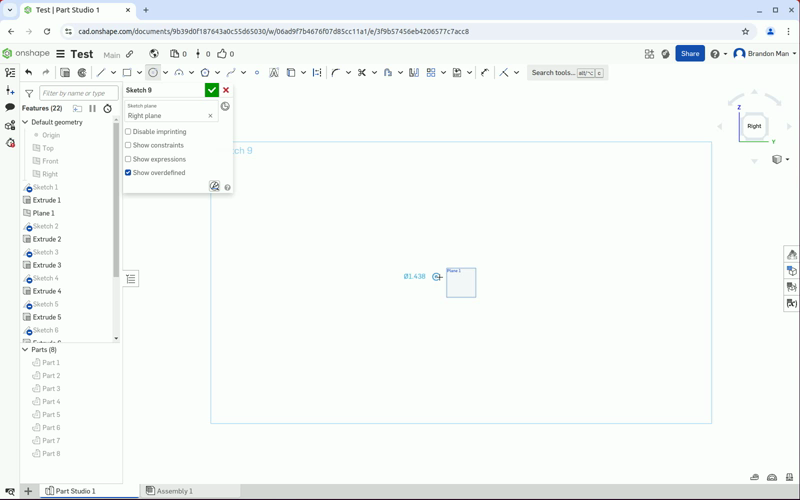
key(esc)
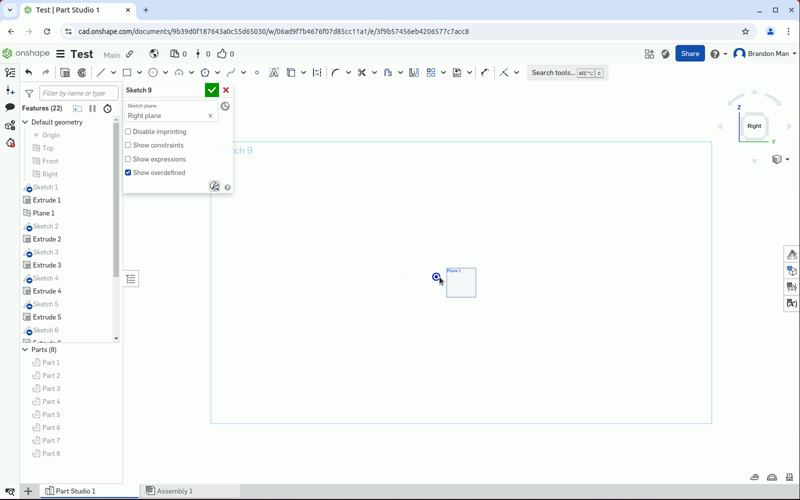
mouse_move(436, 275)
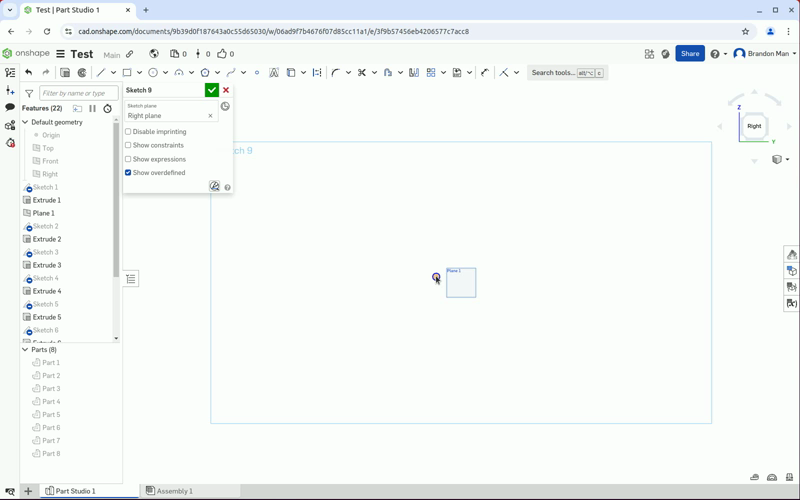
scroll(6)
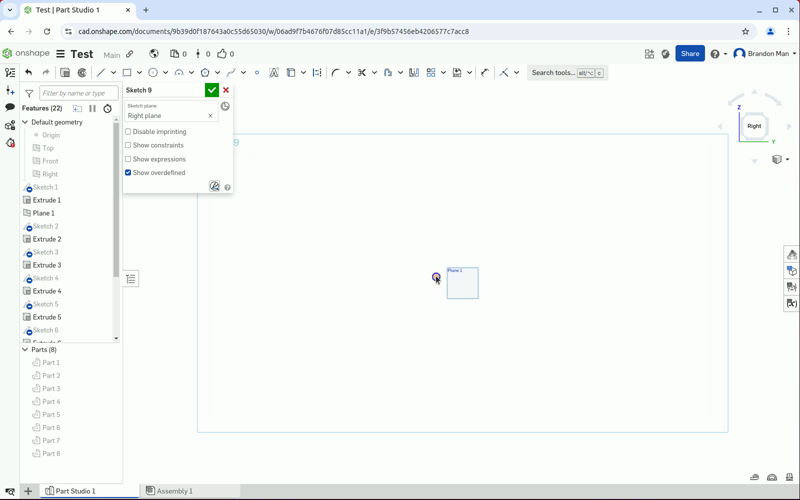
scroll(6)
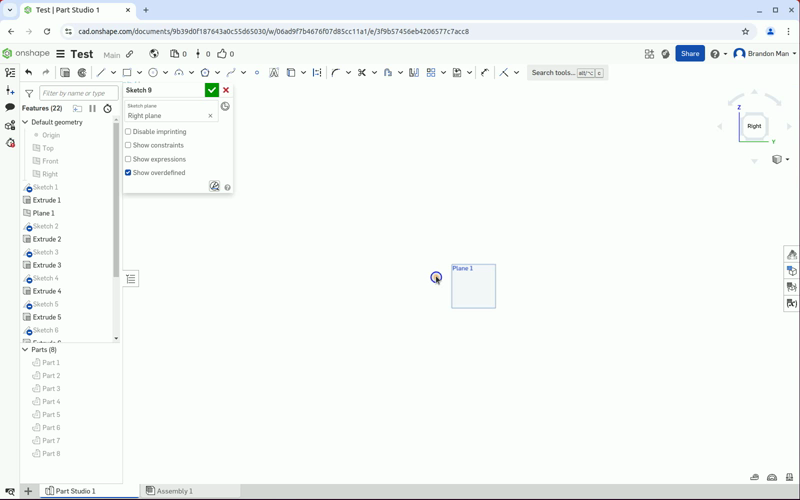
scroll(6)
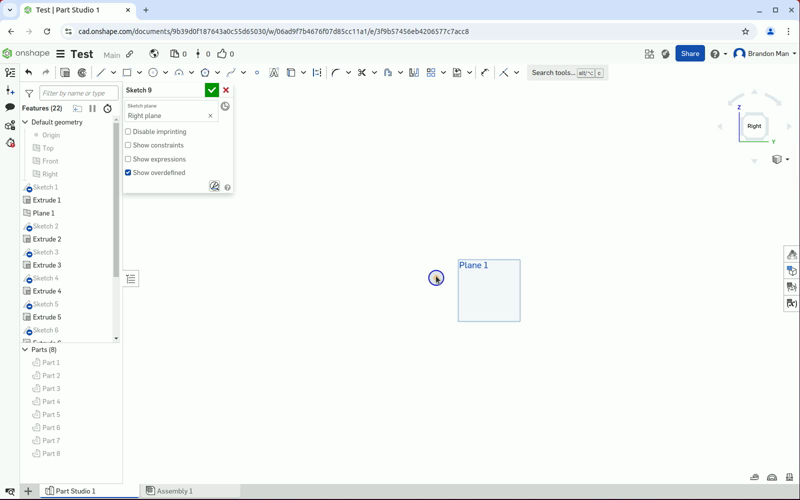
scroll(6)
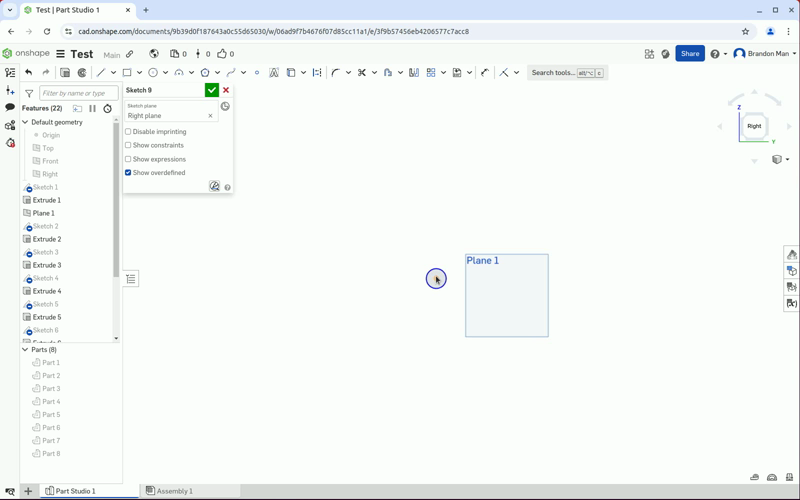
scroll(6)
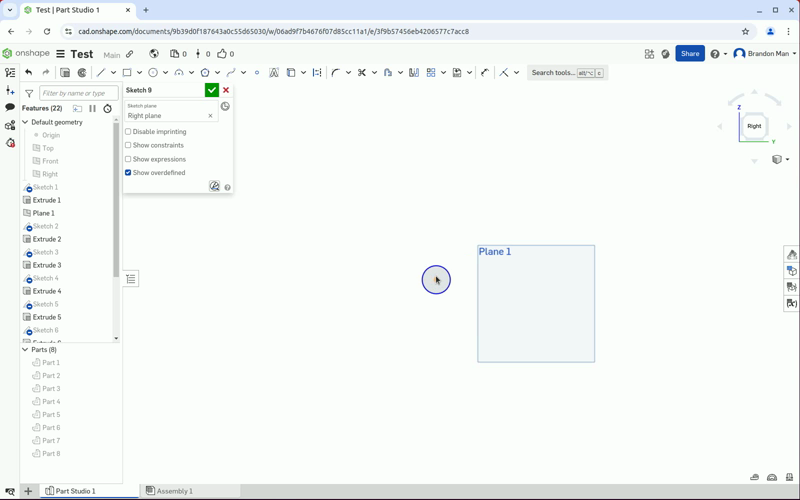
scroll(6)
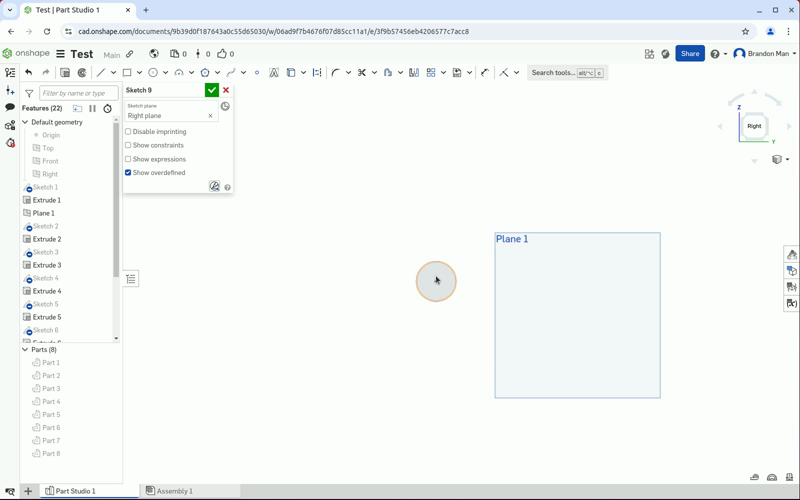
scroll(6)
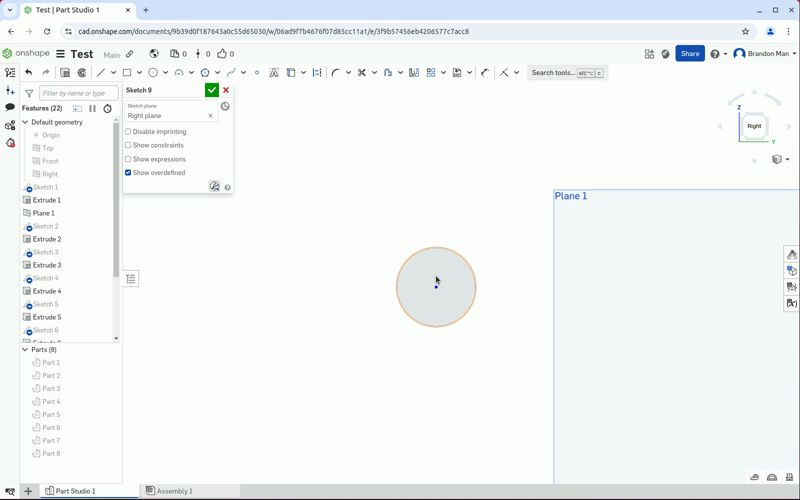
click(436, 275)
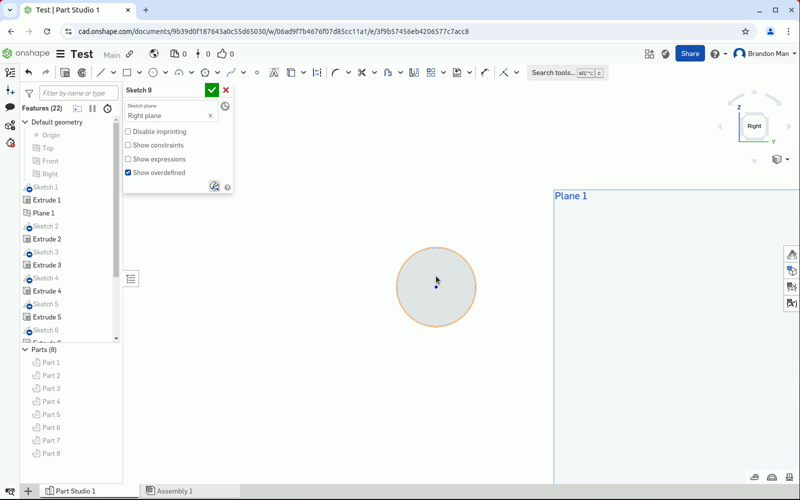
scroll(-6)
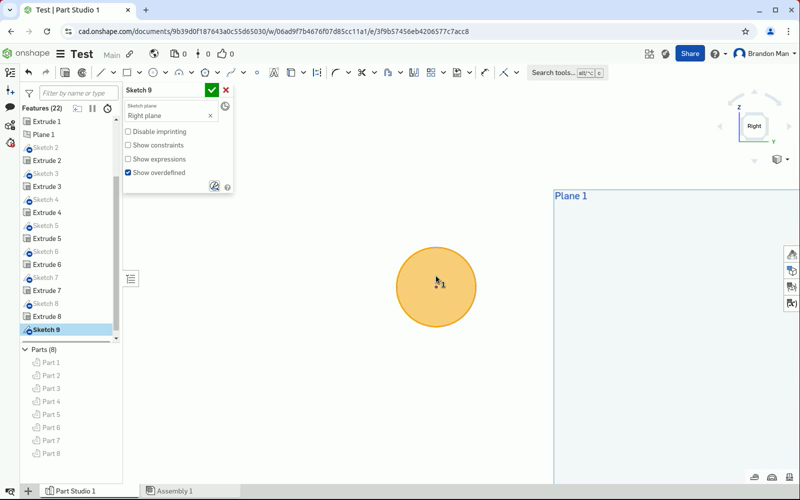
scroll(-6)
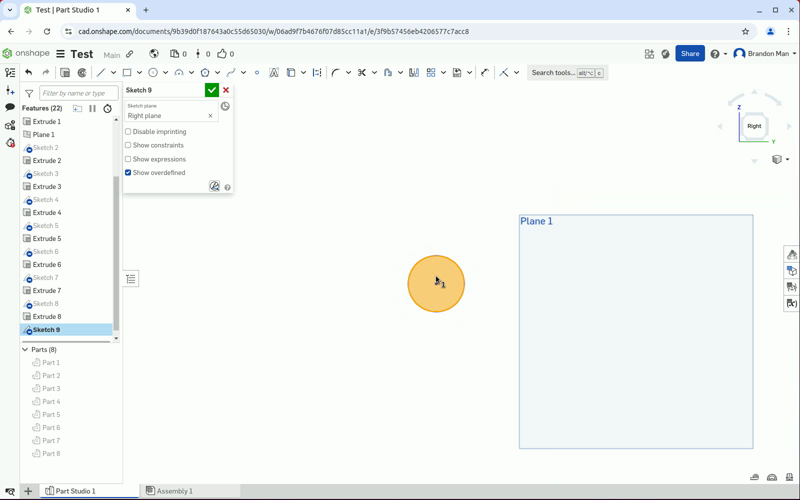
scroll(-6)
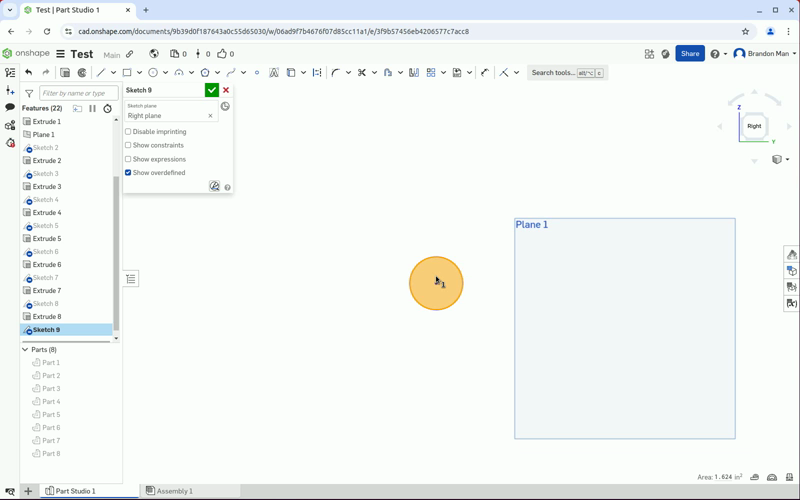
scroll(-6)
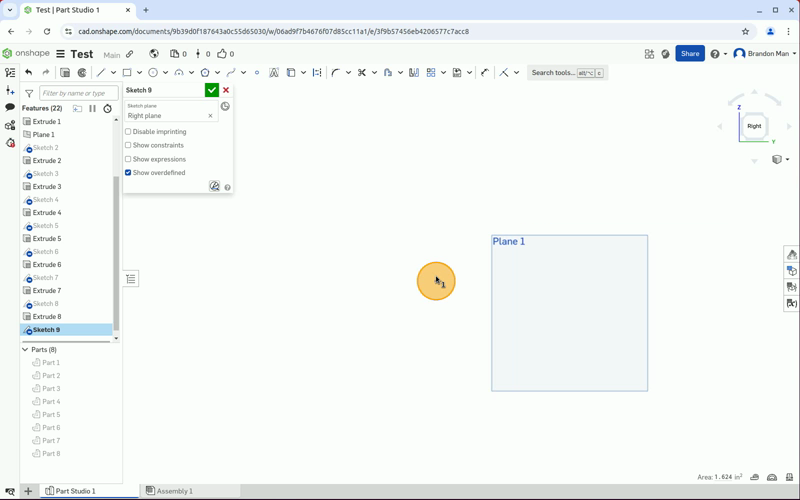
scroll(-6)
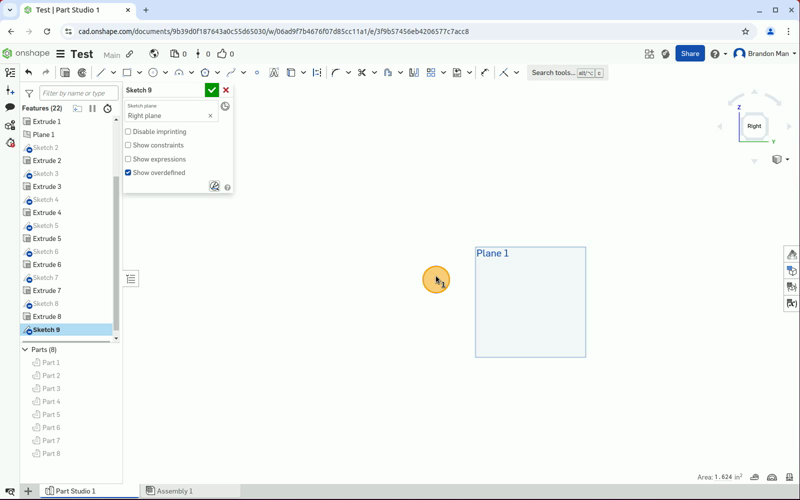
scroll(-6)
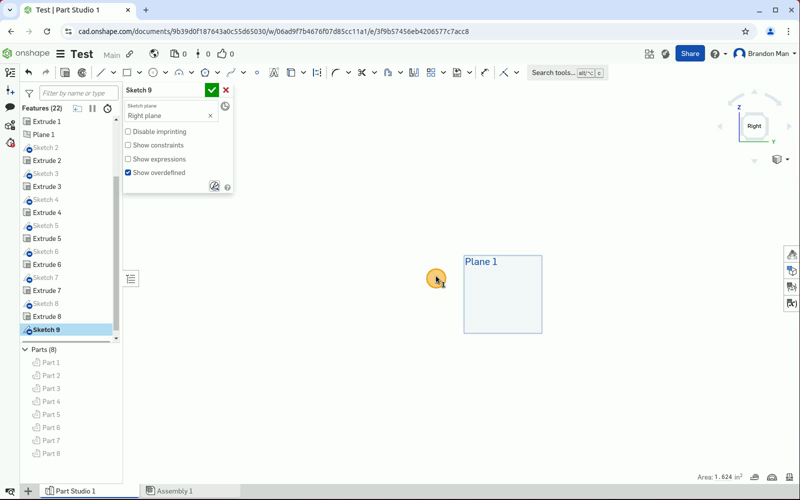
scroll(-6)
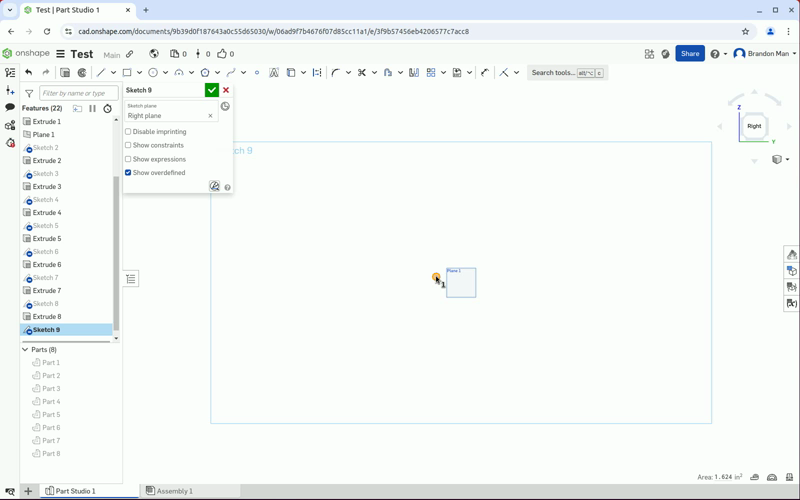
mouse_move(73, 352)
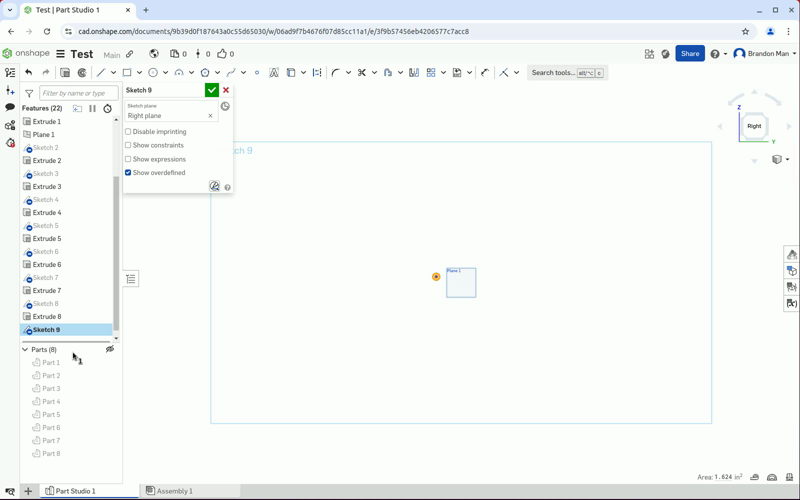
key(shift+y)
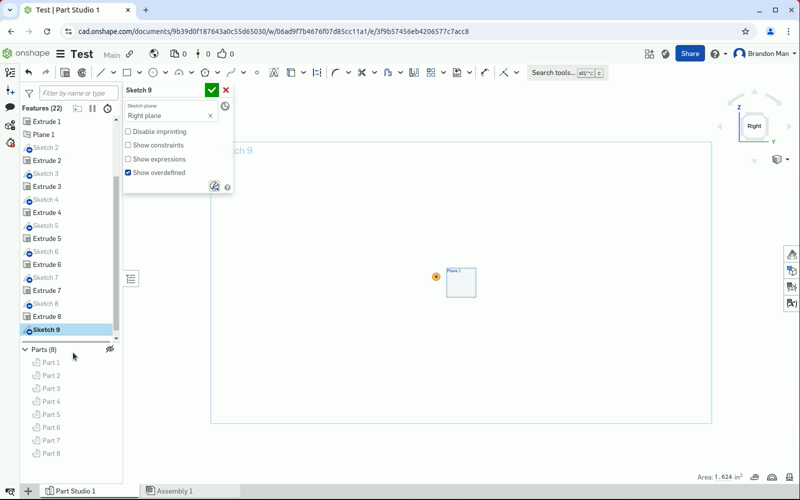
key(shift+e)
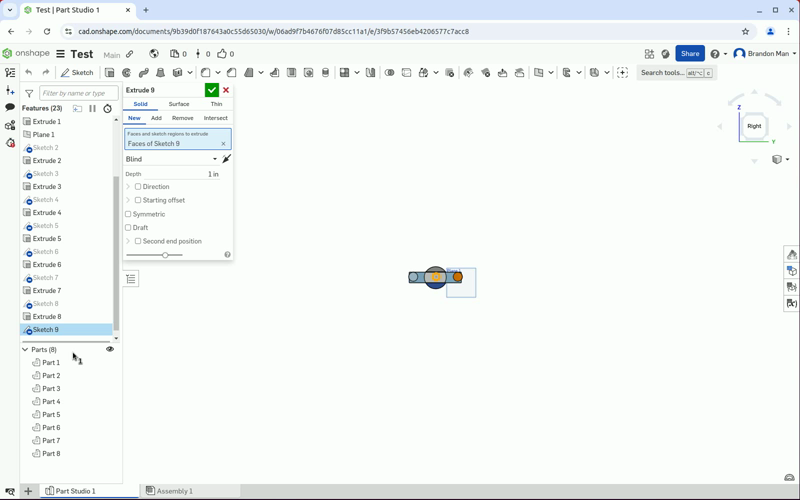
mouse_move(143, 106)
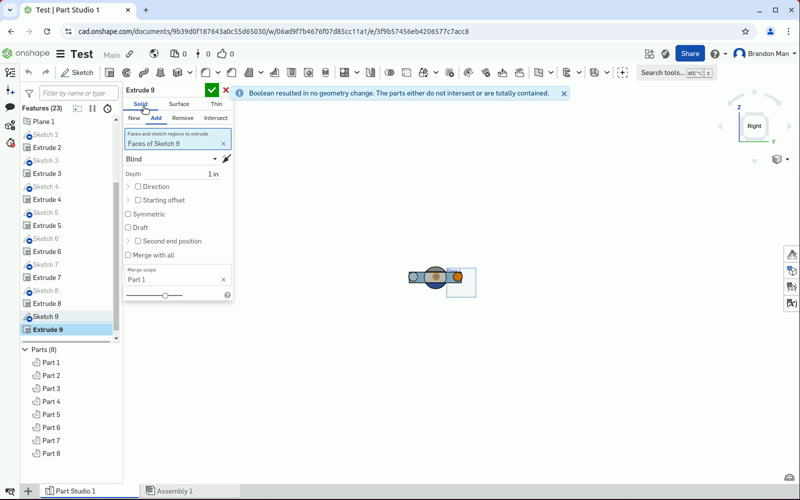
click(143, 106)
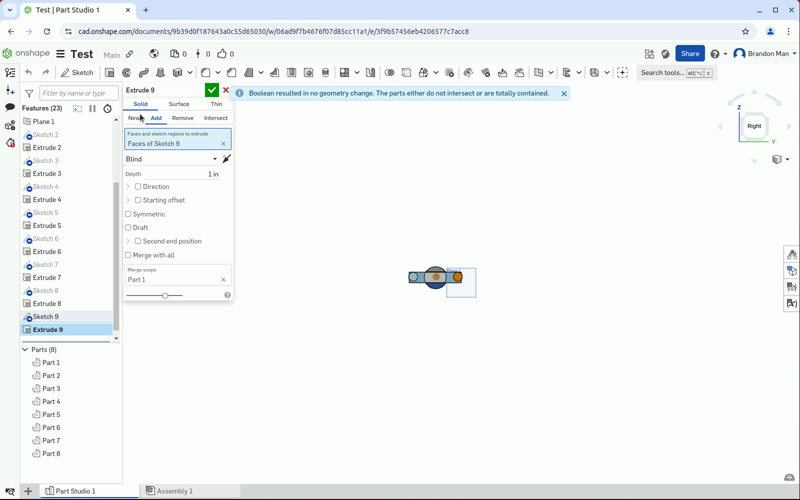
mouse_move(137, 120)
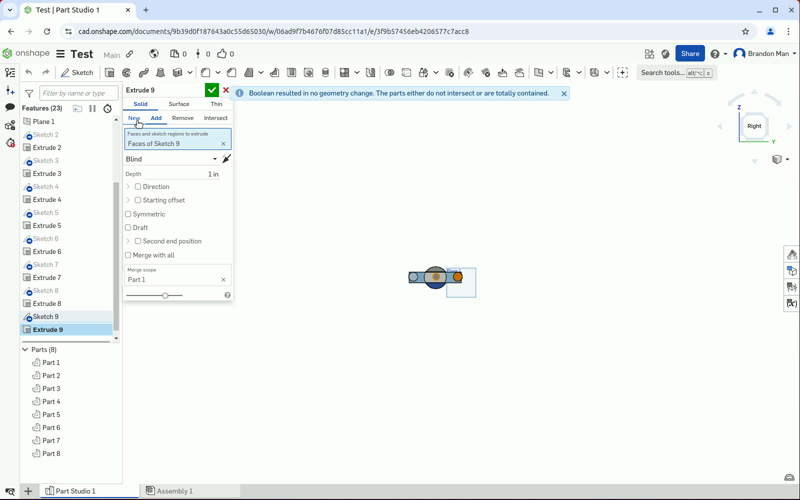
click(137, 120)
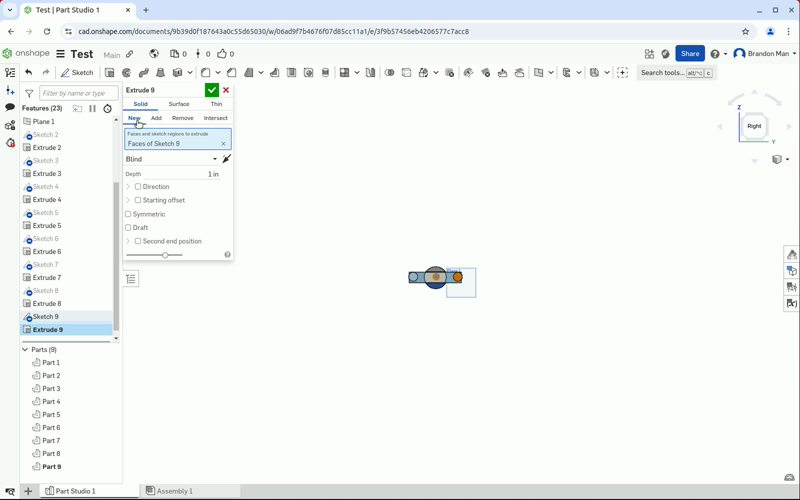
key(tab, 4)
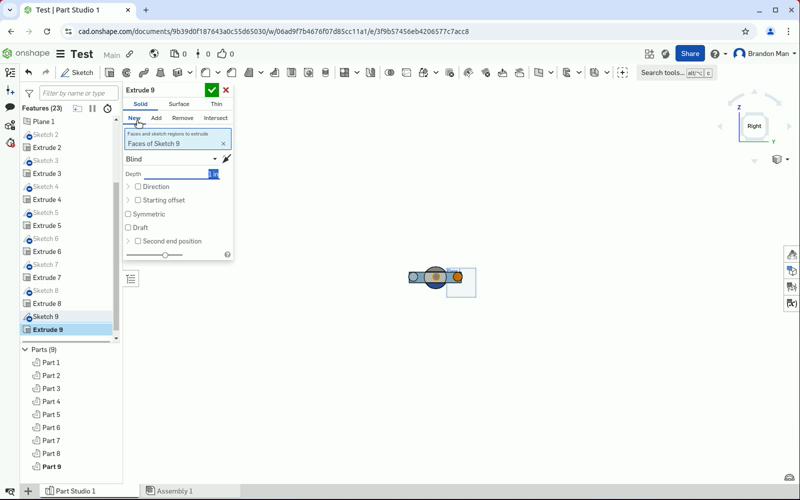
text(8.184)
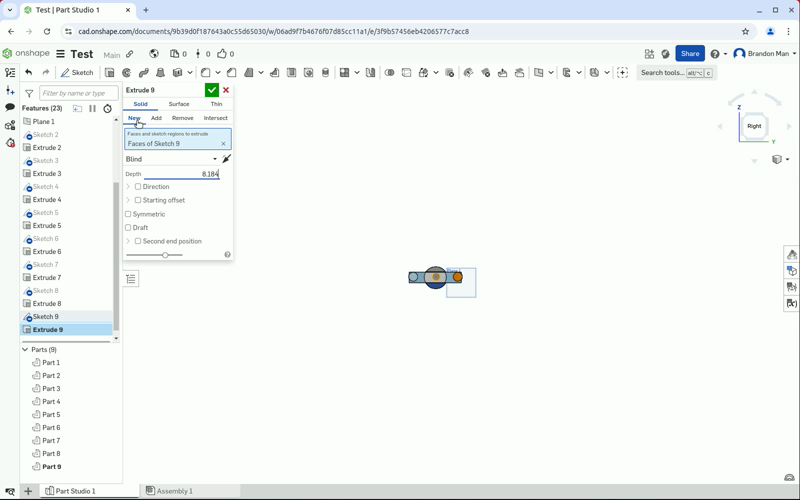
key(enter)
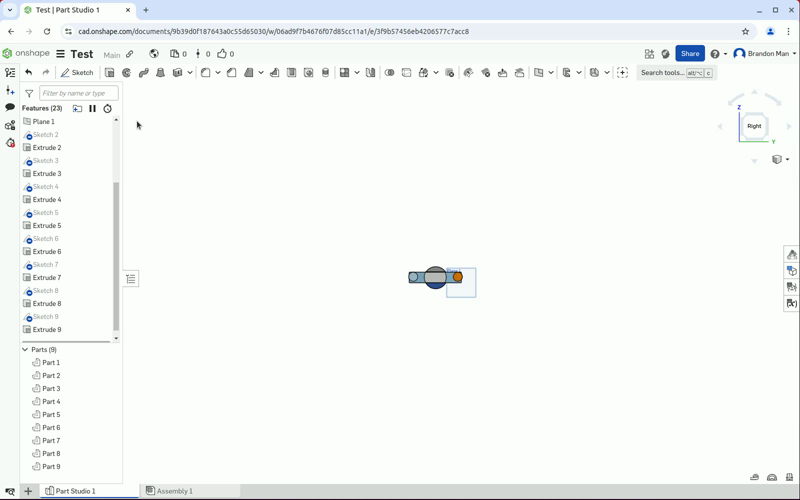
key(shift+h)
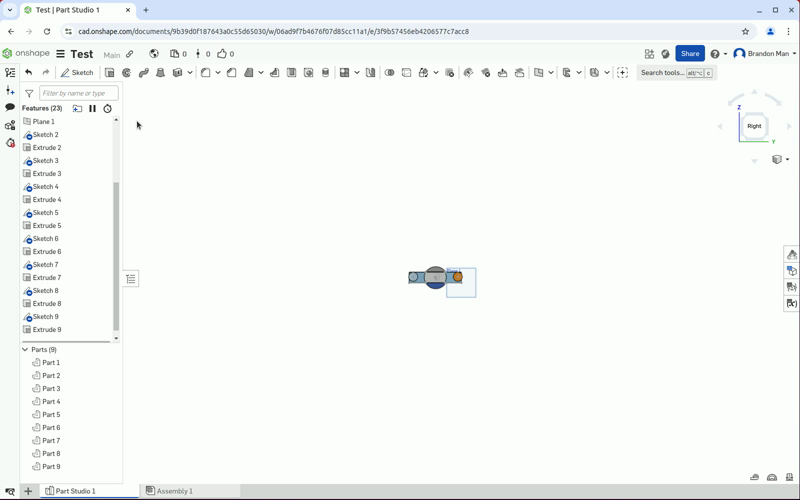
key(shift+h)
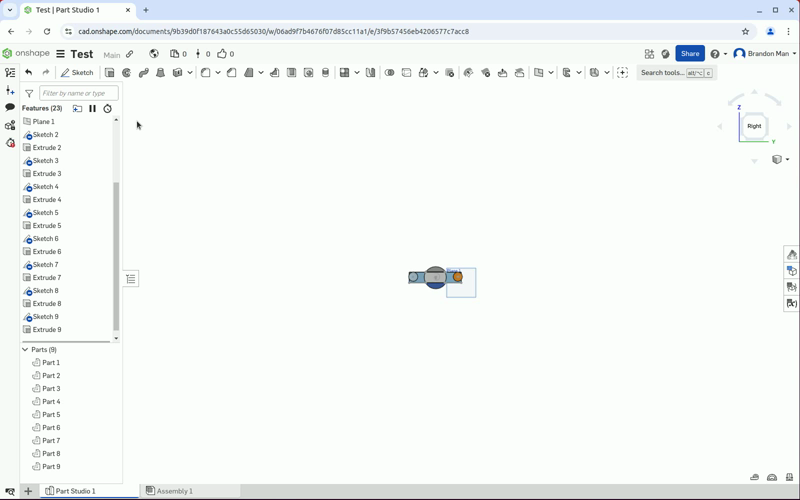
key(shift+7)
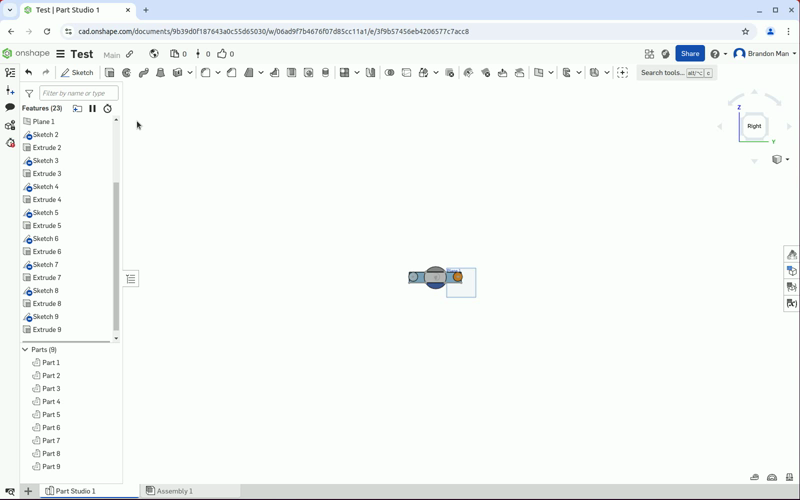
key(right, 2)
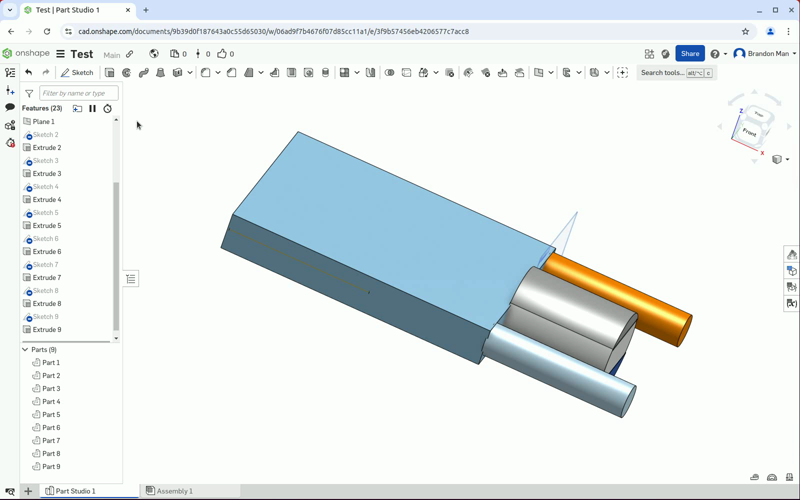
key(down, 2)
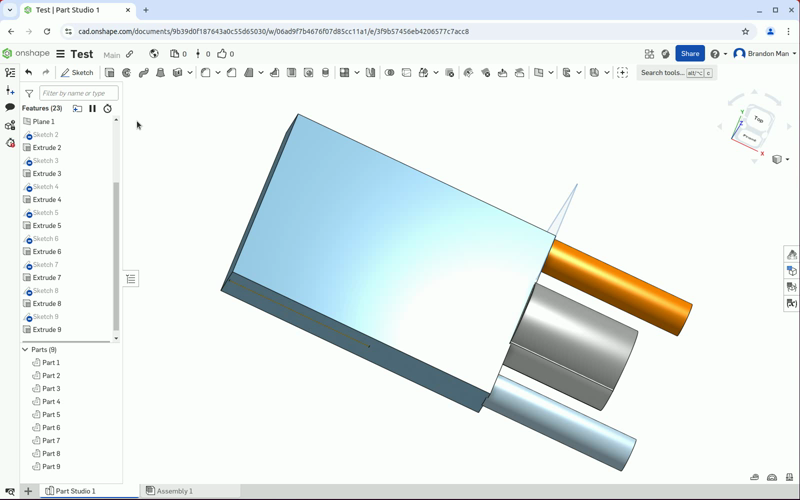
key(up, 2)
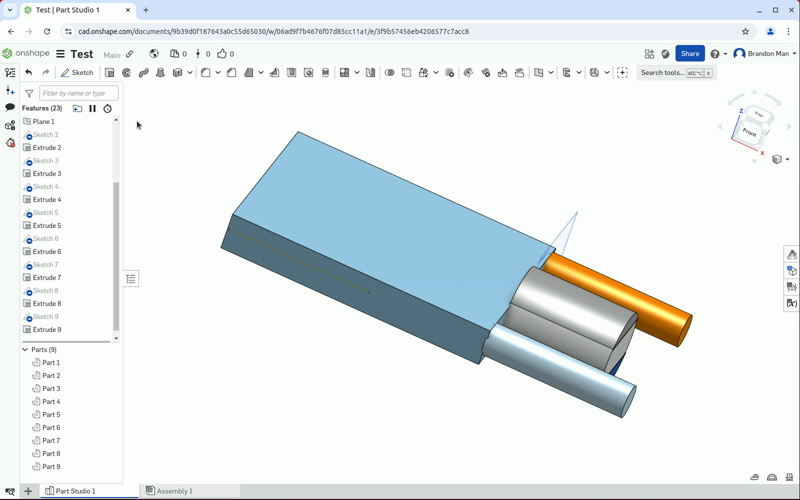
key(left, 2)
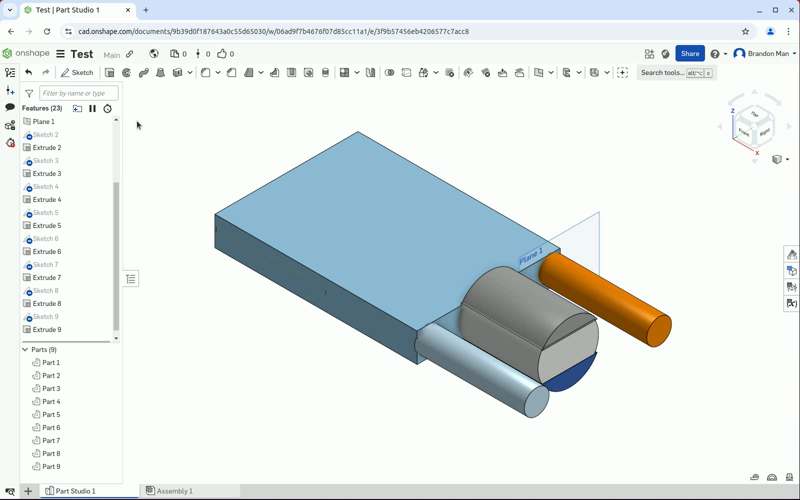
mouse_move(69, 98)
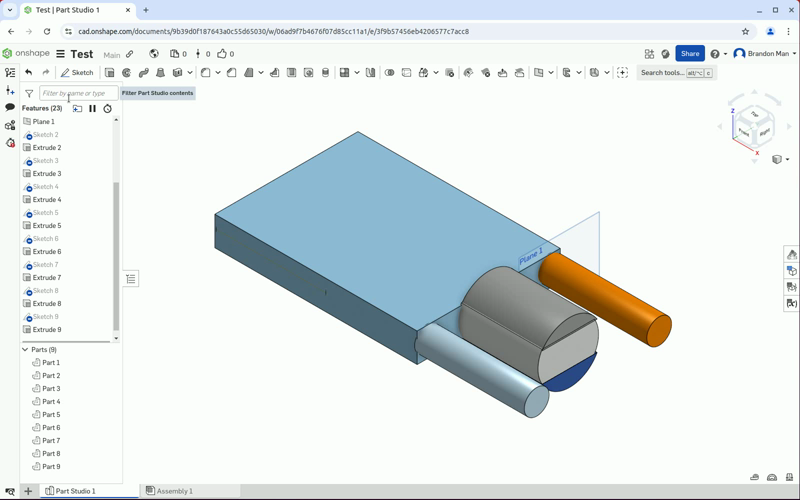
click(69, 98)